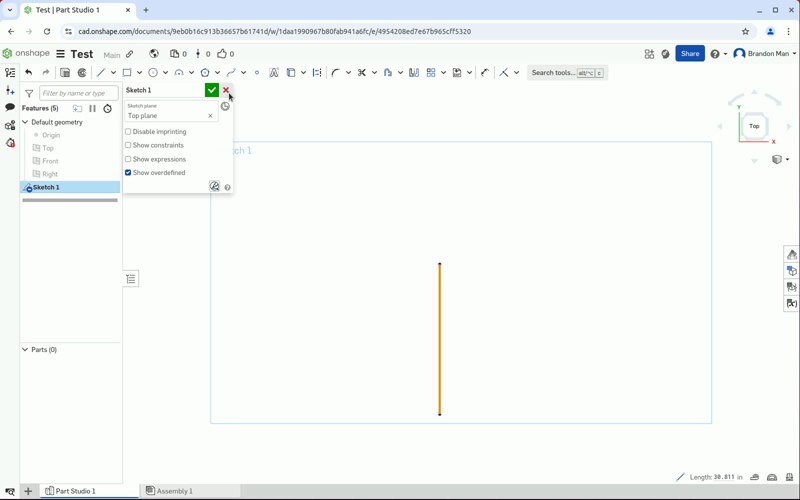
key(shift+h)
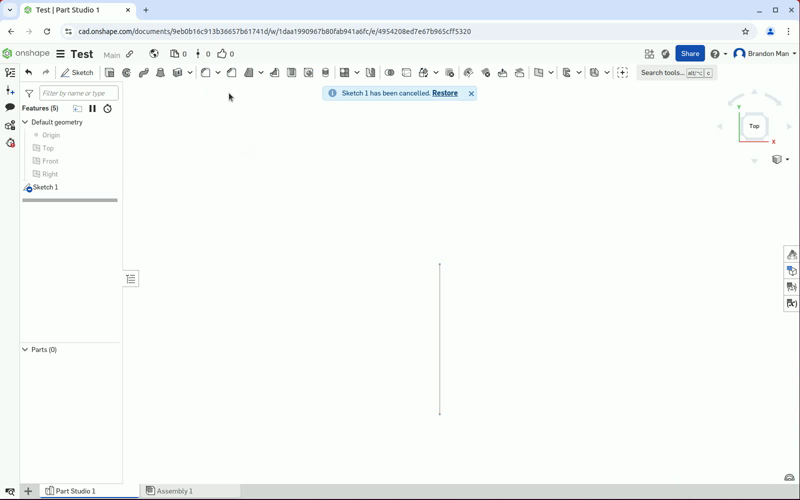
key(shift+s)
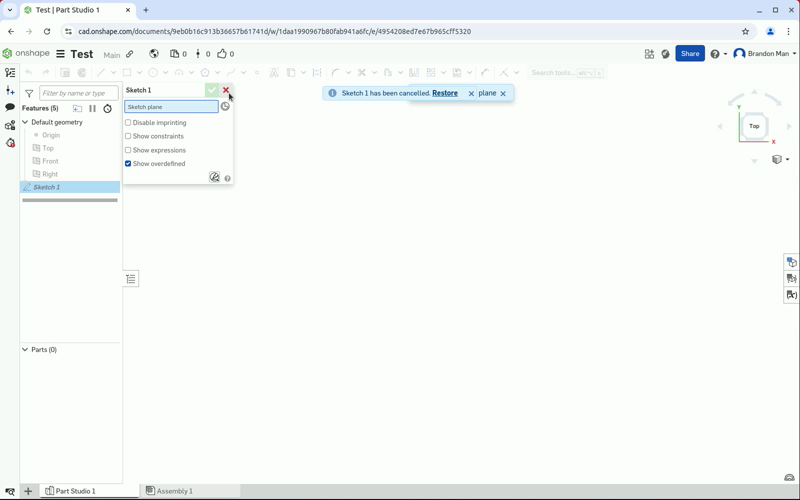
mouse_move(73, 150)
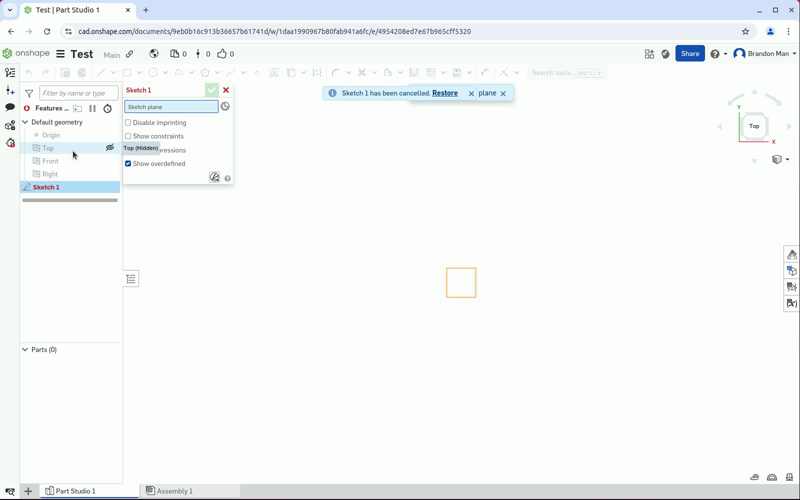
click(73, 150)
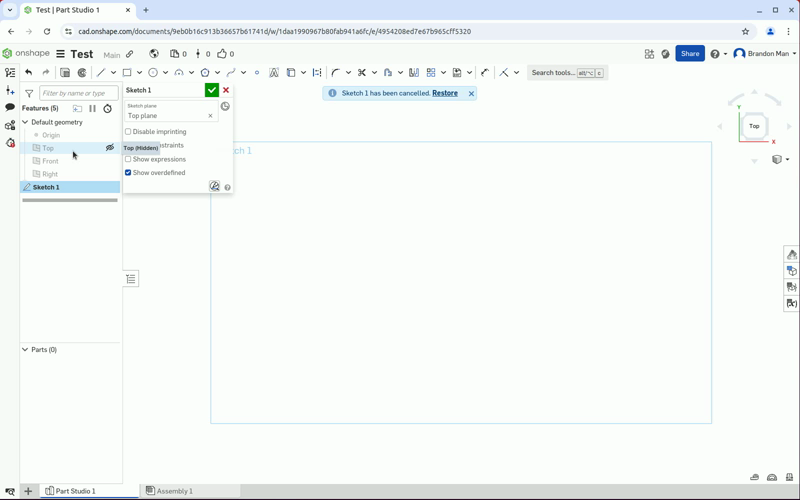
mouse_move(73, 352)
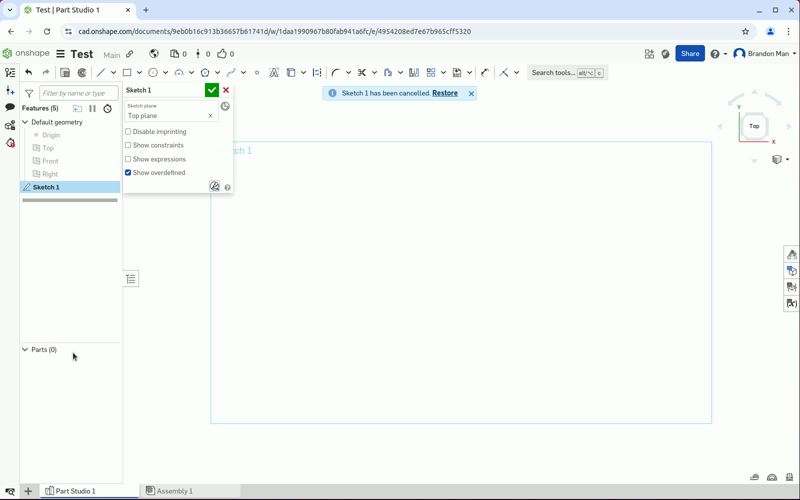
key(y)
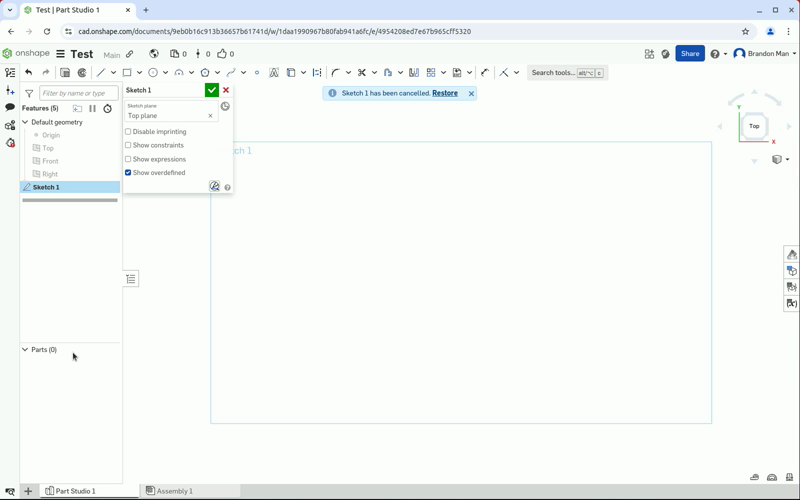
key(l)
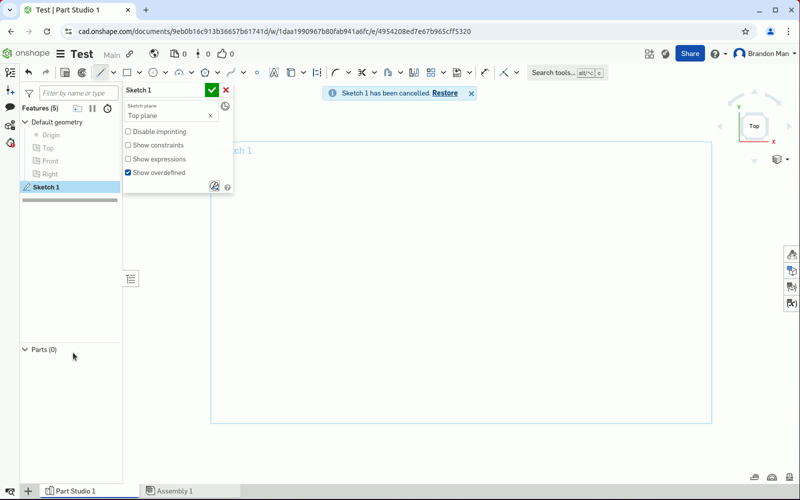
key_down(shift)
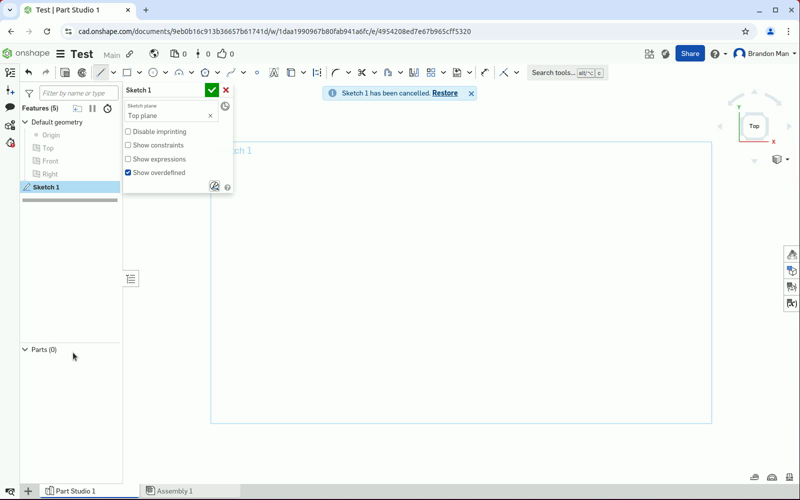
mouse_move(351, 335)
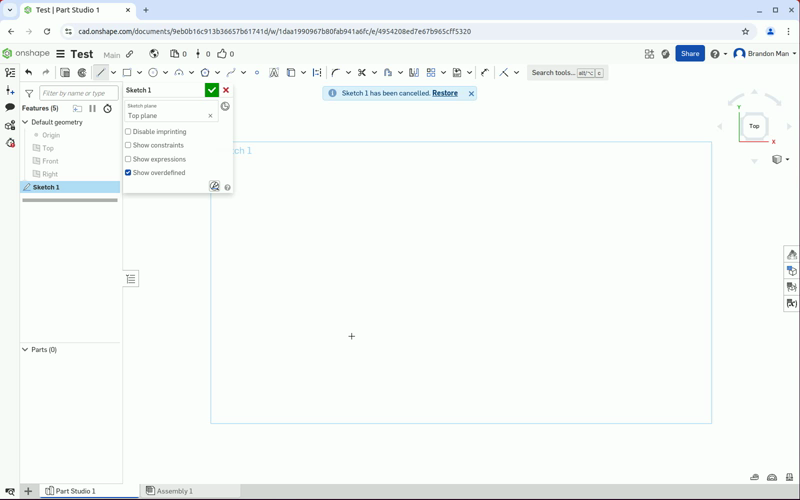
click(351, 335)
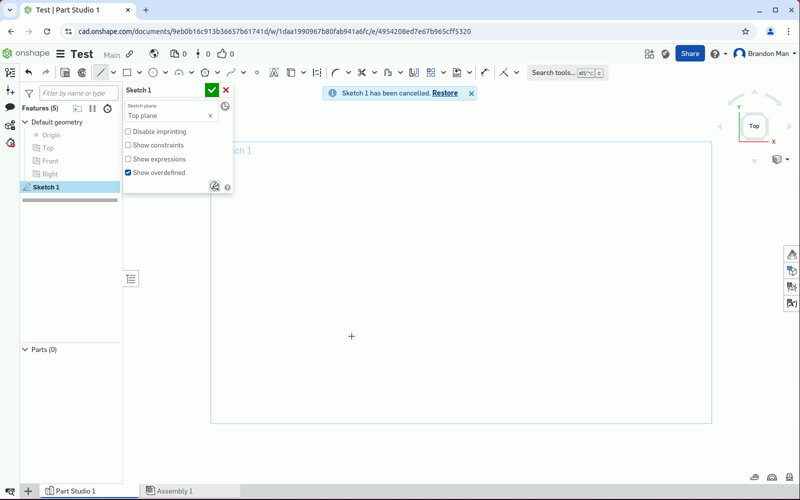
key_up(shift)
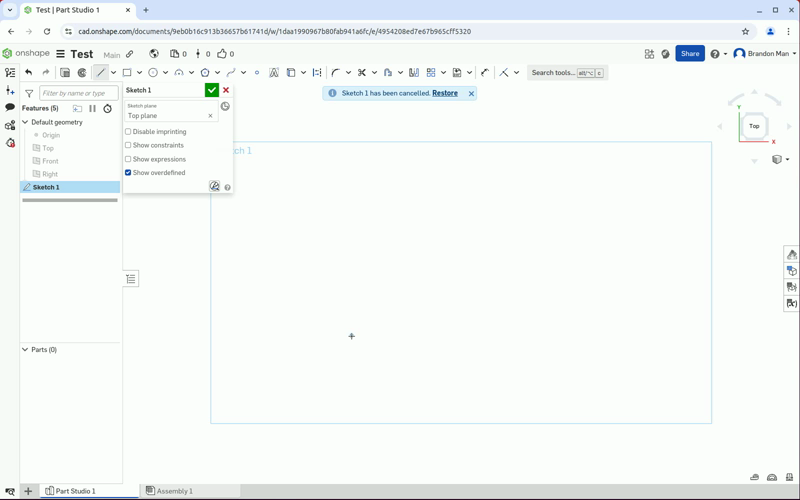
key_down(shift)
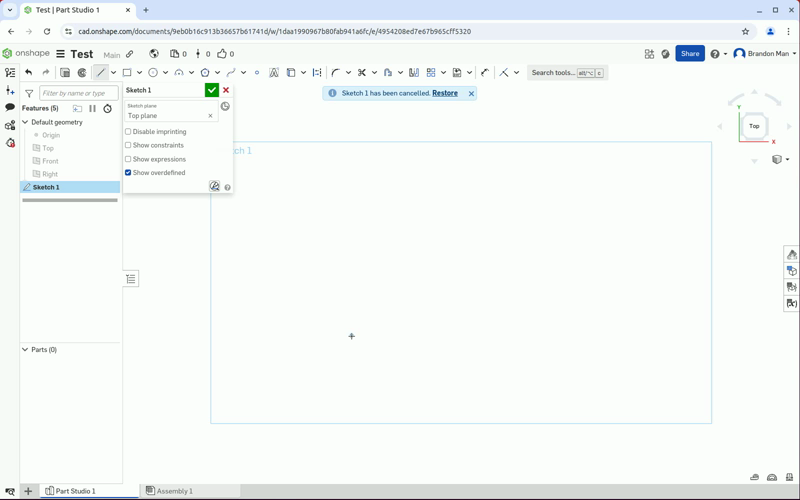
mouse_move(569, 335)
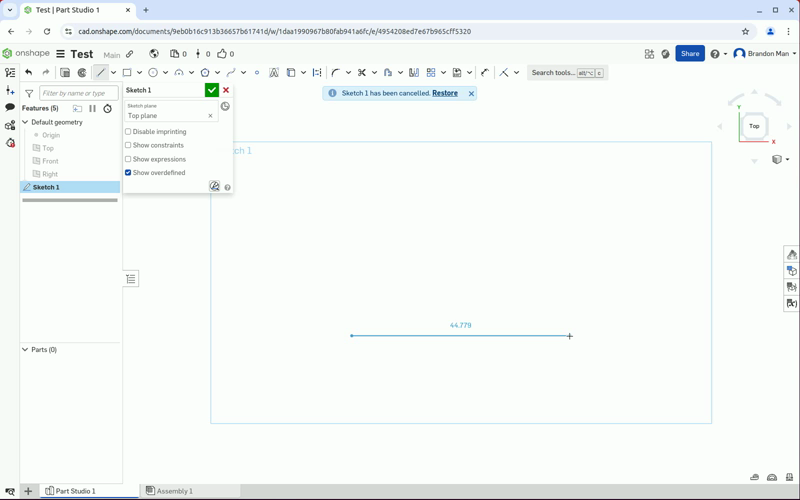
click(569, 335)
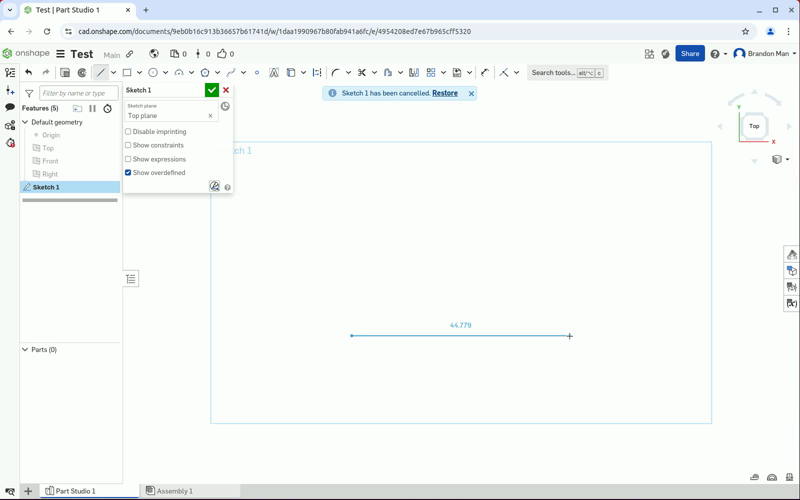
key_up(shift)
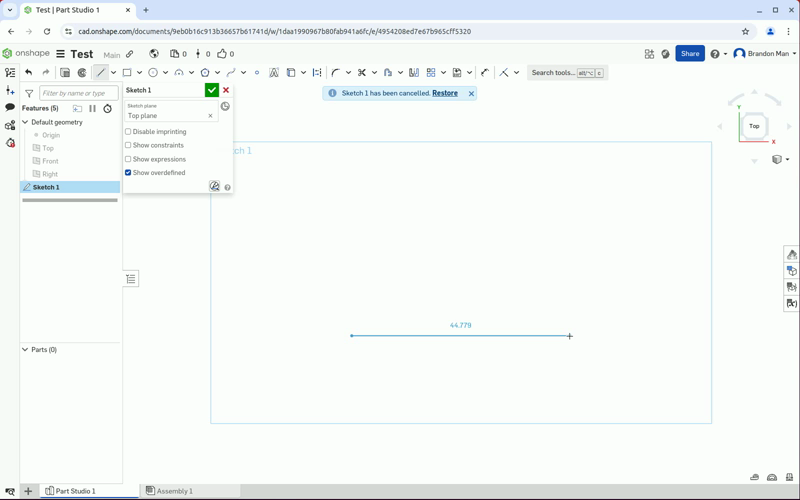
key_down(shift)
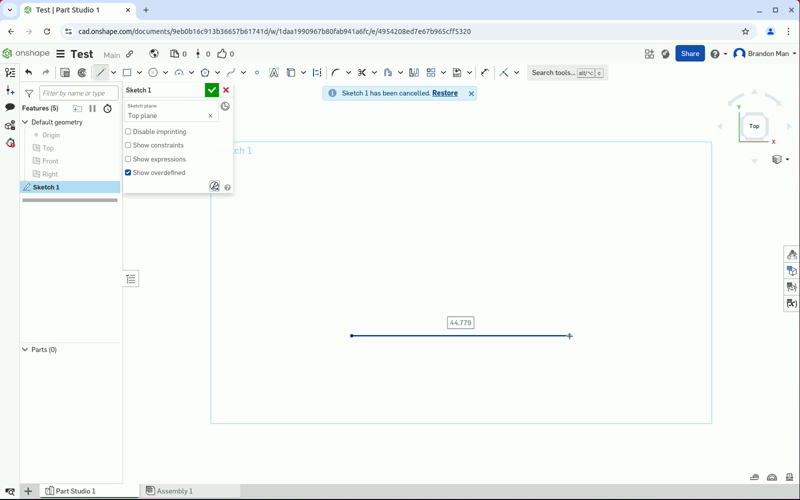
mouse_move(569, 230)
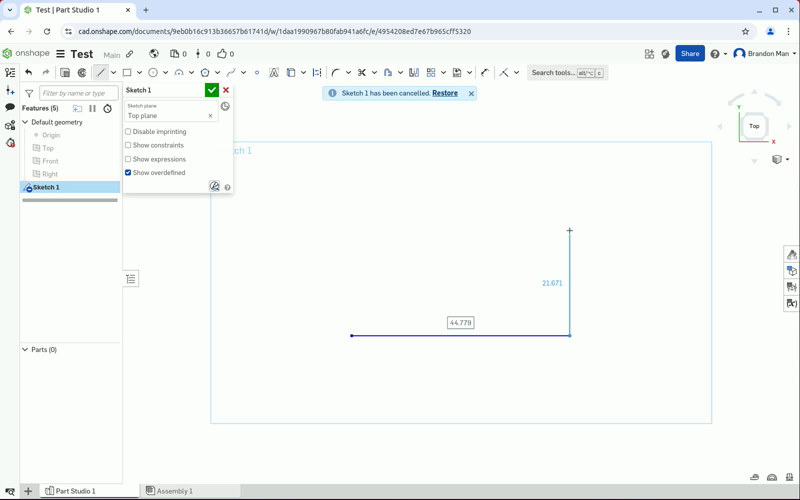
click(569, 230)
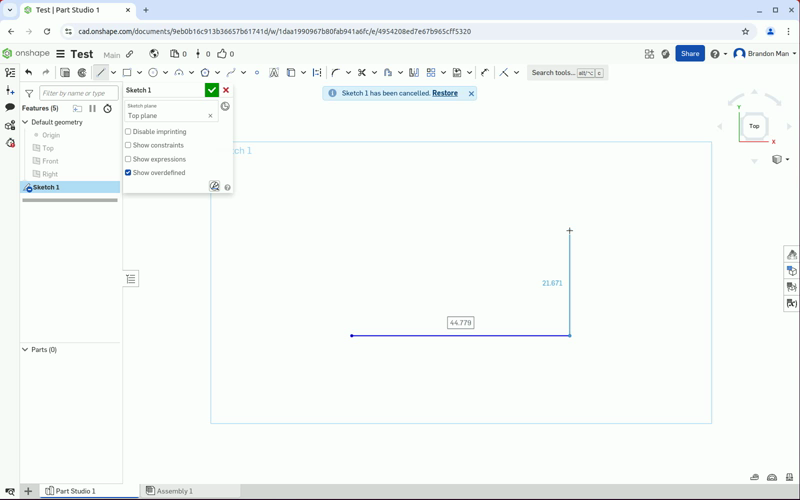
key_up(shift)
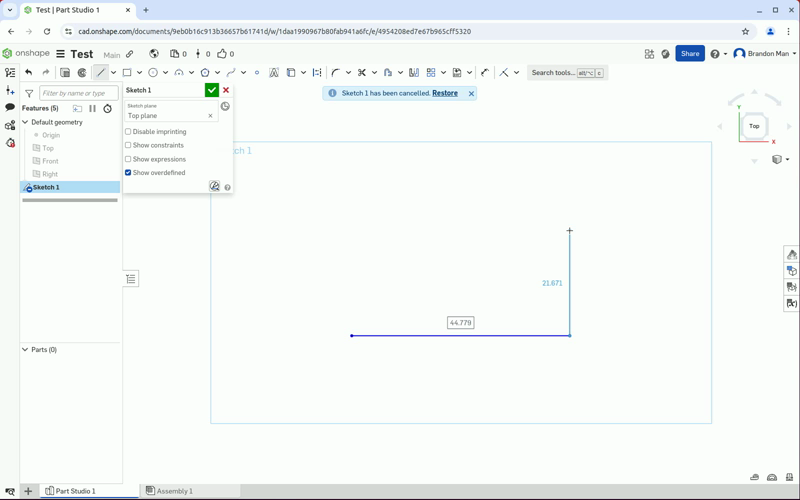
key_down(shift)
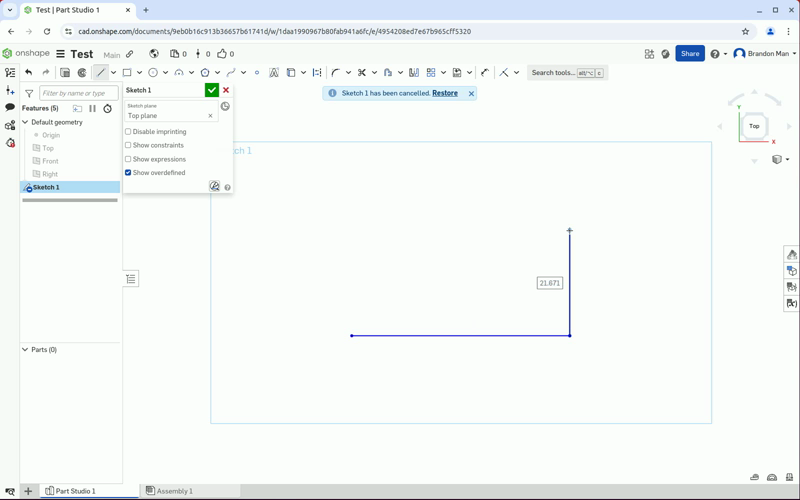
mouse_move(351, 230)
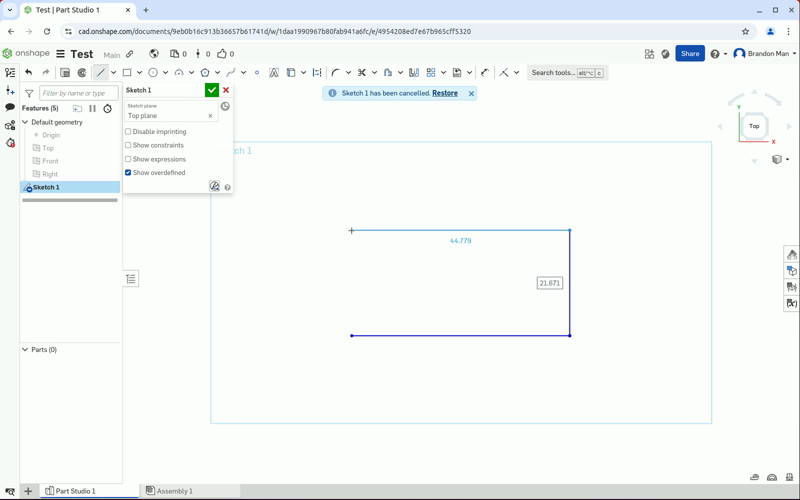
click(351, 230)
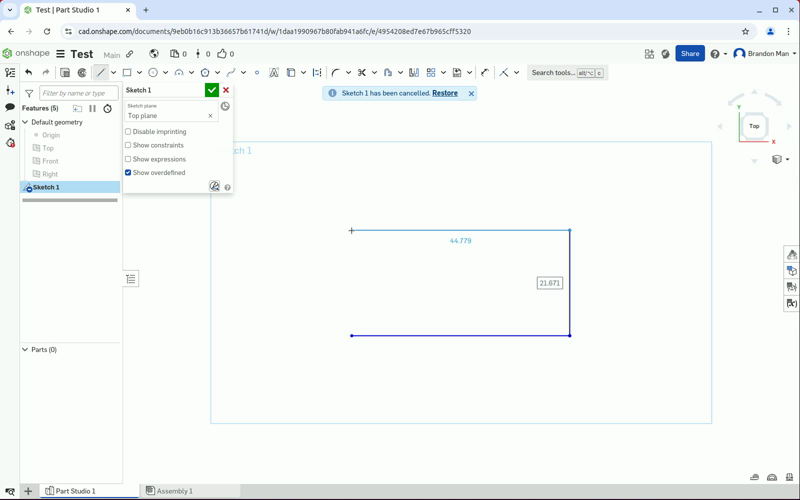
key_up(shift)
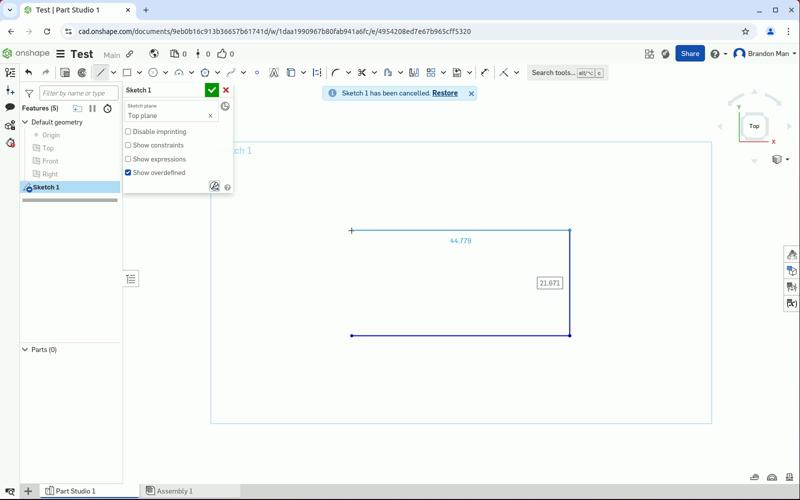
key_down(shift)
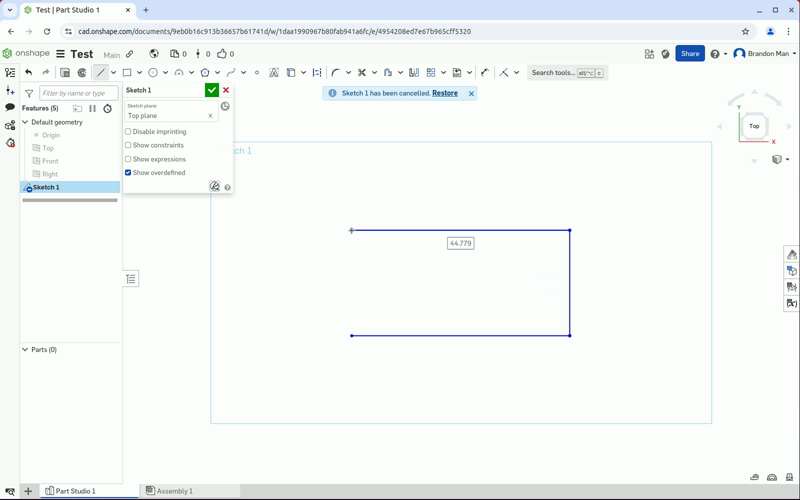
mouse_move(351, 335)
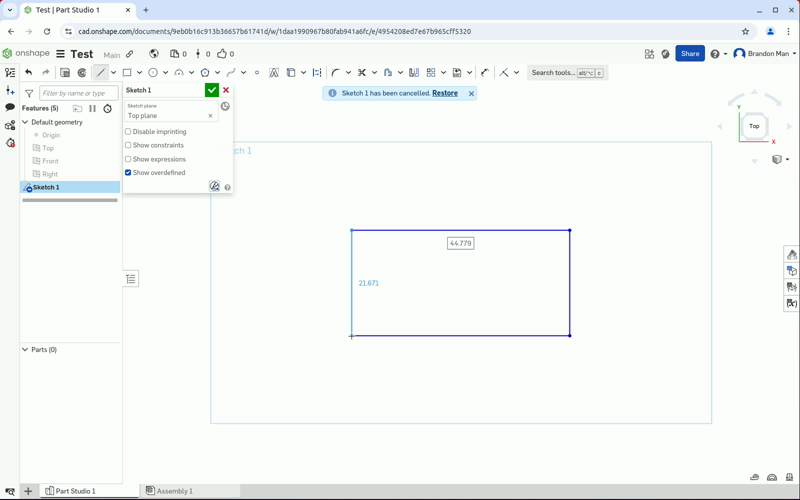
key_up(shift)
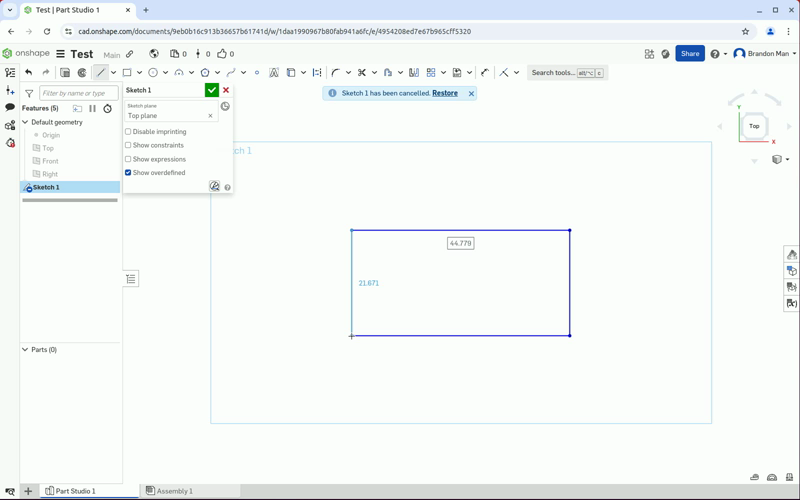
click(351, 335)
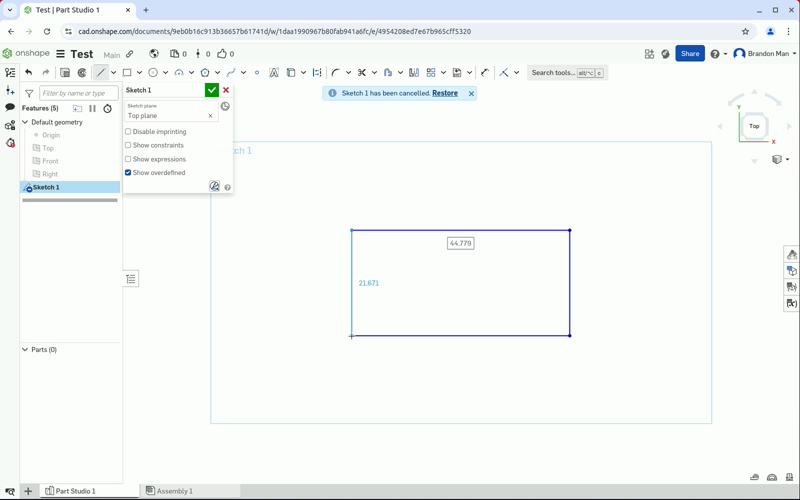
key(esc)
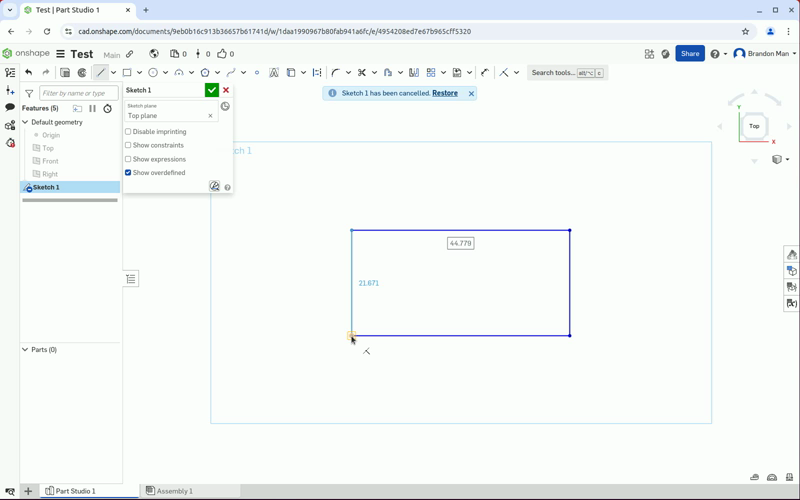
mouse_move(390, 261)
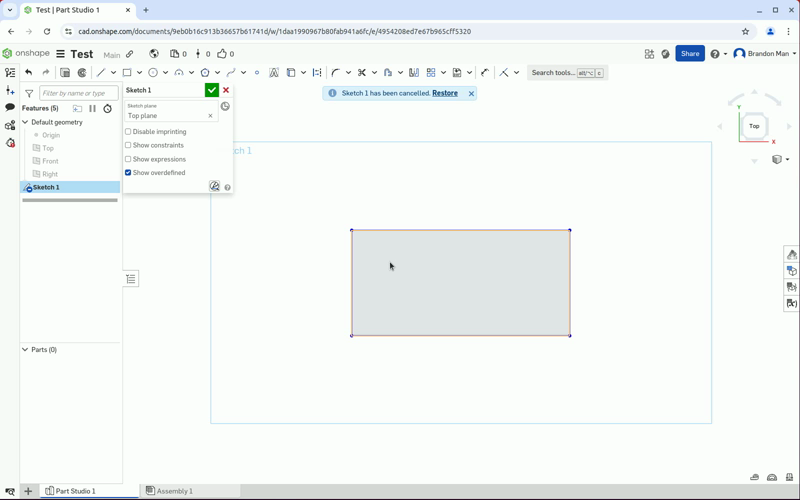
click(390, 261)
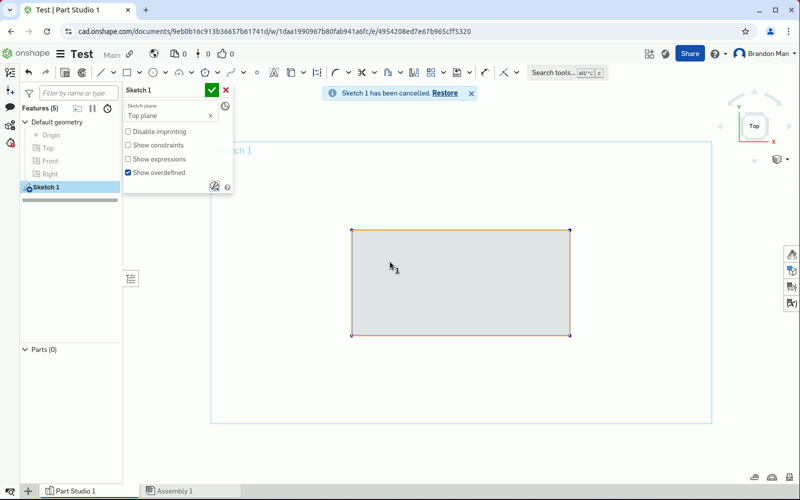
mouse_move(73, 352)
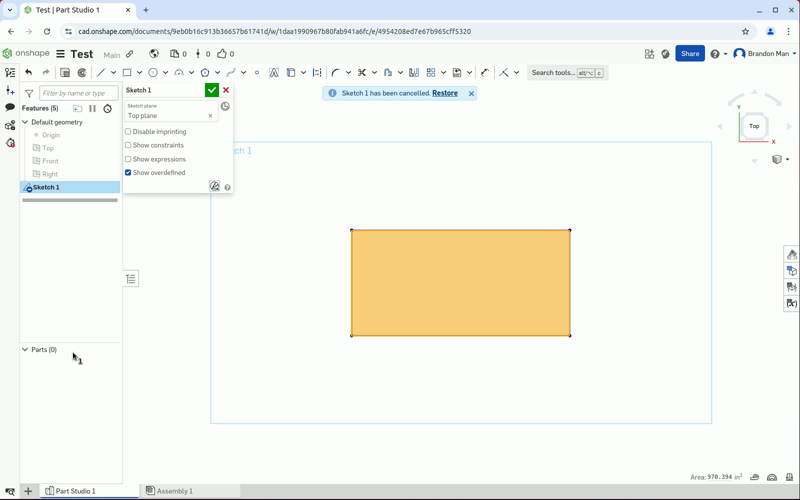
key(shift+y)
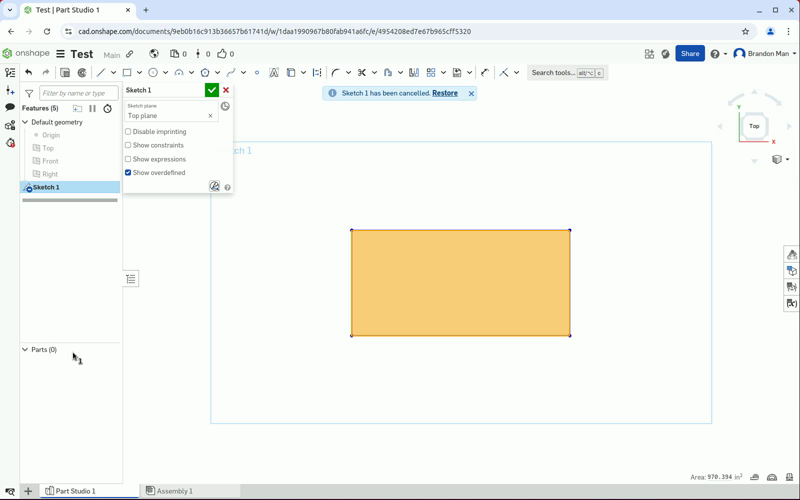
key(shift+e)
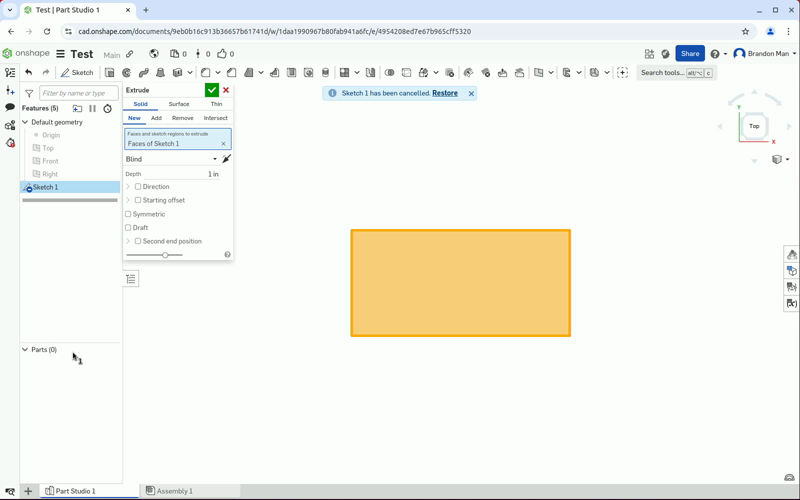
mouse_move(143, 106)
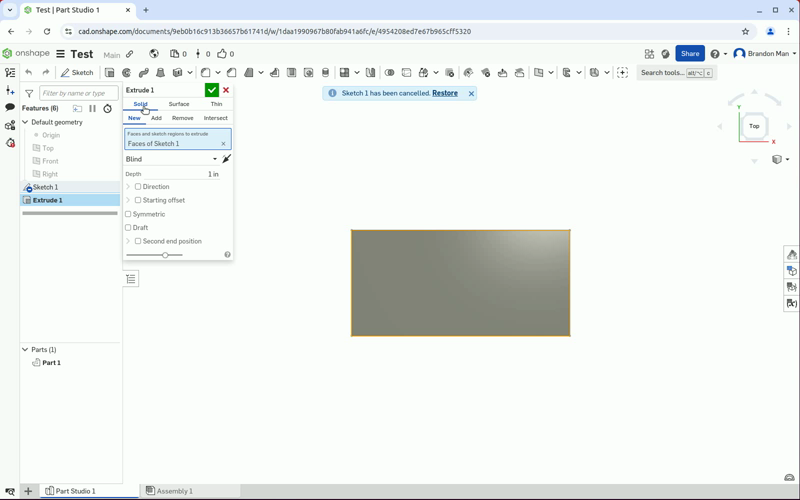
click(143, 106)
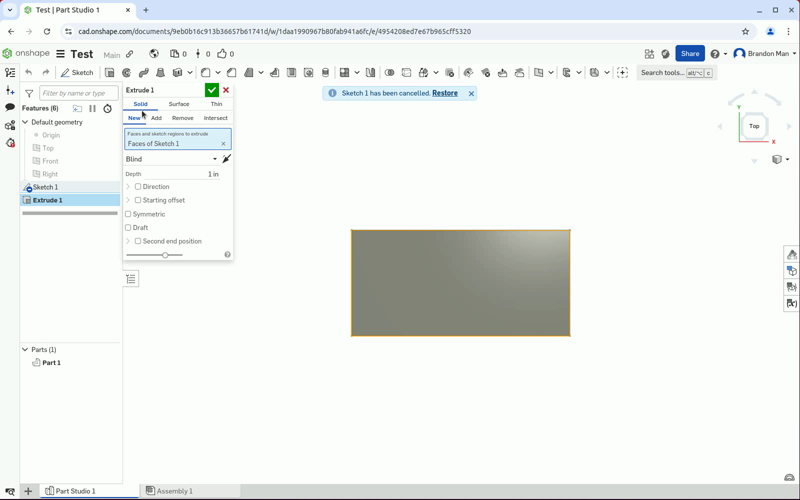
mouse_move(137, 120)
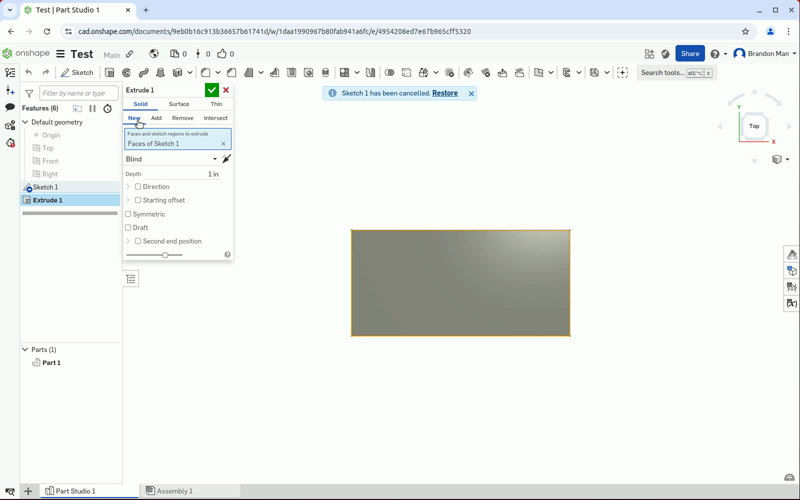
click(137, 120)
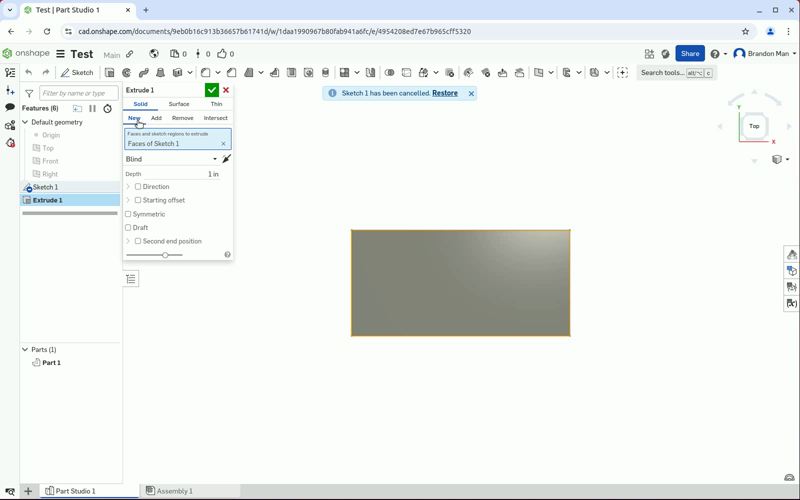
key(tab, 4)
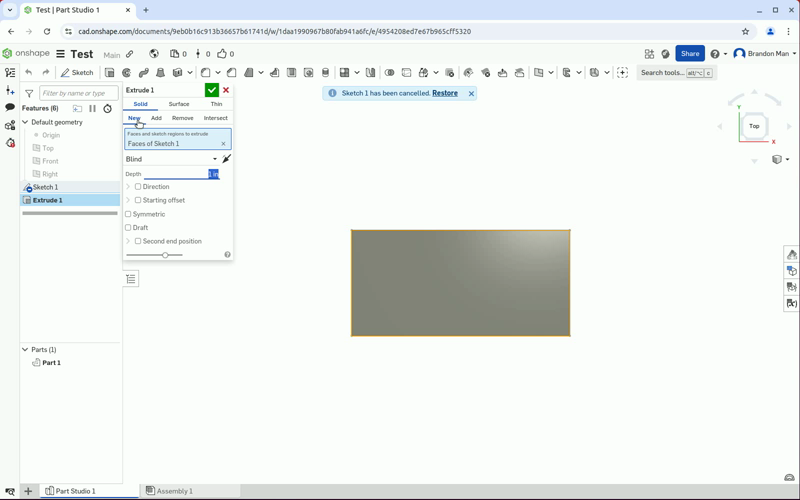
text(4.574)
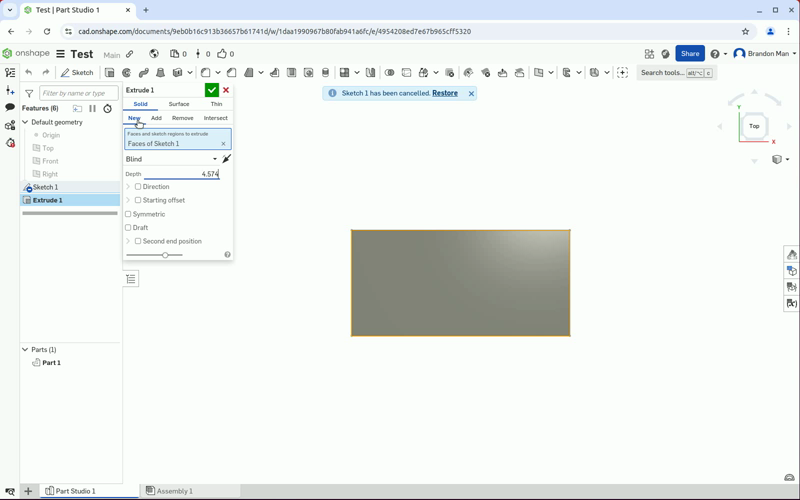
key(enter)
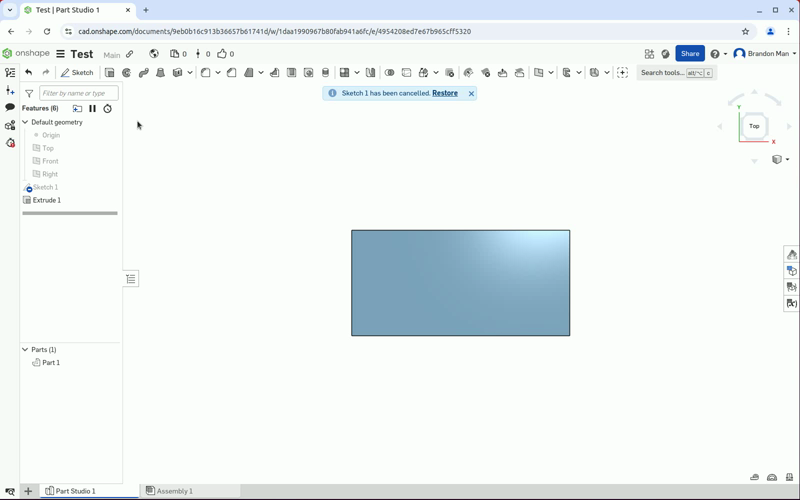
key(shift+h)
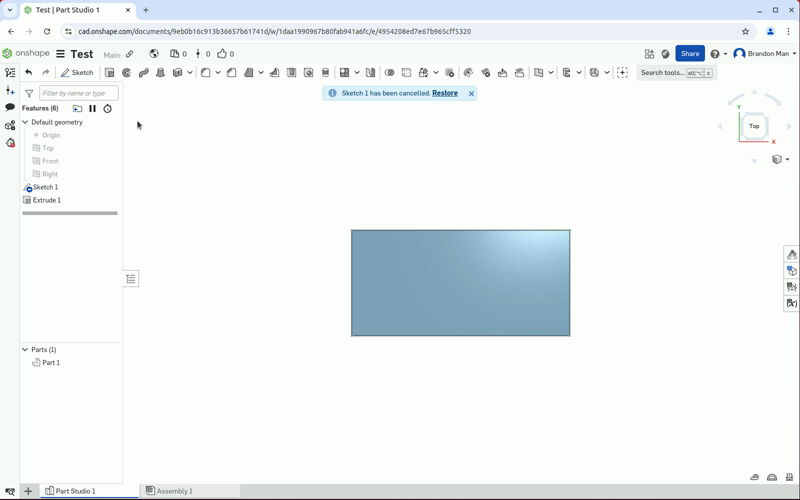
key(shift+h)
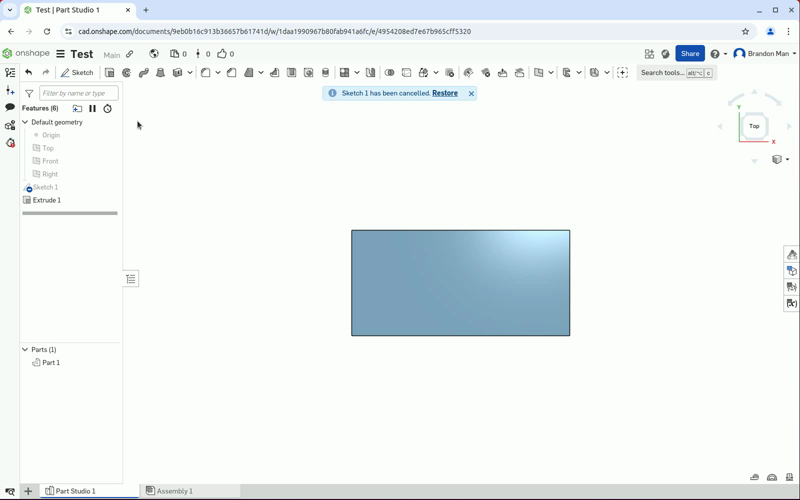
mouse_move(73, 189)
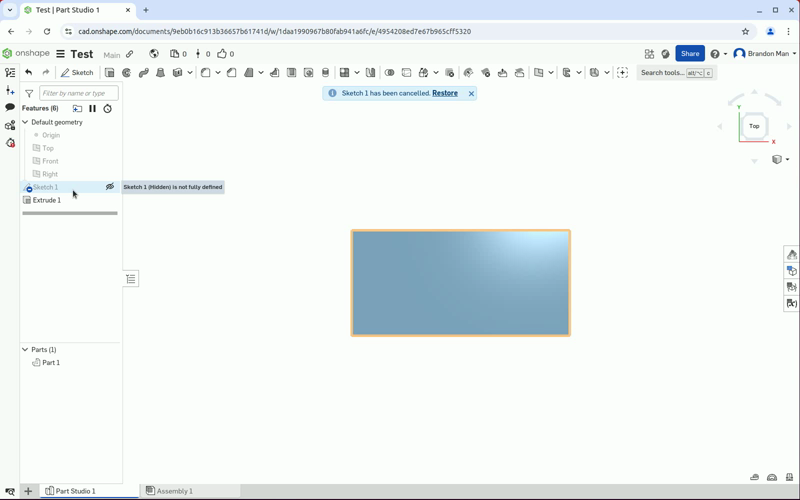
click(73, 189)
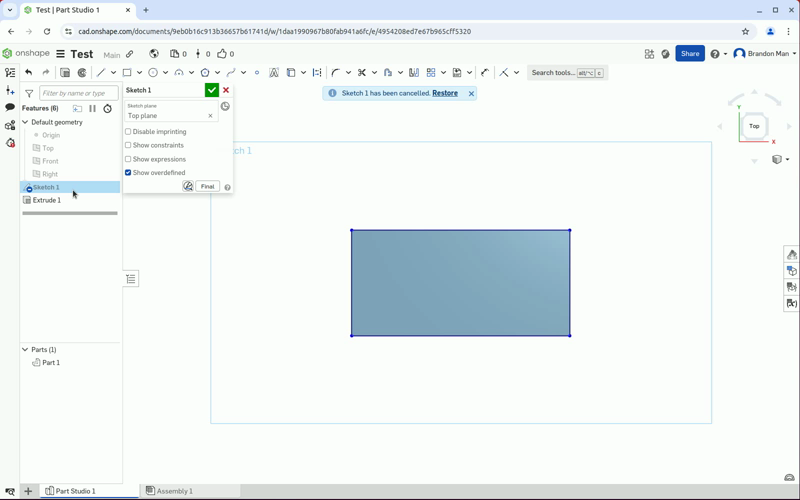
mouse_move(229, 92)
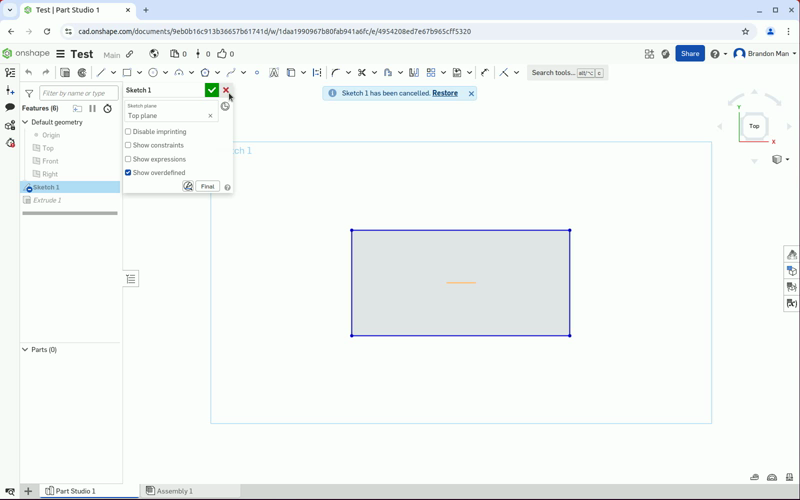
click(229, 92)
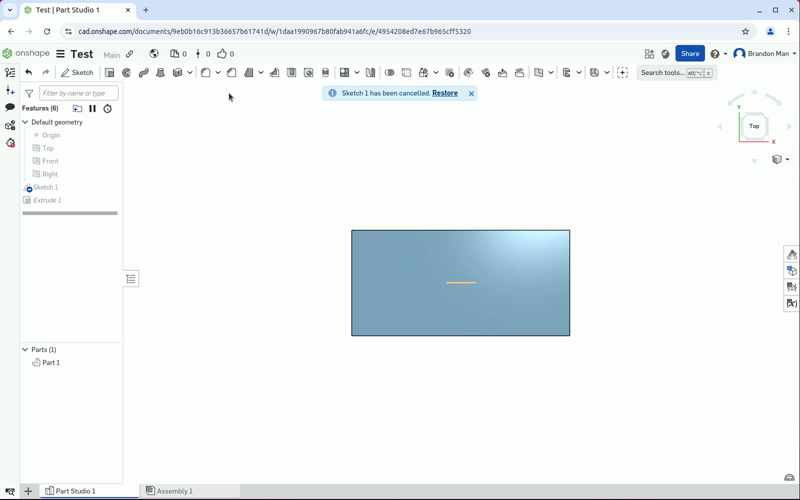
mouse_move(73, 352)
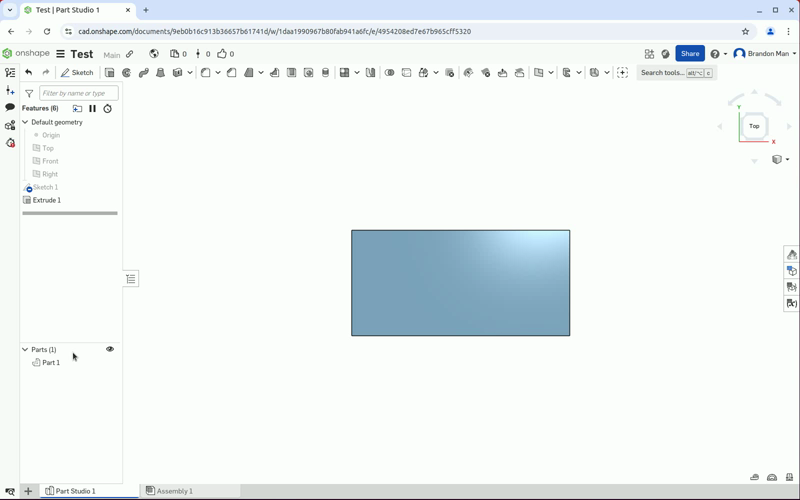
key(y)
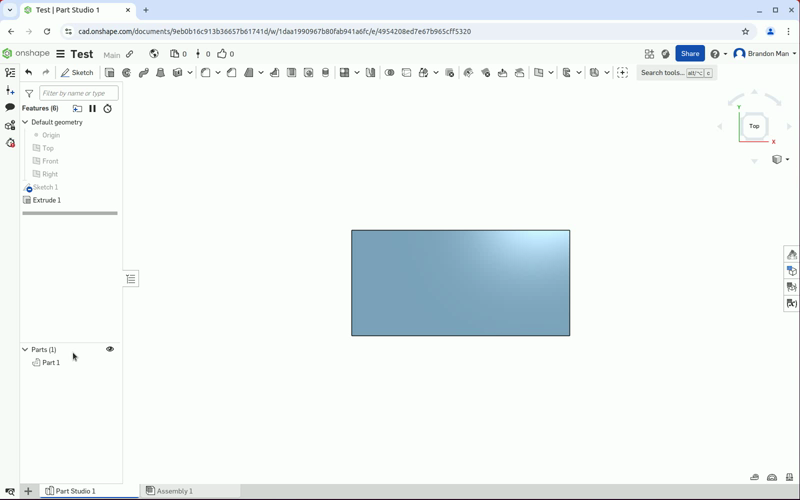
key(shift+p)
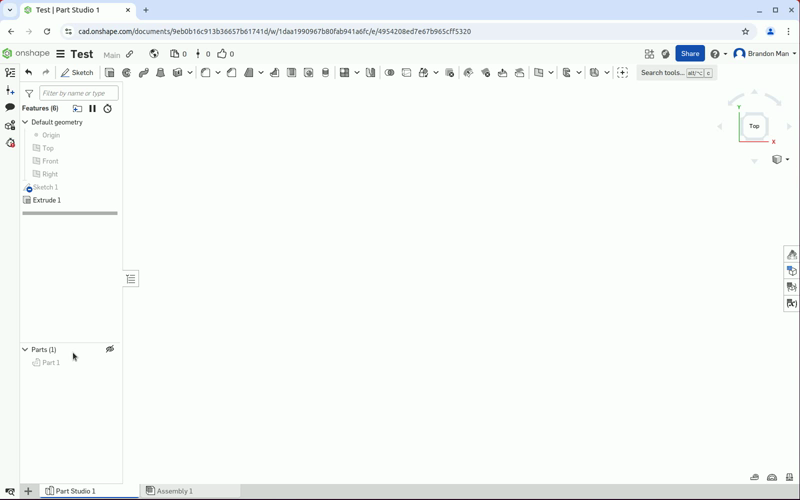
key(space)
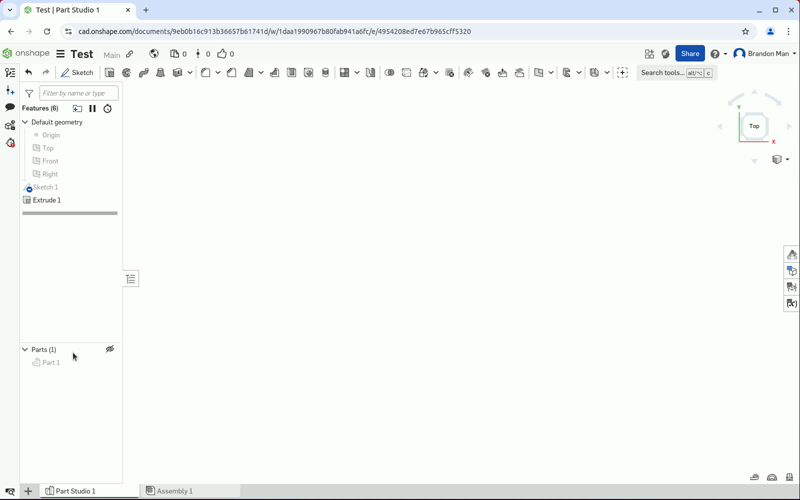
key_down(shift)
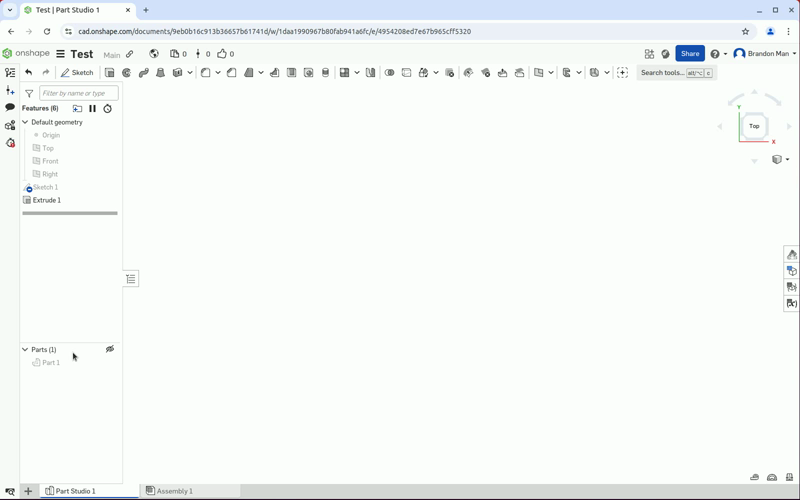
key(up)
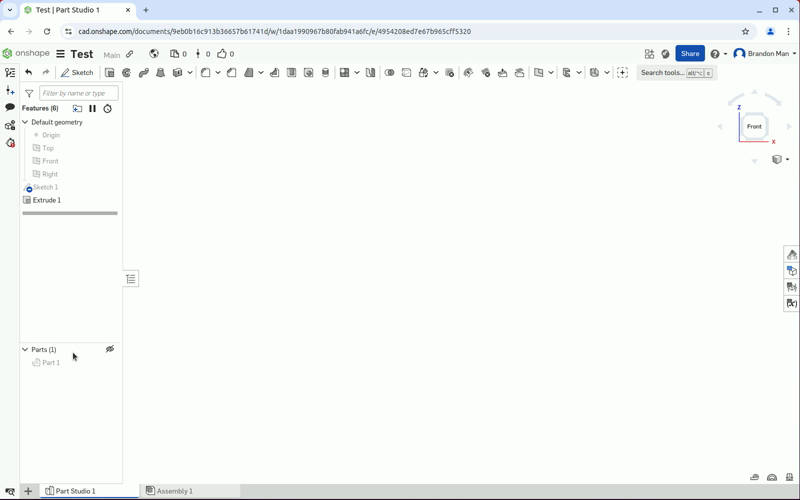
key_up(shift)
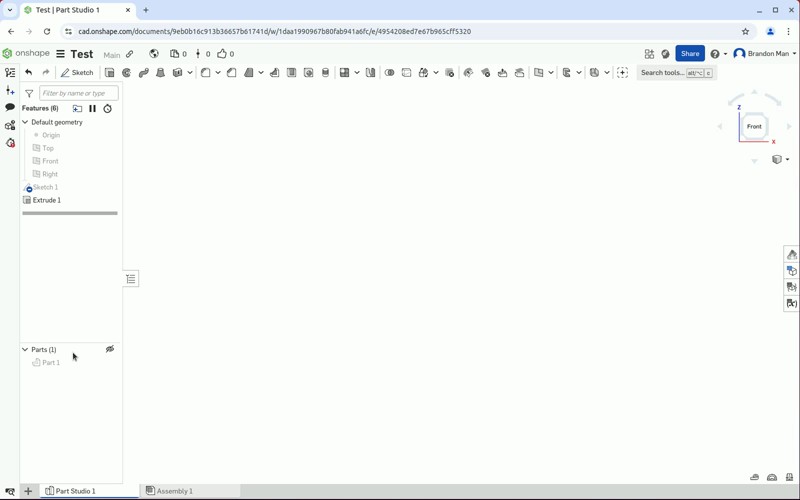
key(space)
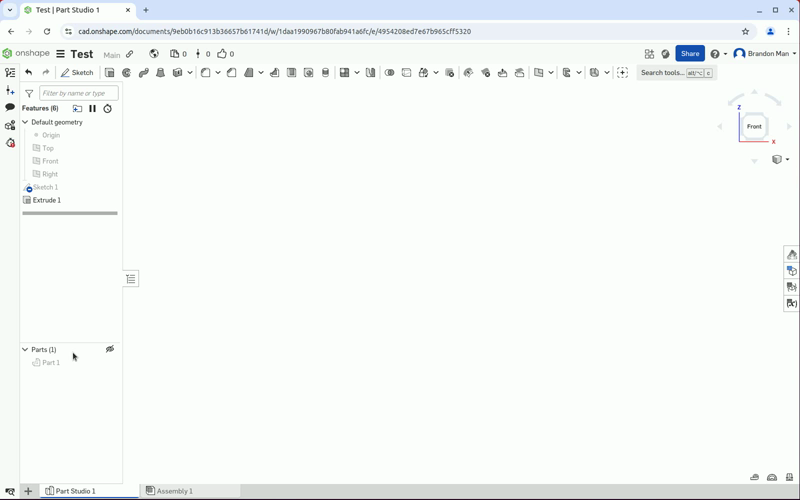
key_down(shift)
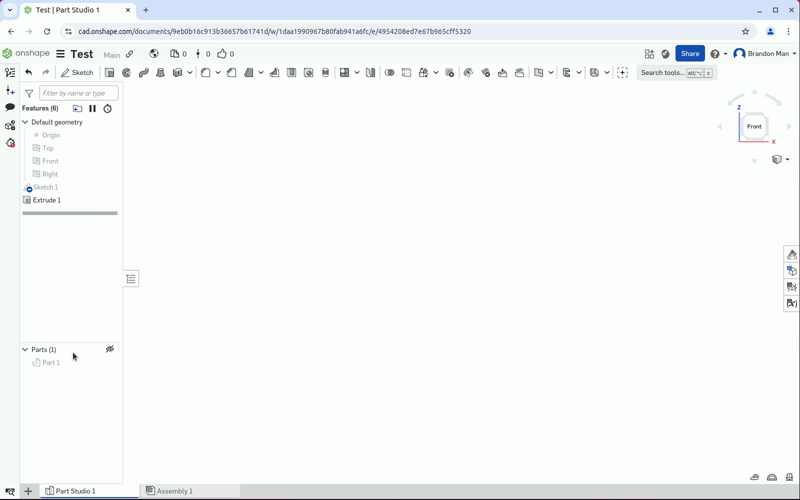
key(left)
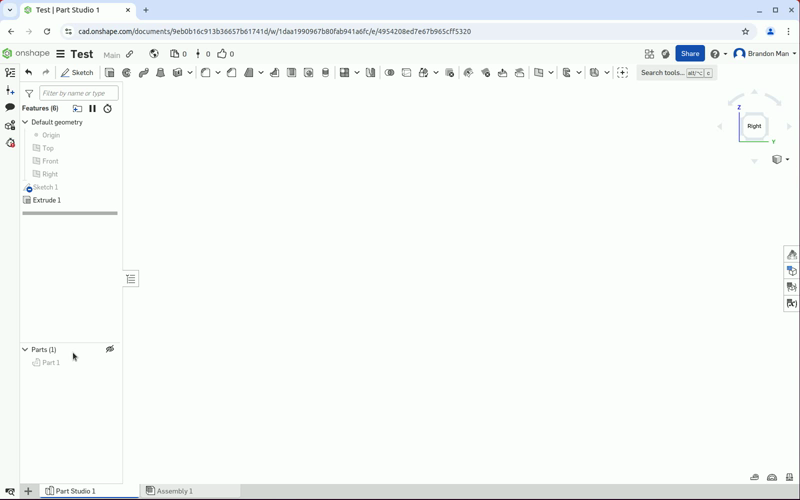
key_up(shift)
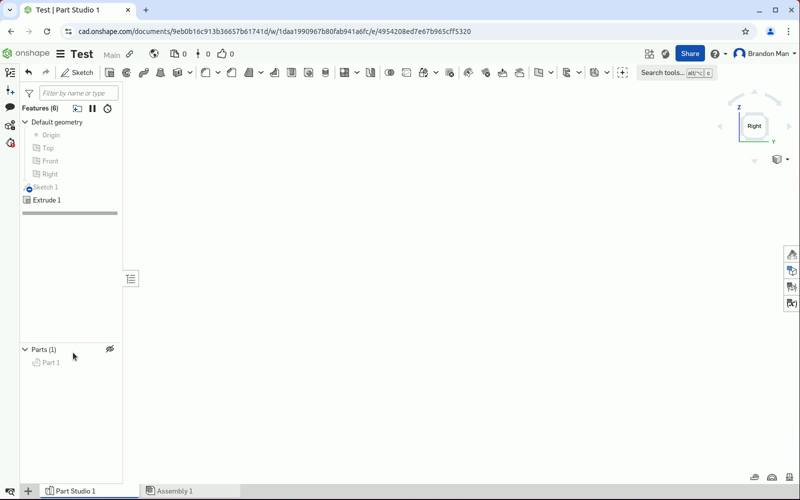
mouse_move(73, 352)
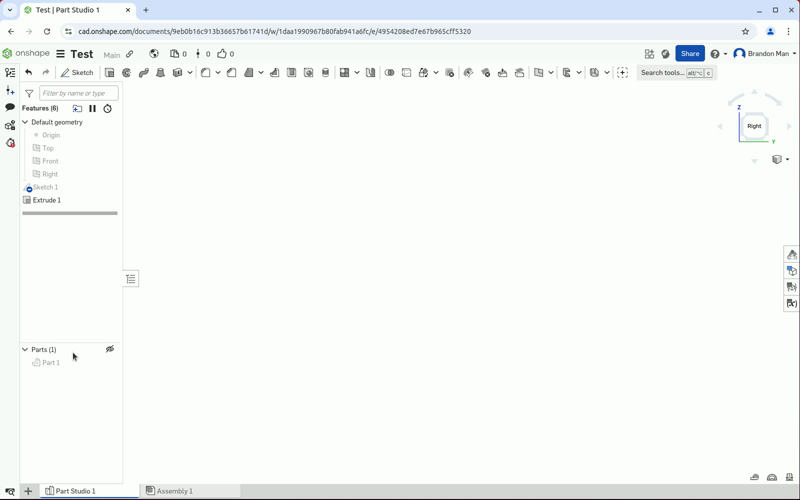
key(shift+y)
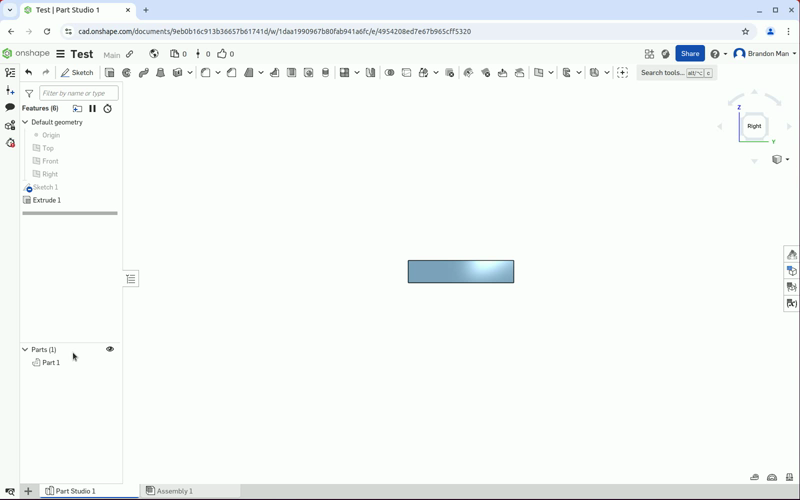
mouse_move(541, 75)
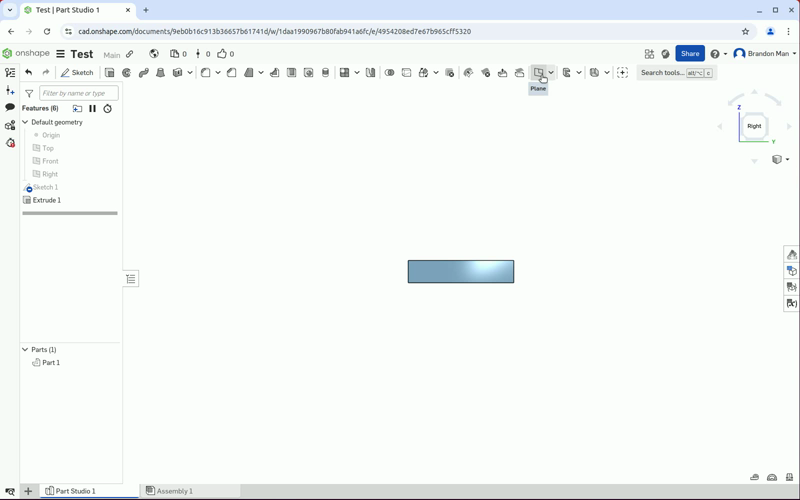
click(541, 75)
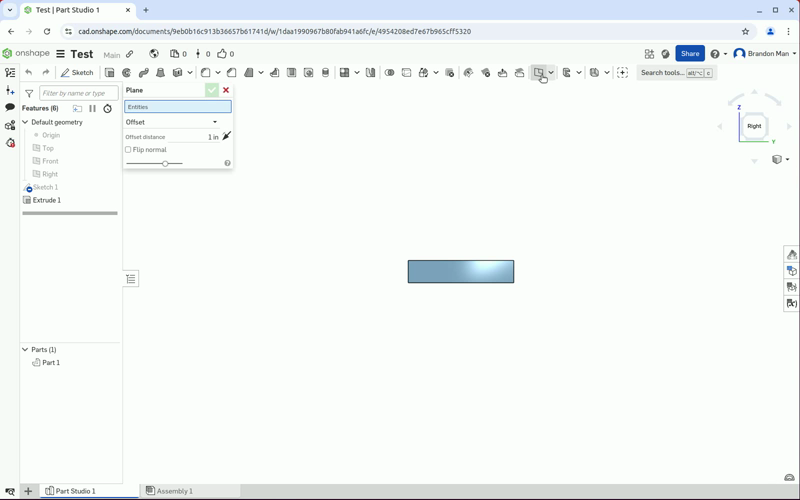
mouse_move(73, 176)
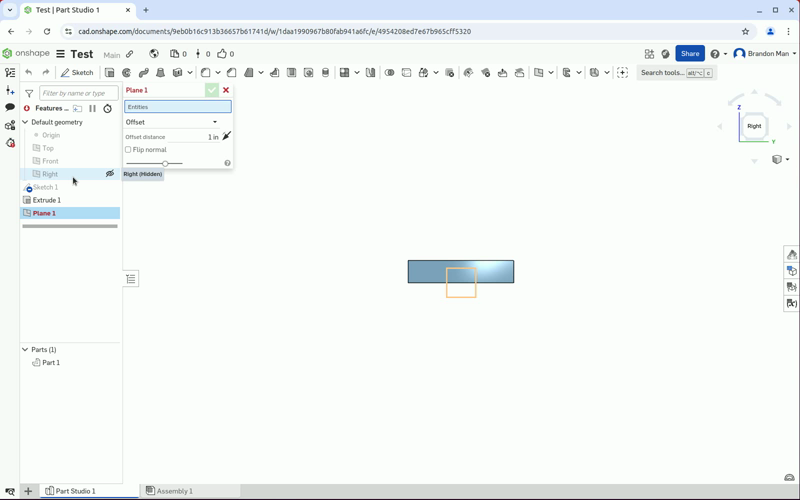
click(73, 176)
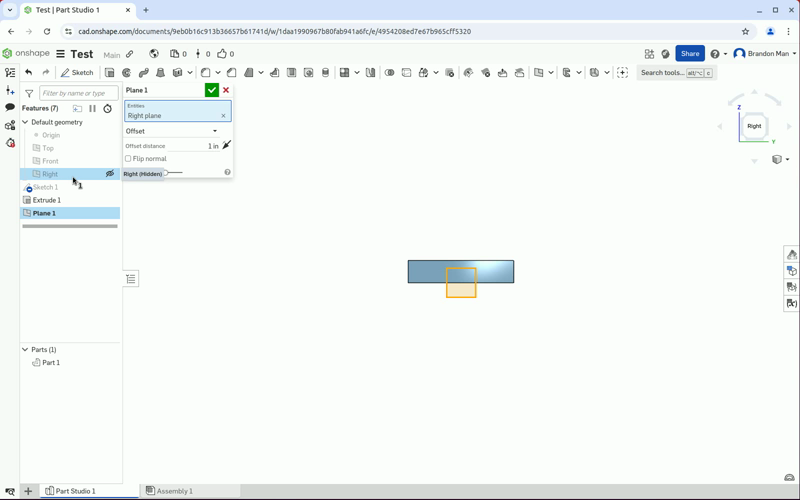
key(tab, 2)
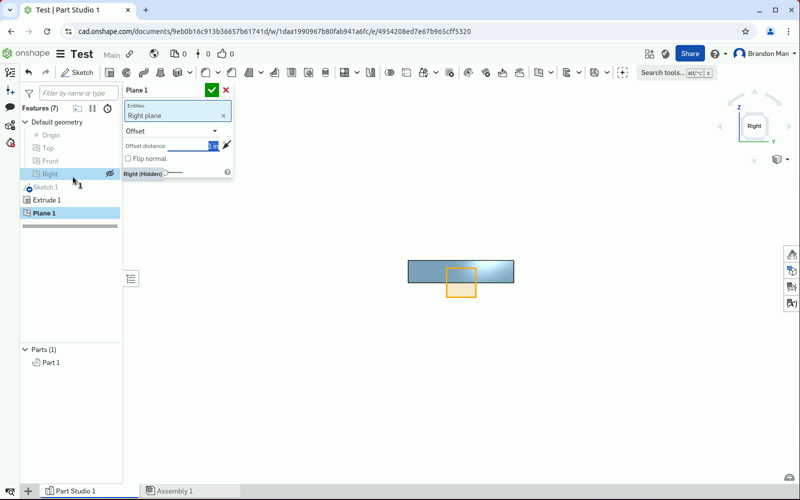
text(22.4)
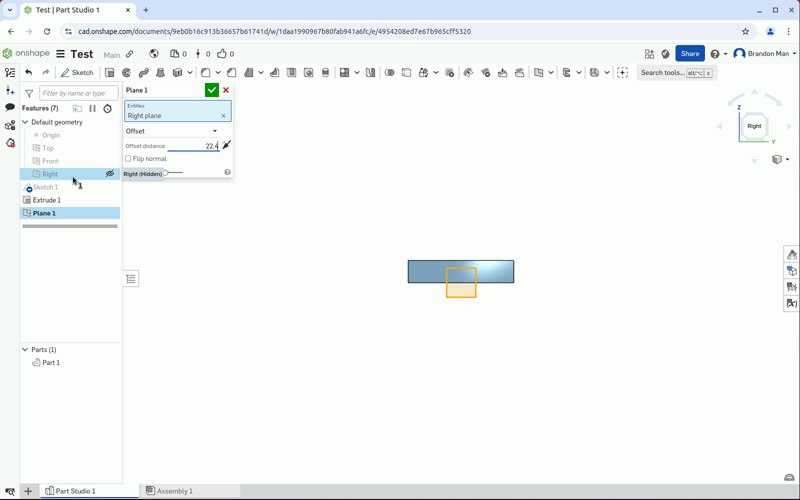
key(enter, 2)
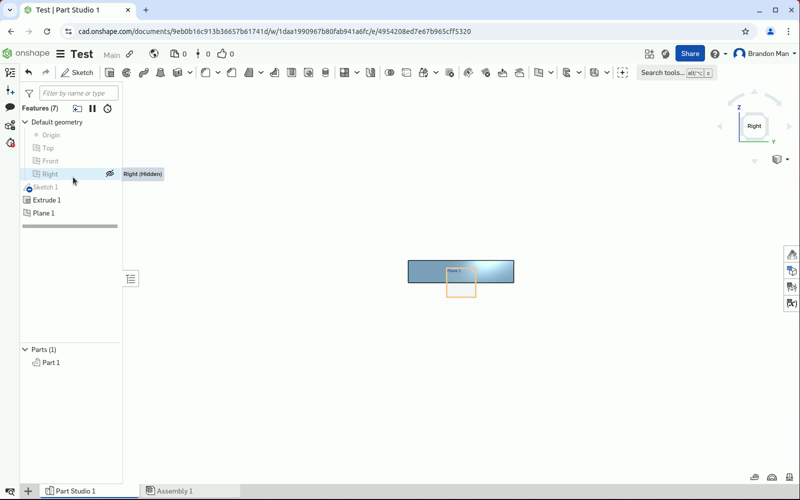
key(shift+s)
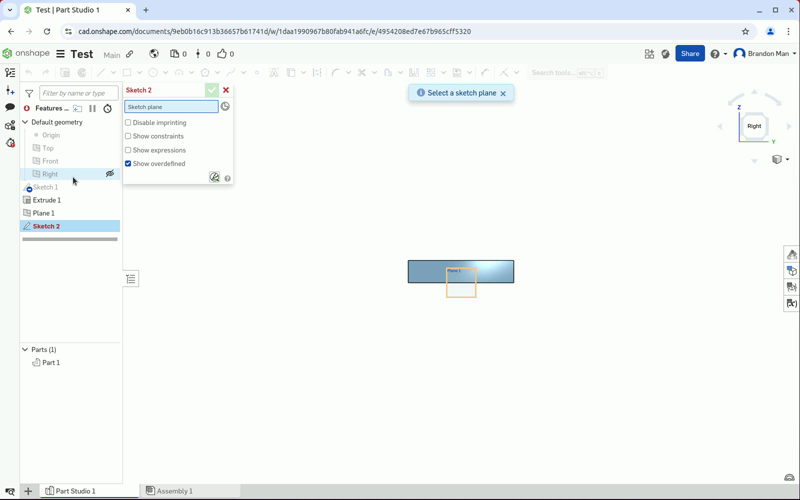
mouse_move(73, 215)
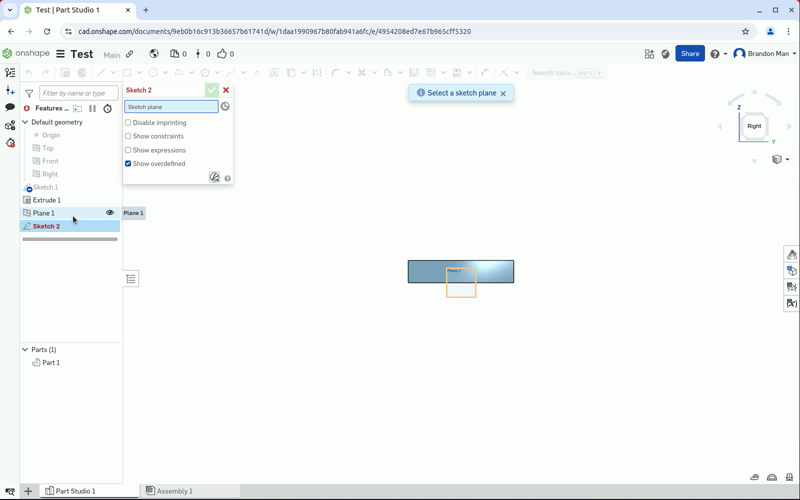
click(73, 215)
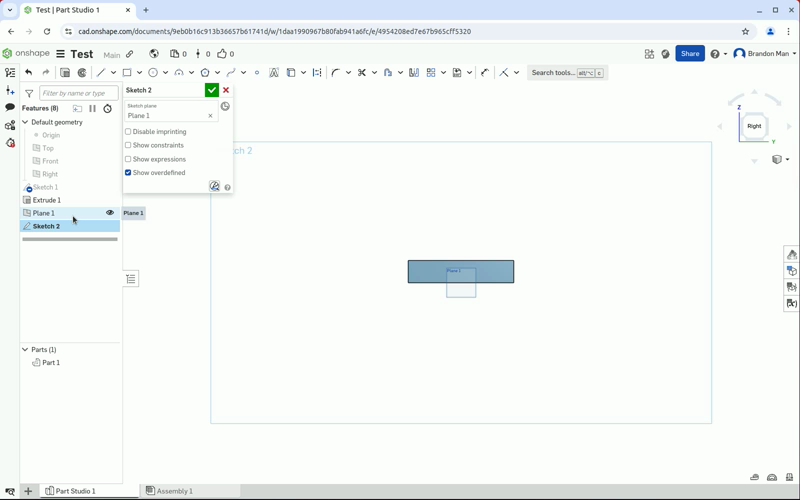
mouse_move(73, 352)
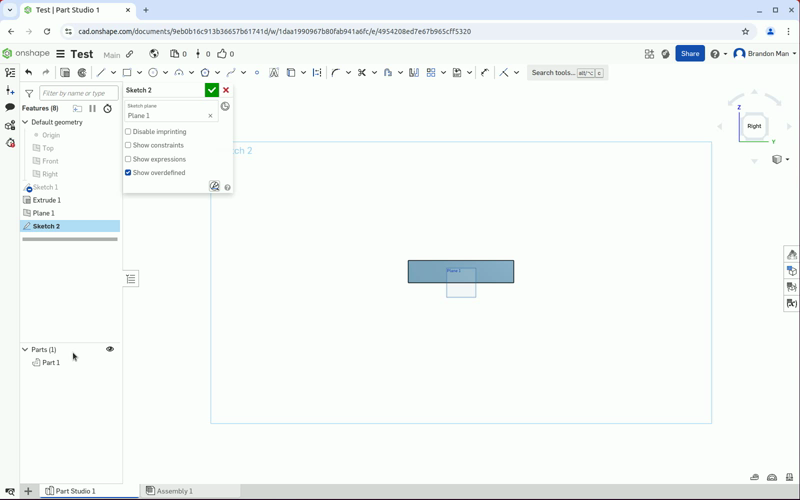
key(y)
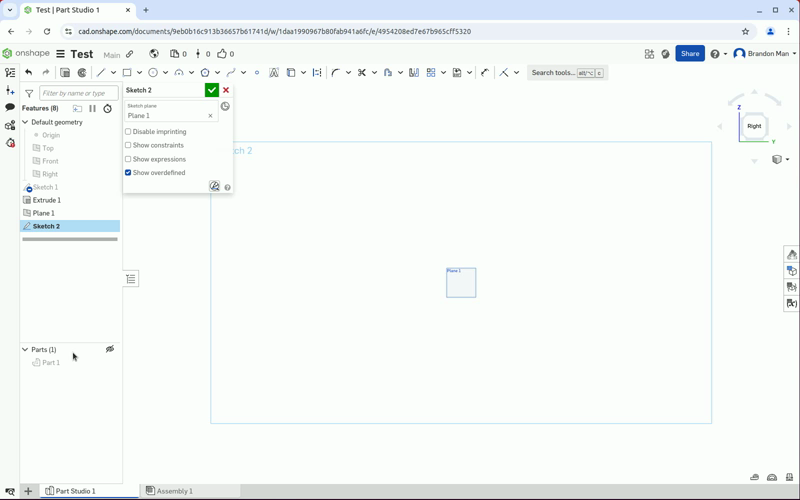
key(l)
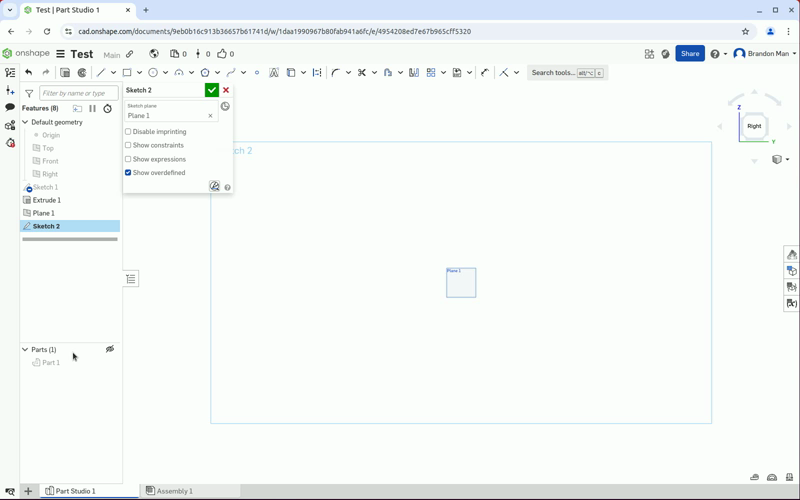
key_down(shift)
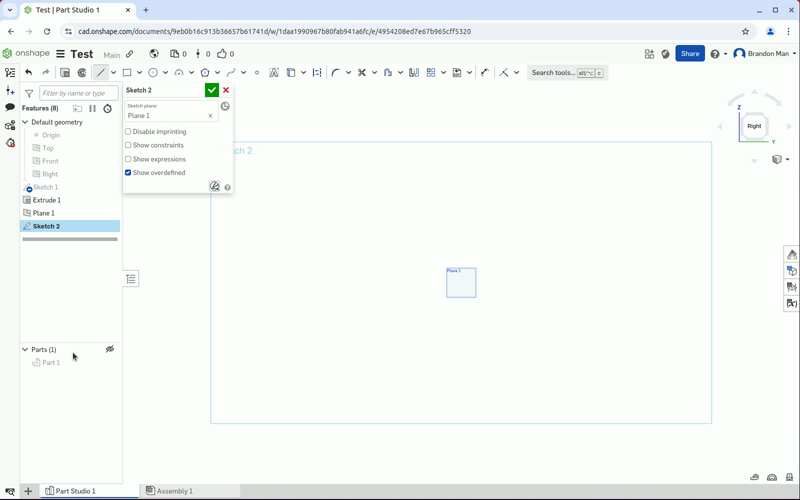
mouse_move(407, 282)
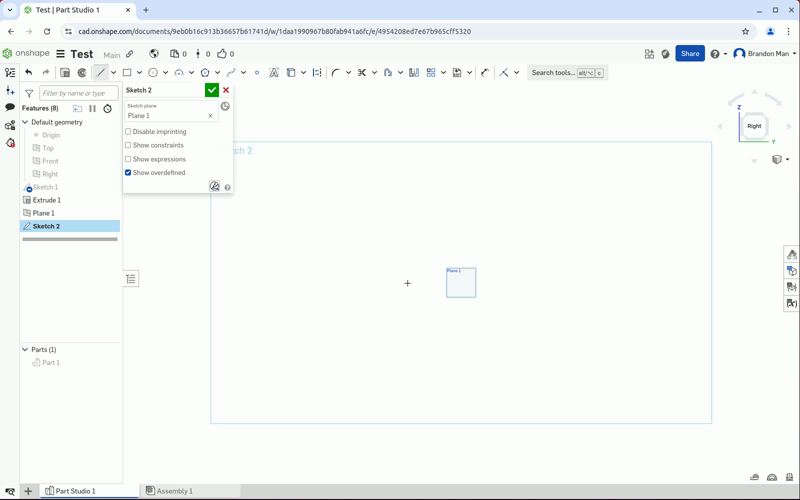
click(407, 282)
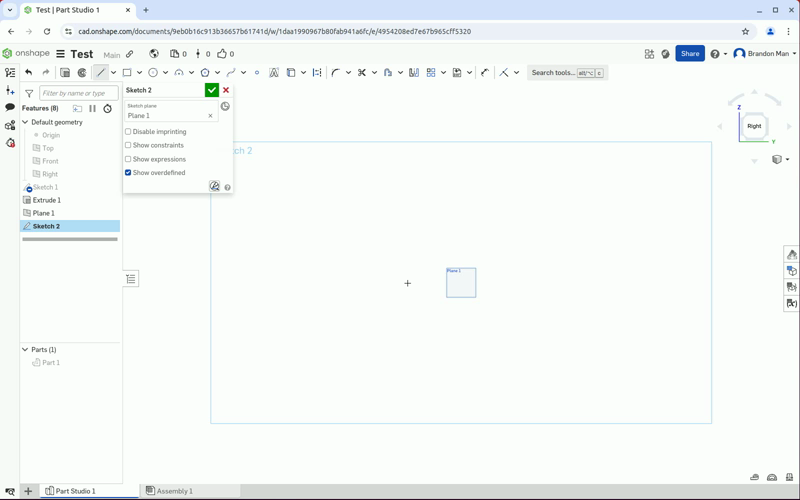
key_up(shift)
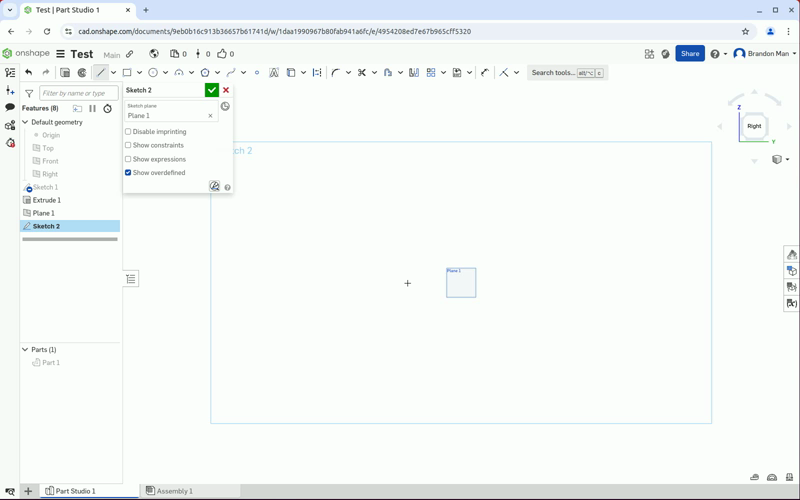
key_down(shift)
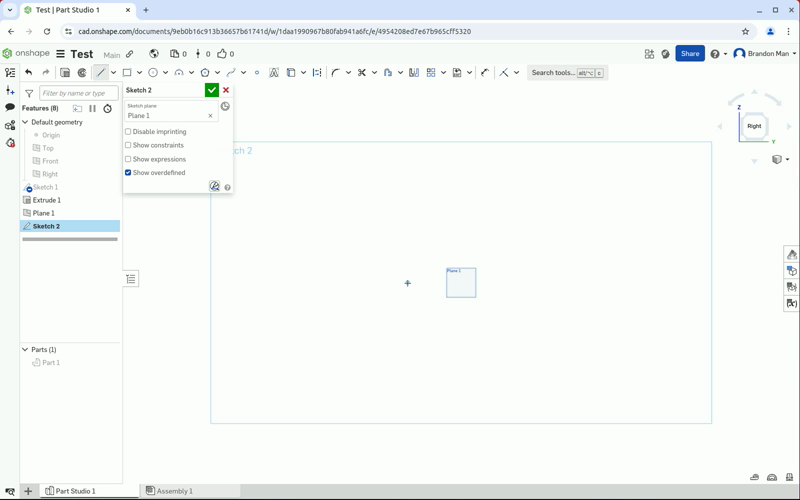
mouse_move(513, 282)
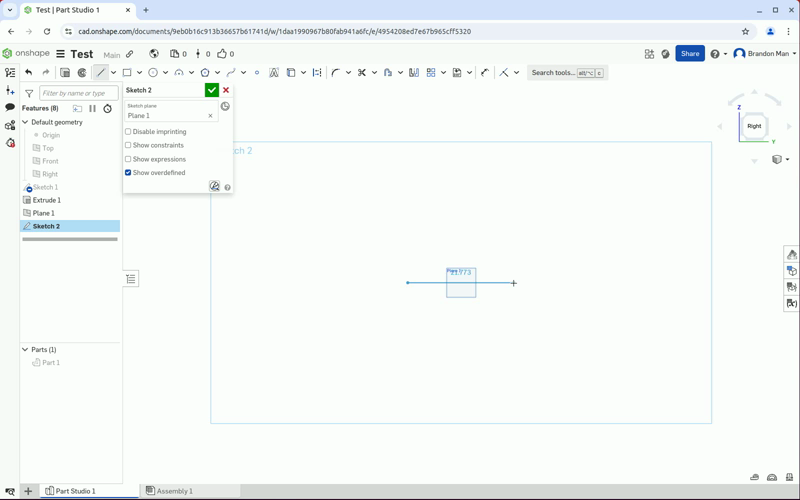
click(513, 282)
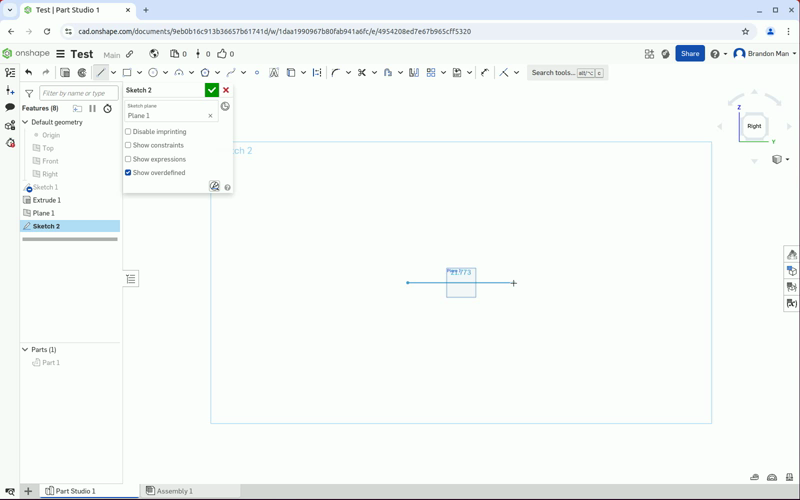
key_up(shift)
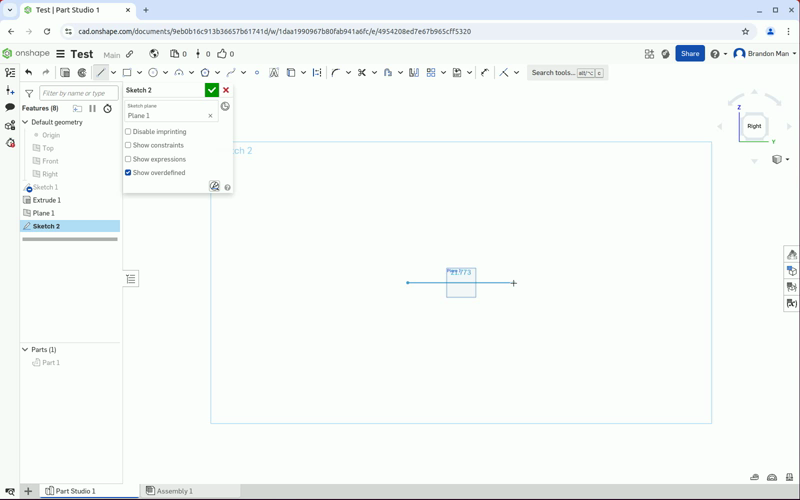
key_down(shift)
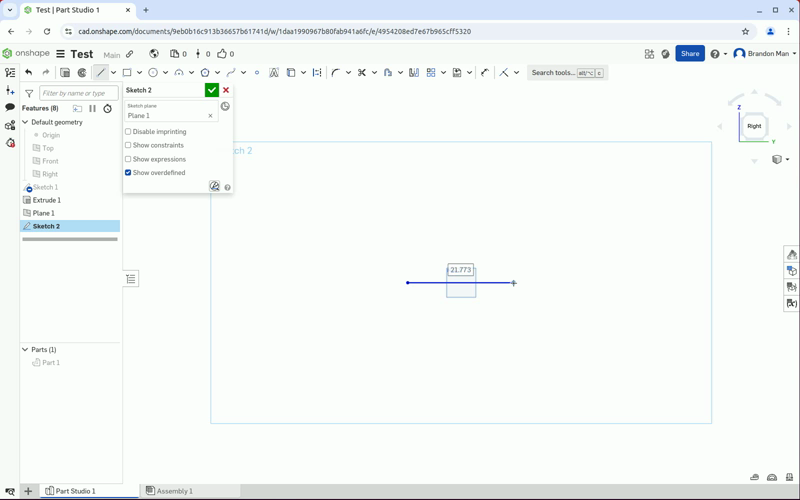
mouse_move(543, 282)
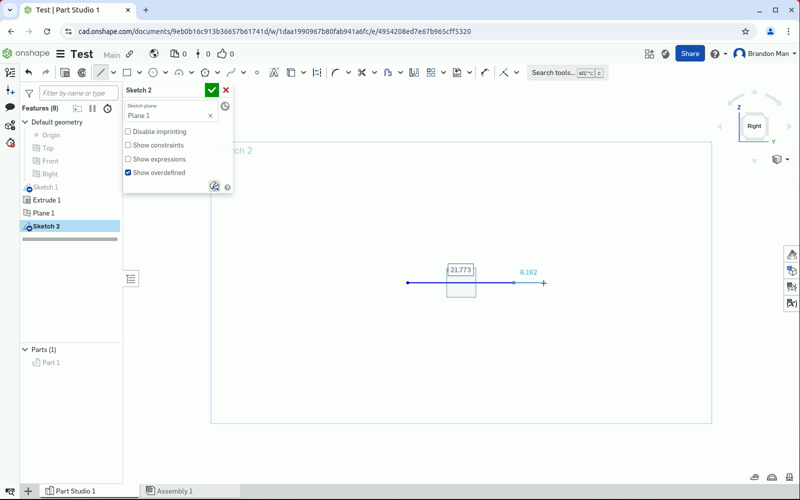
mouse_move(513, 260)
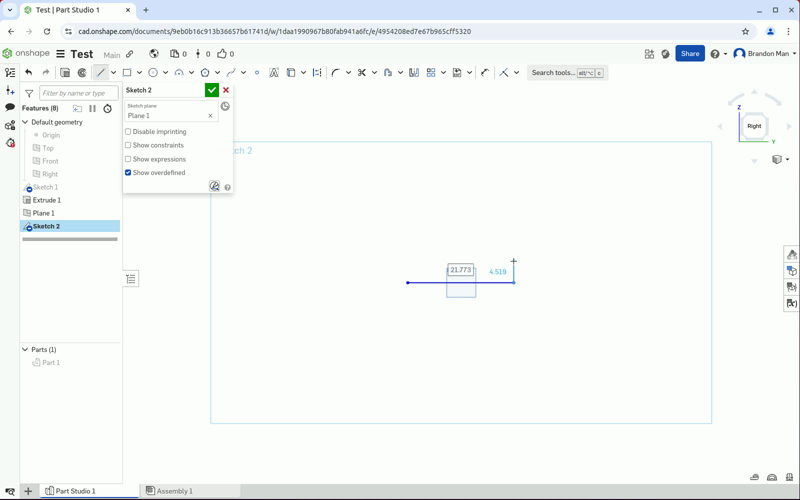
click(513, 260)
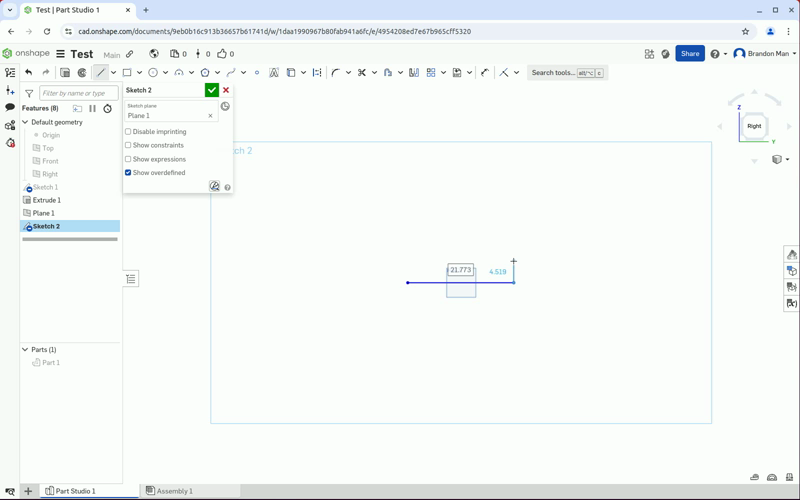
key_up(shift)
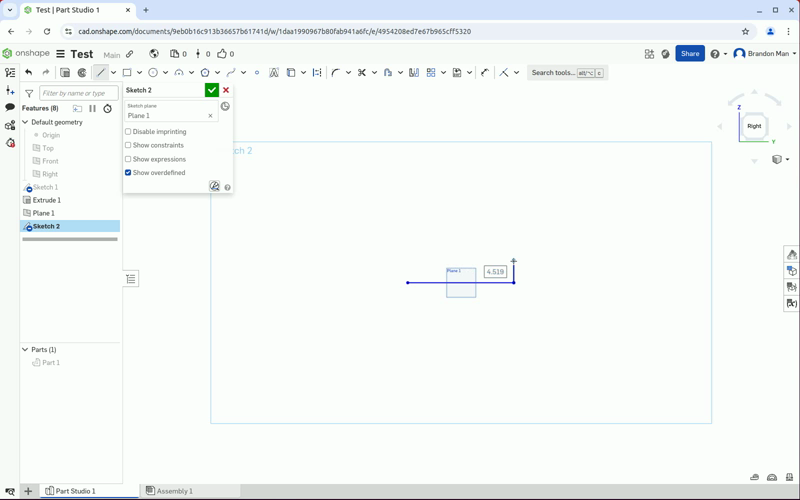
key_down(shift)
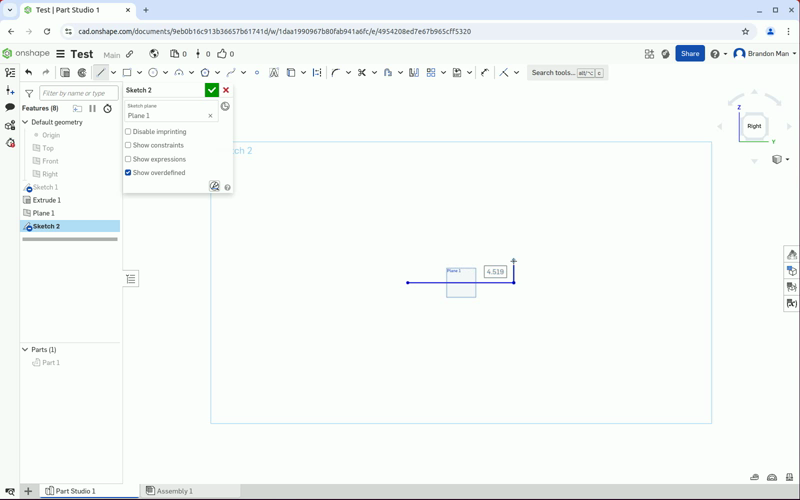
mouse_move(407, 260)
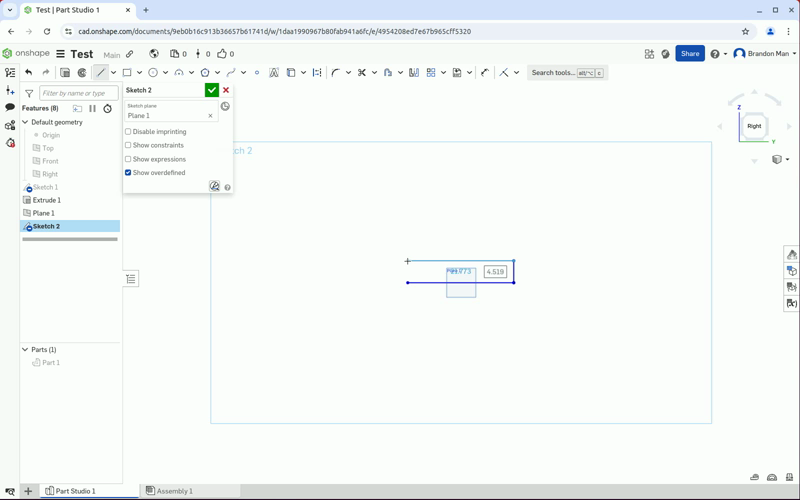
click(407, 260)
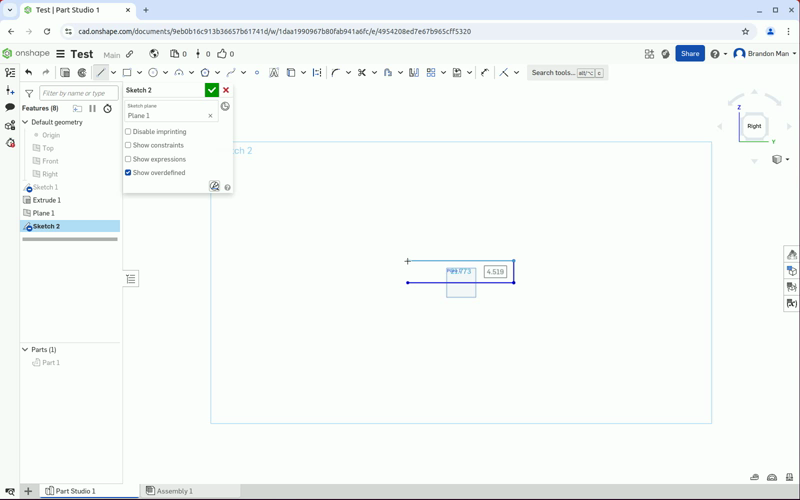
key_up(shift)
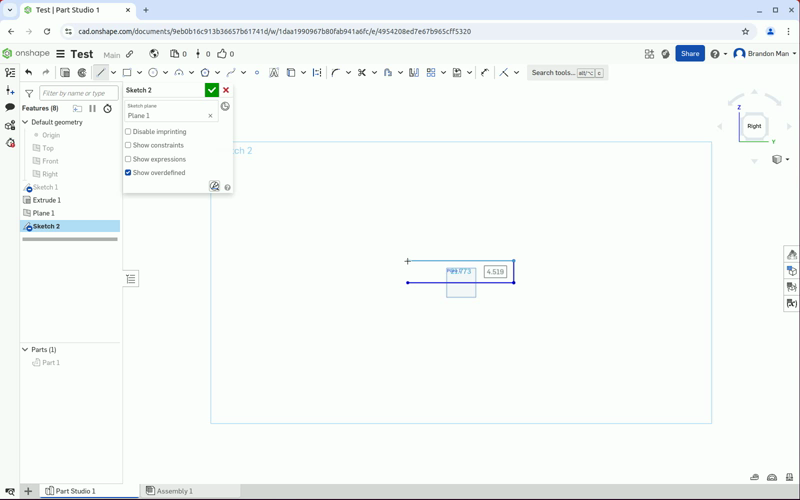
mouse_move(437, 260)
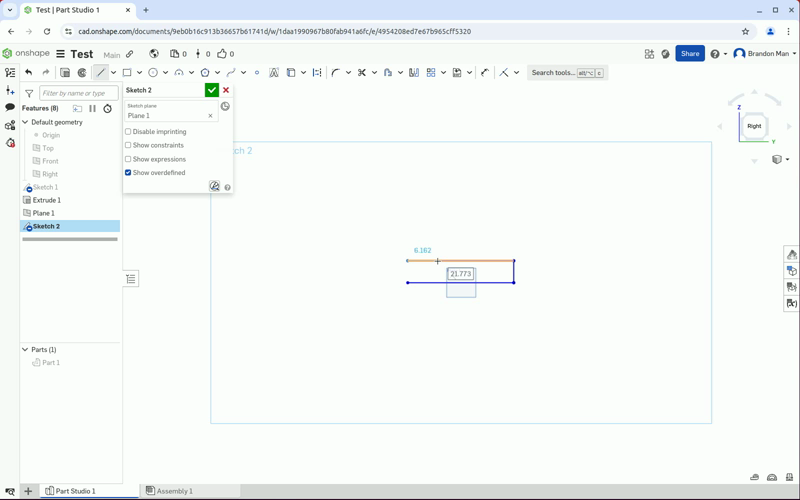
key_down(shift)
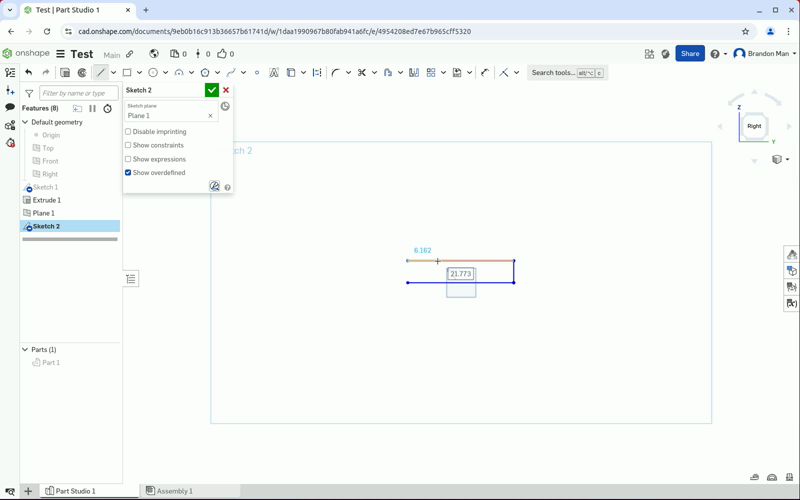
mouse_move(407, 282)
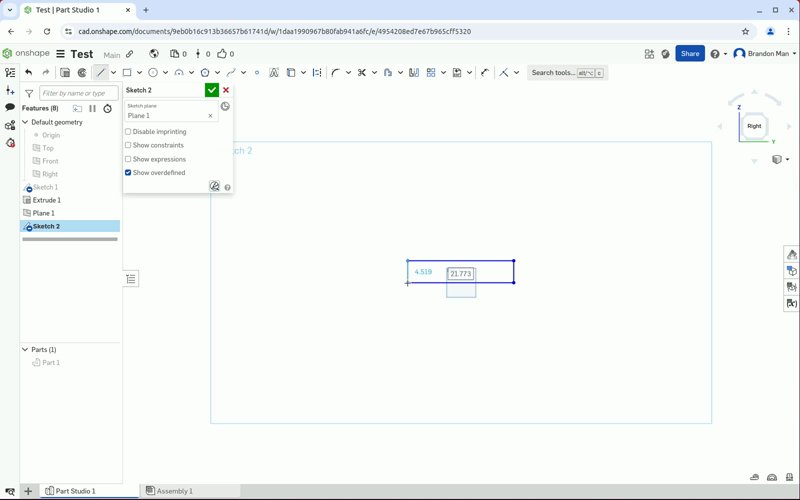
key_up(shift)
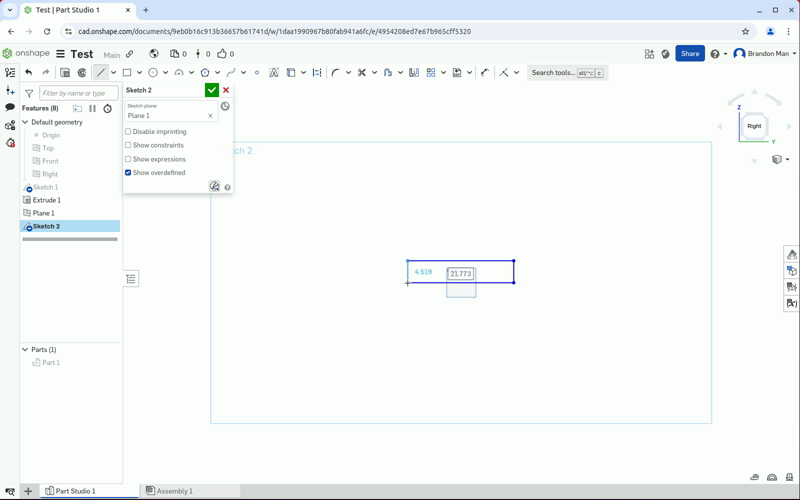
click(407, 282)
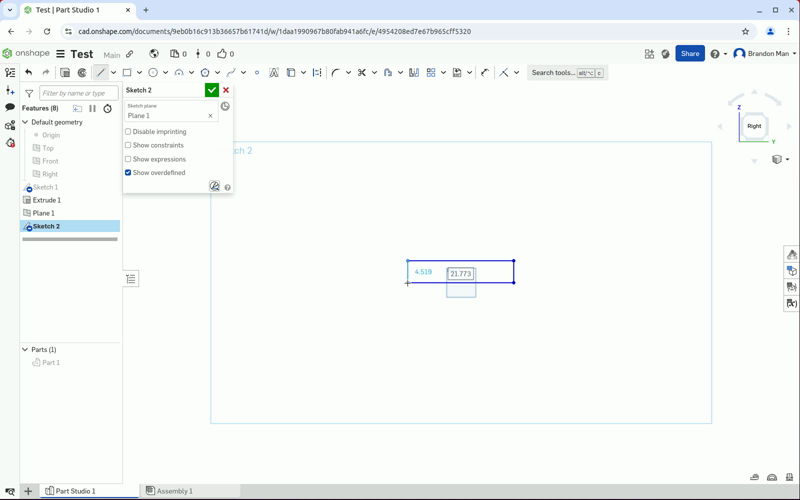
key(esc)
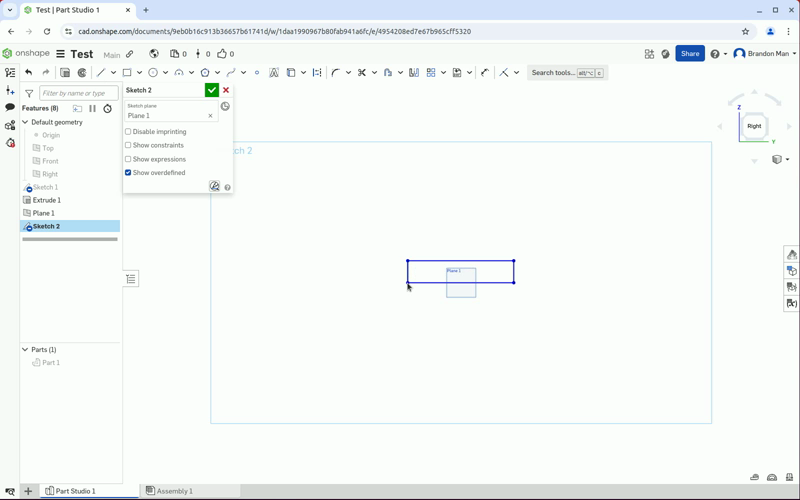
mouse_move(451, 280)
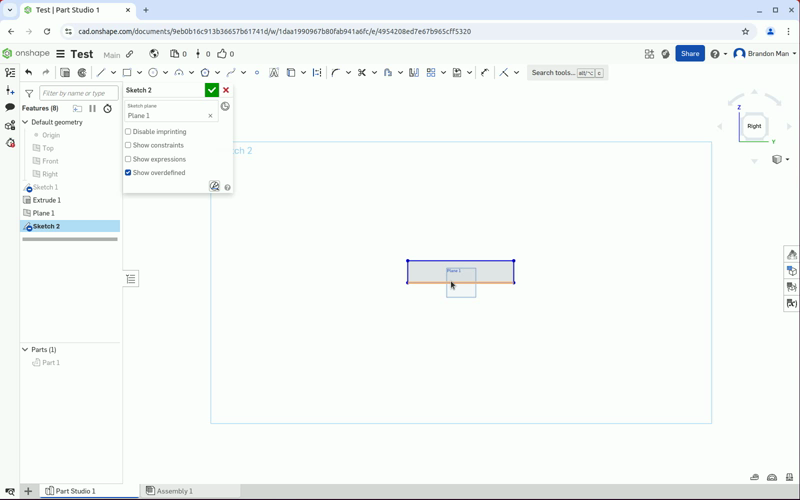
click(451, 280)
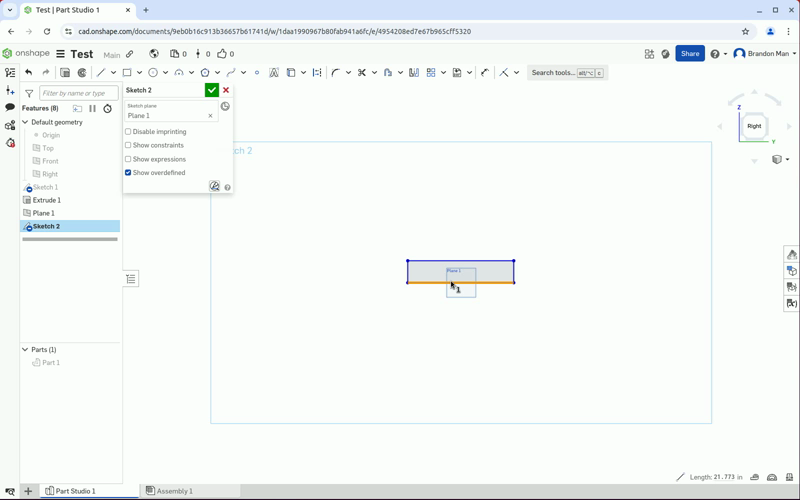
mouse_move(73, 352)
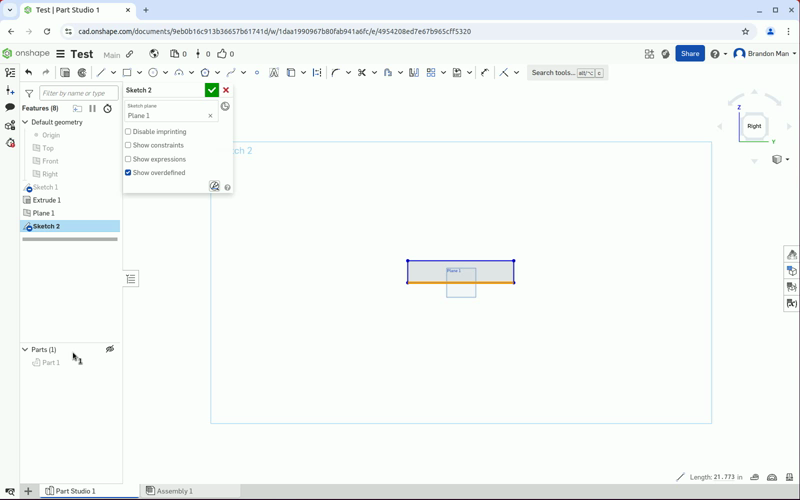
key(shift+y)
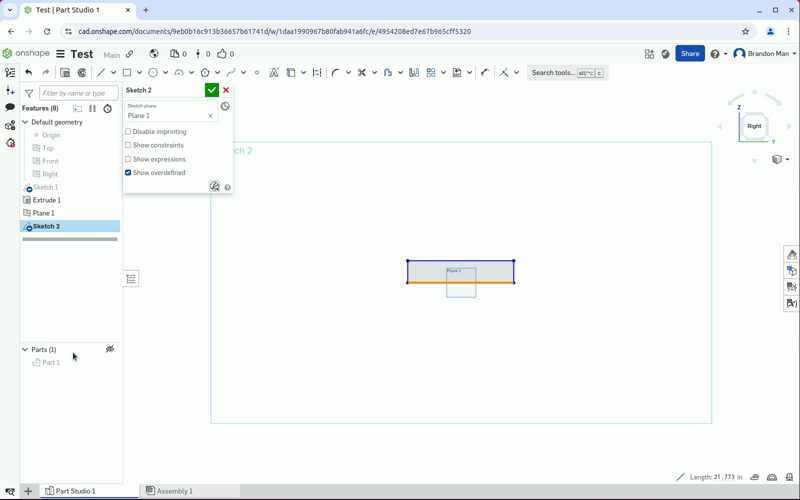
key(shift+e)
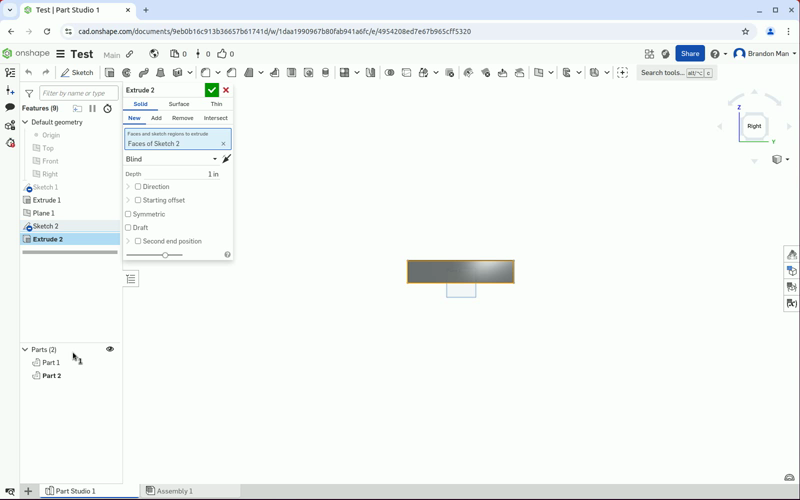
mouse_move(143, 106)
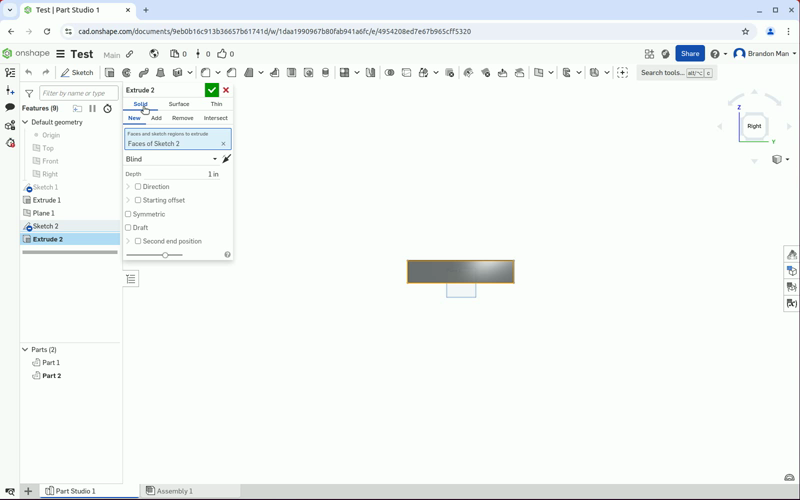
click(143, 106)
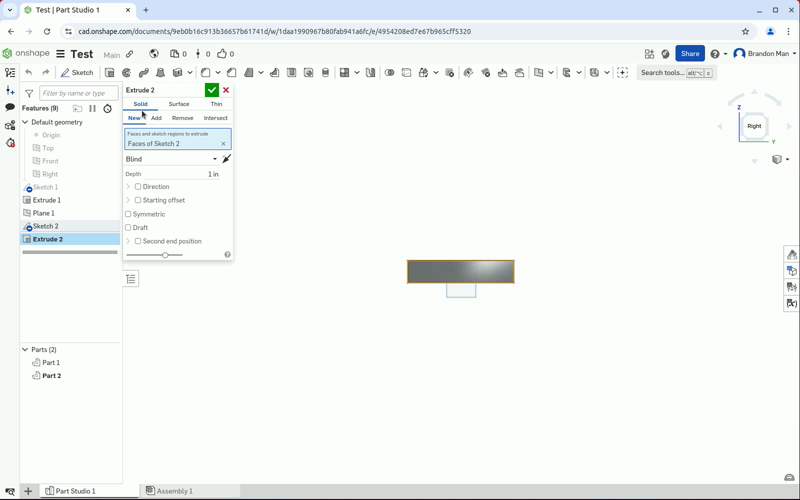
mouse_move(137, 120)
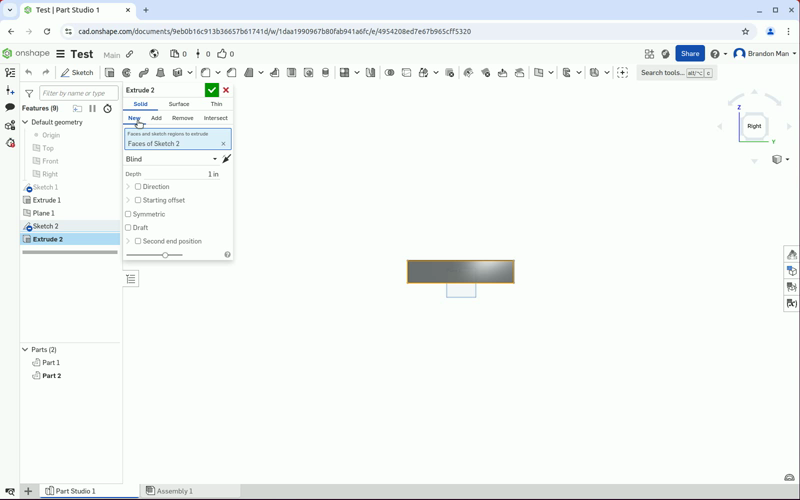
click(137, 120)
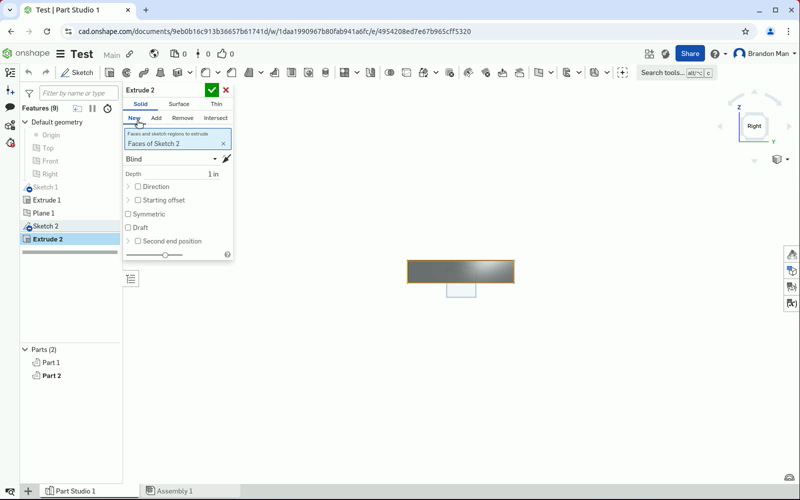
key(tab, 4)
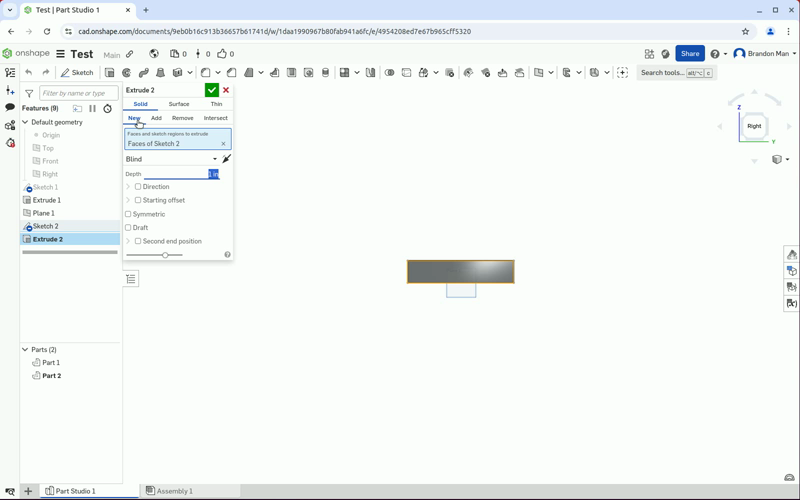
text(0.722)
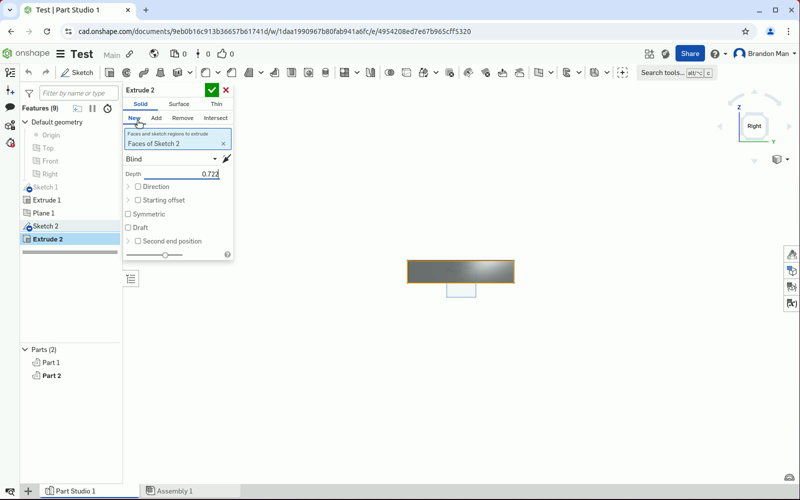
key(enter)
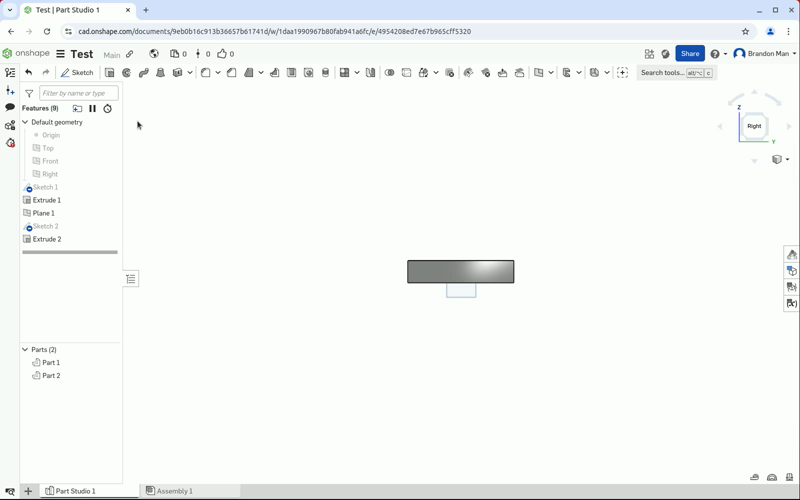
key(shift+h)
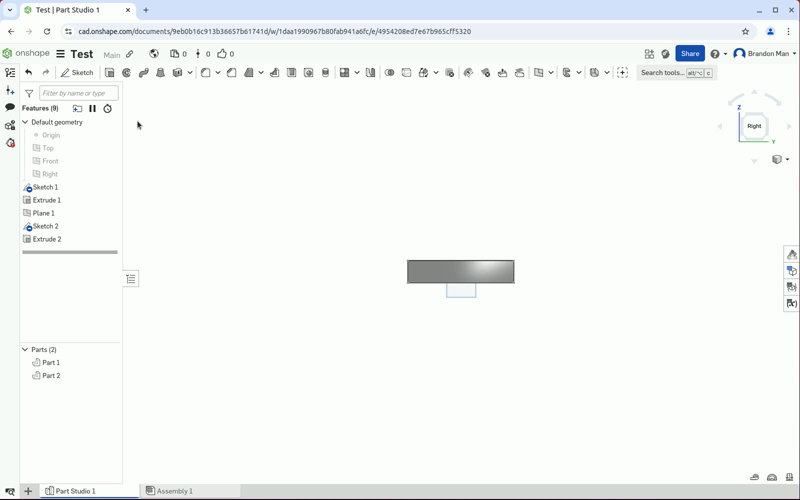
key(shift+h)
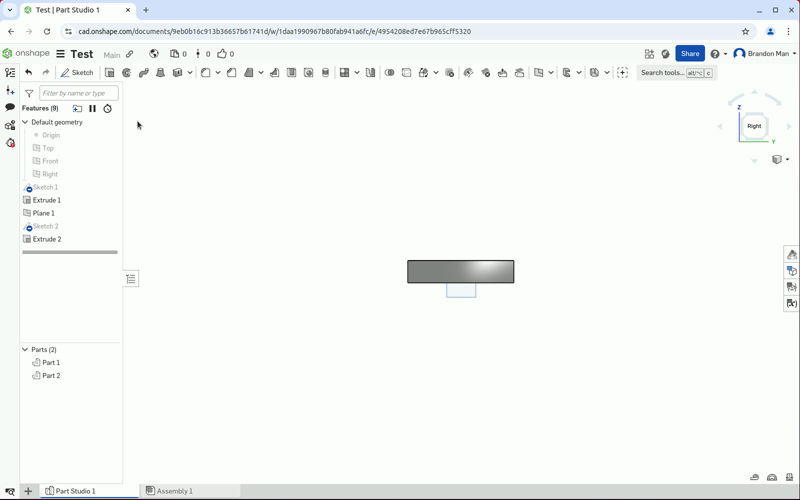
mouse_move(73, 189)
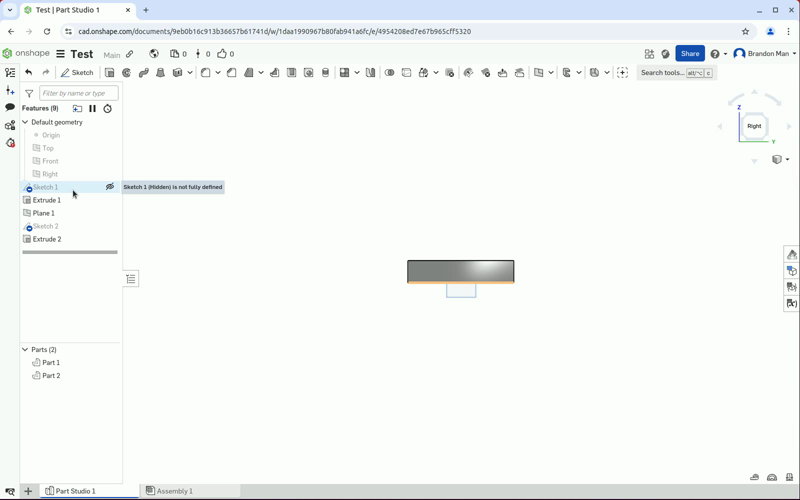
click(73, 189)
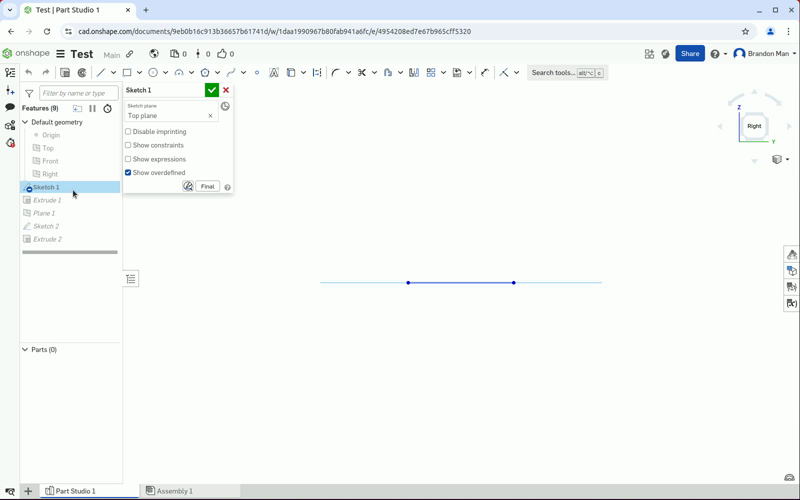
mouse_move(229, 92)
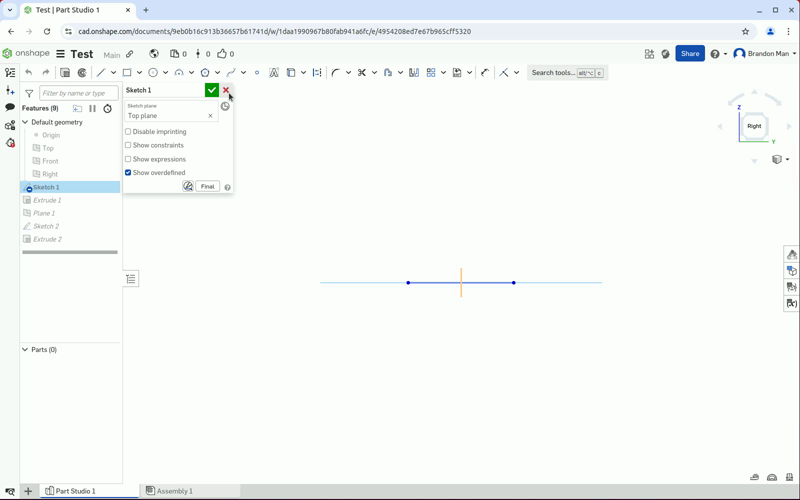
click(229, 92)
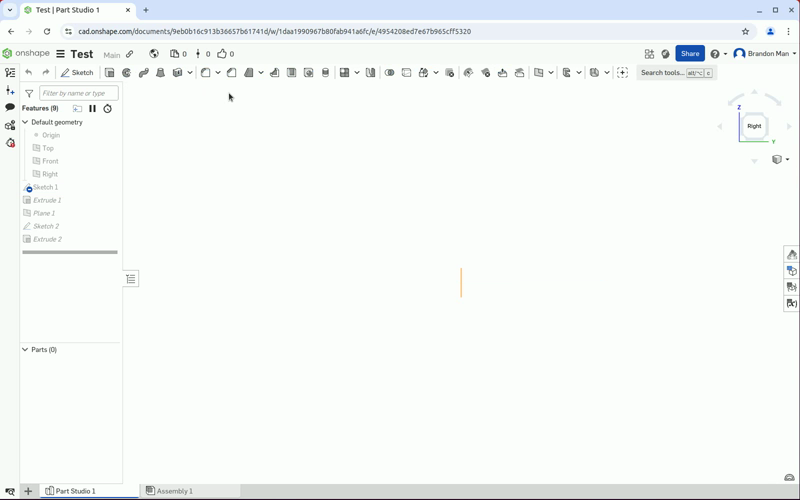
key(shift+s)
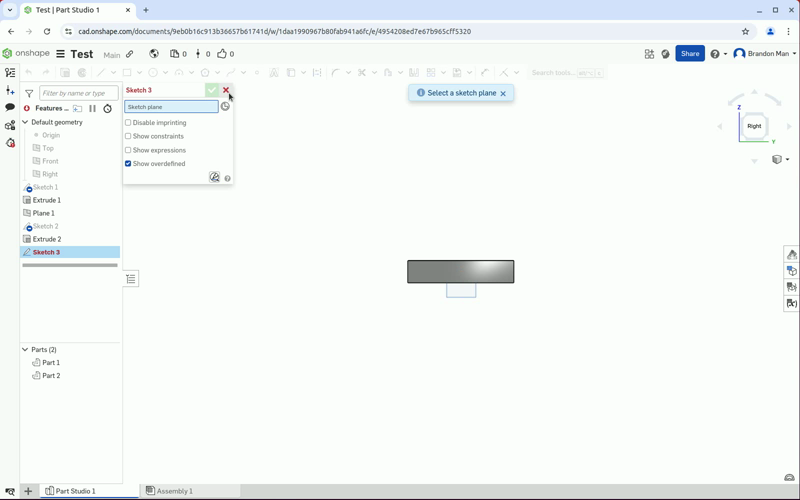
mouse_move(73, 215)
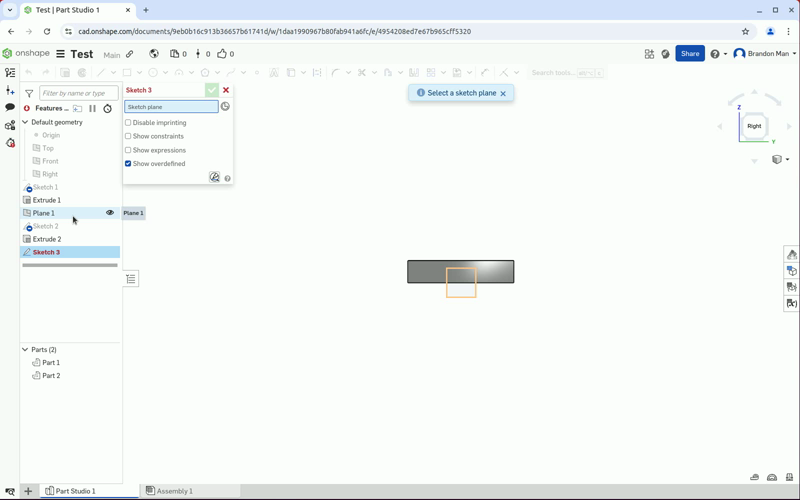
click(73, 215)
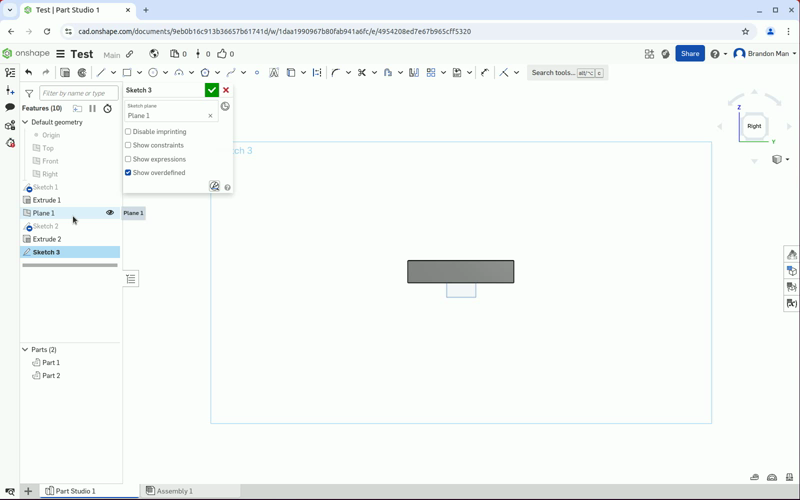
mouse_move(73, 352)
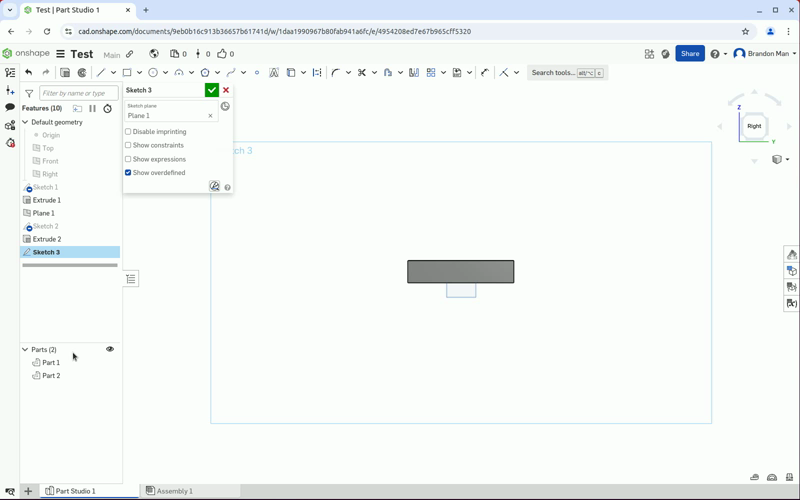
key(y)
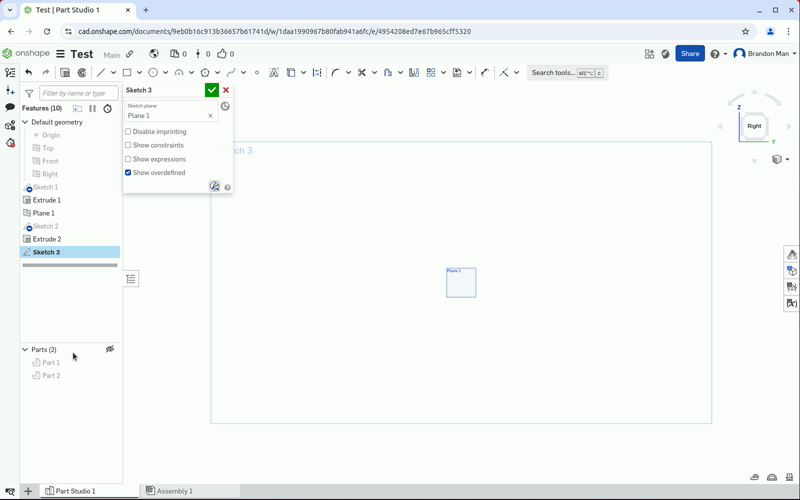
key(l)
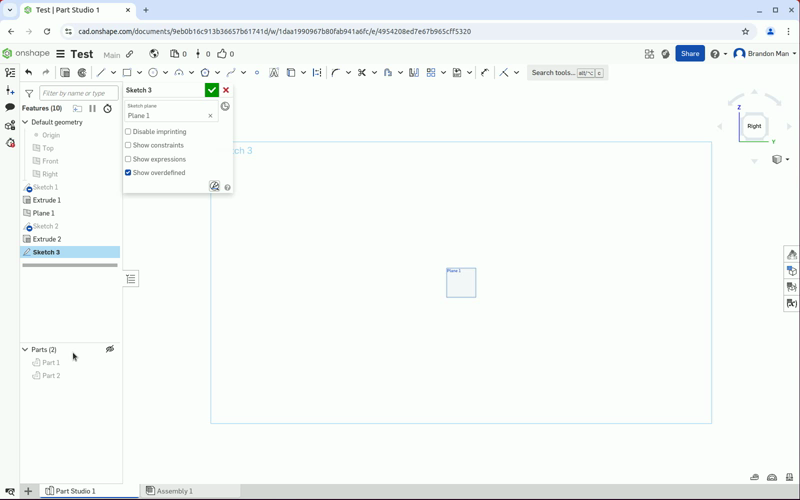
key_down(shift)
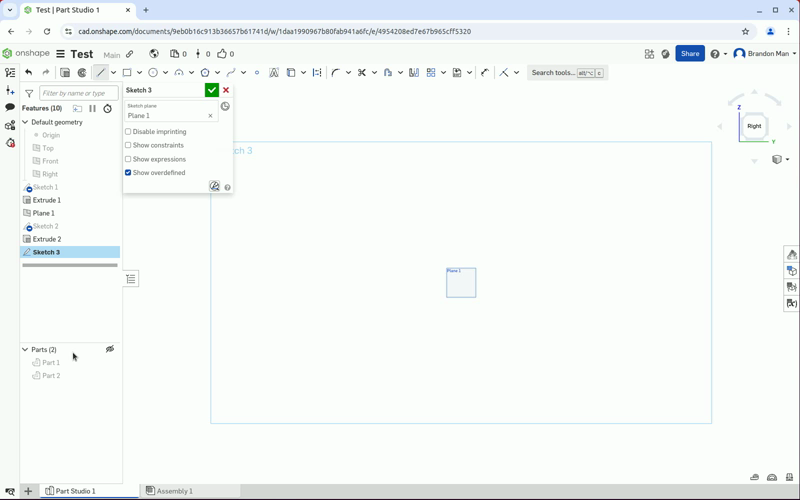
mouse_move(407, 260)
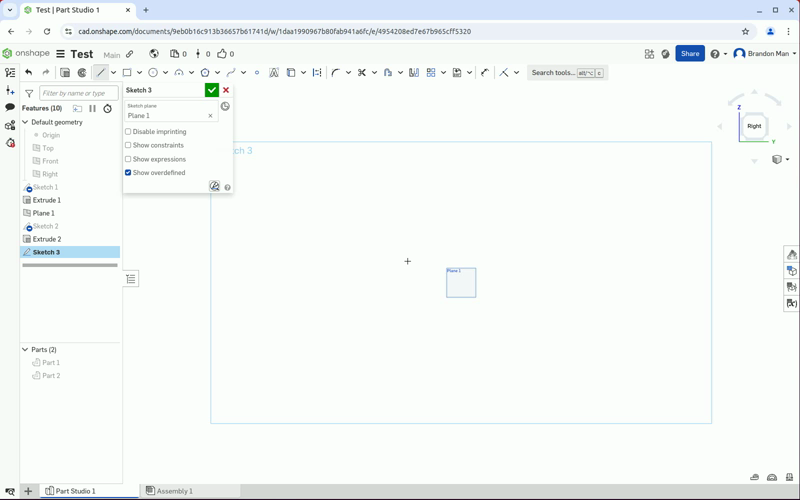
click(407, 260)
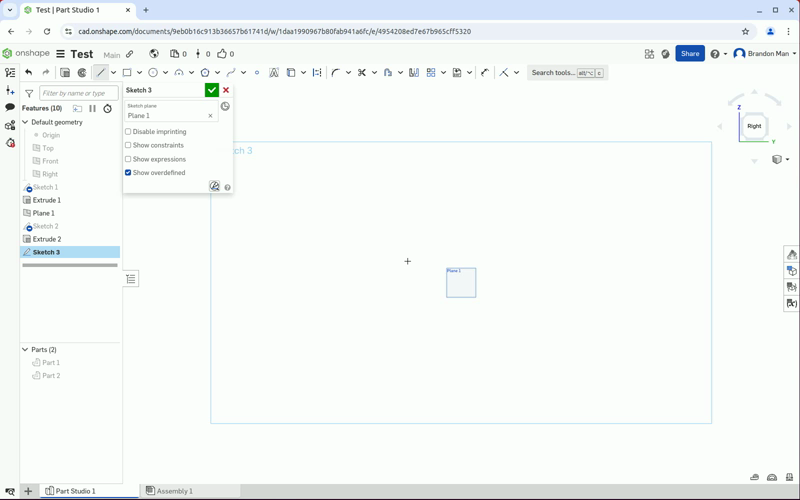
key_up(shift)
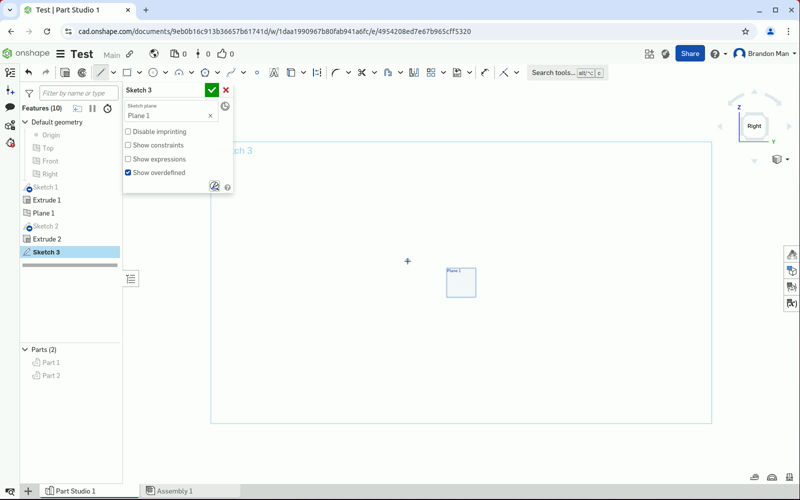
key_down(shift)
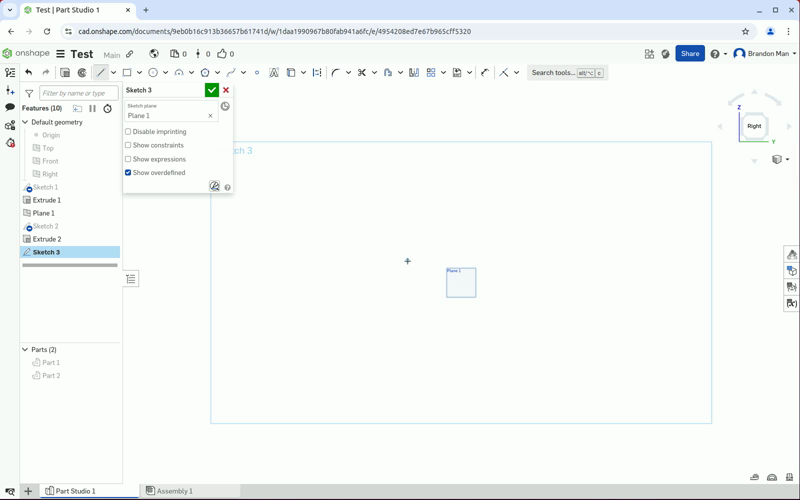
mouse_move(513, 260)
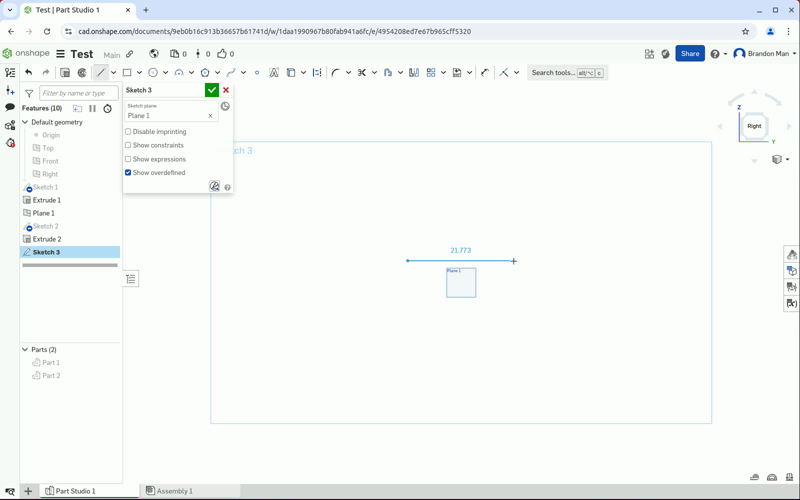
click(513, 260)
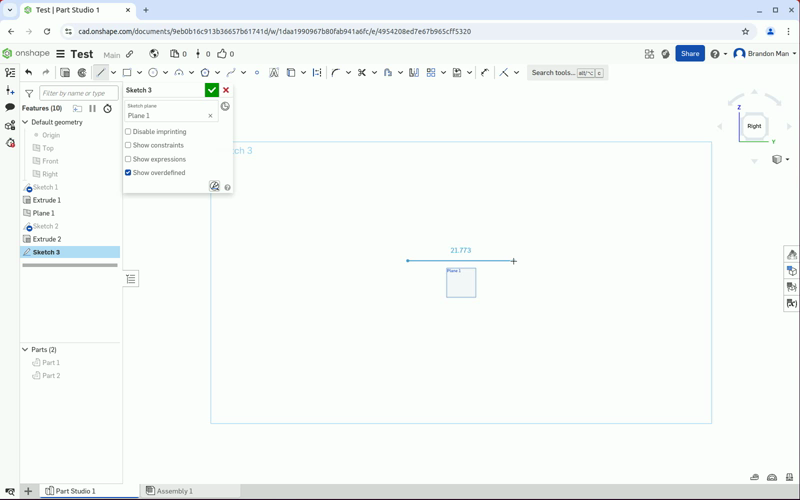
key_up(shift)
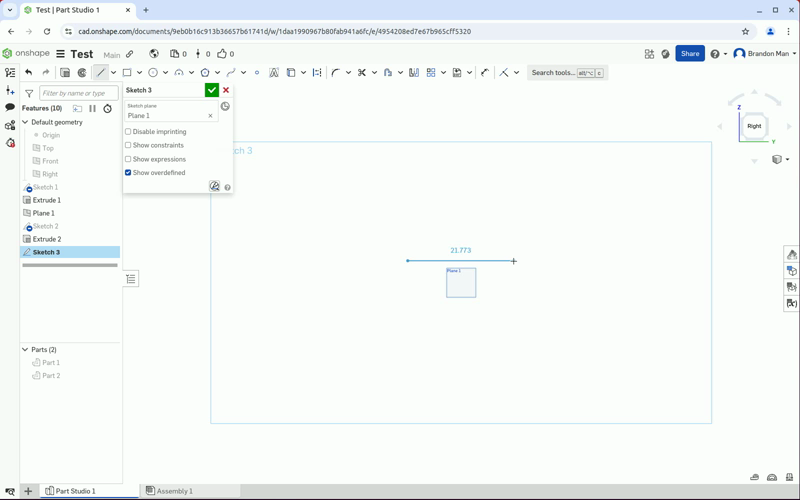
key_down(shift)
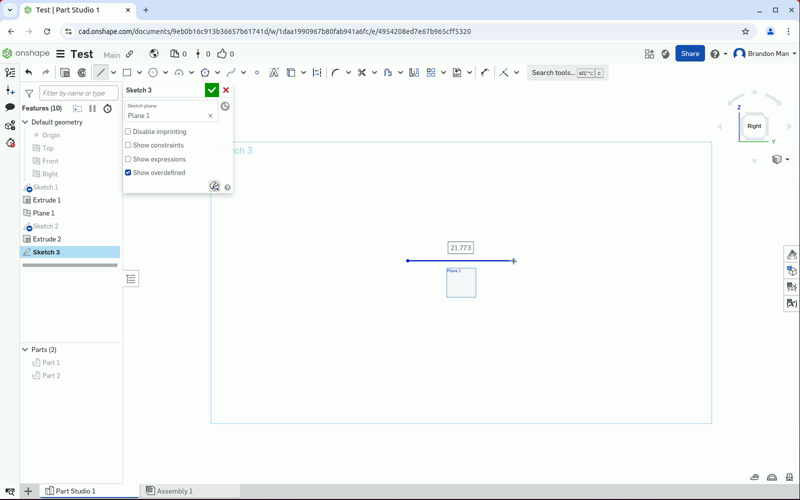
mouse_move(543, 260)
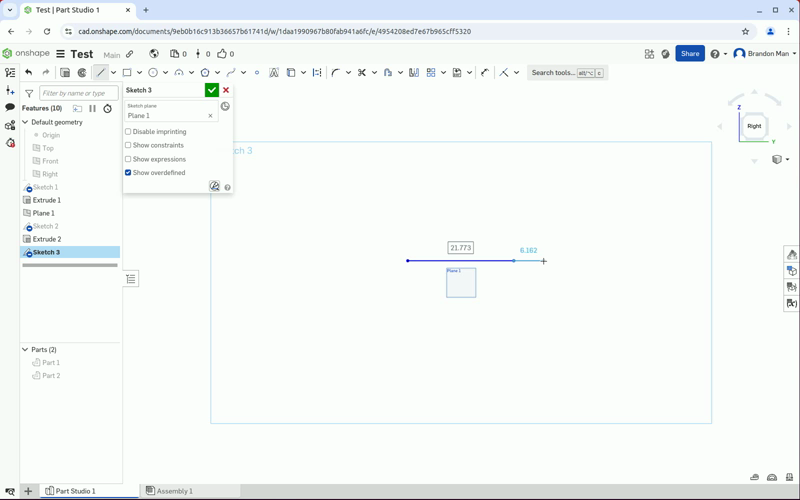
mouse_move(513, 257)
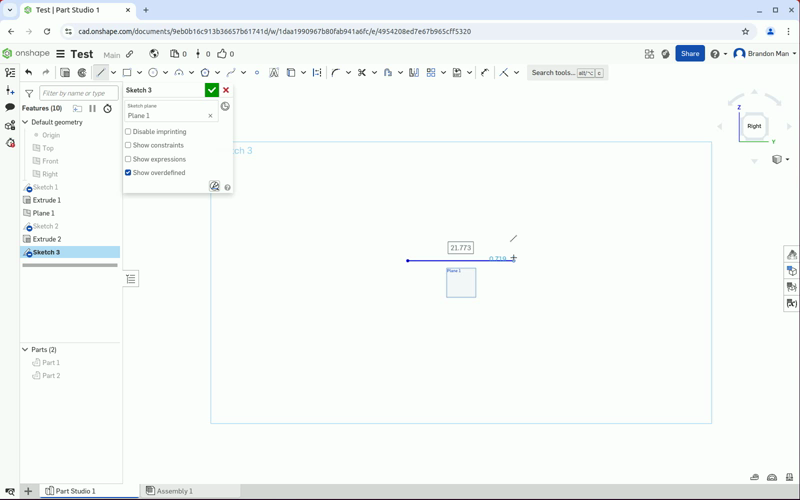
scroll(6)
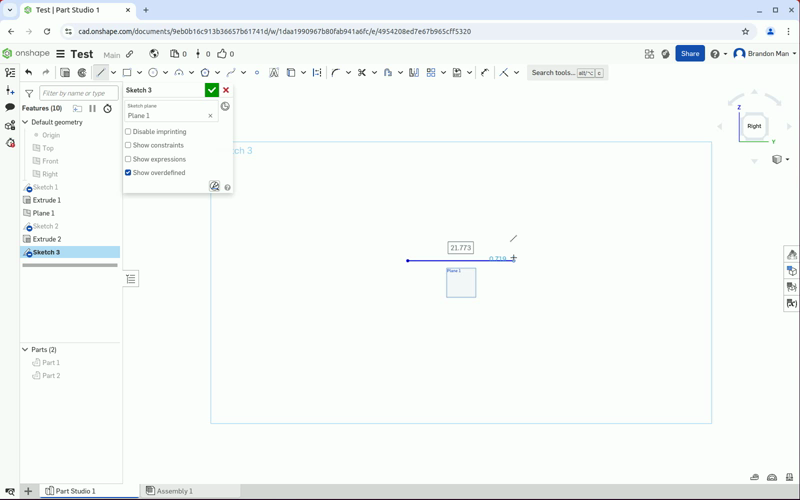
scroll(6)
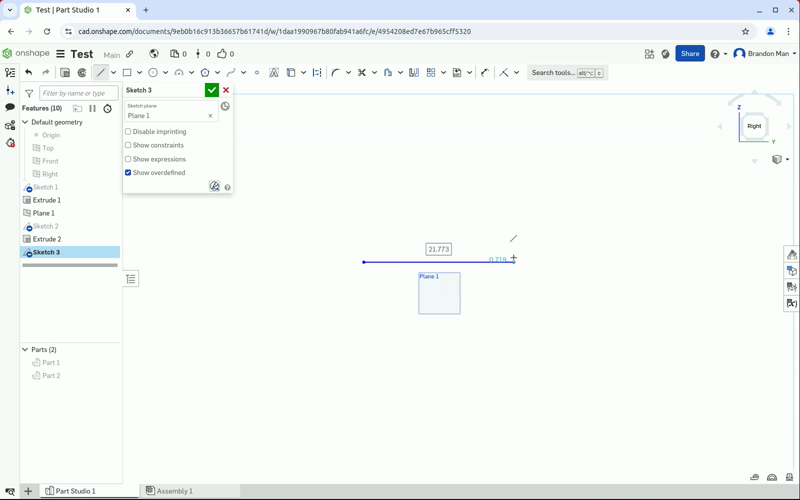
scroll(6)
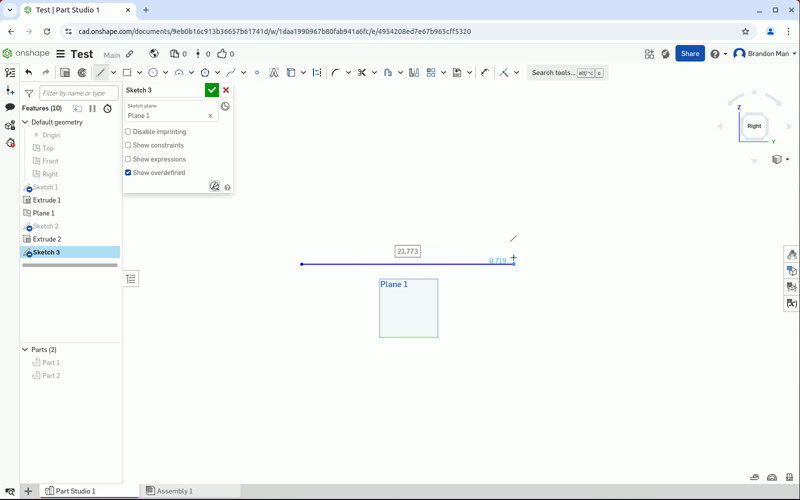
scroll(6)
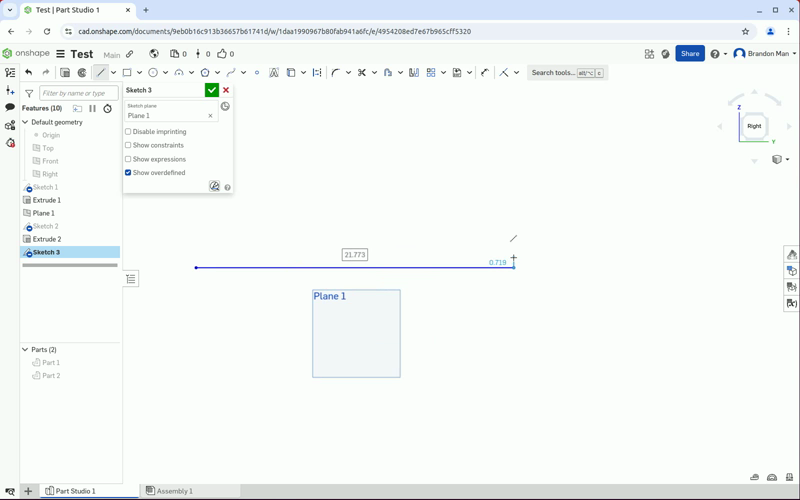
scroll(6)
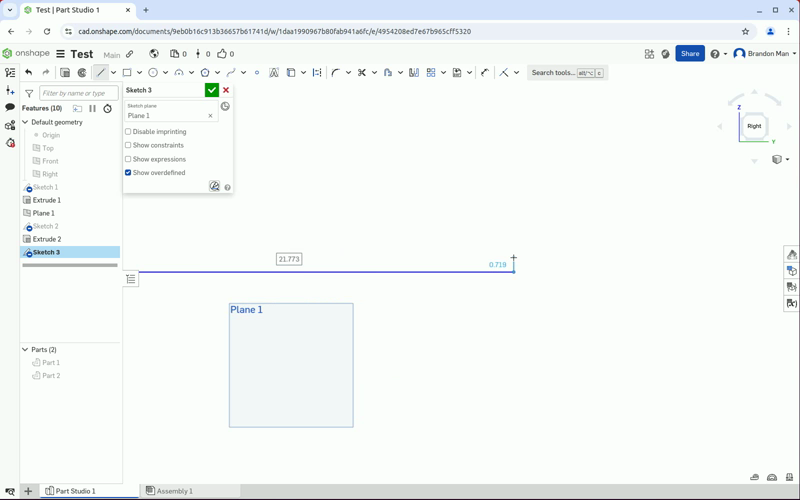
scroll(6)
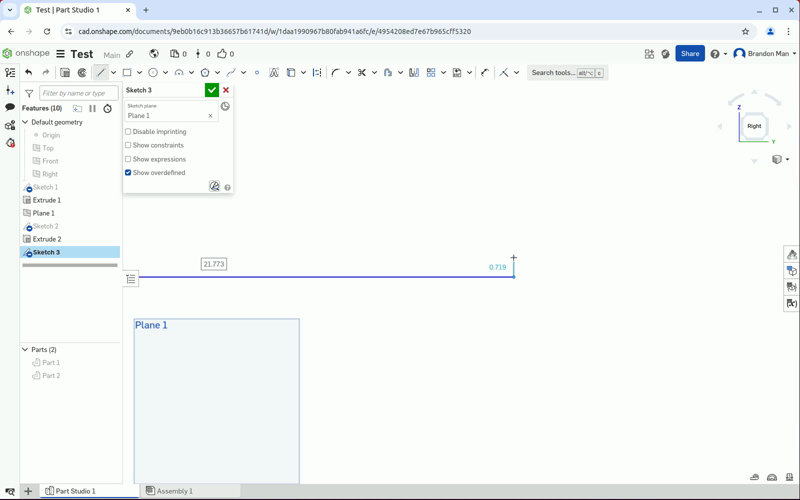
scroll(6)
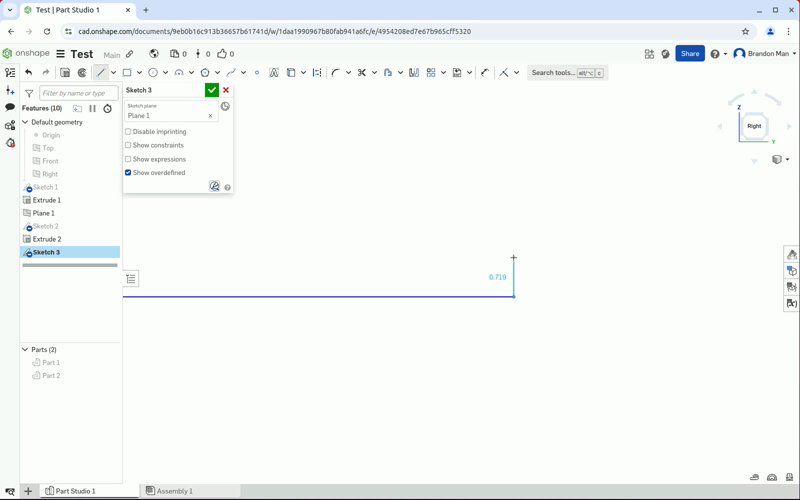
click(513, 257)
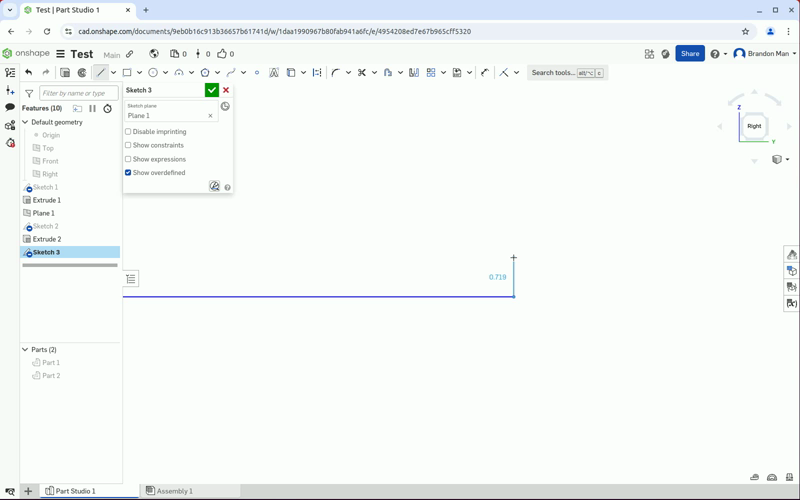
scroll(-6)
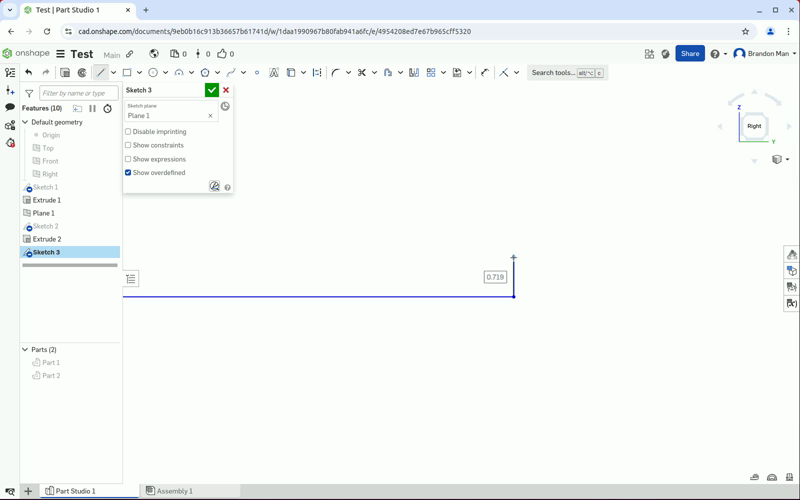
scroll(-6)
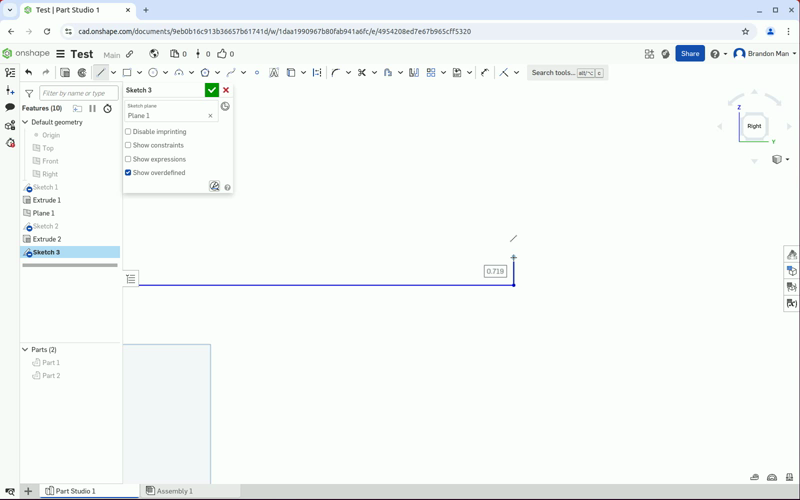
scroll(-6)
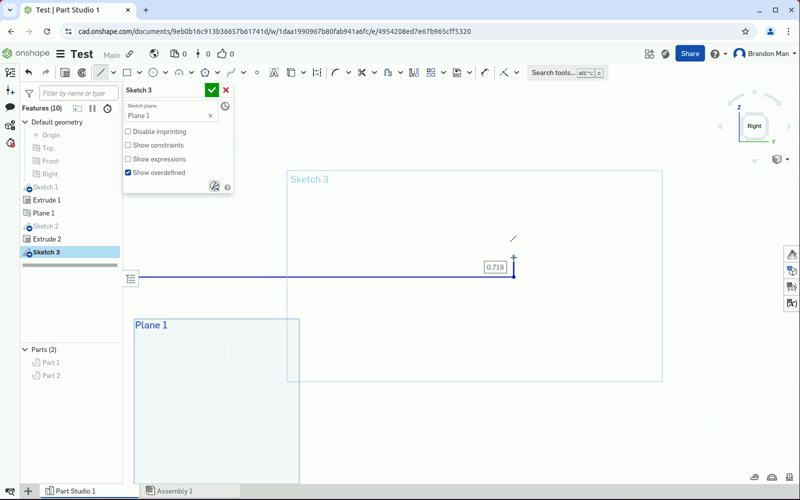
scroll(-6)
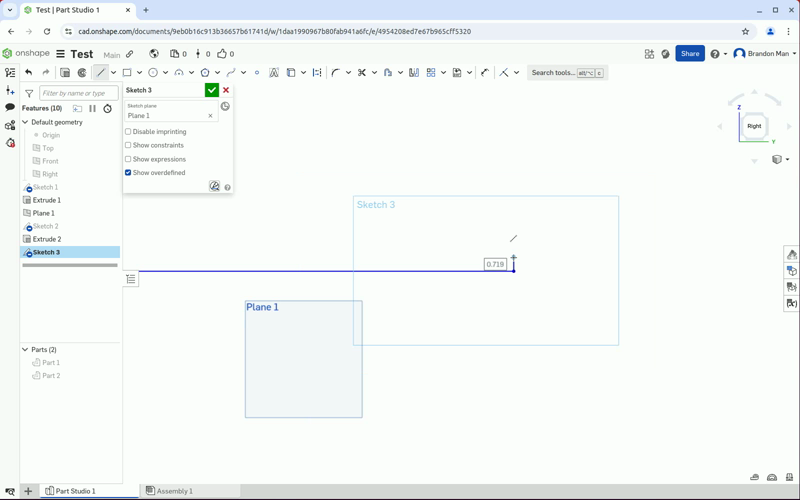
scroll(-6)
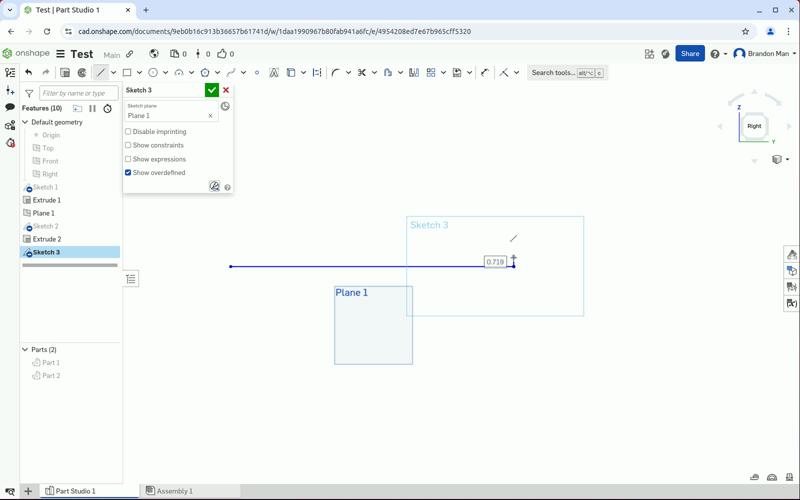
scroll(-6)
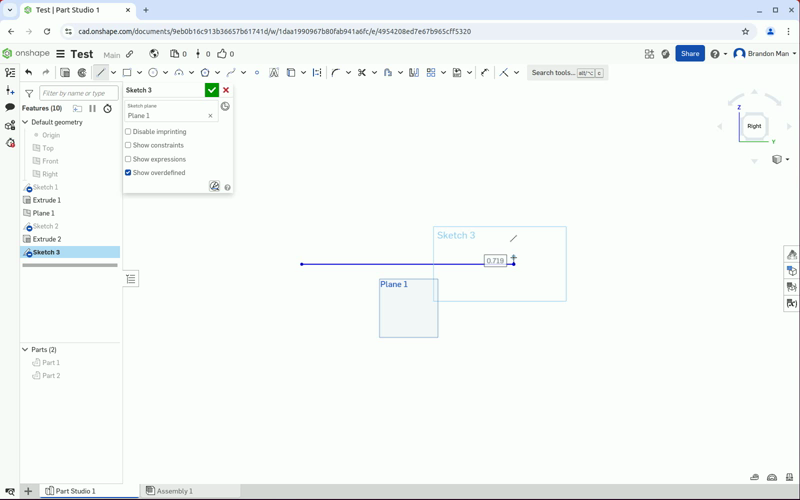
scroll(-6)
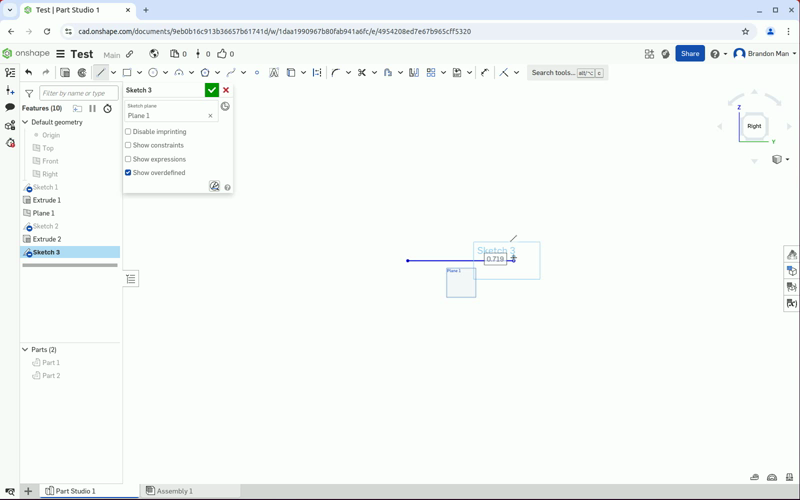
key_up(shift)
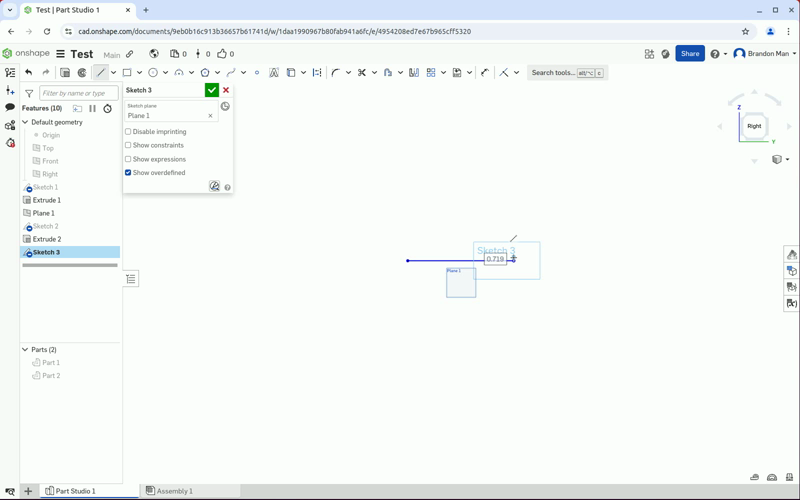
key_down(shift)
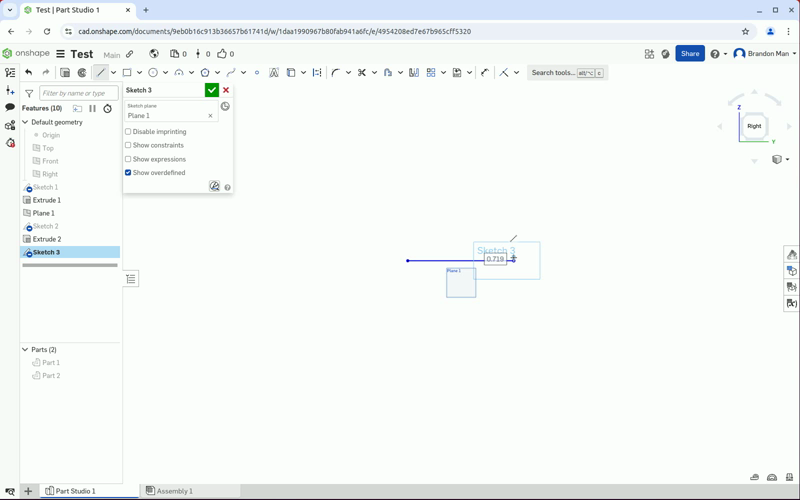
mouse_move(407, 257)
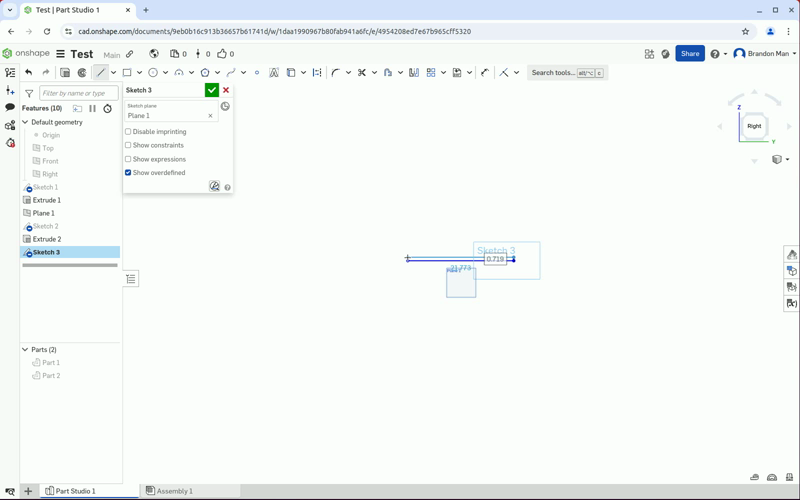
scroll(6)
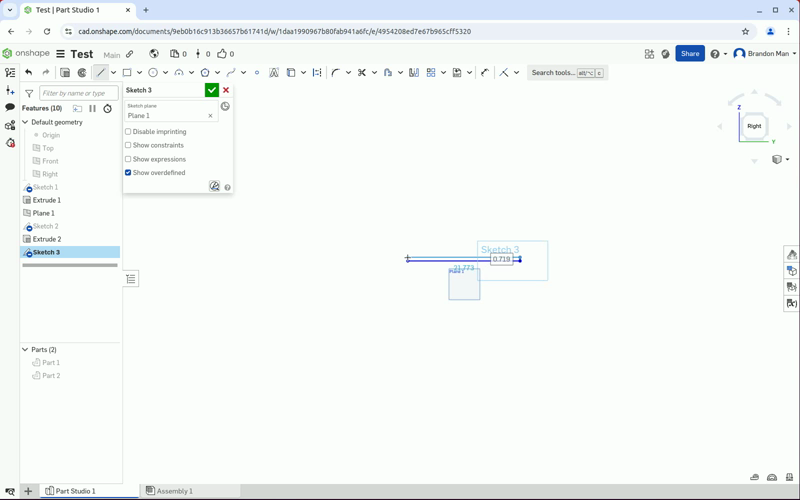
scroll(6)
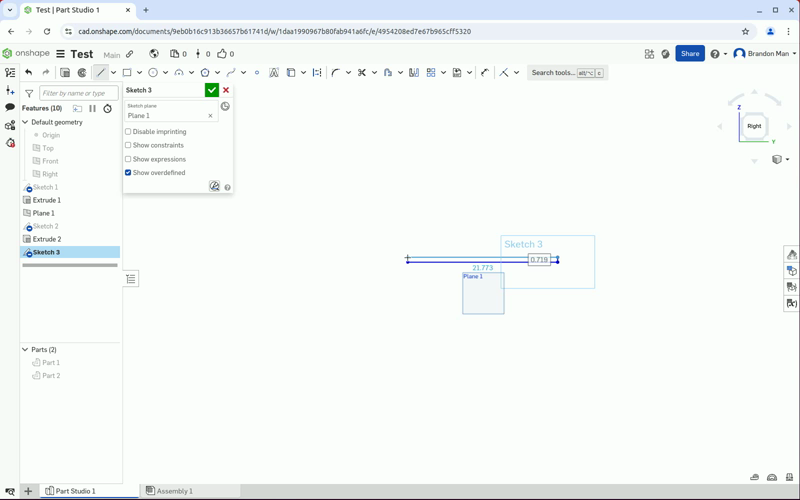
scroll(6)
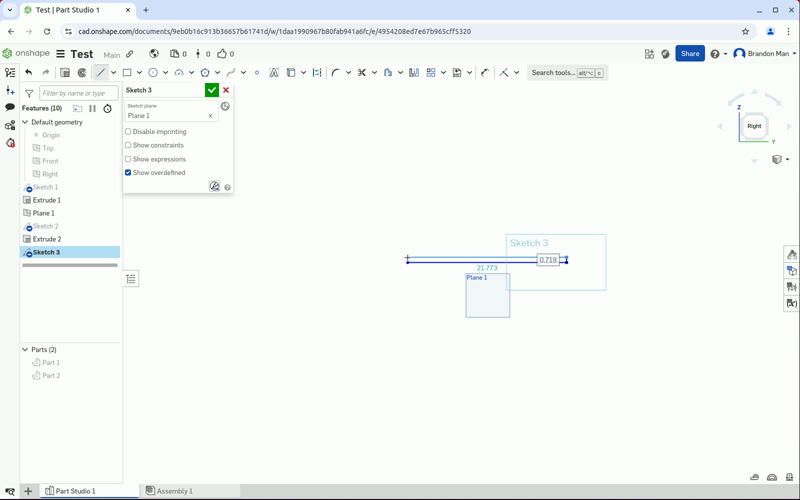
scroll(6)
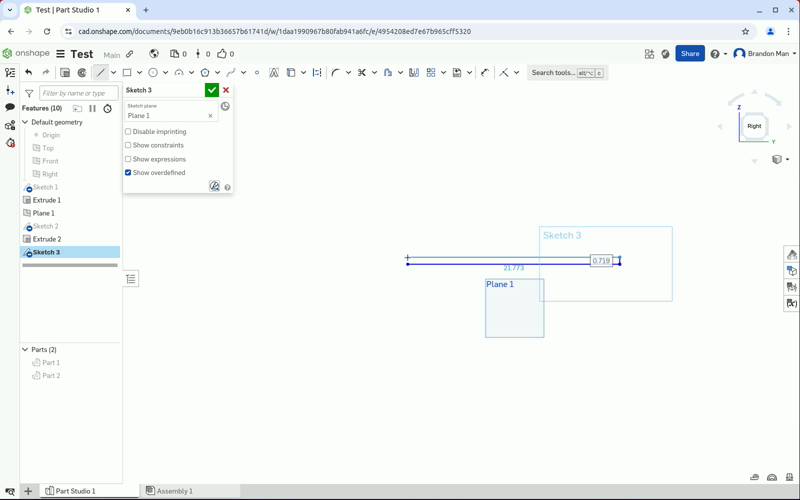
scroll(6)
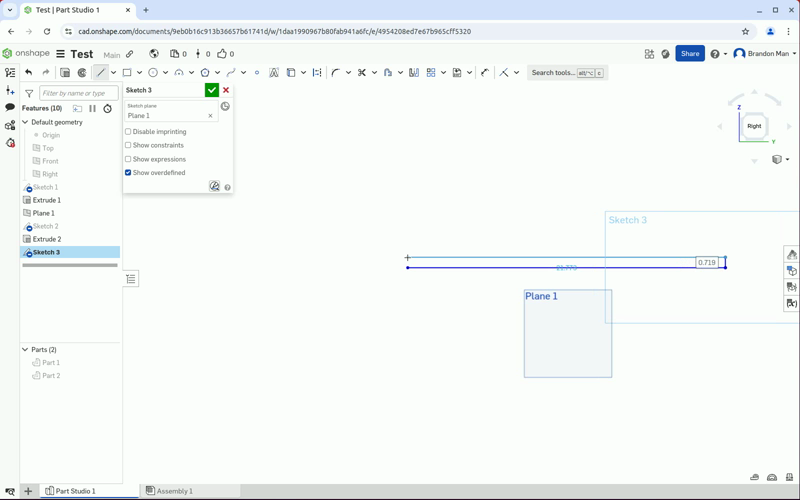
scroll(6)
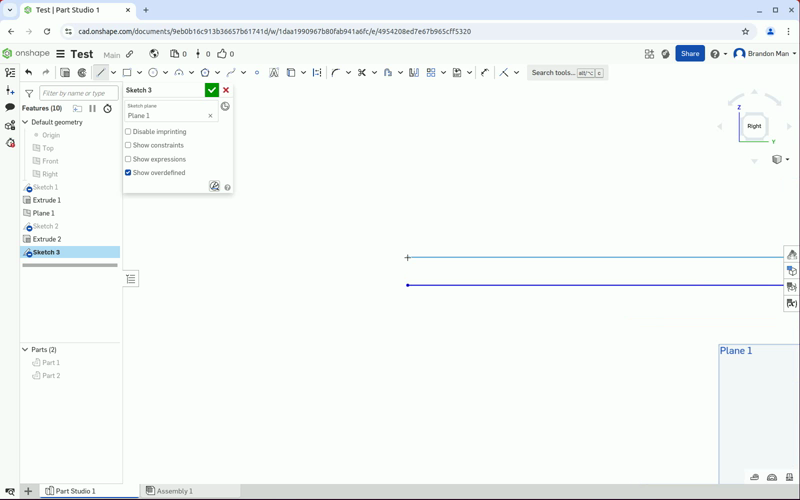
scroll(6)
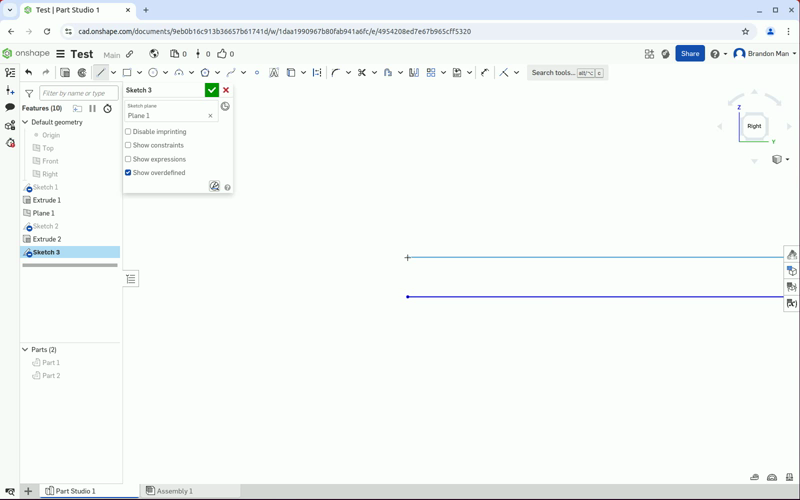
click(407, 257)
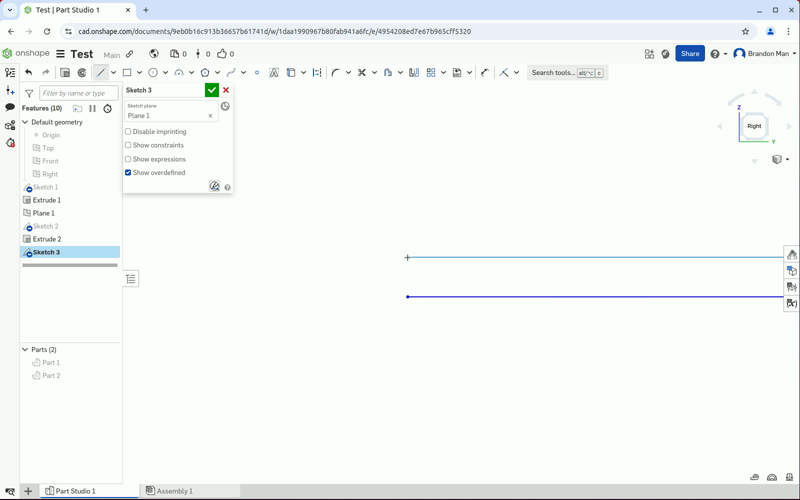
scroll(-6)
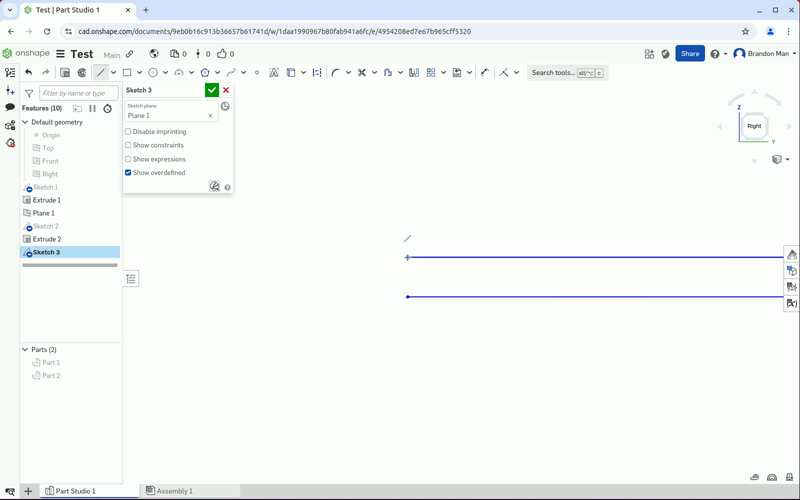
scroll(-6)
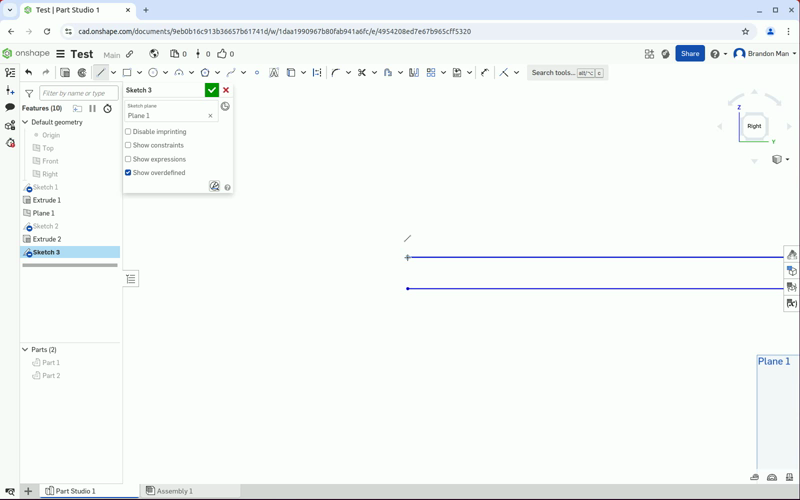
scroll(-6)
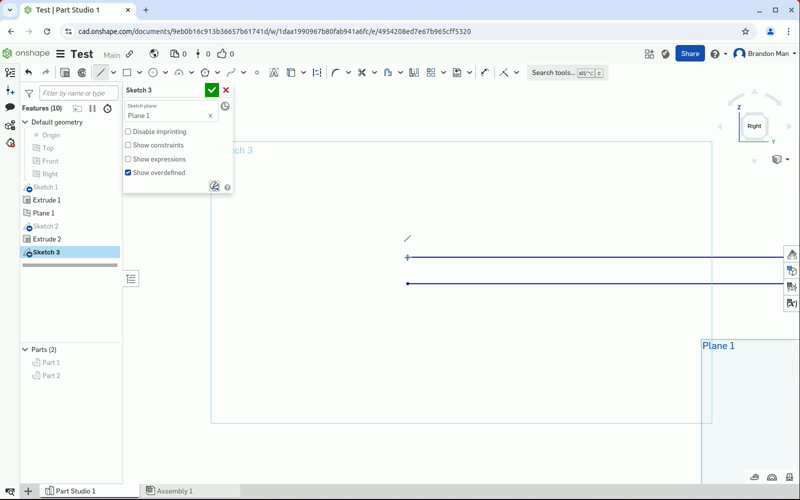
scroll(-6)
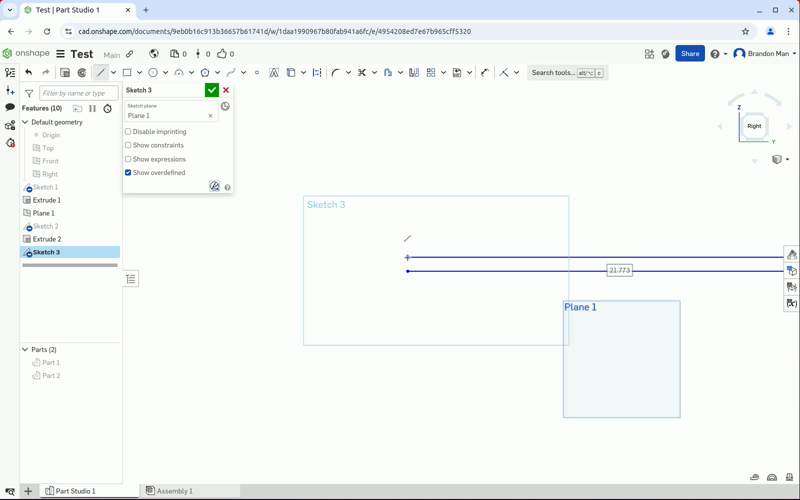
scroll(-6)
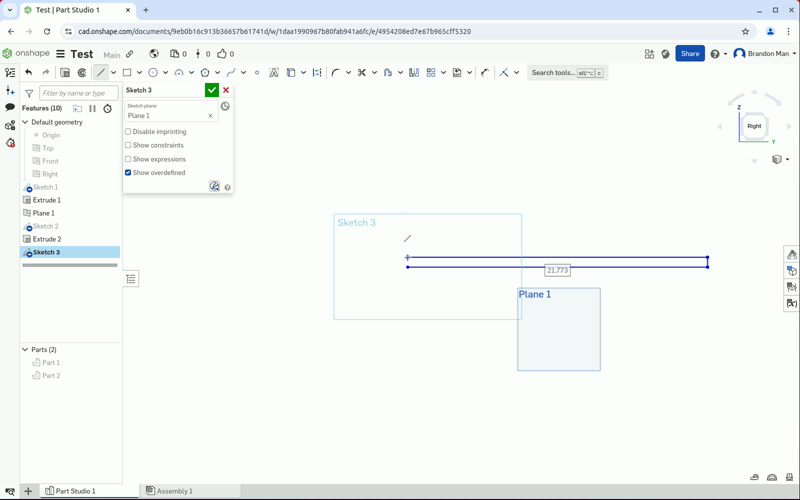
scroll(-6)
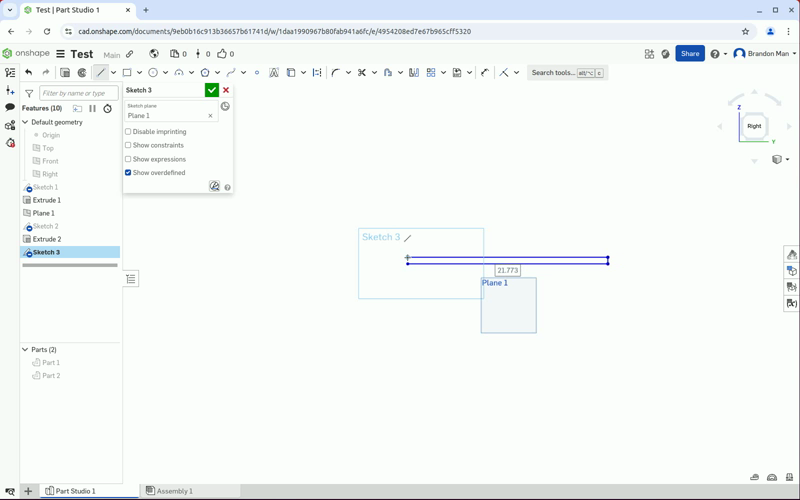
scroll(-6)
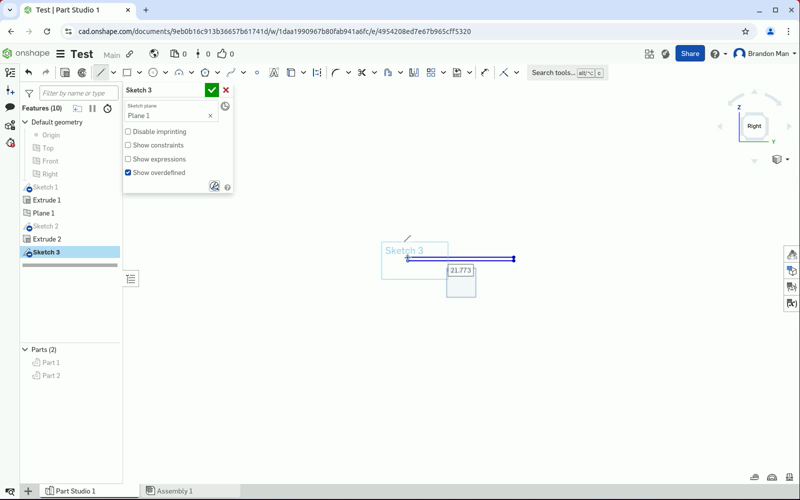
key_up(shift)
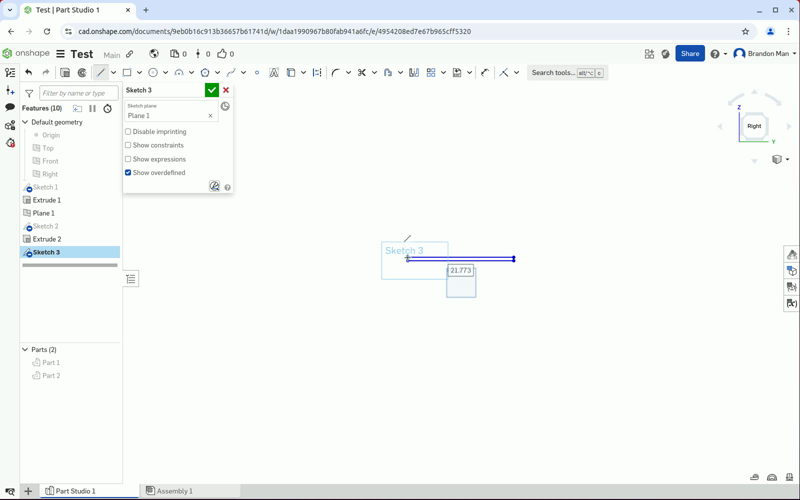
mouse_move(437, 257)
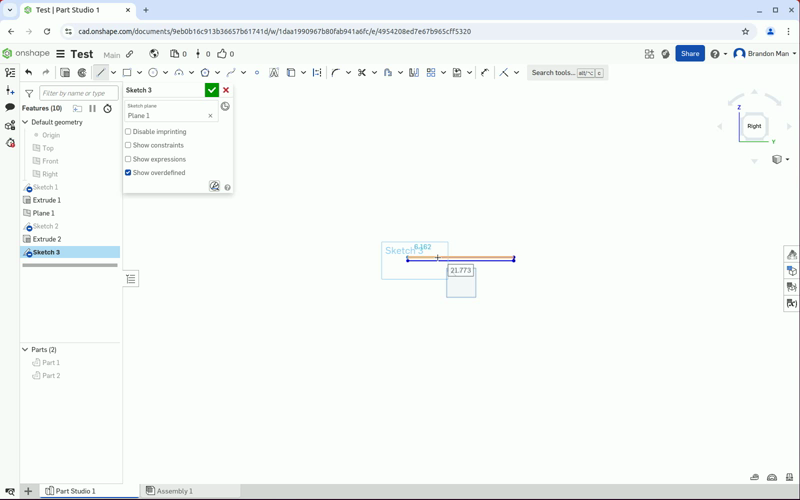
key_down(shift)
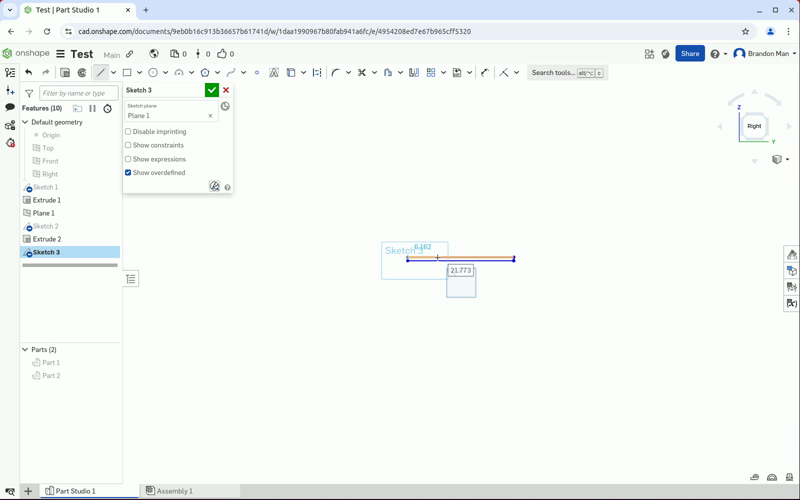
mouse_move(407, 260)
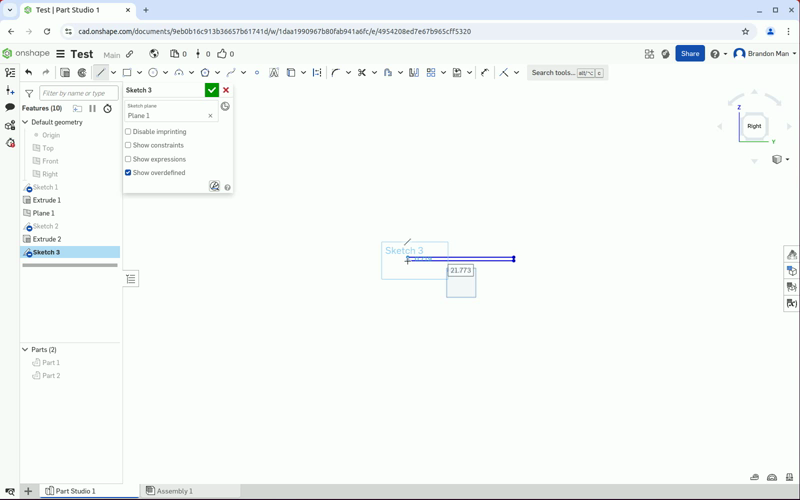
scroll(6)
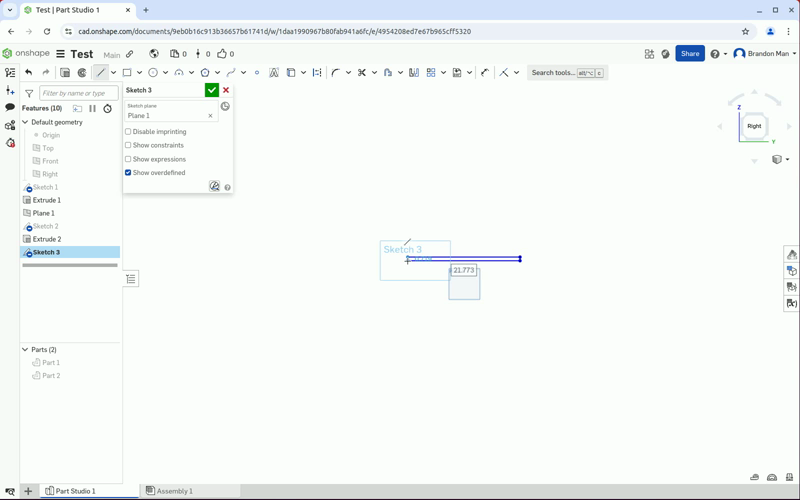
scroll(6)
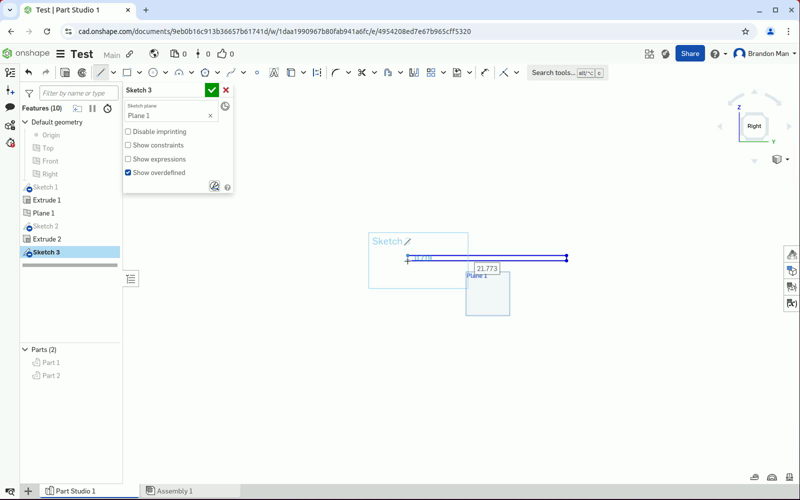
scroll(6)
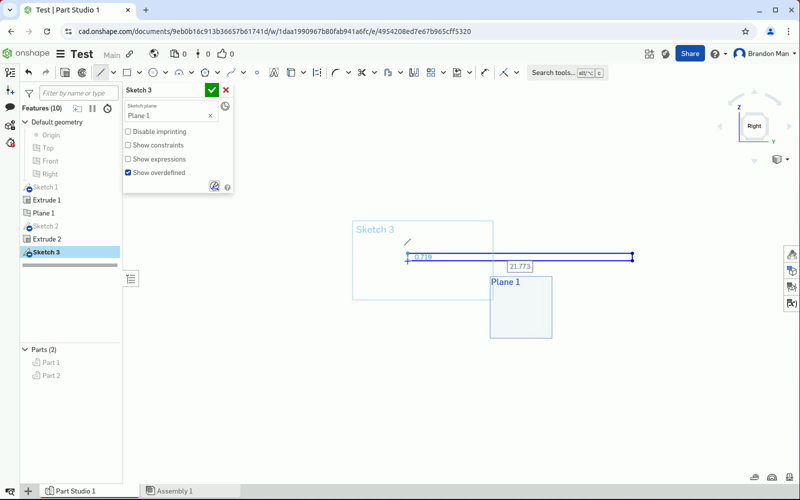
scroll(6)
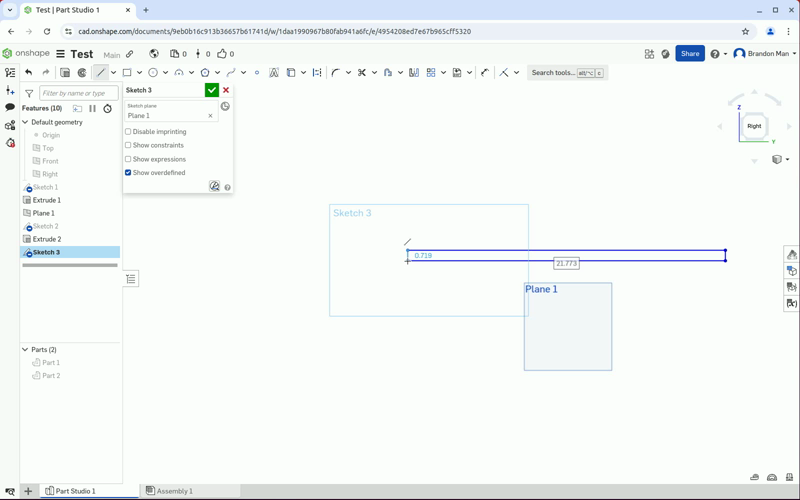
scroll(6)
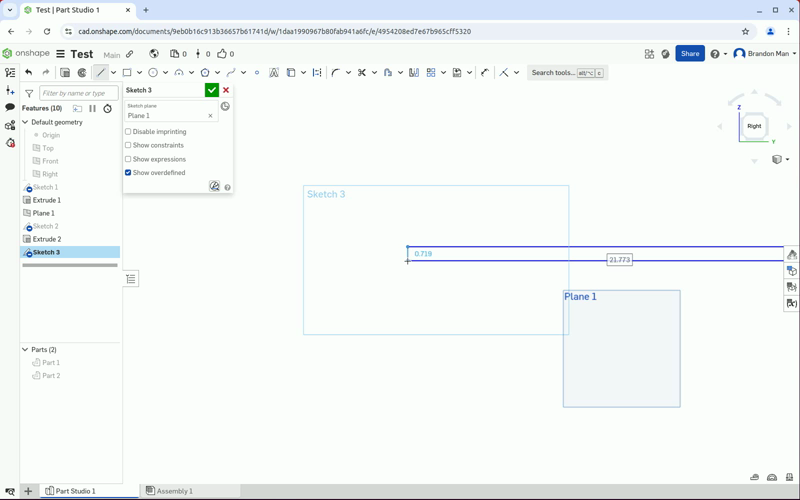
scroll(6)
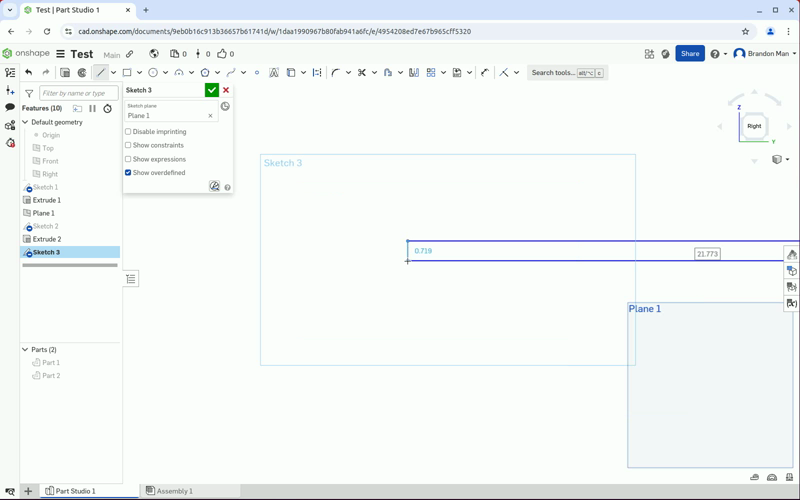
scroll(6)
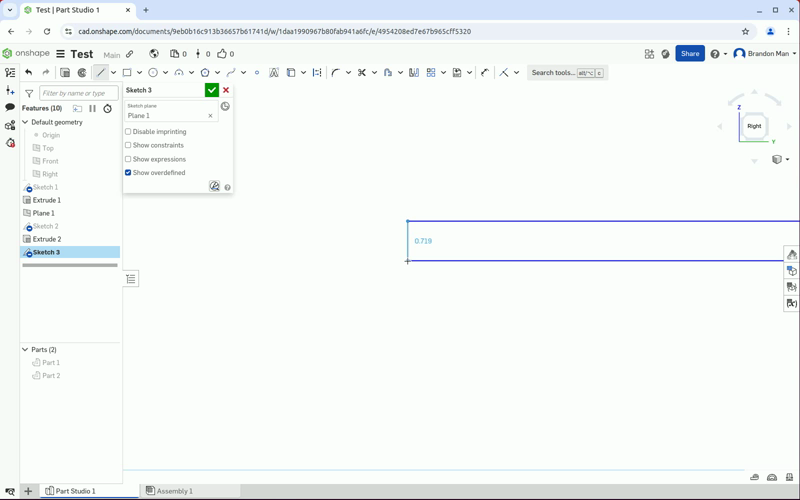
key_up(shift)
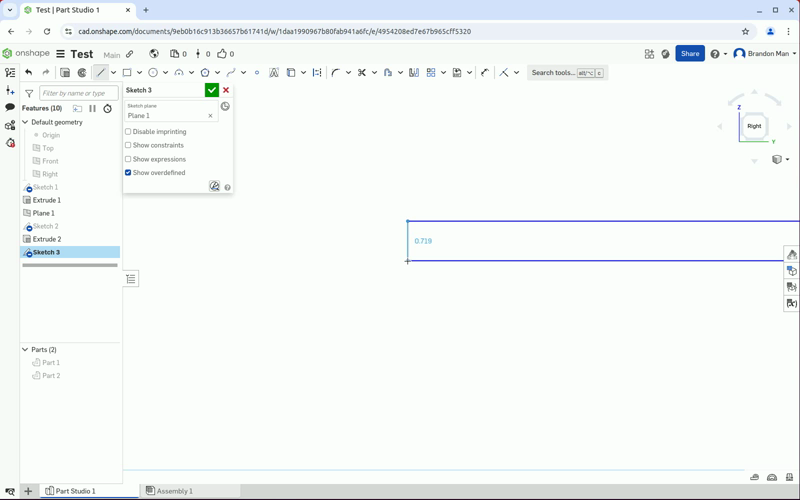
click(407, 260)
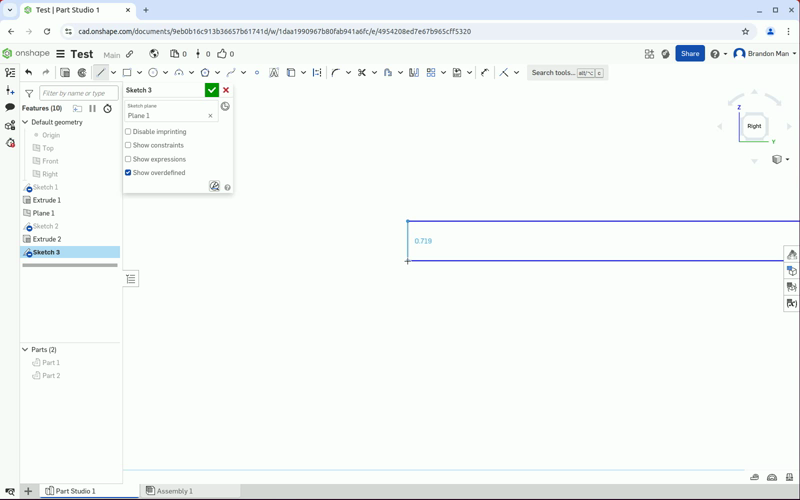
scroll(-6)
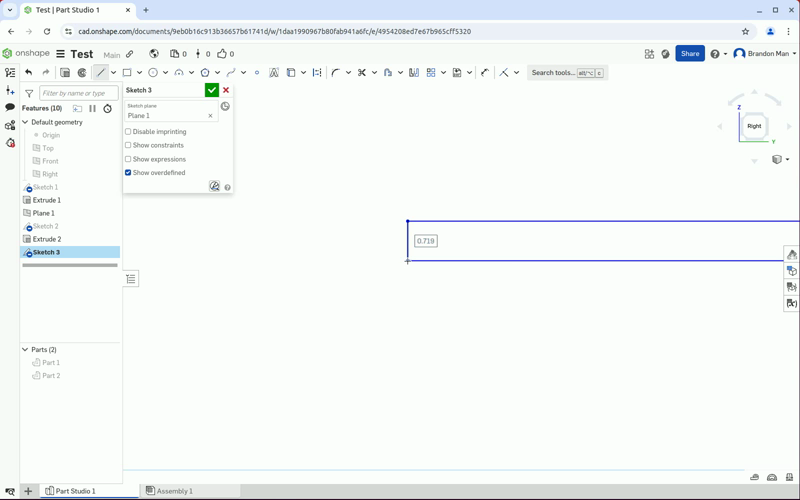
scroll(-6)
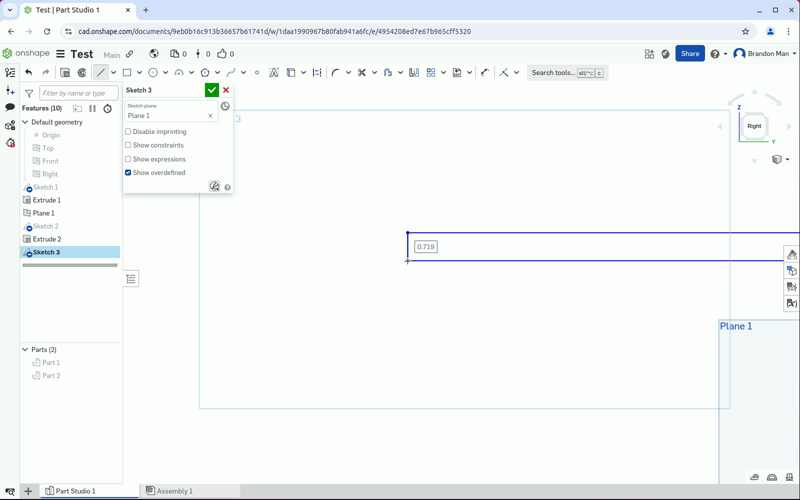
scroll(-6)
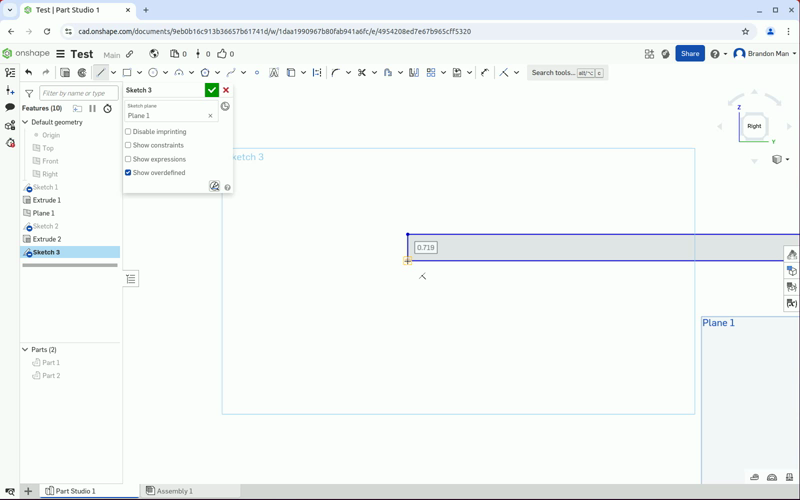
scroll(-6)
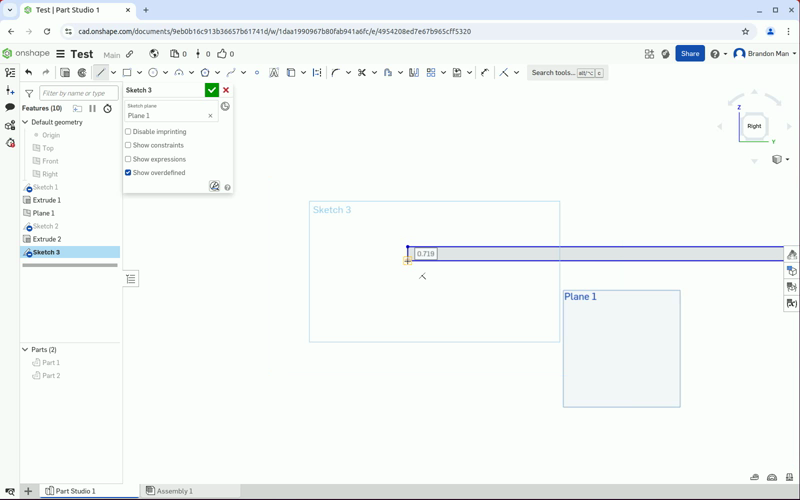
scroll(-6)
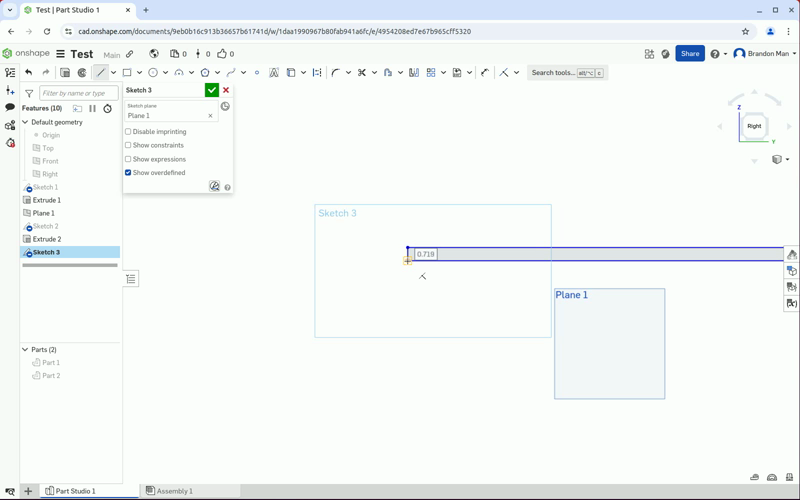
scroll(-6)
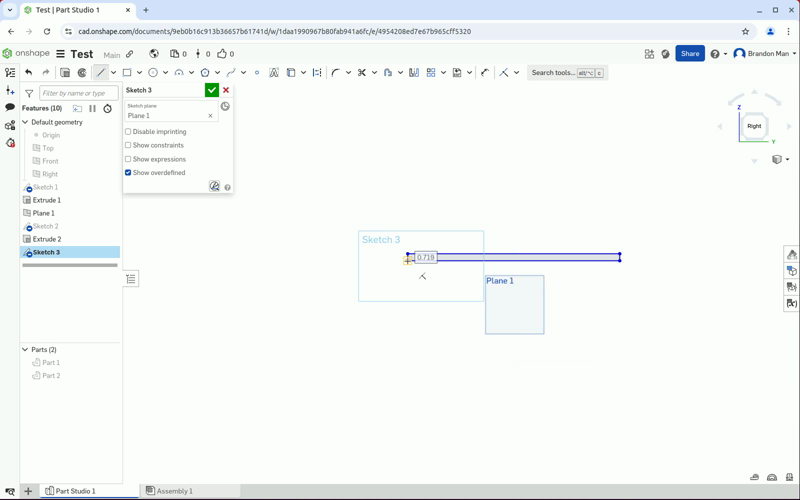
scroll(-6)
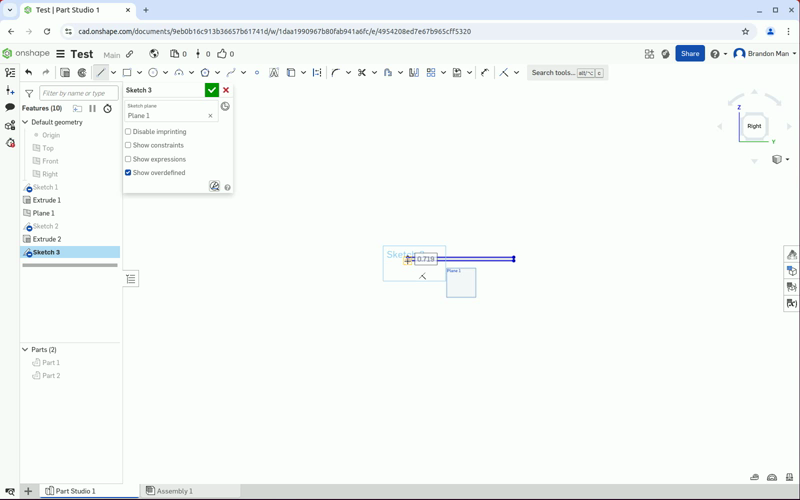
key(esc)
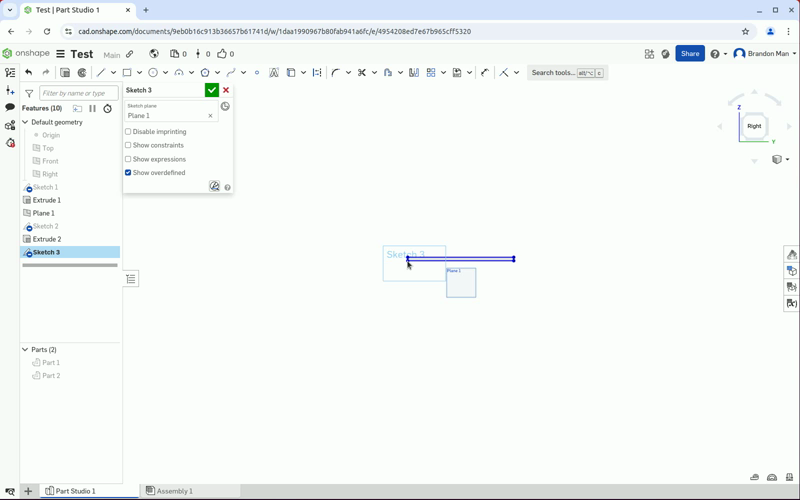
mouse_move(467, 258)
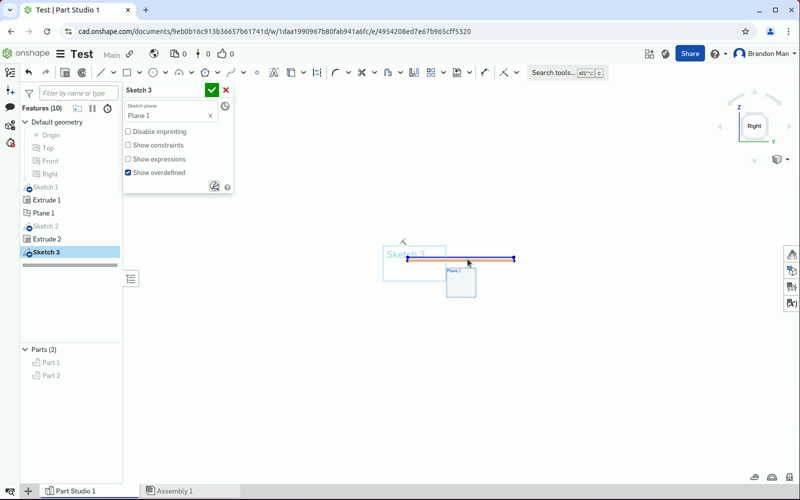
scroll(6)
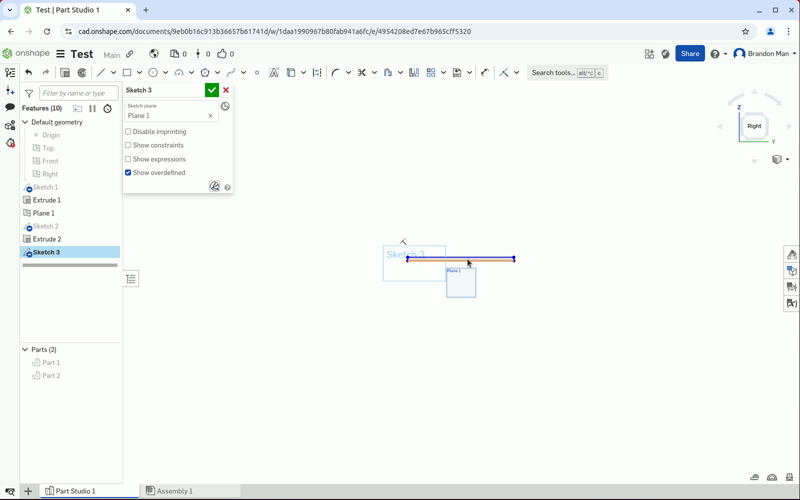
scroll(6)
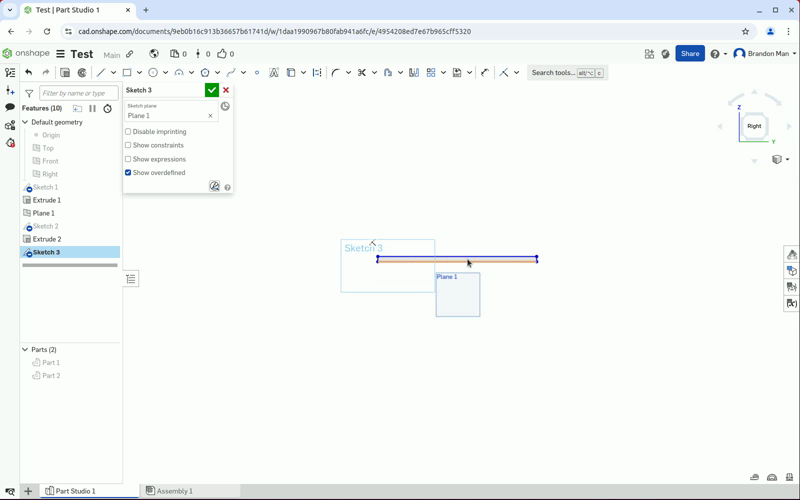
scroll(6)
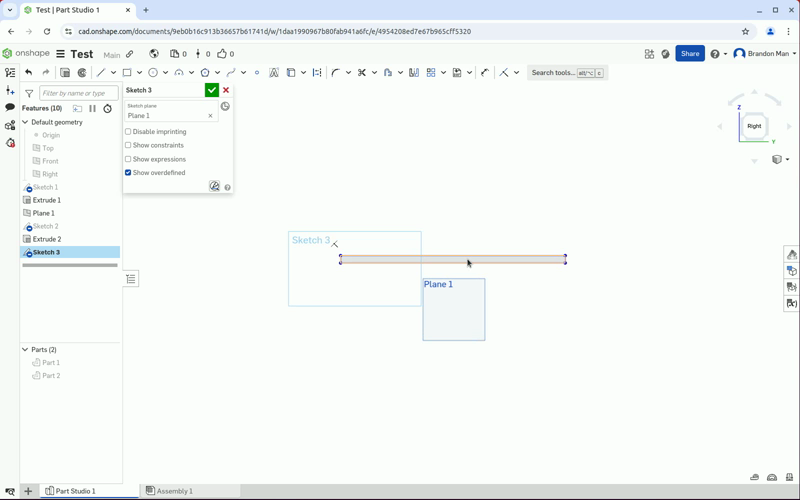
scroll(6)
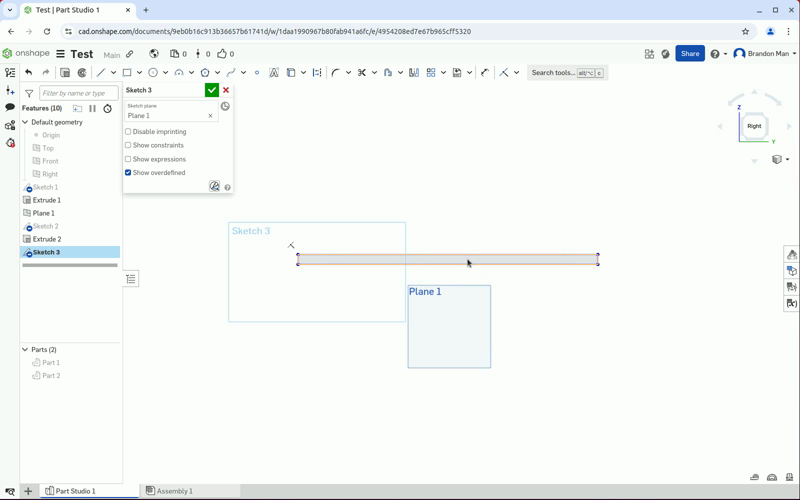
scroll(6)
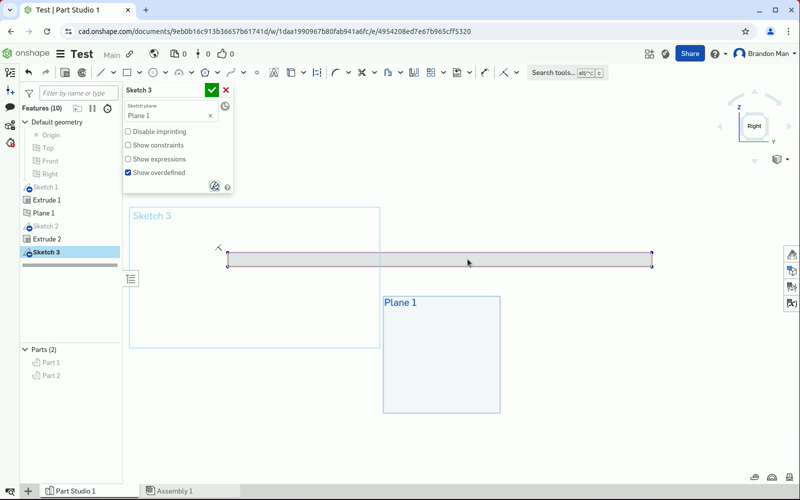
scroll(6)
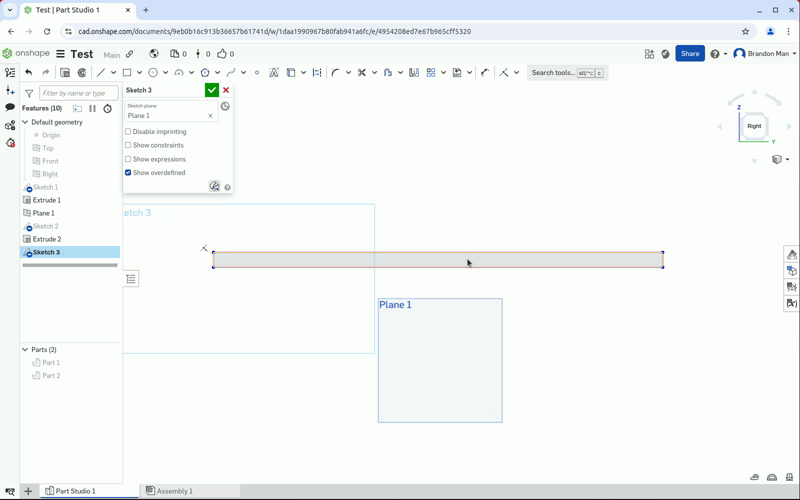
scroll(6)
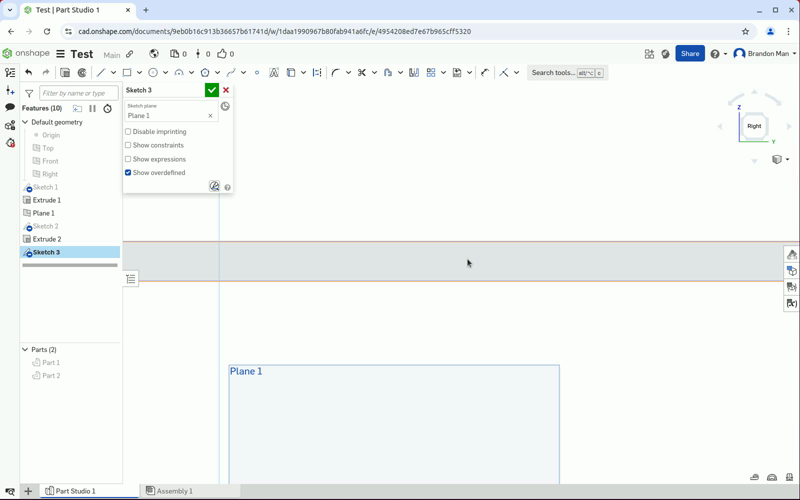
click(467, 258)
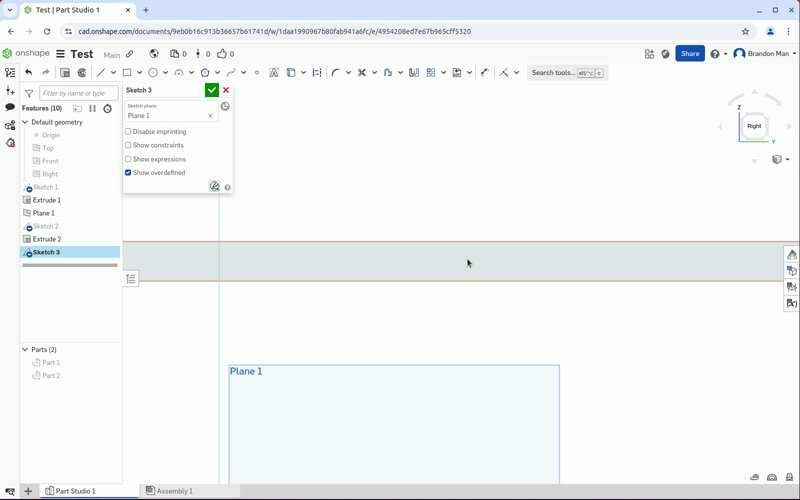
scroll(-6)
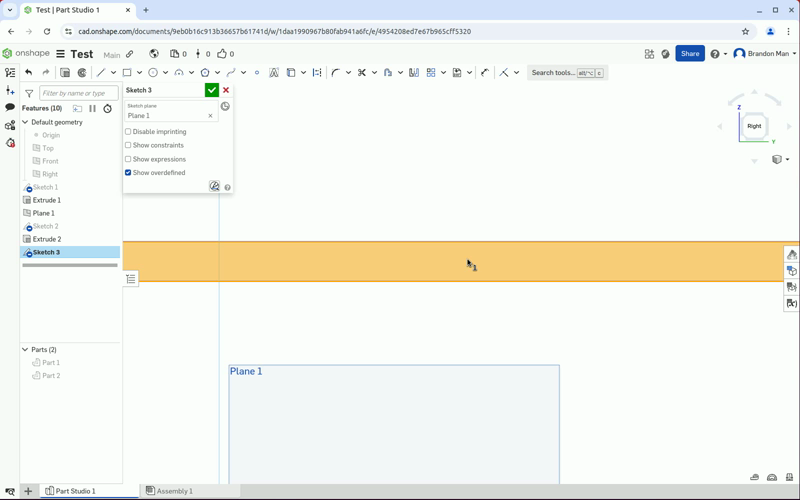
scroll(-6)
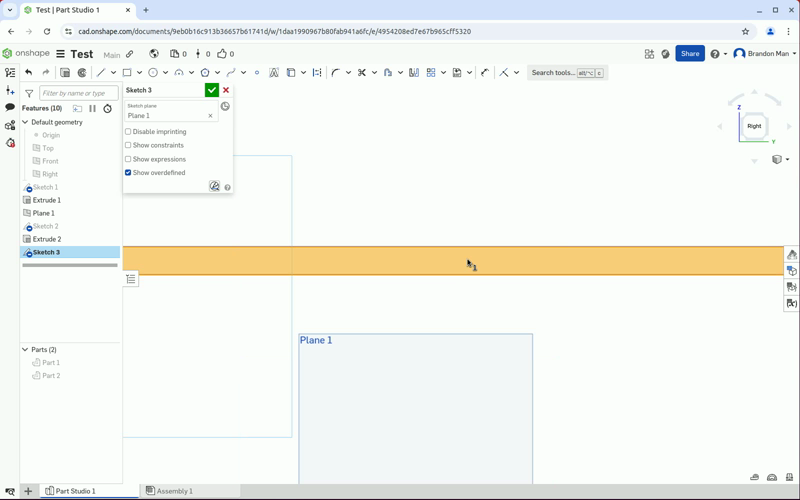
scroll(-6)
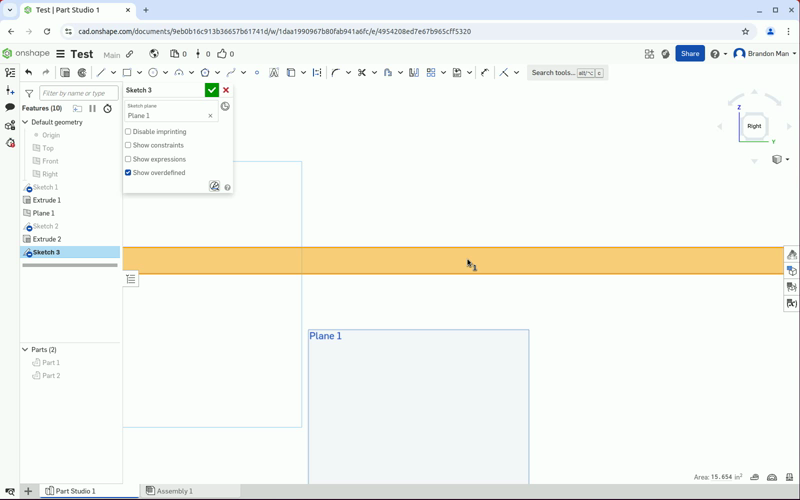
scroll(-6)
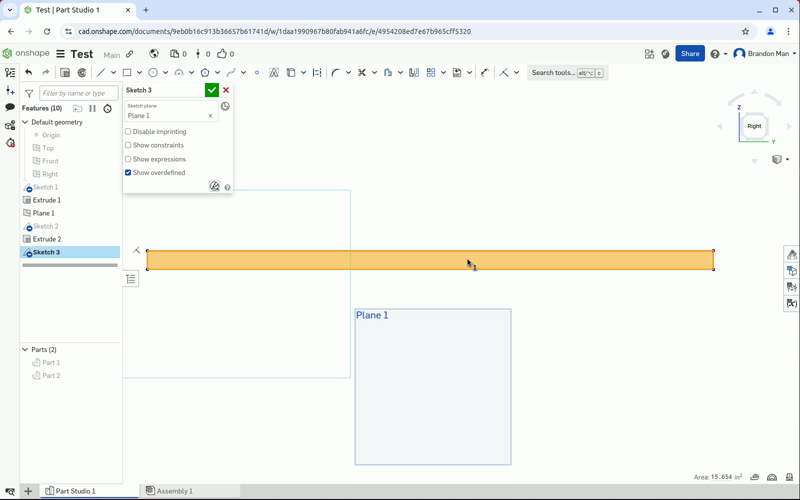
scroll(-6)
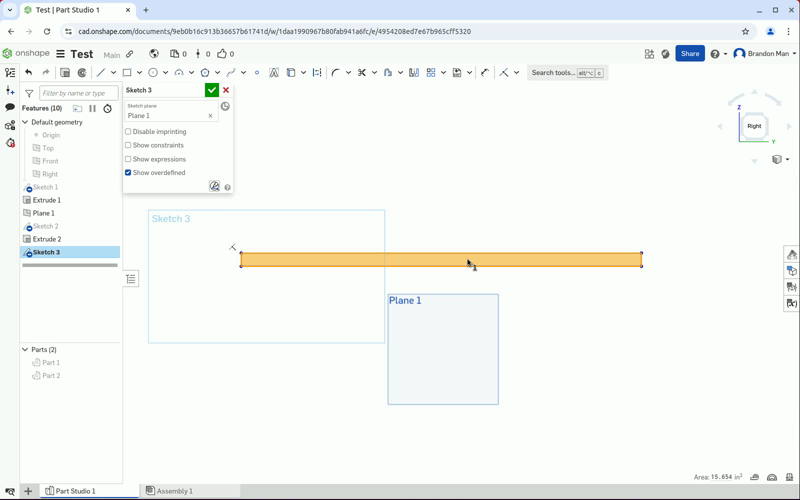
scroll(-6)
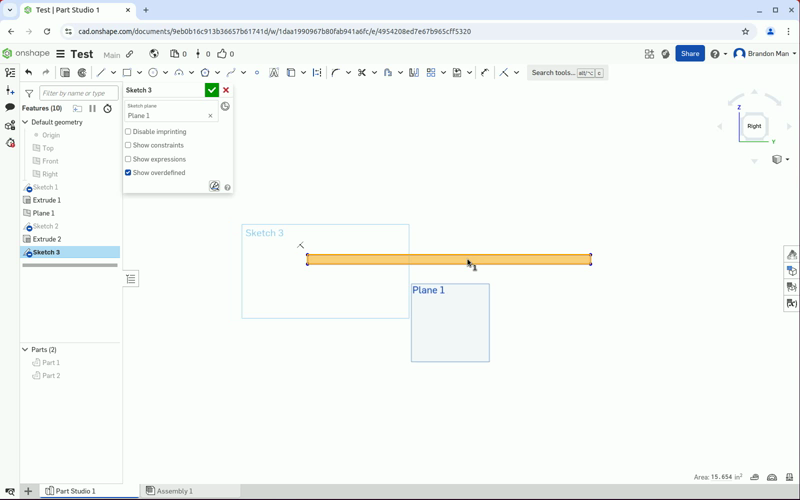
scroll(-6)
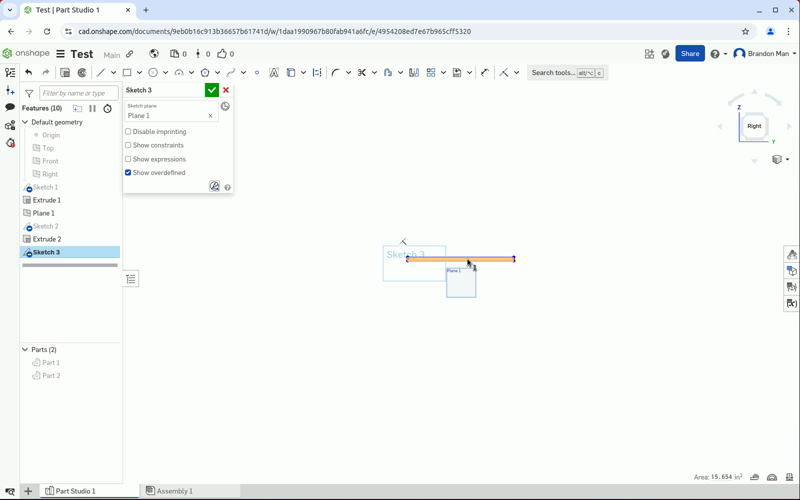
mouse_move(73, 352)
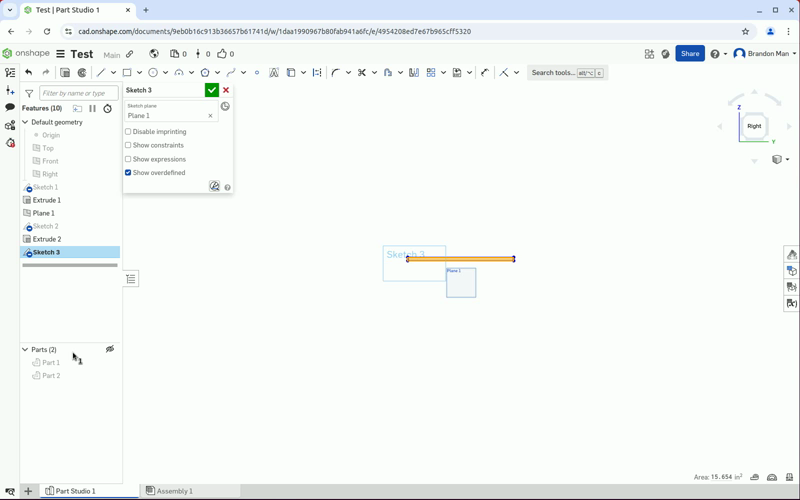
key(shift+y)
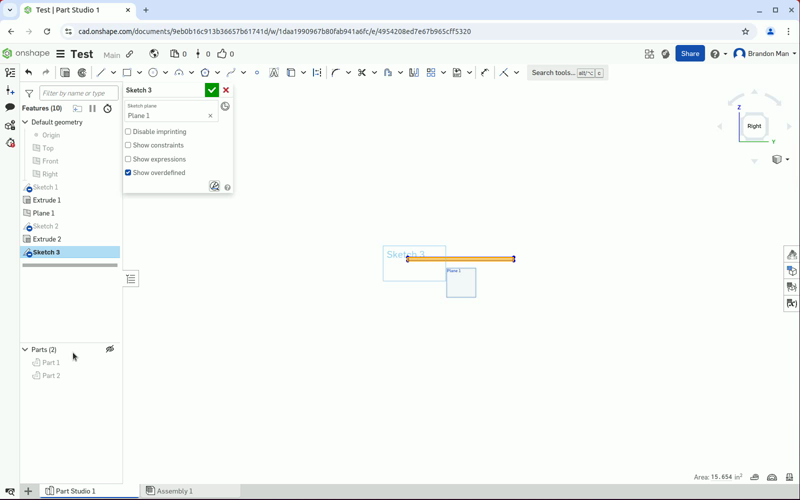
key(shift+e)
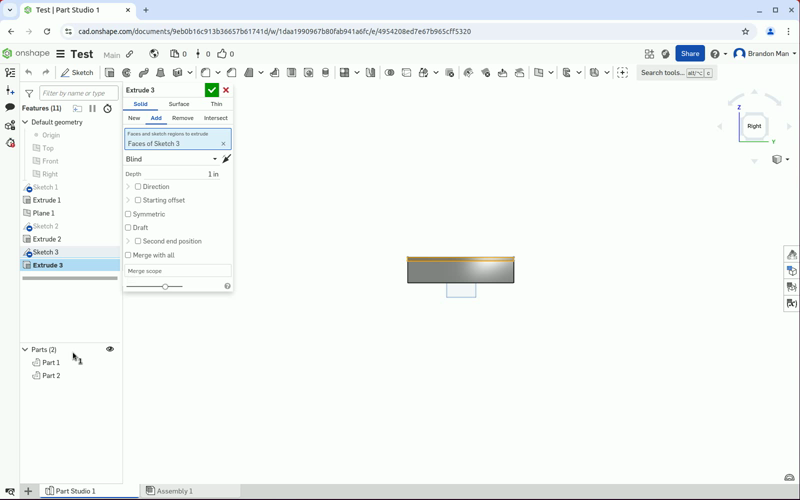
mouse_move(143, 106)
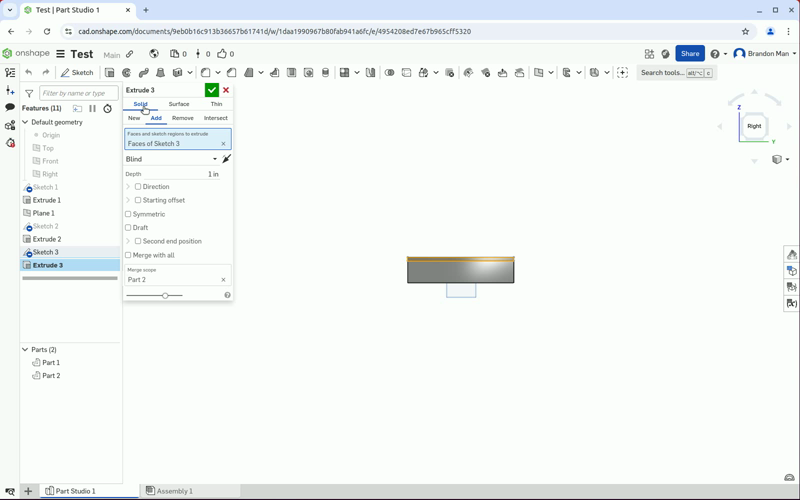
click(143, 106)
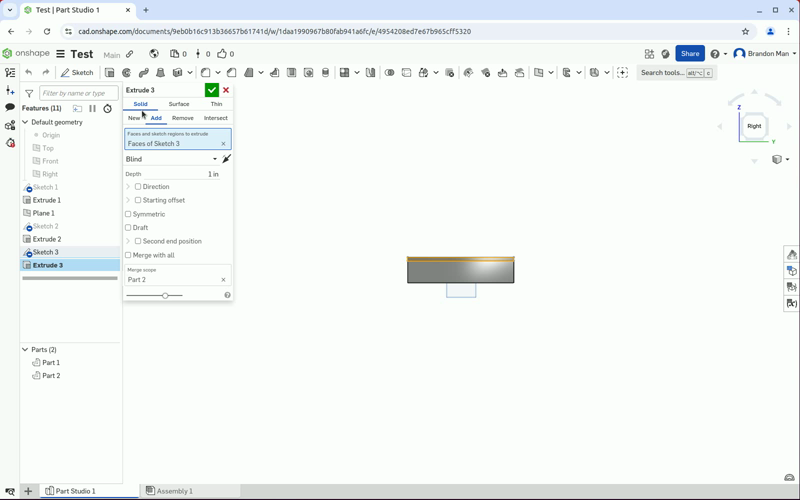
mouse_move(137, 120)
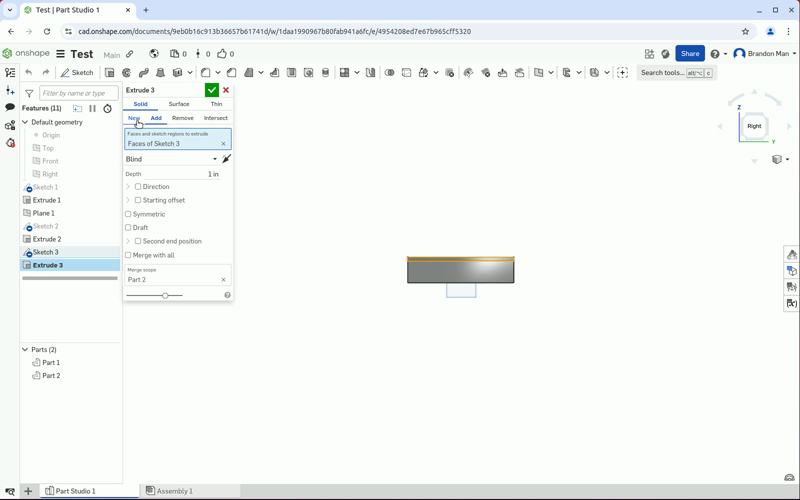
click(137, 120)
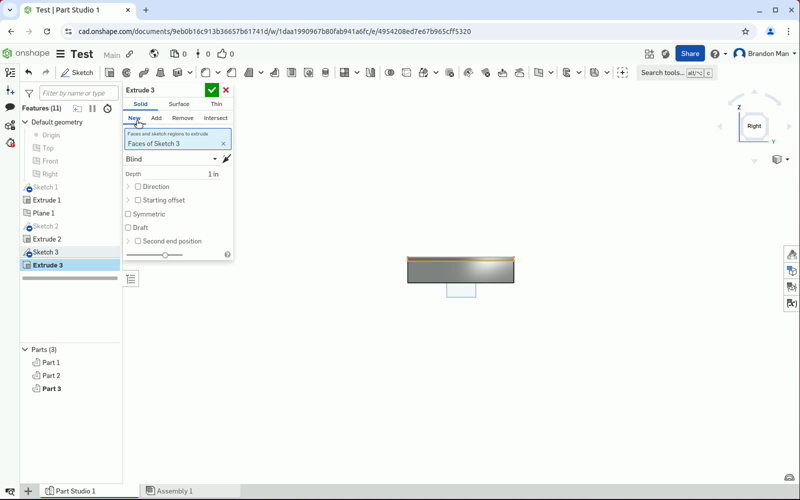
key(tab, 4)
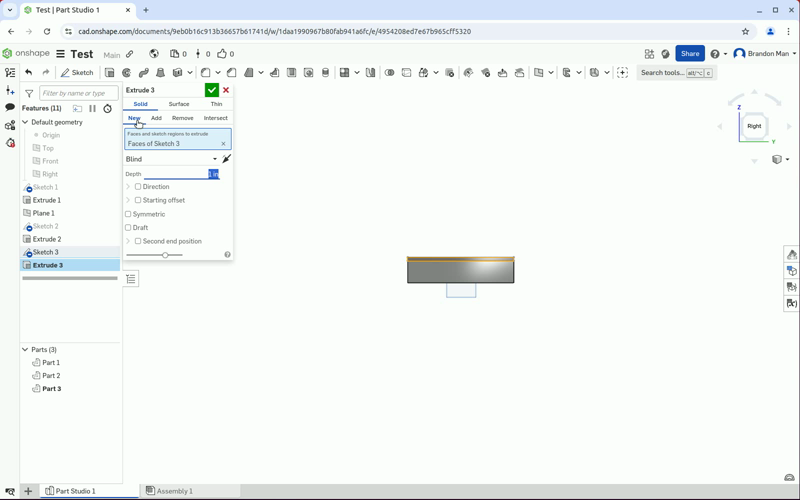
text(0.722)
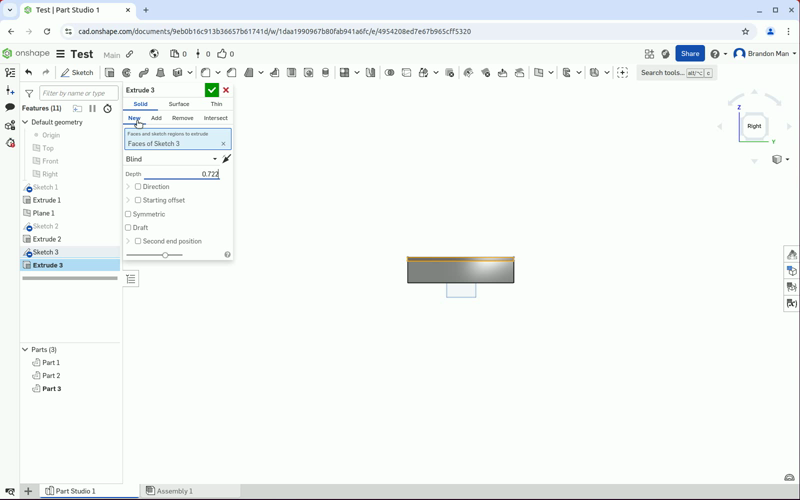
key(enter)
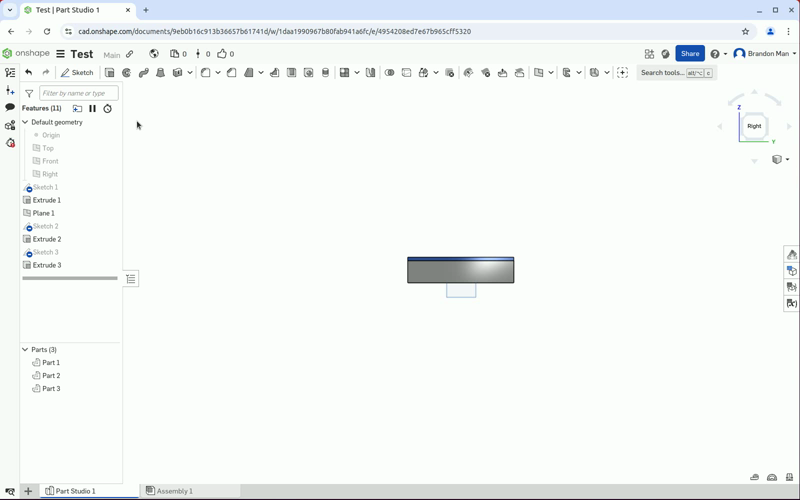
key(shift+h)
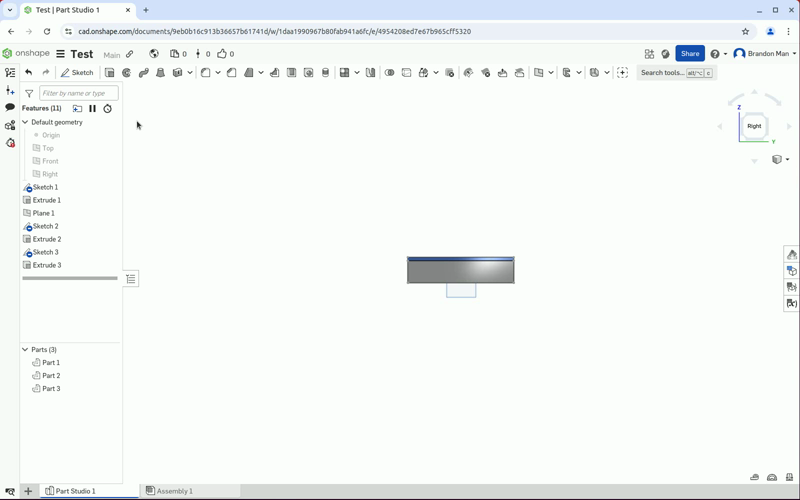
key(shift+h)
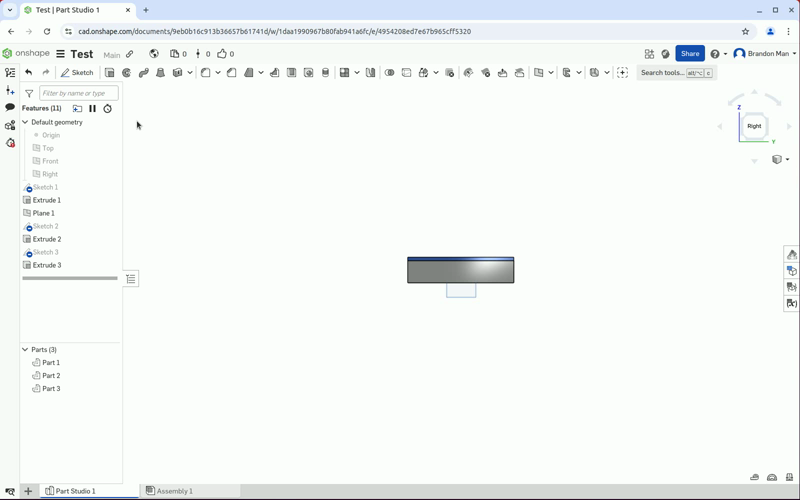
mouse_move(73, 189)
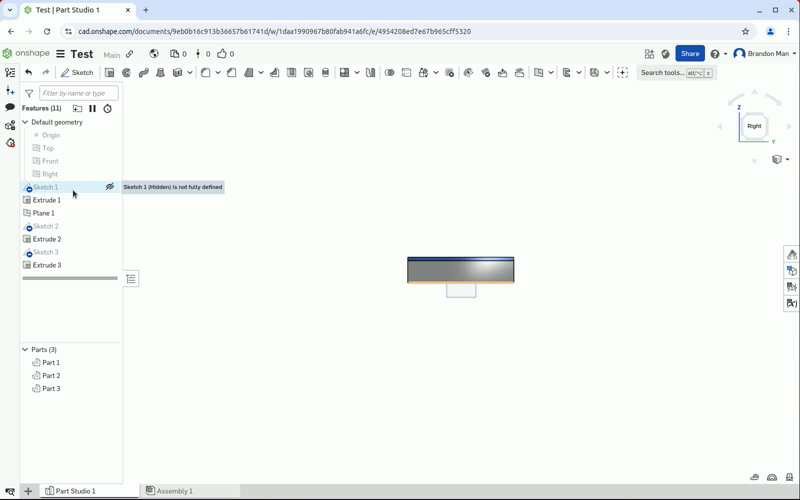
click(73, 189)
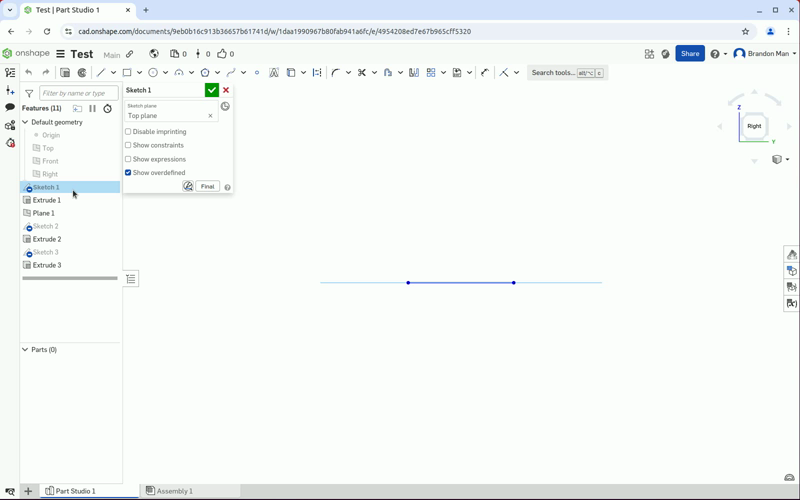
mouse_move(229, 92)
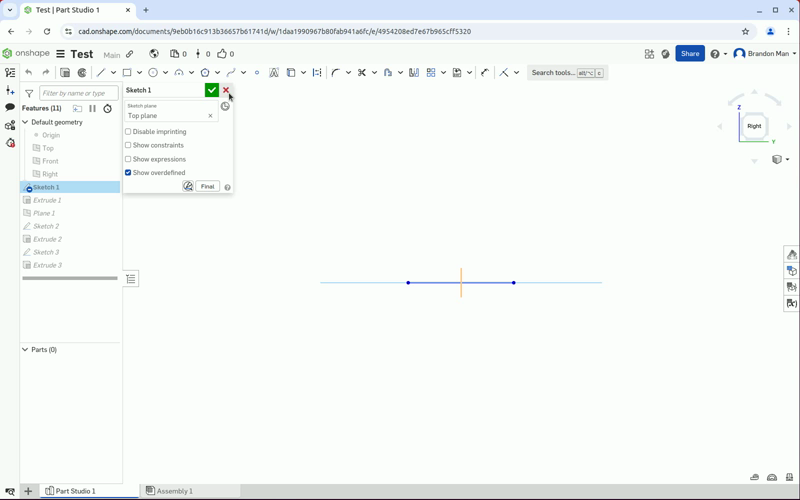
click(229, 92)
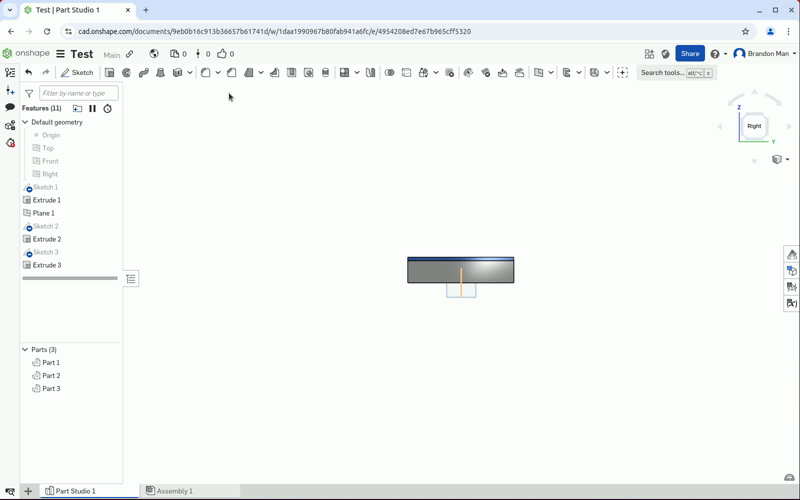
mouse_move(73, 352)
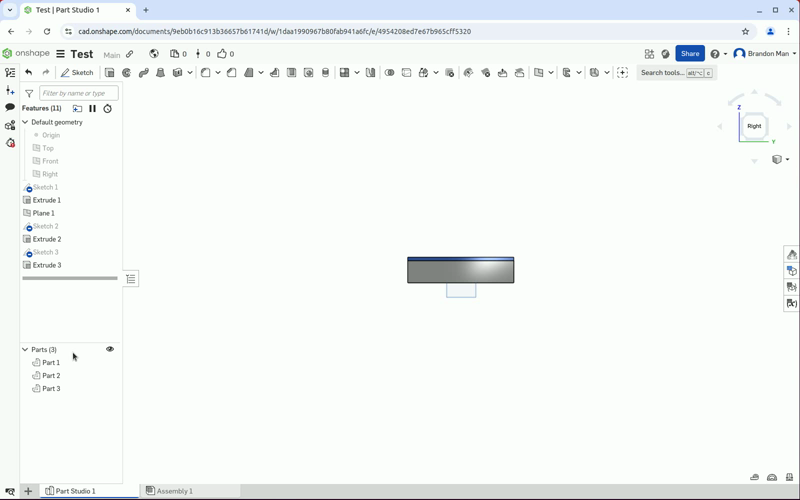
key(y)
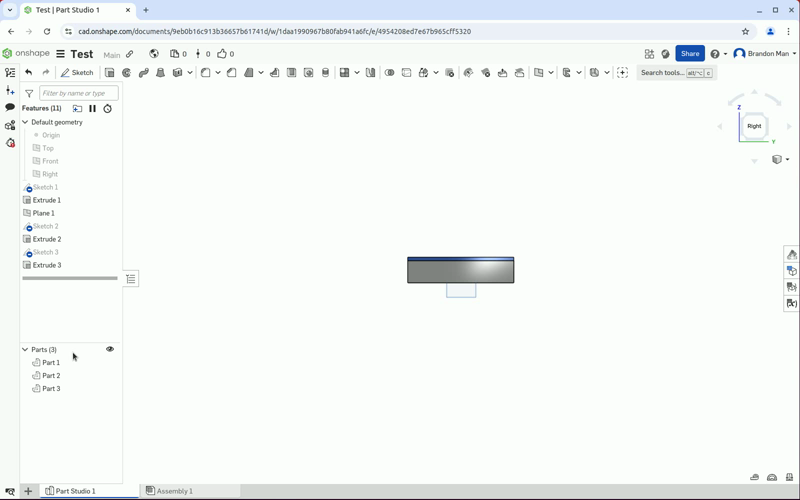
key(shift+p)
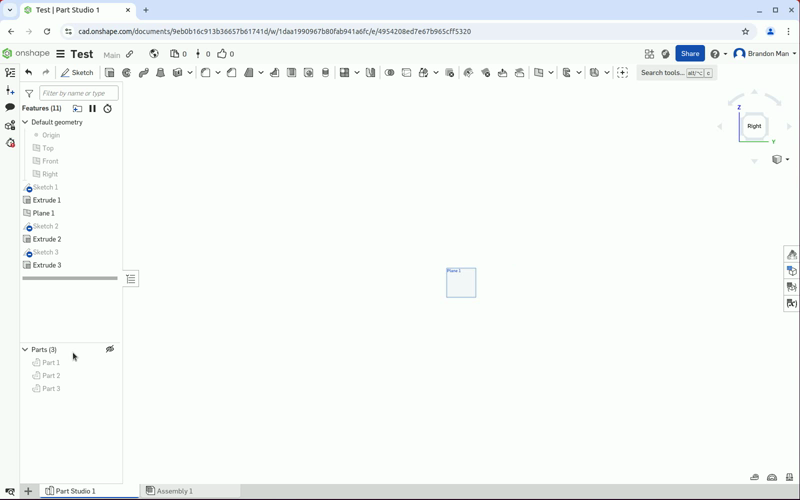
key(space)
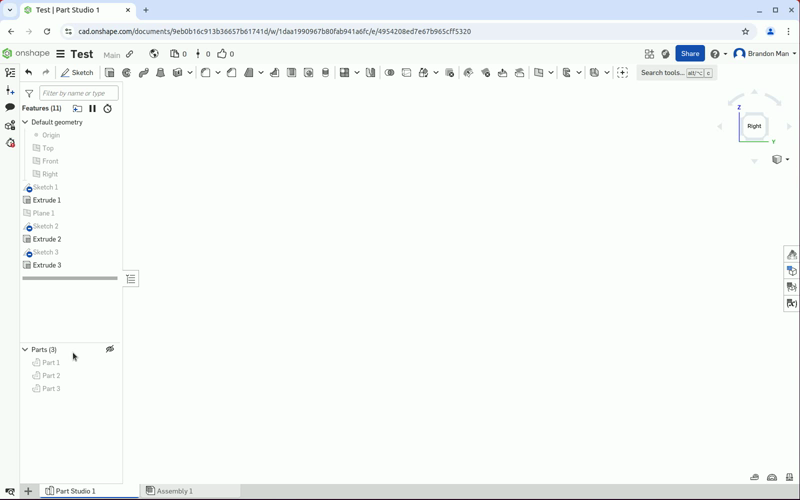
key_down(shift)
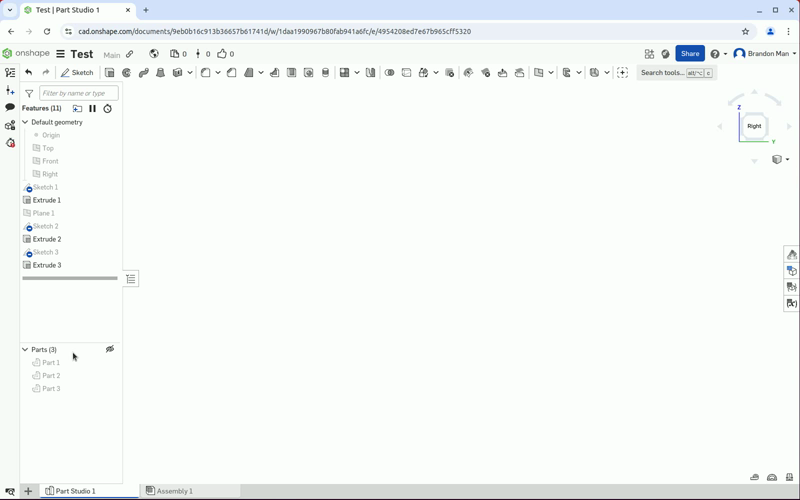
key(right)
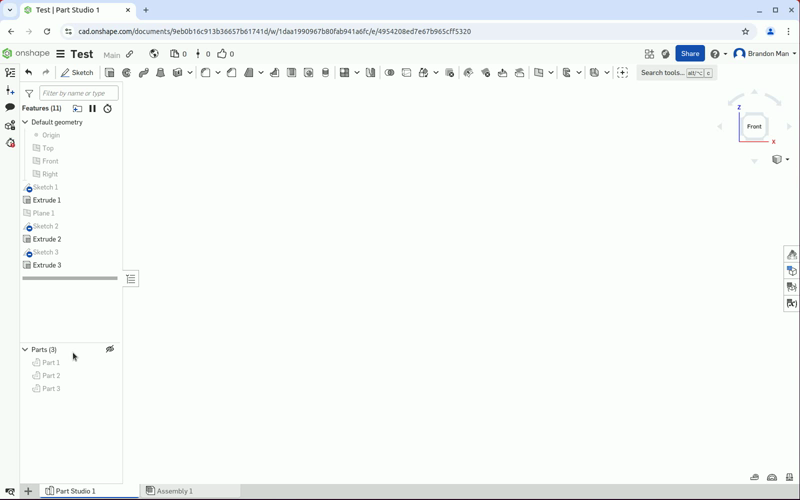
key_up(shift)
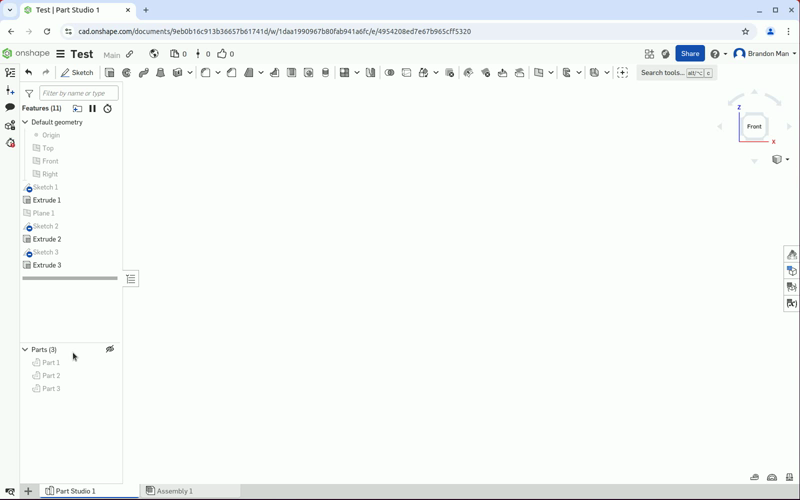
mouse_move(73, 352)
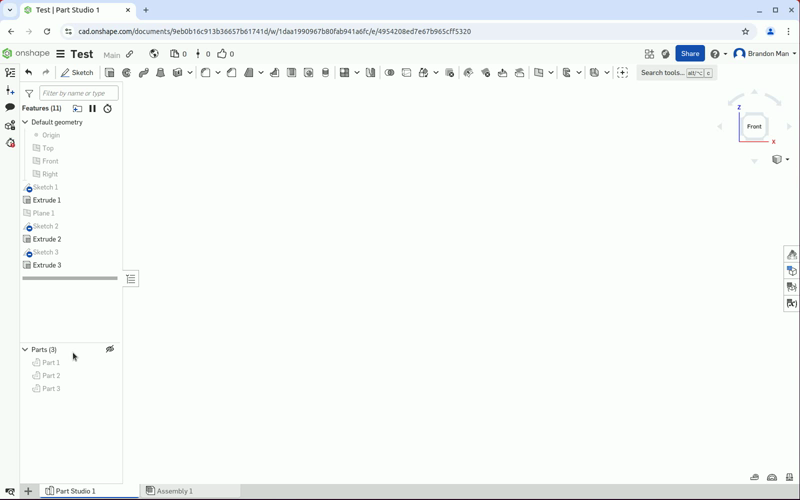
key(shift+y)
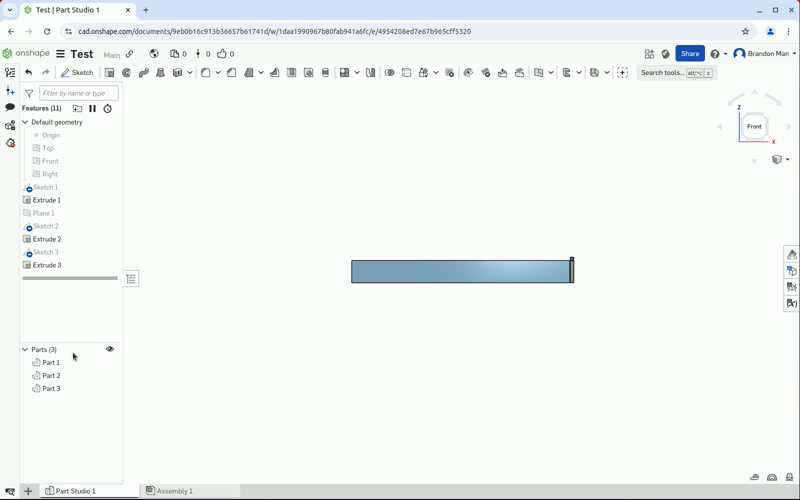
mouse_move(541, 75)
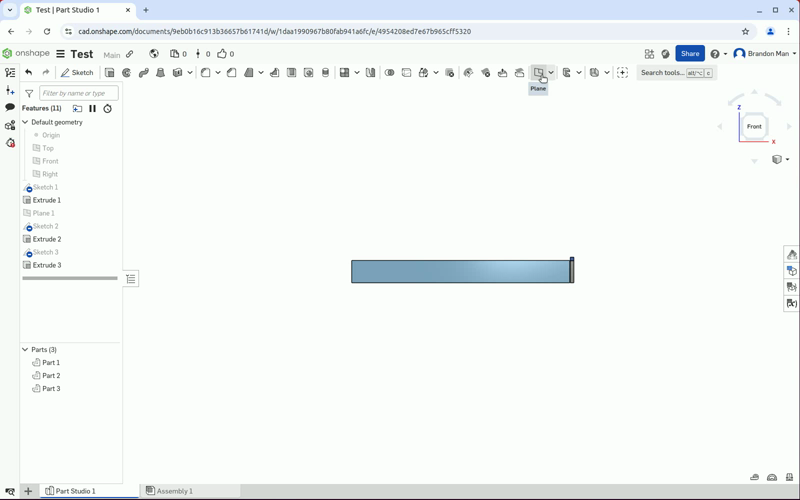
click(541, 75)
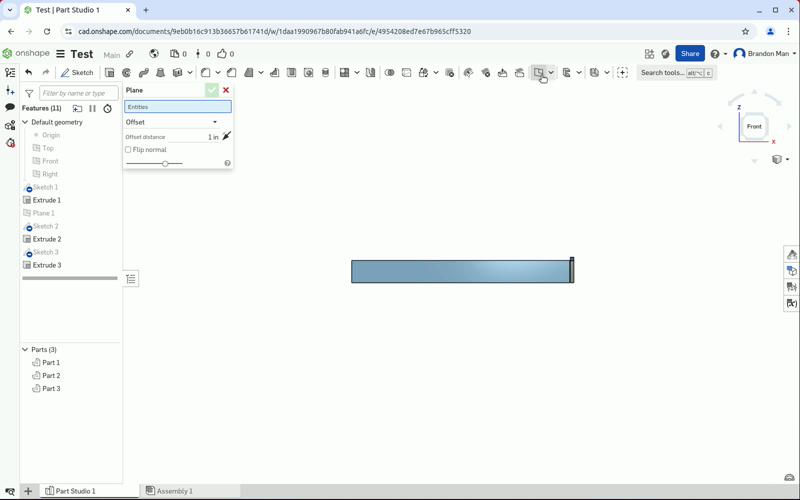
mouse_move(73, 163)
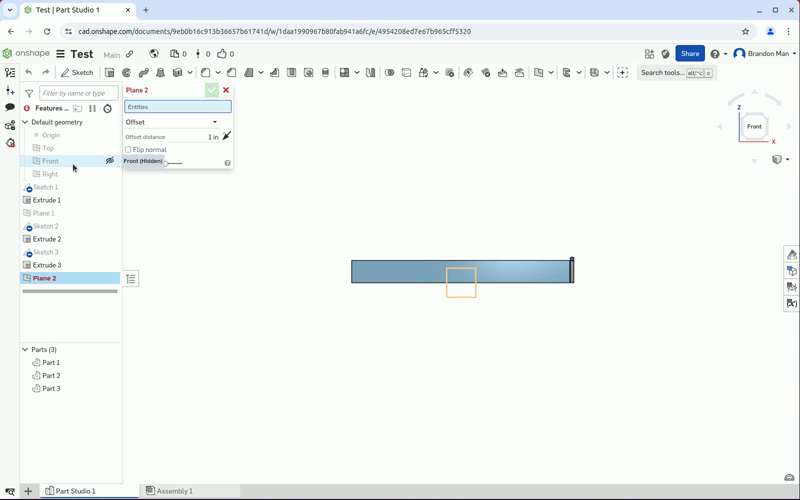
click(73, 163)
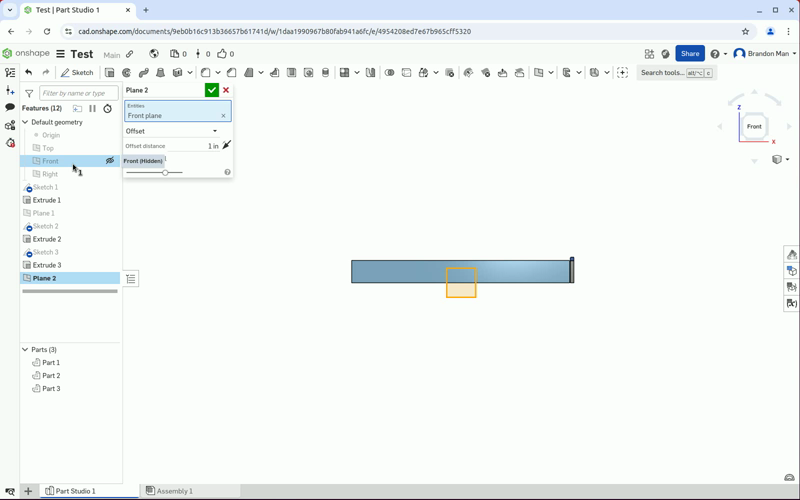
key(tab, 2)
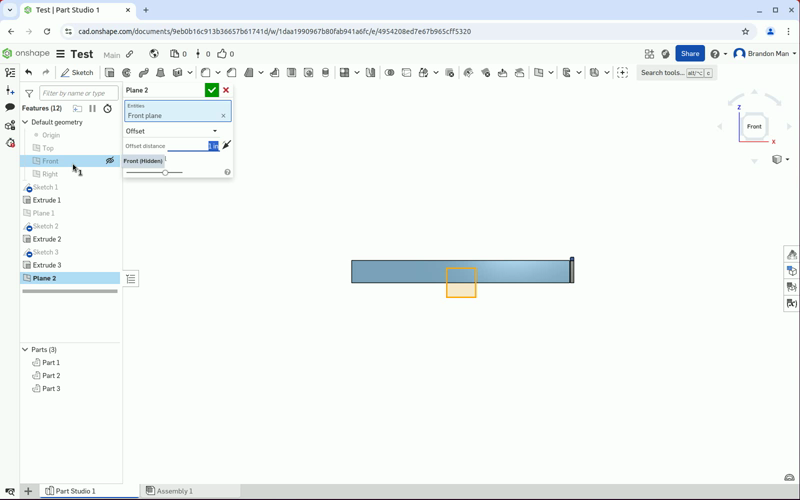
text(10.845)
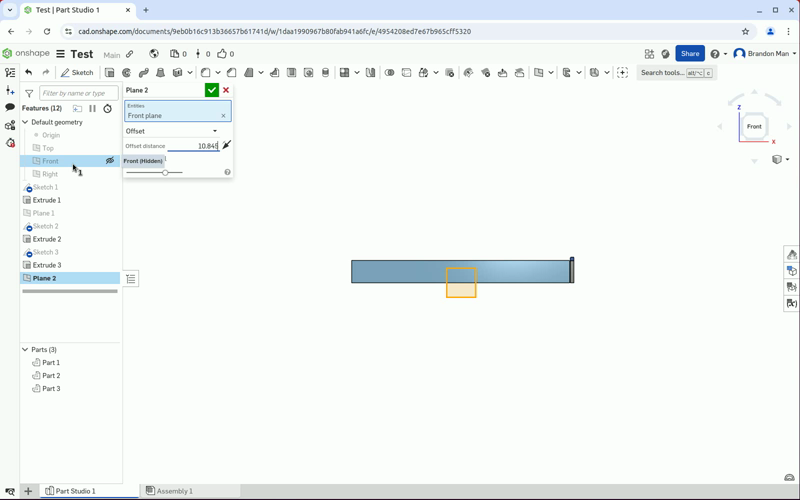
key(enter, 2)
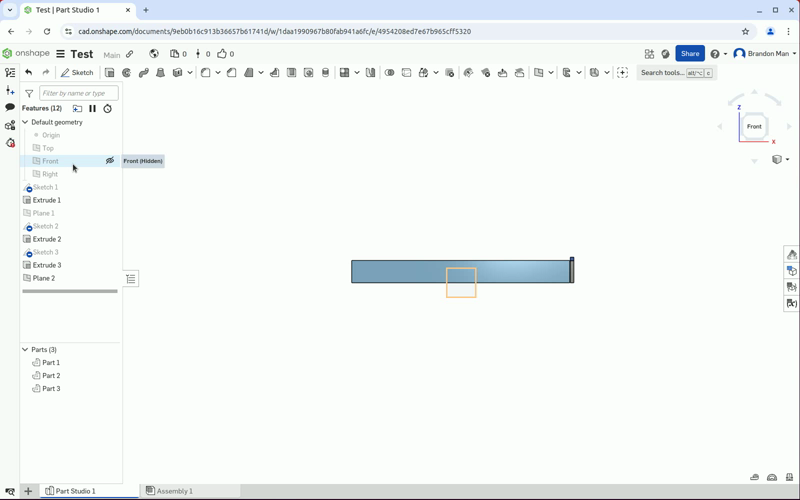
key(shift+s)
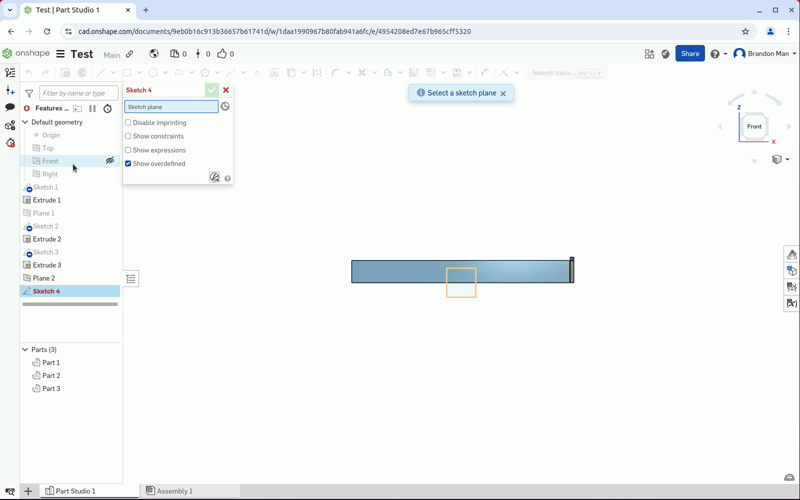
mouse_move(73, 280)
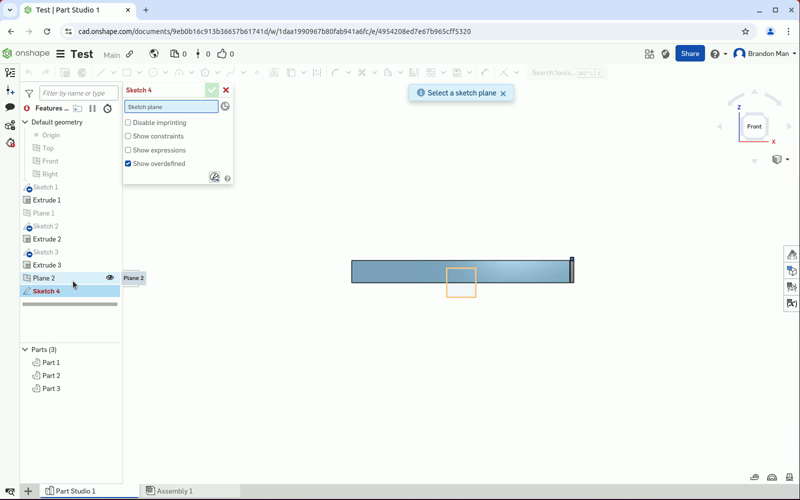
click(73, 280)
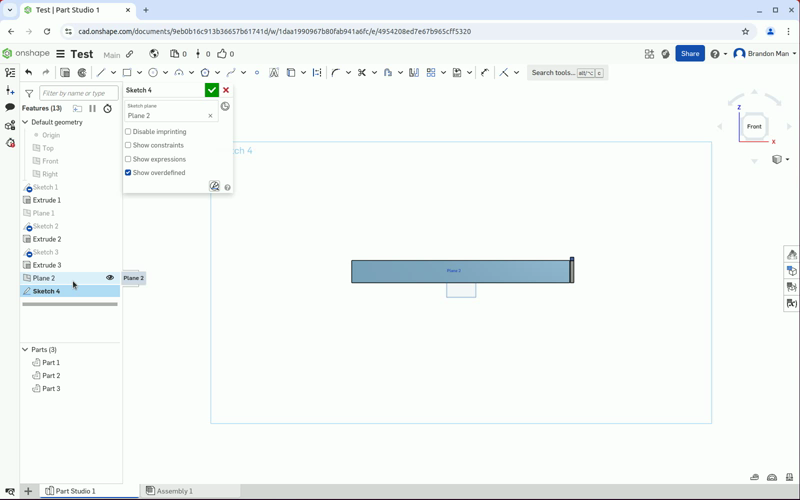
mouse_move(73, 352)
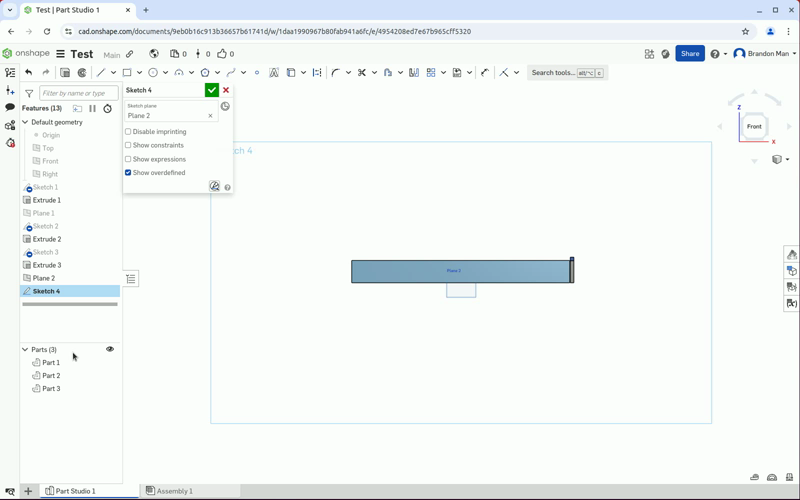
key(y)
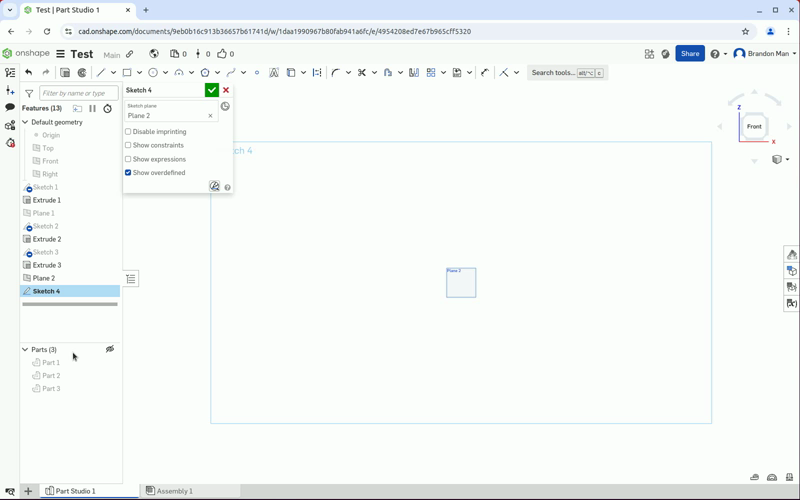
key(l)
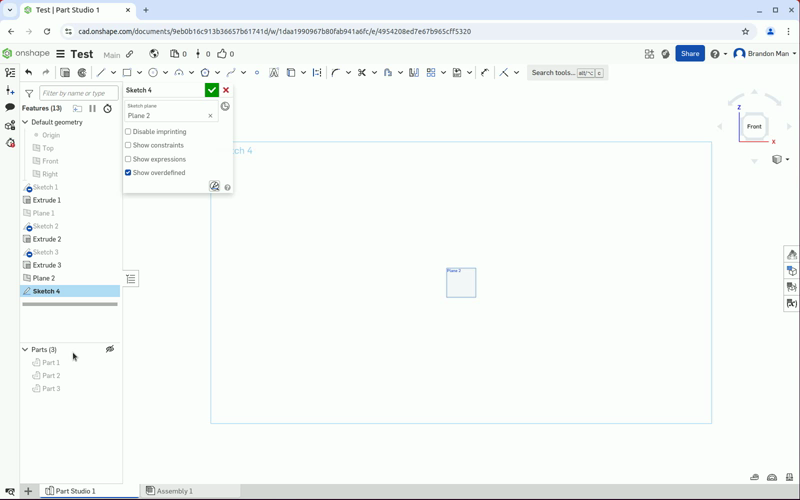
key_down(shift)
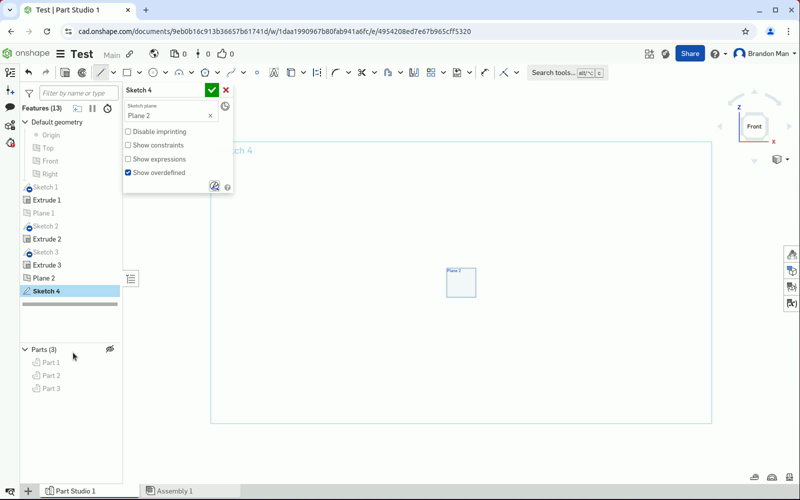
mouse_move(348, 282)
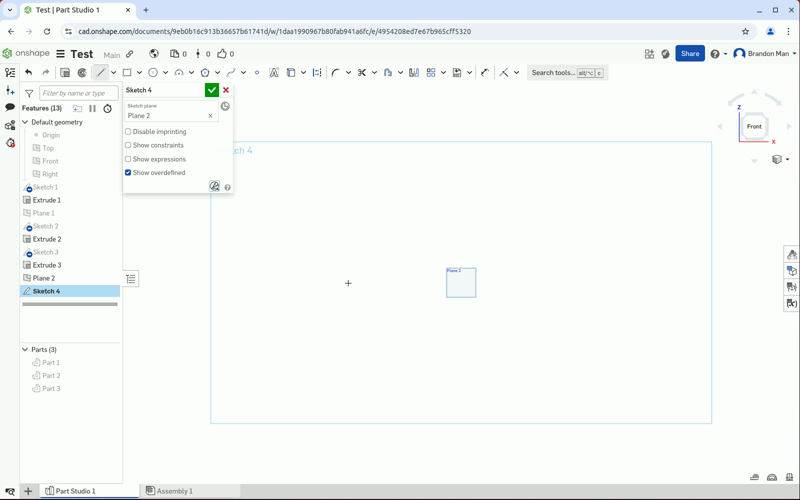
click(348, 282)
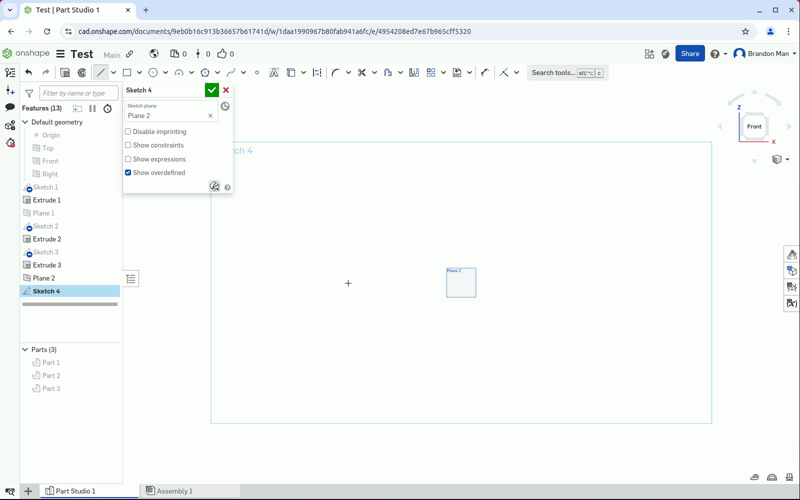
key_up(shift)
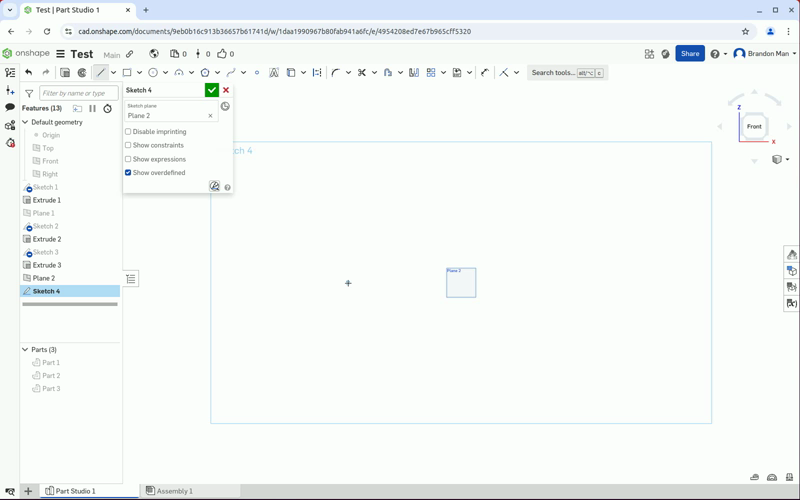
key_down(shift)
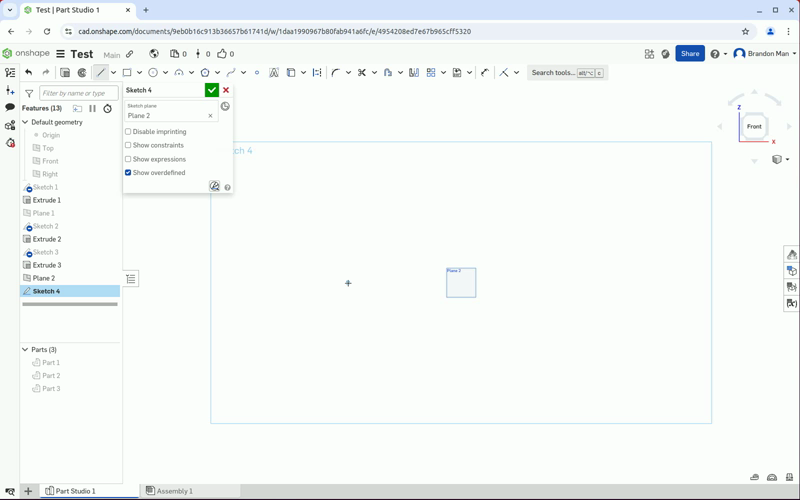
mouse_move(378, 282)
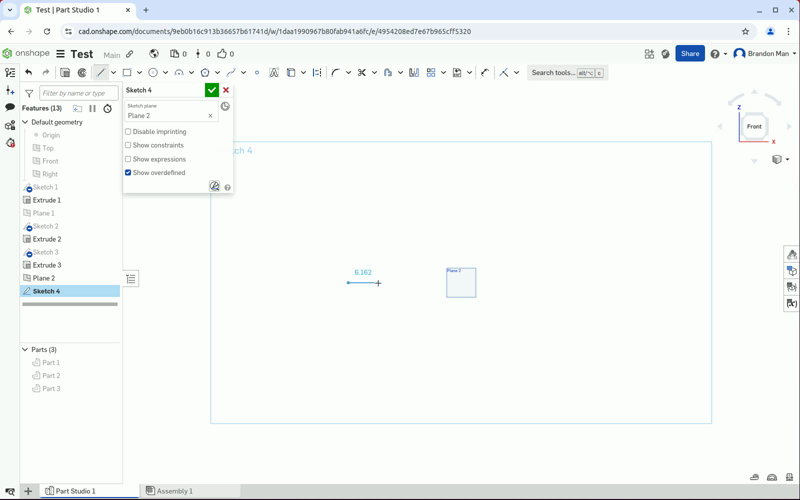
mouse_move(350, 282)
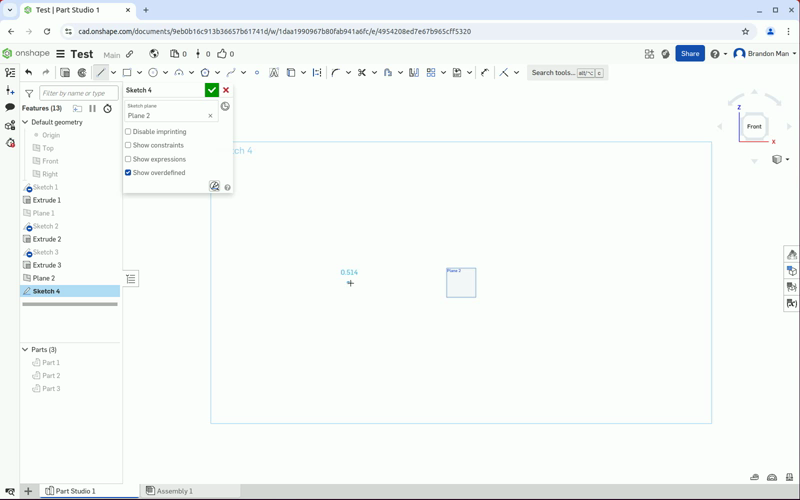
scroll(6)
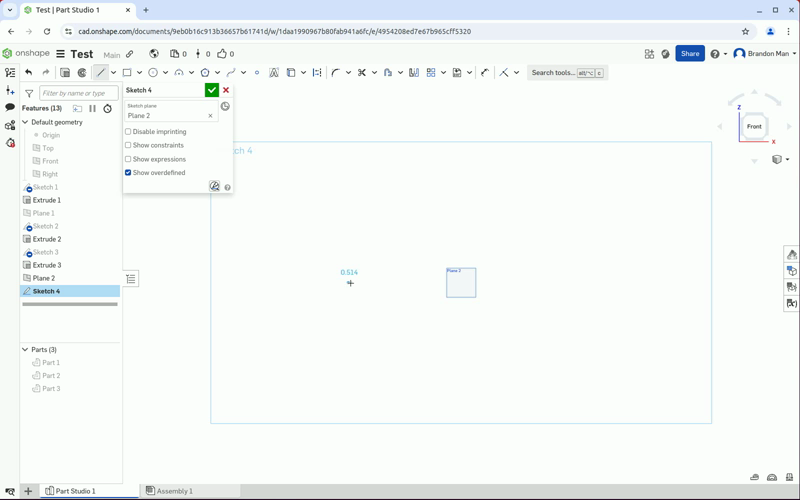
scroll(6)
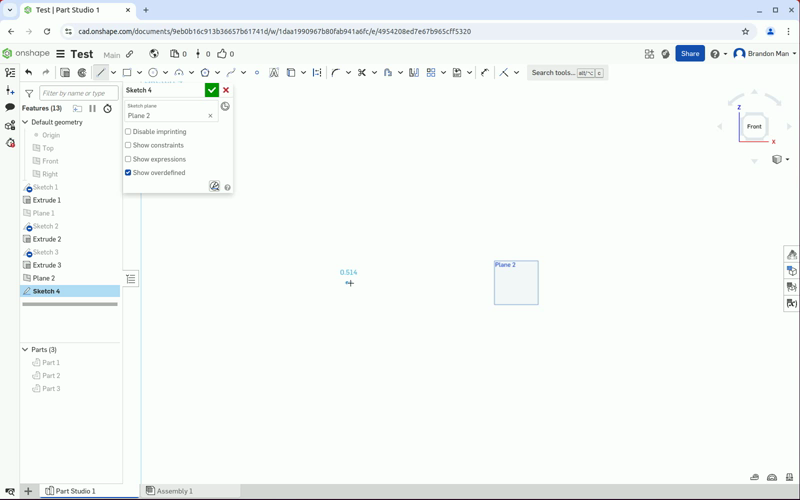
scroll(6)
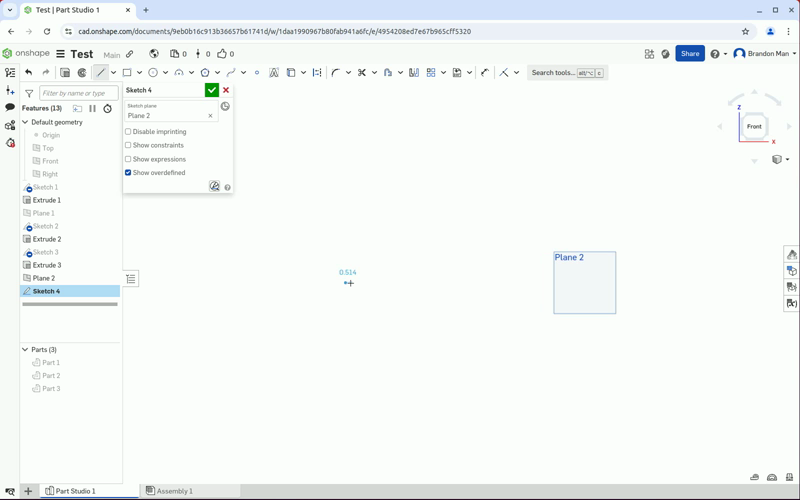
scroll(6)
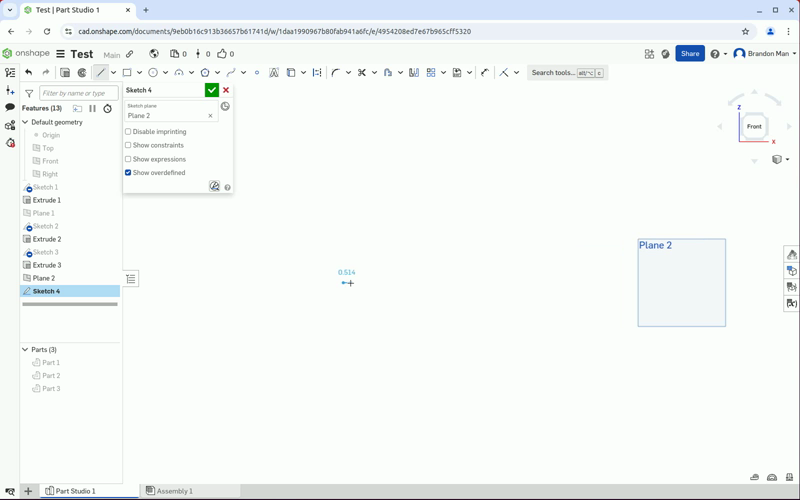
scroll(6)
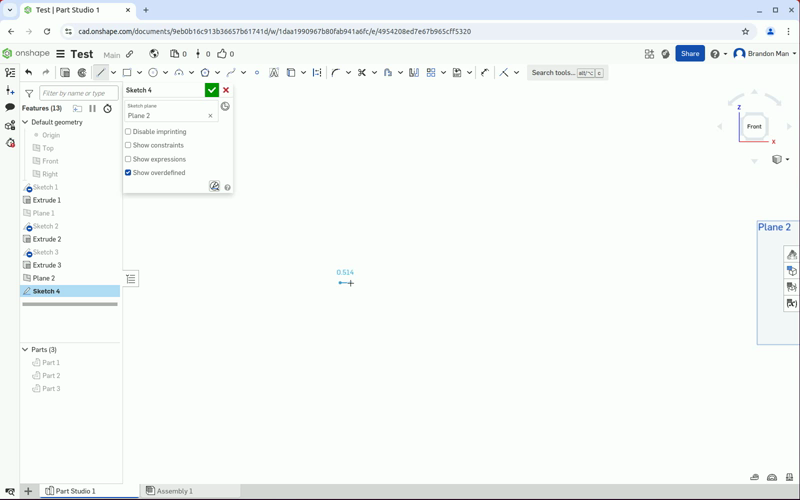
scroll(6)
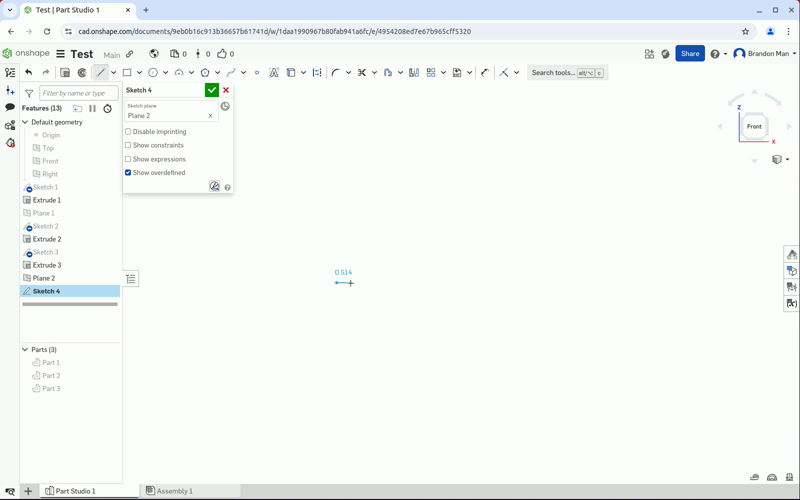
scroll(6)
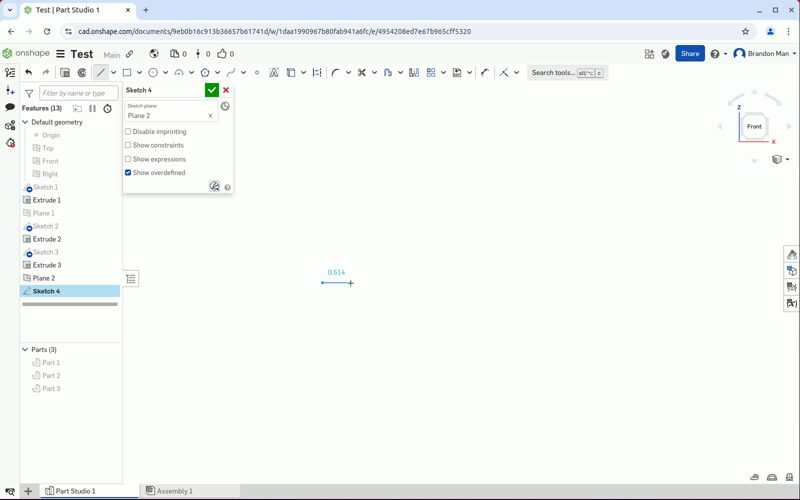
click(350, 282)
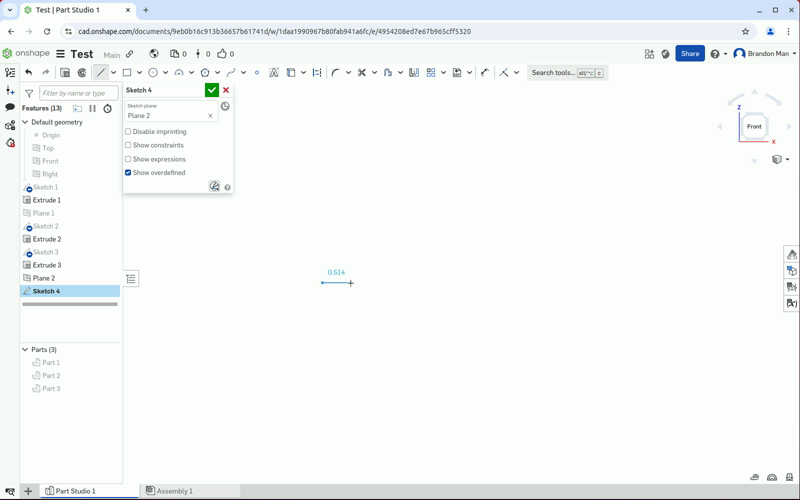
scroll(-6)
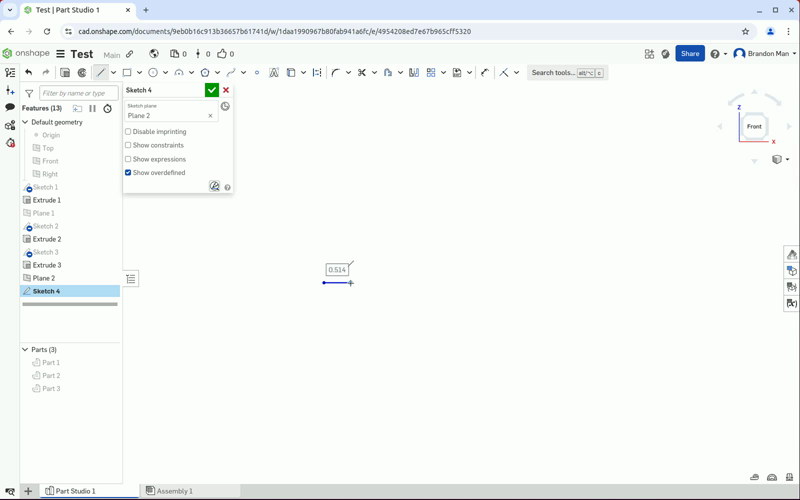
scroll(-6)
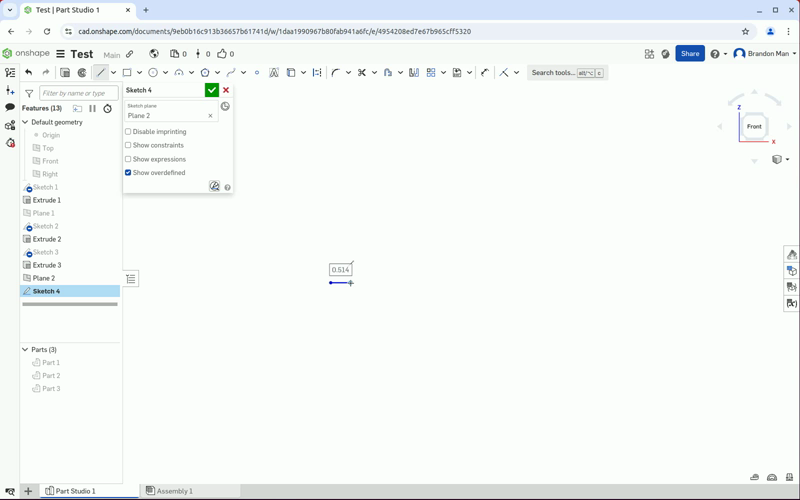
scroll(-6)
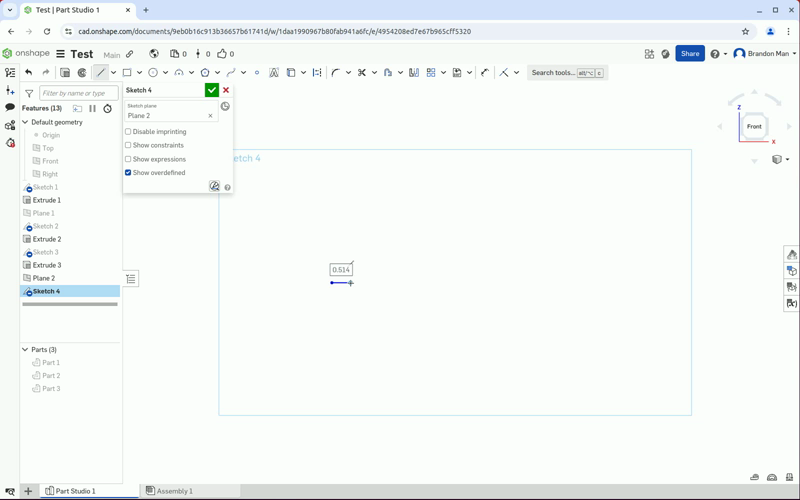
scroll(-6)
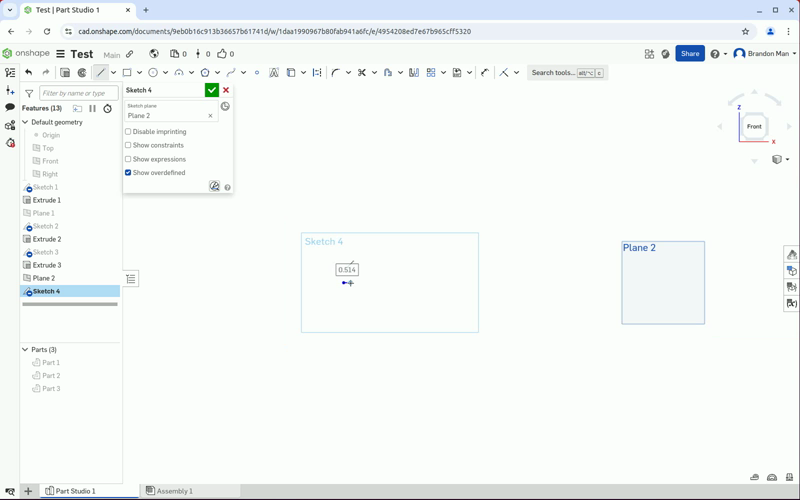
scroll(-6)
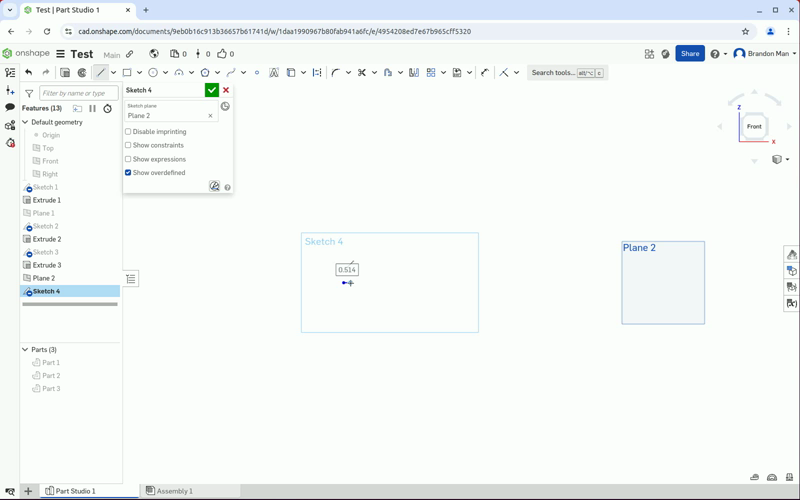
scroll(-6)
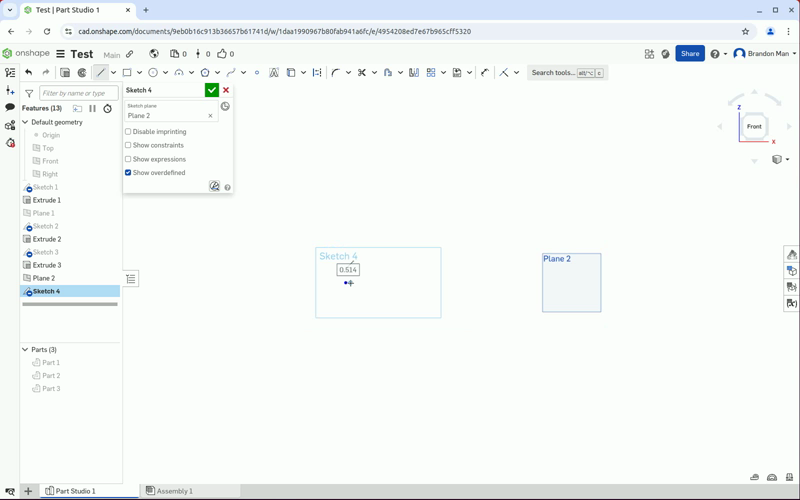
scroll(-6)
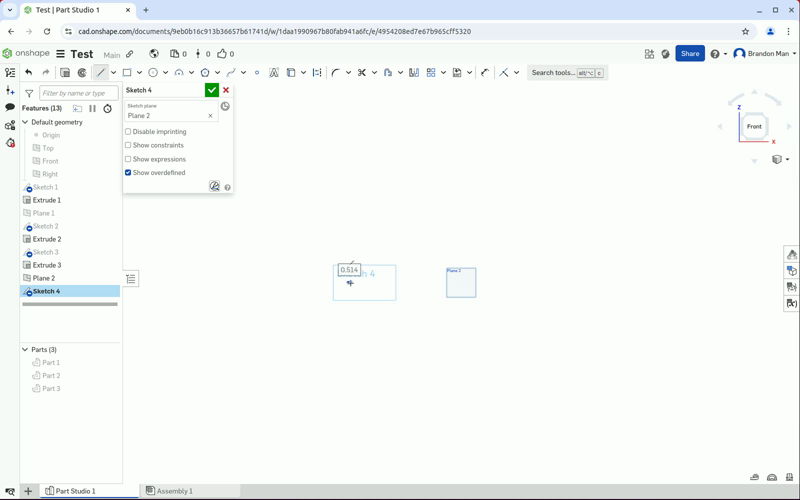
key_up(shift)
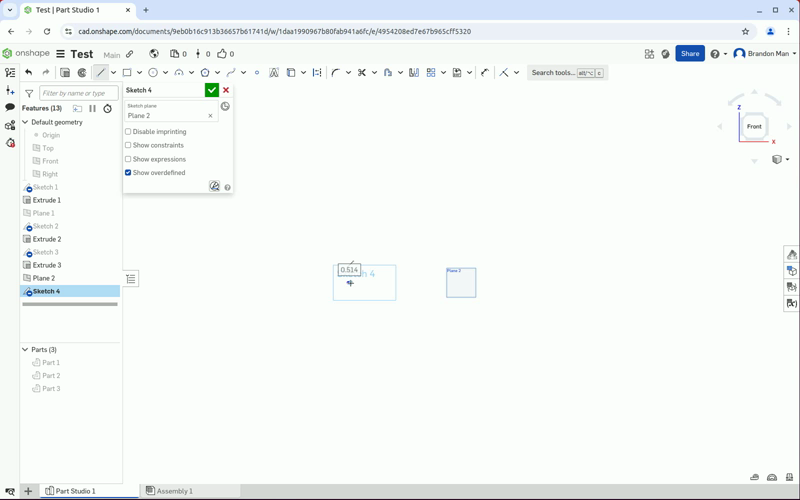
key_down(shift)
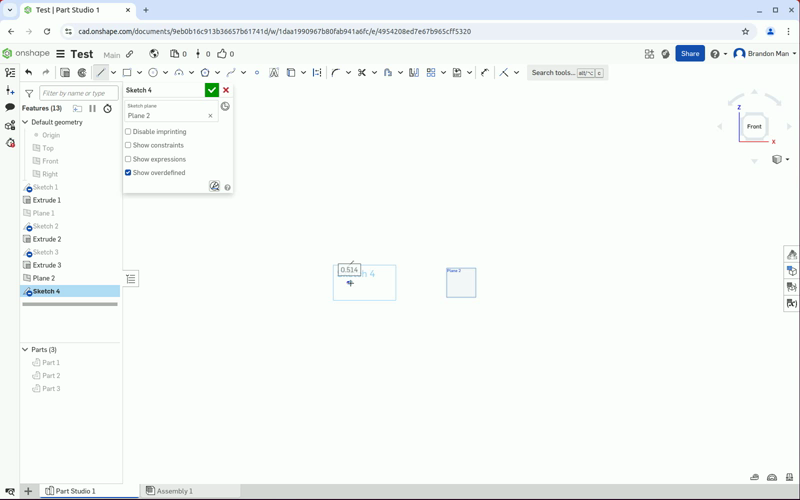
mouse_move(380, 282)
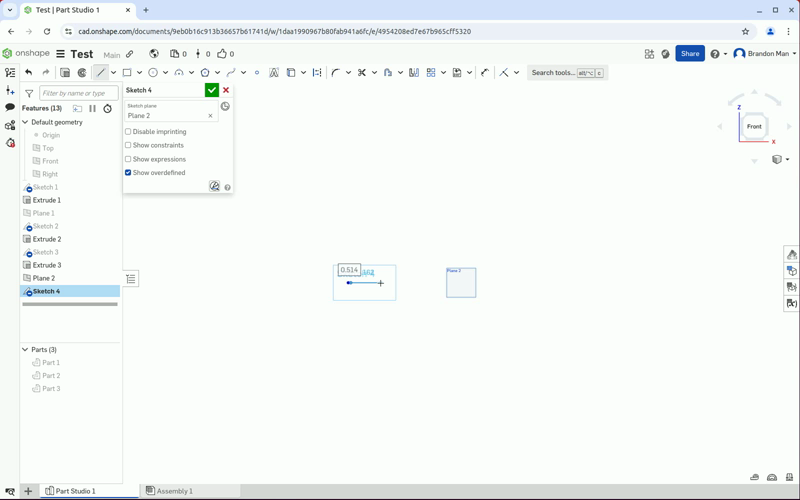
mouse_move(350, 259)
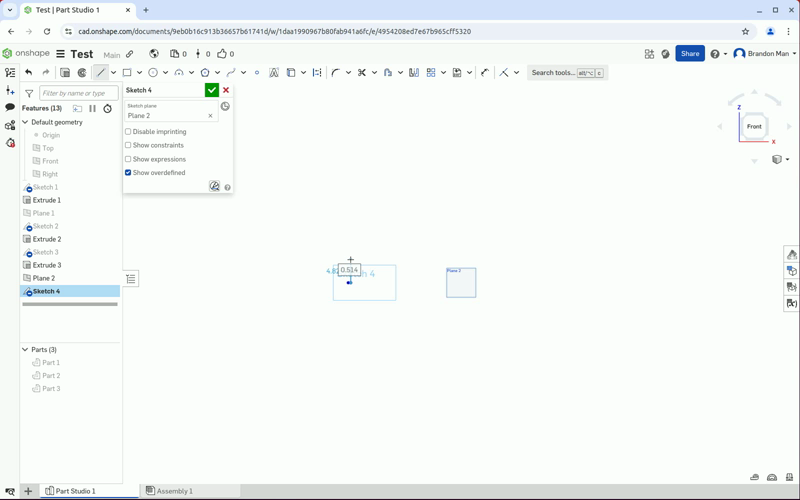
click(350, 259)
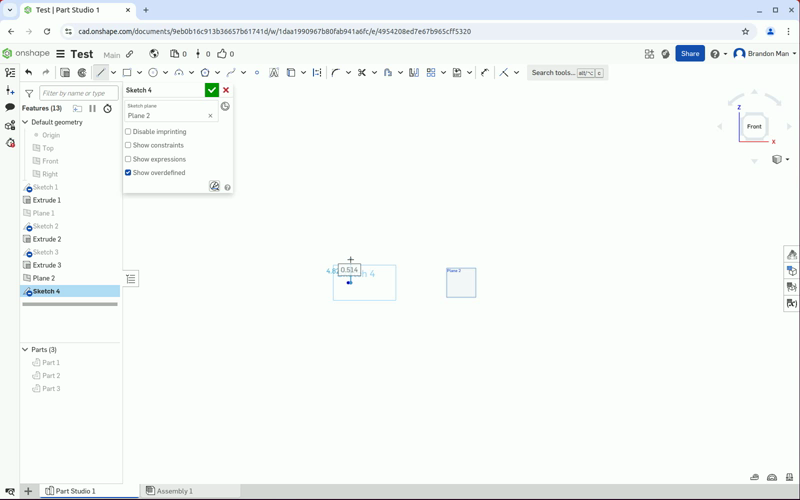
key_up(shift)
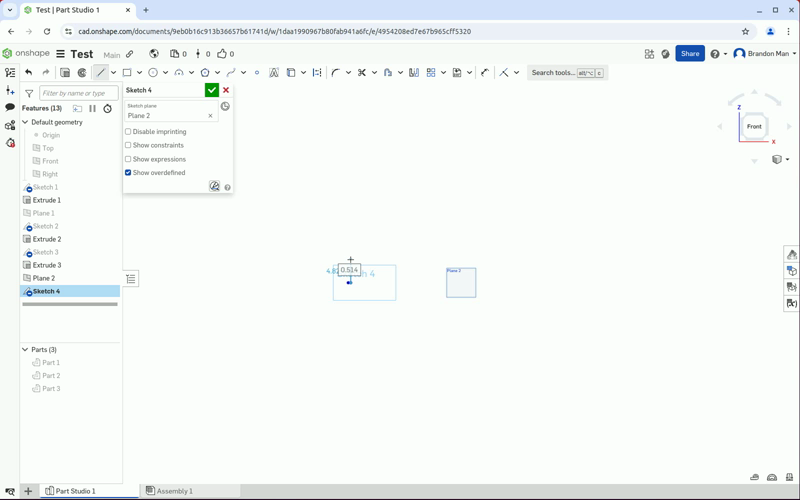
key_down(shift)
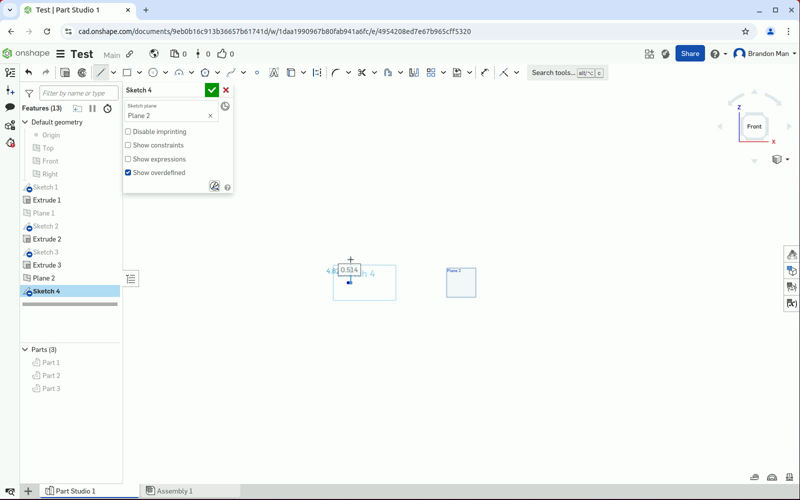
mouse_move(569, 259)
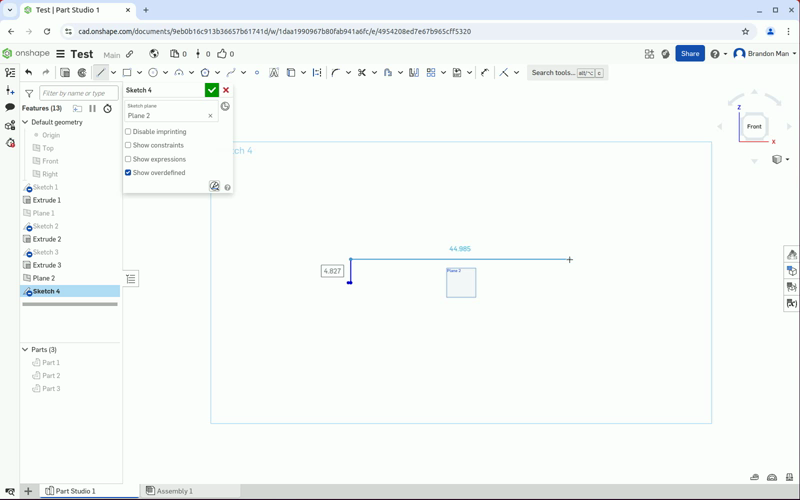
click(569, 259)
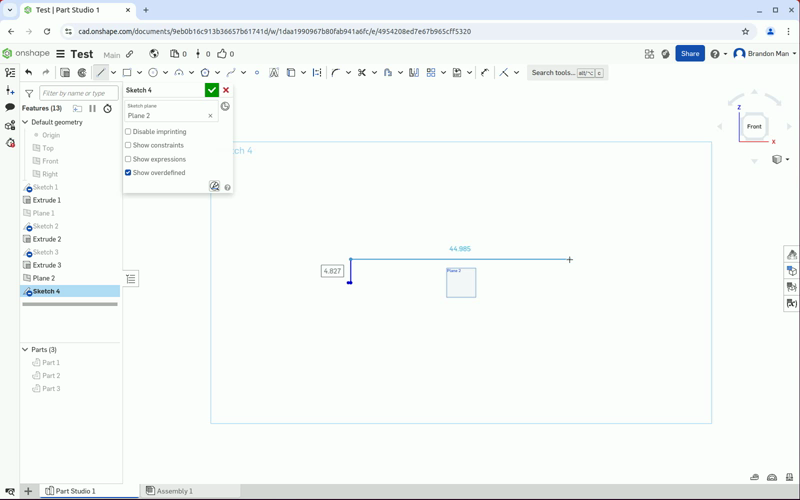
key_up(shift)
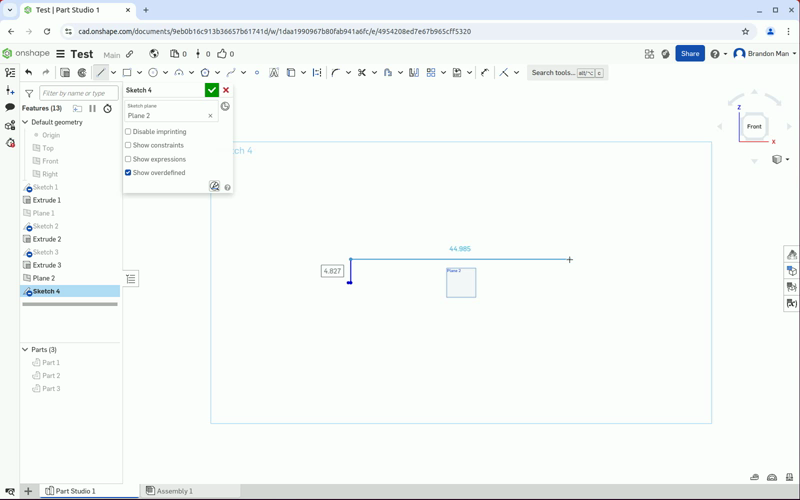
key_down(shift)
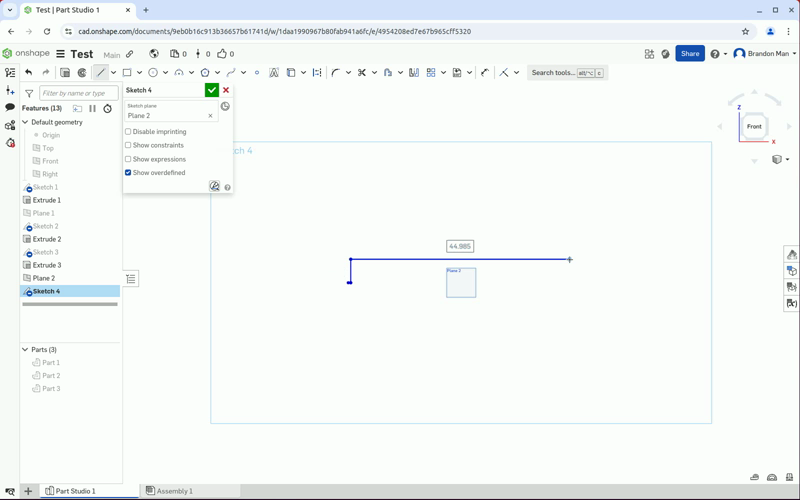
mouse_move(589, 259)
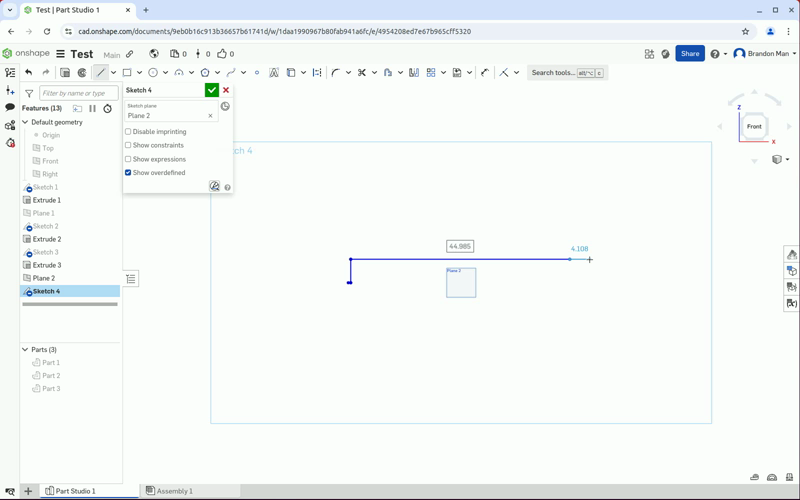
mouse_move(569, 282)
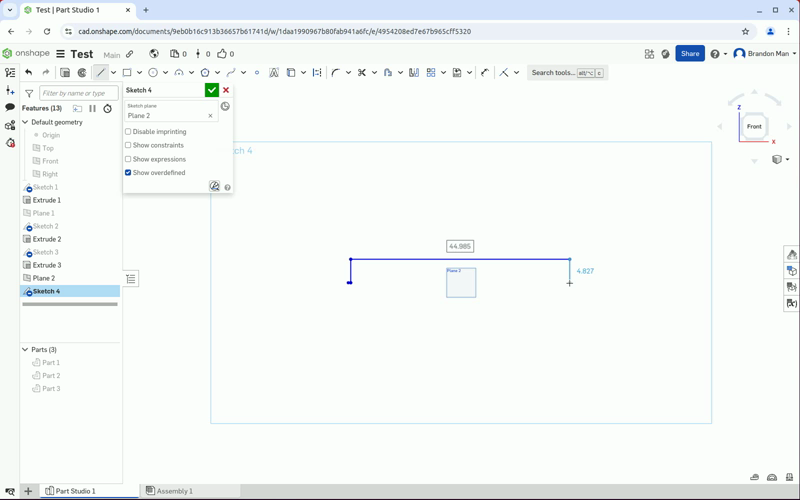
click(569, 282)
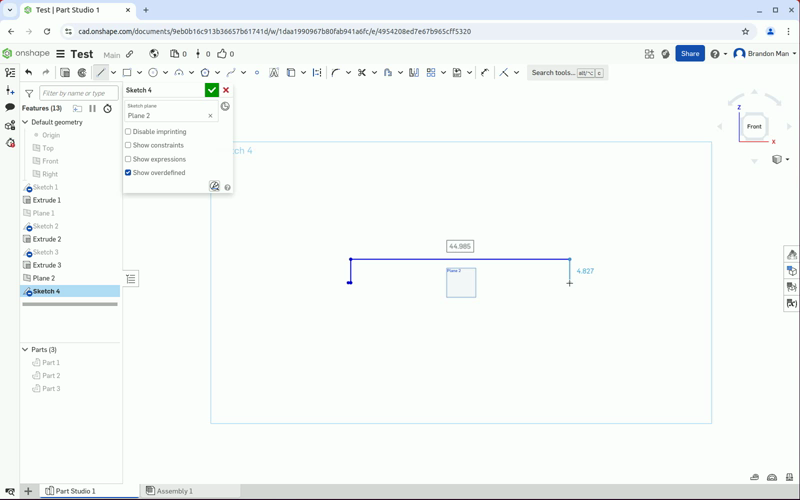
key_up(shift)
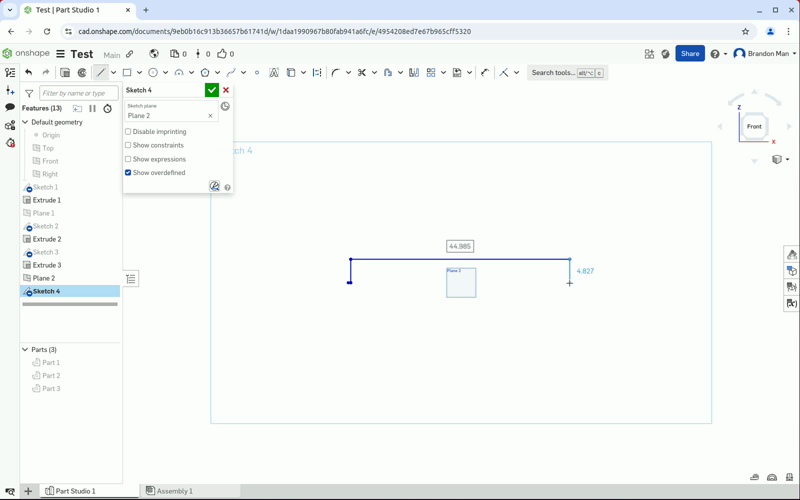
key_down(shift)
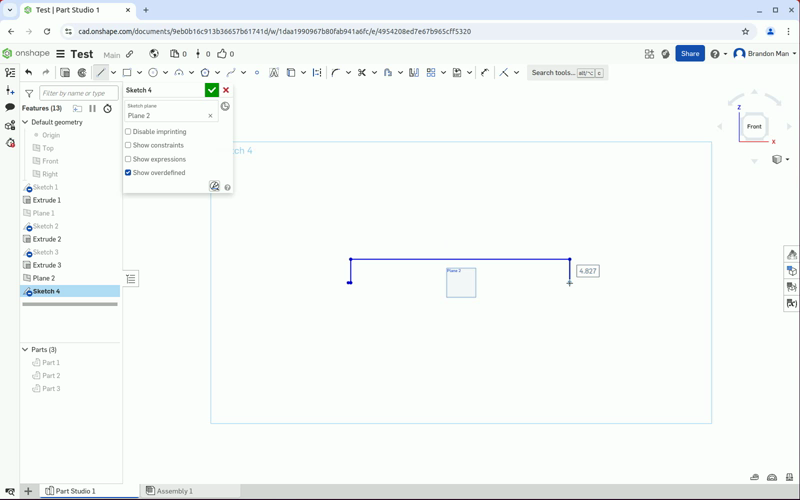
mouse_move(589, 282)
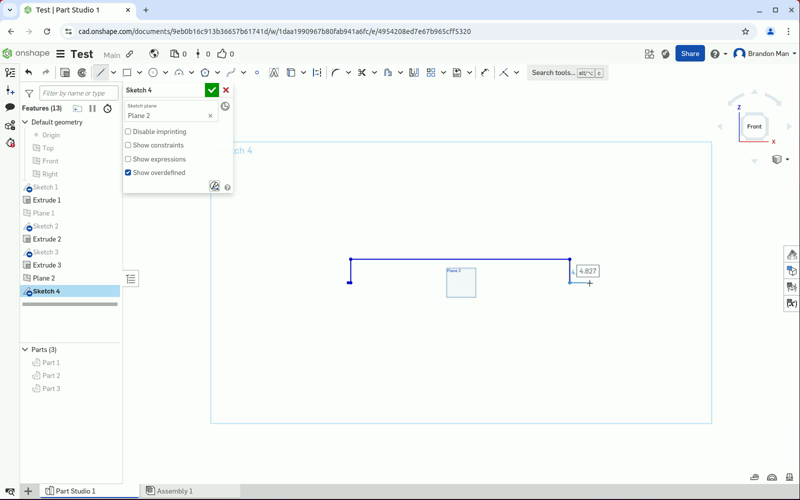
mouse_move(572, 282)
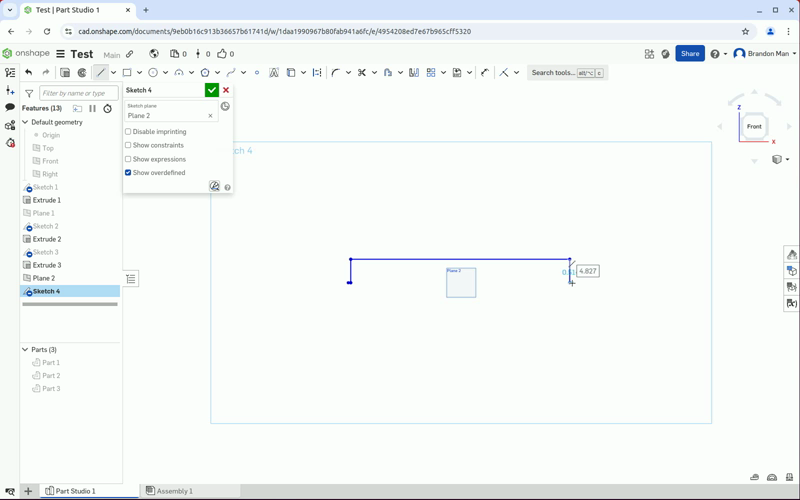
scroll(6)
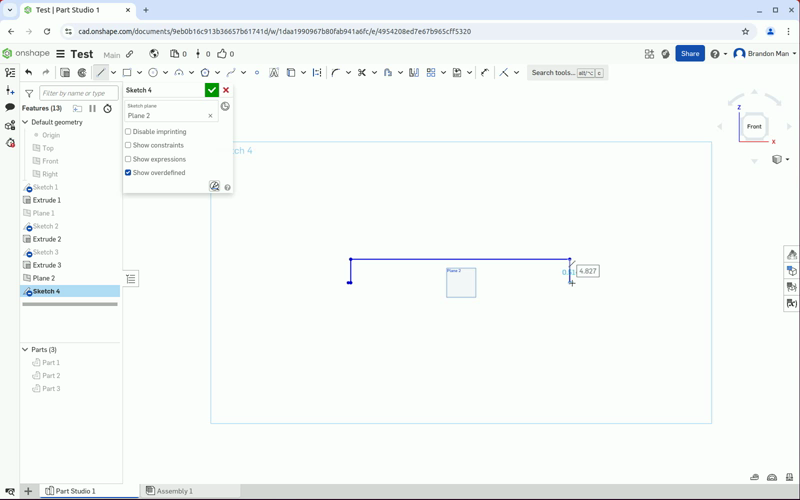
scroll(6)
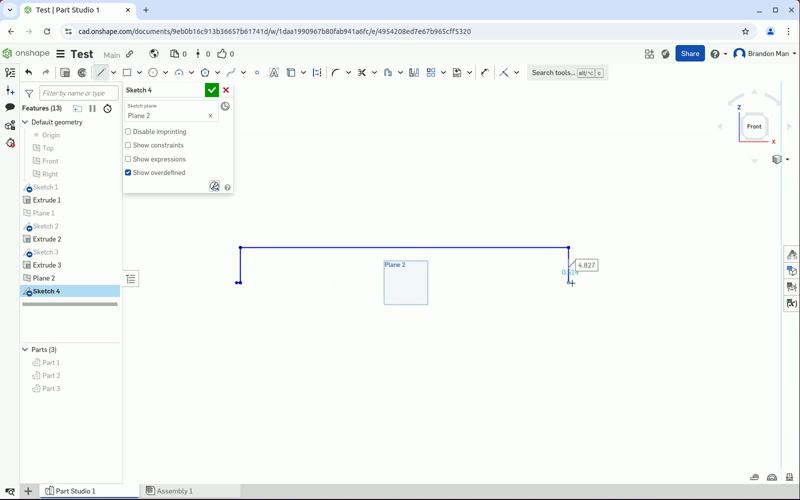
scroll(6)
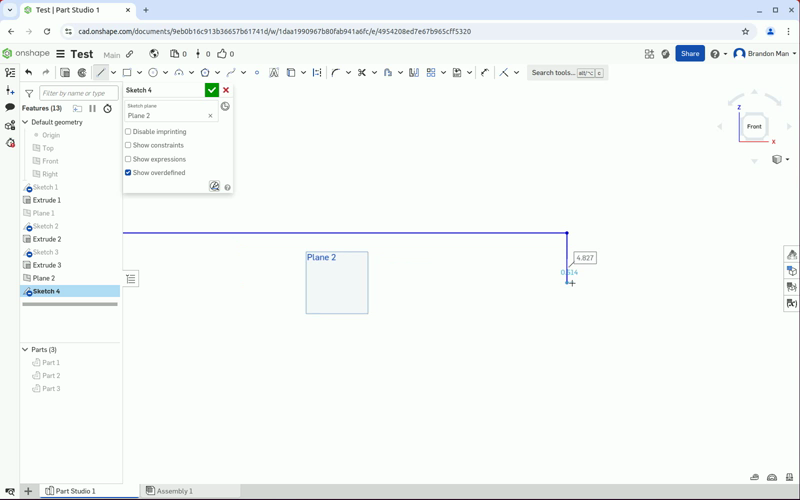
scroll(6)
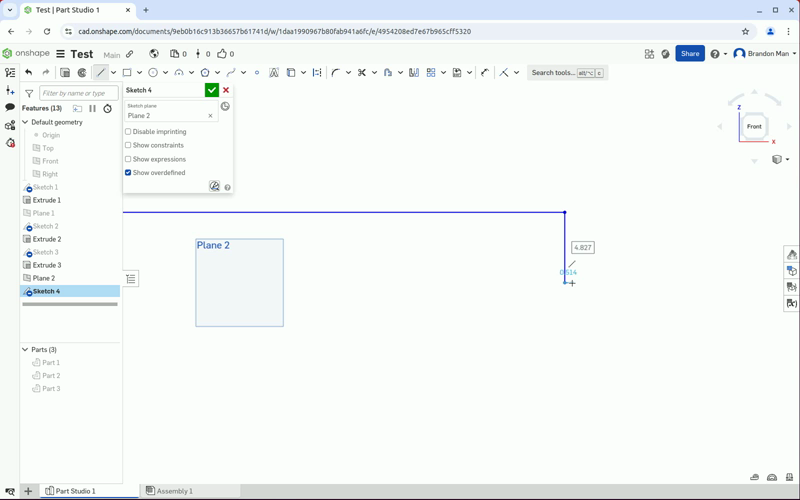
scroll(6)
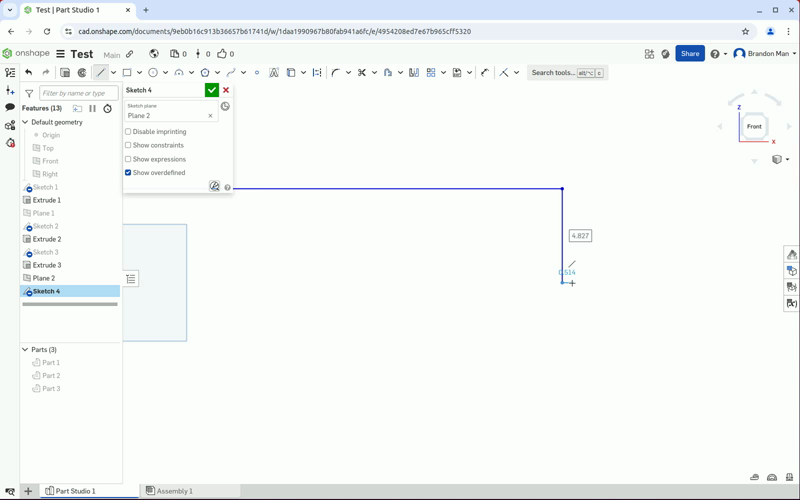
scroll(6)
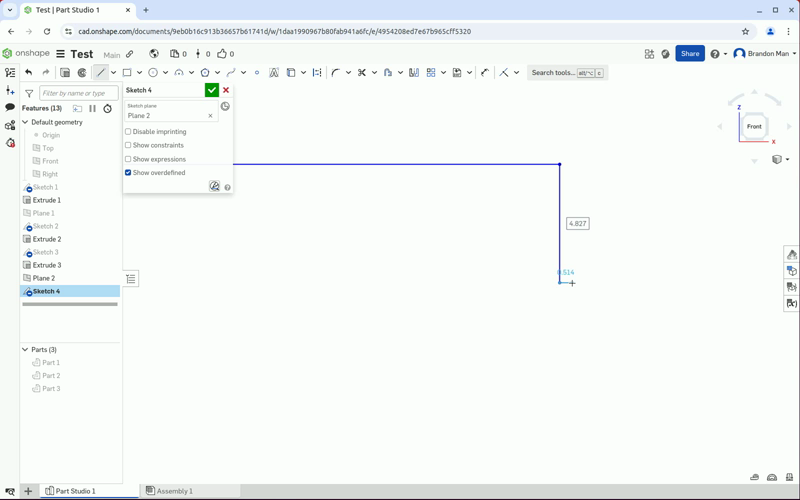
scroll(6)
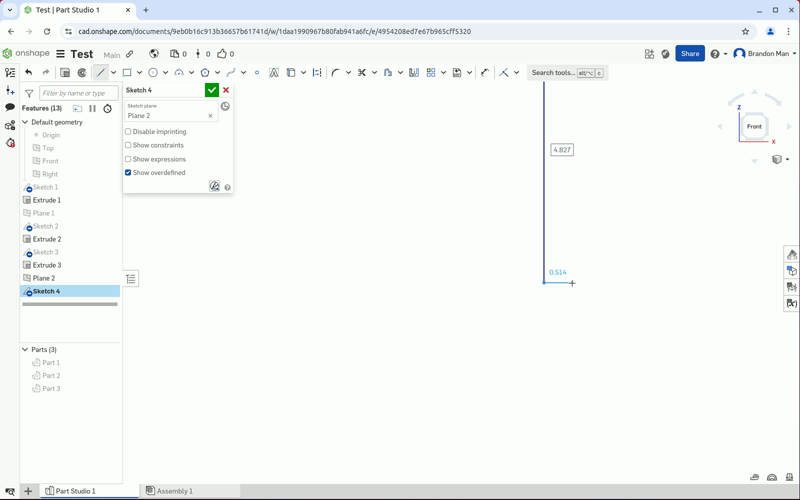
click(572, 282)
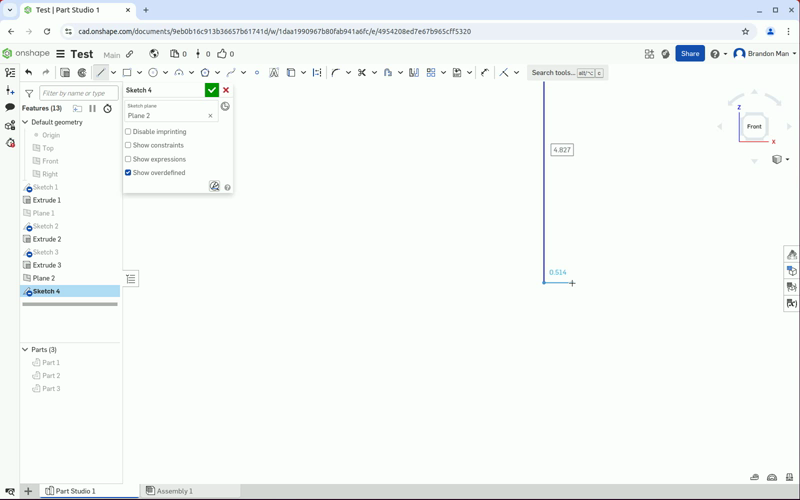
scroll(-6)
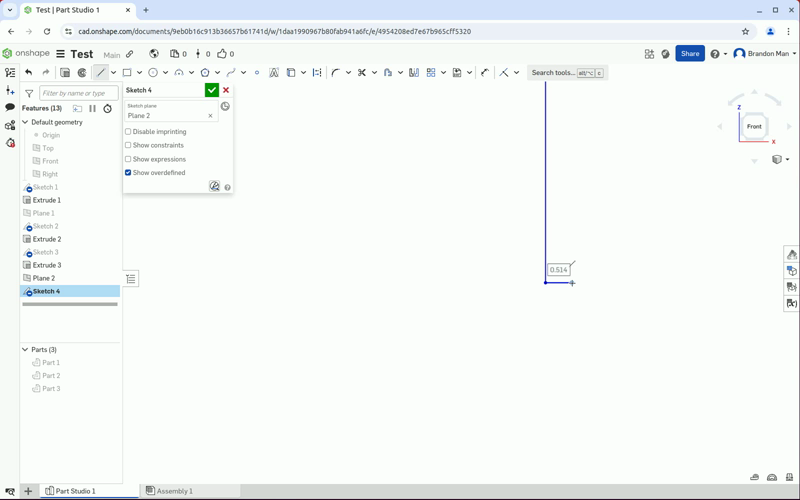
scroll(-6)
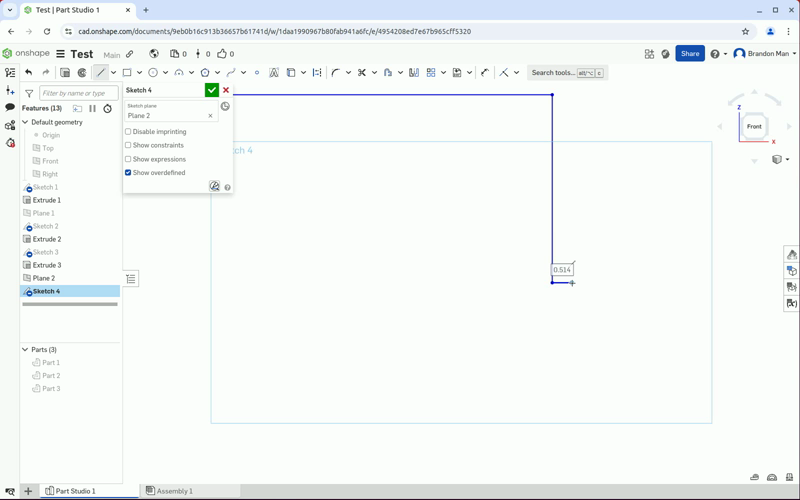
scroll(-6)
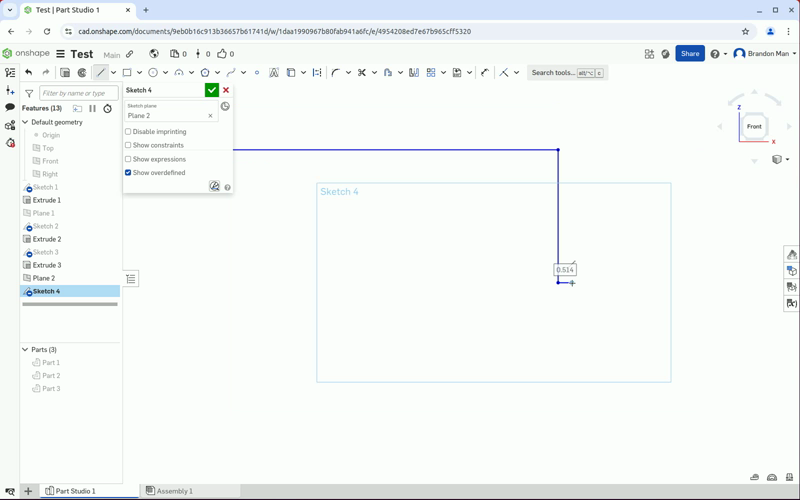
scroll(-6)
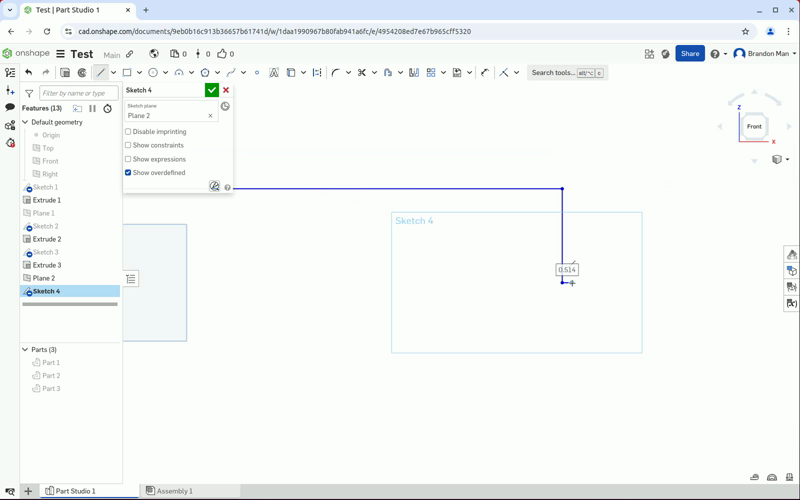
scroll(-6)
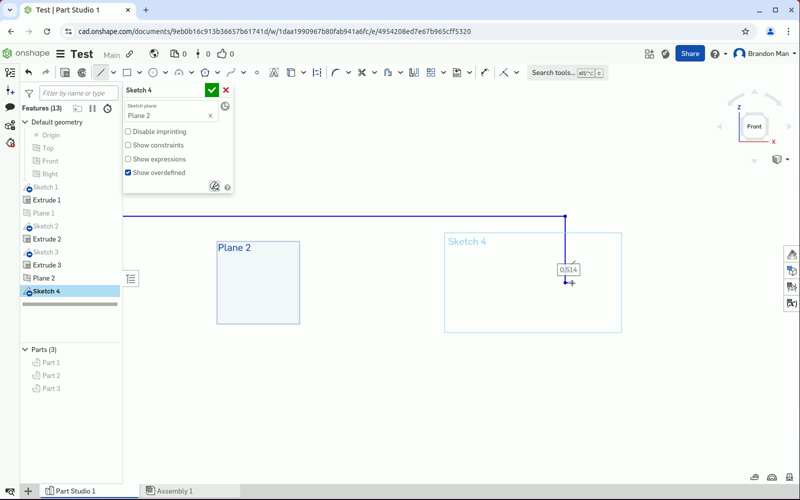
scroll(-6)
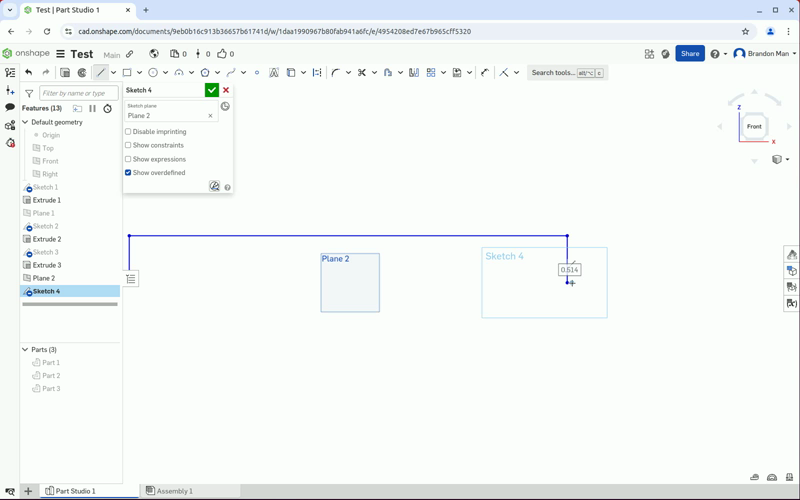
scroll(-6)
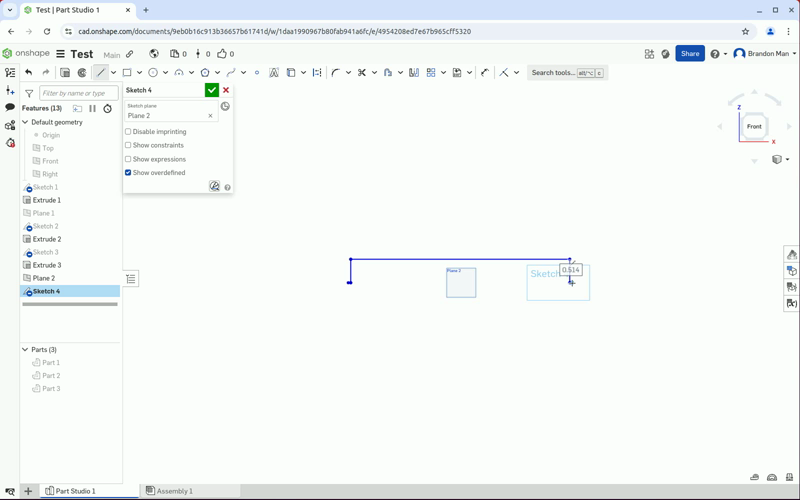
key_up(shift)
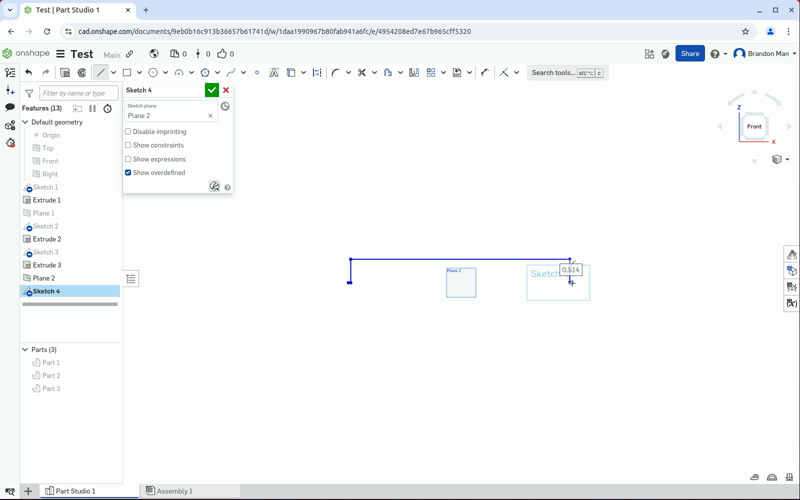
key_down(shift)
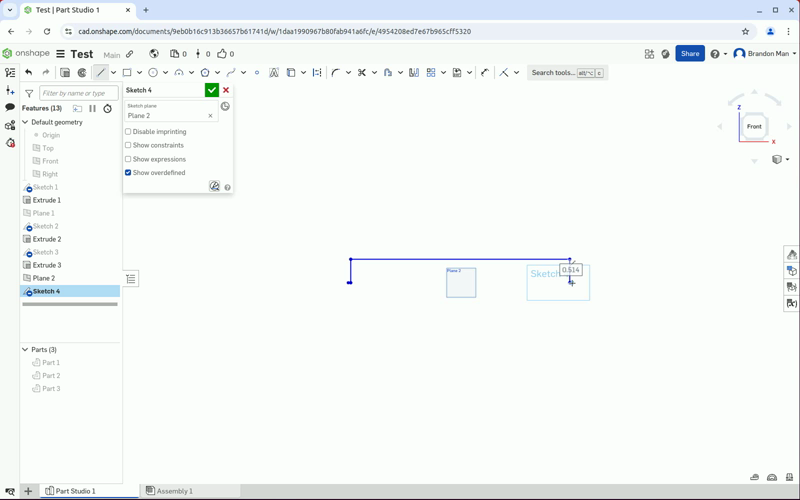
mouse_move(589, 282)
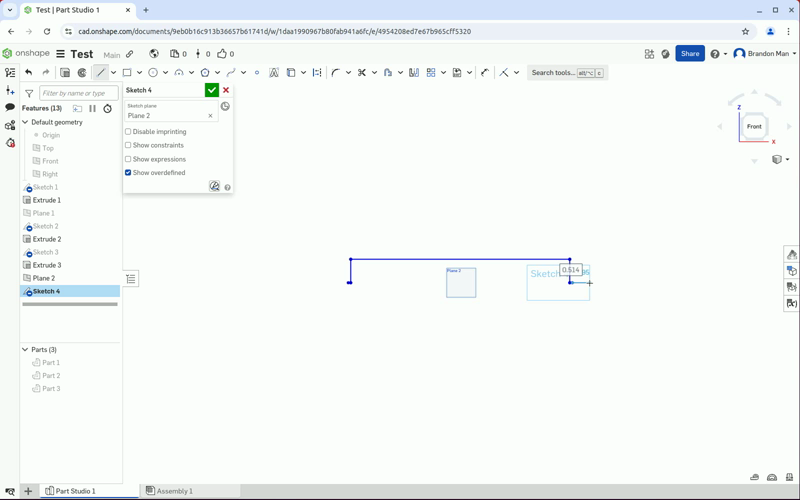
mouse_move(572, 257)
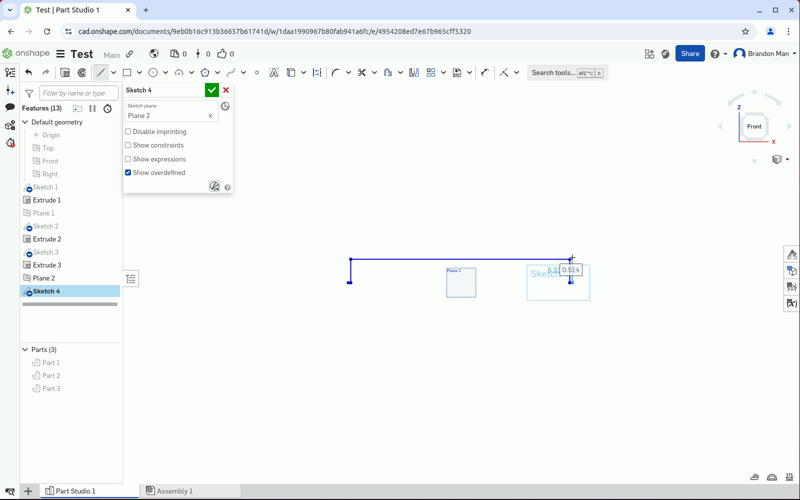
scroll(6)
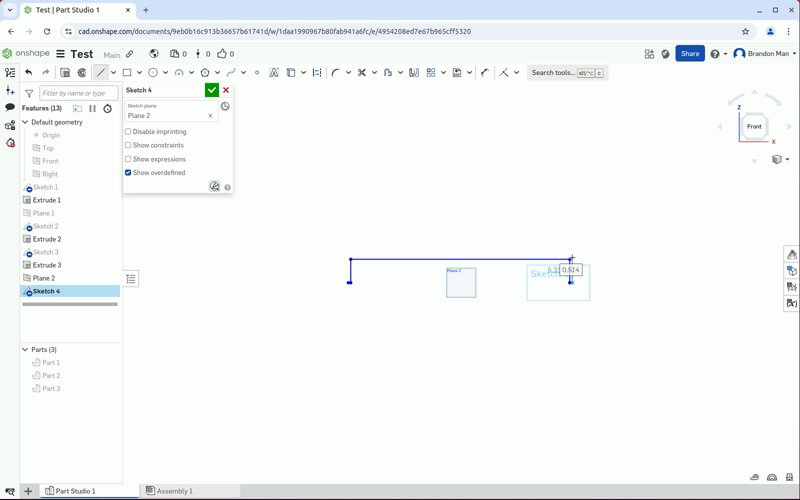
scroll(6)
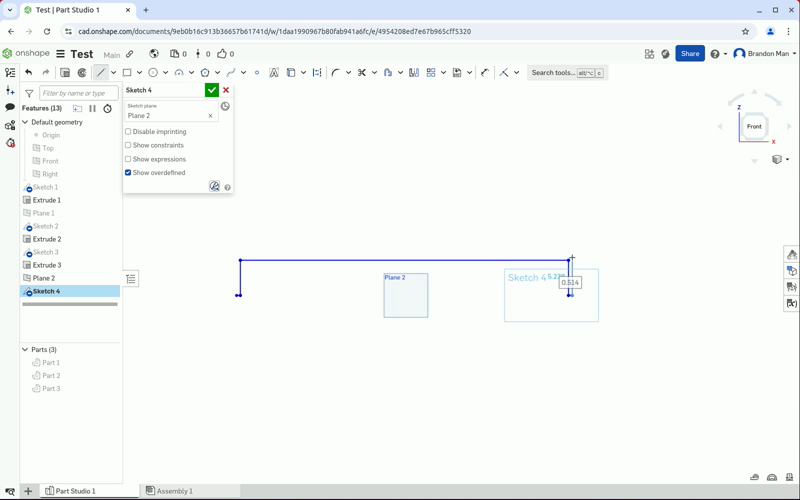
scroll(6)
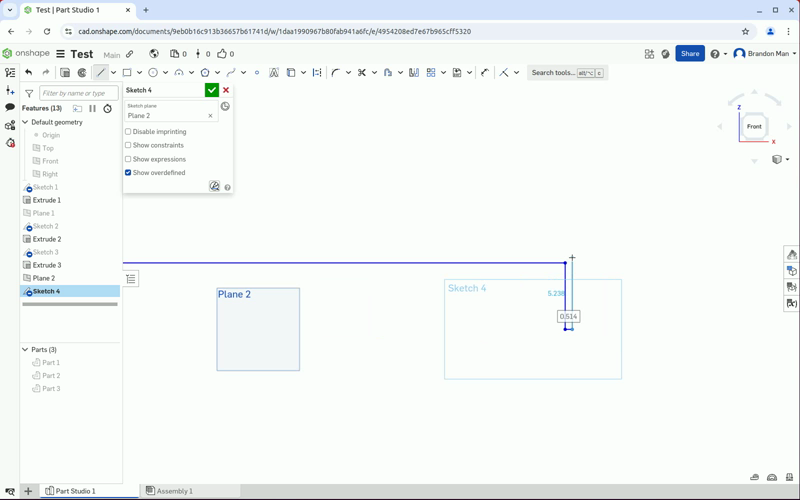
scroll(6)
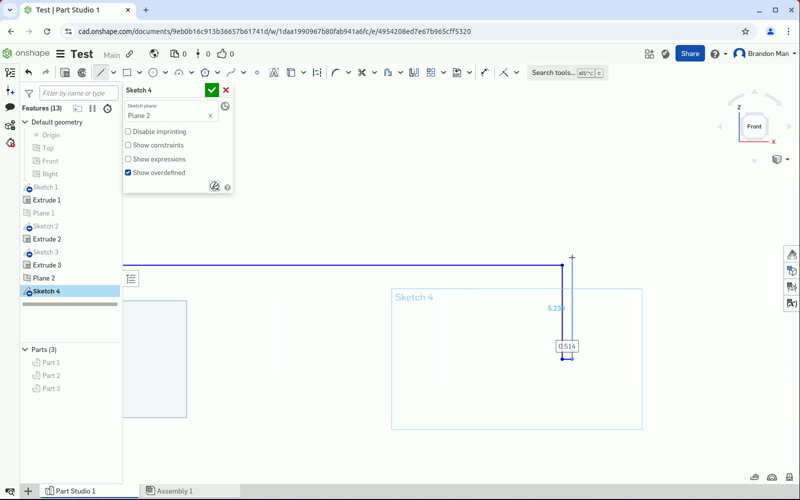
scroll(6)
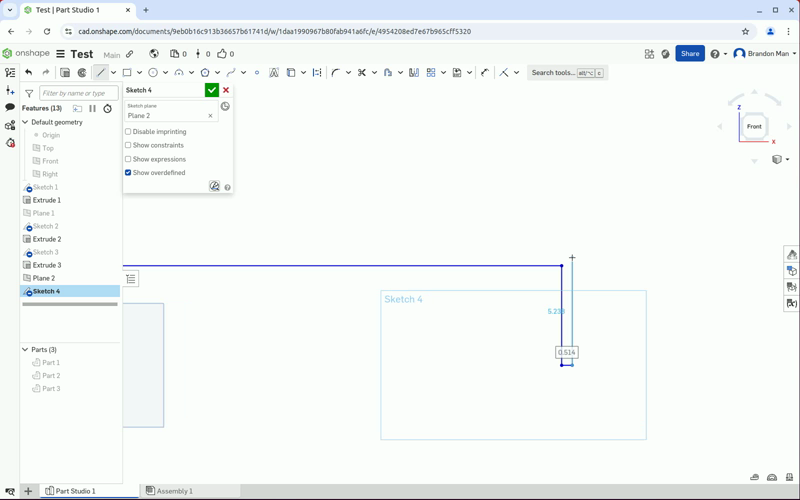
scroll(6)
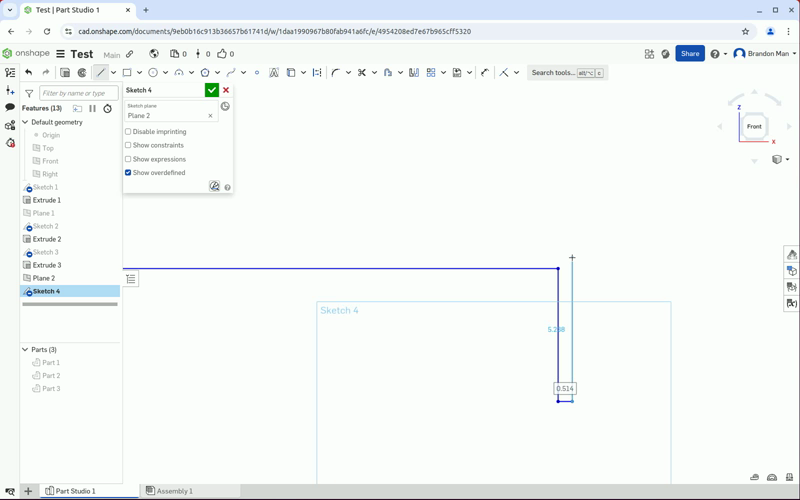
scroll(6)
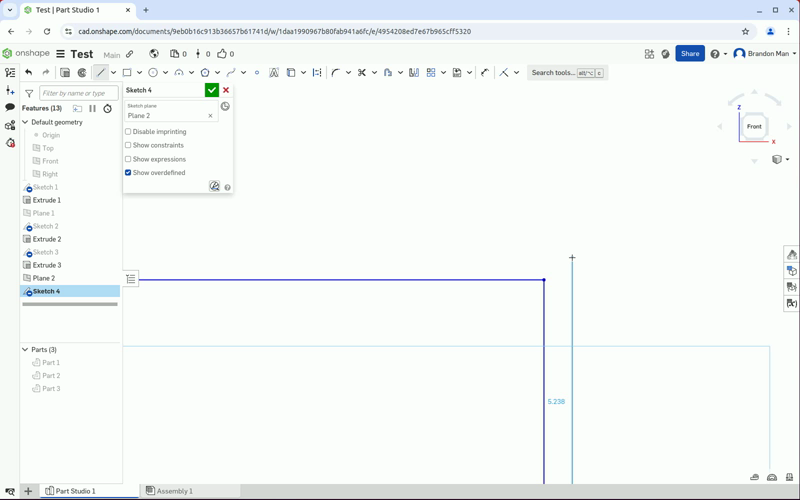
click(572, 257)
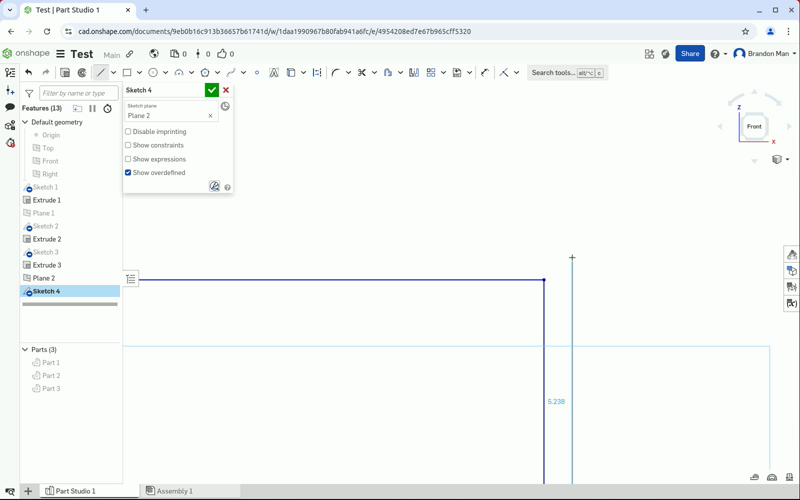
scroll(-6)
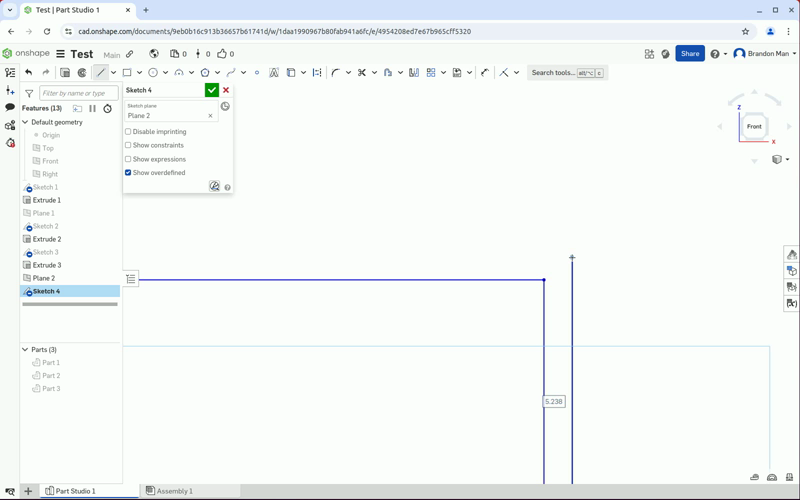
scroll(-6)
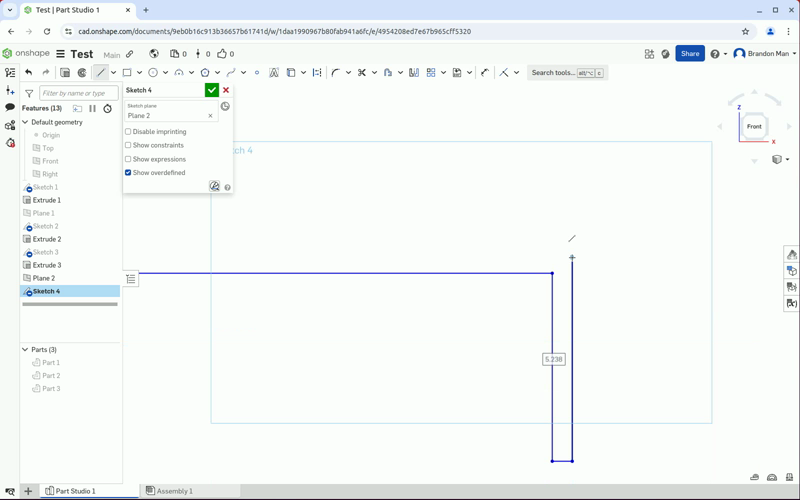
scroll(-6)
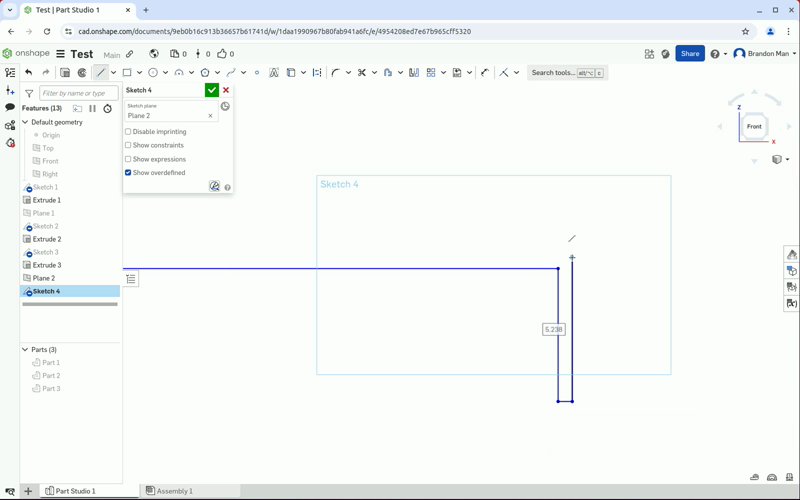
scroll(-6)
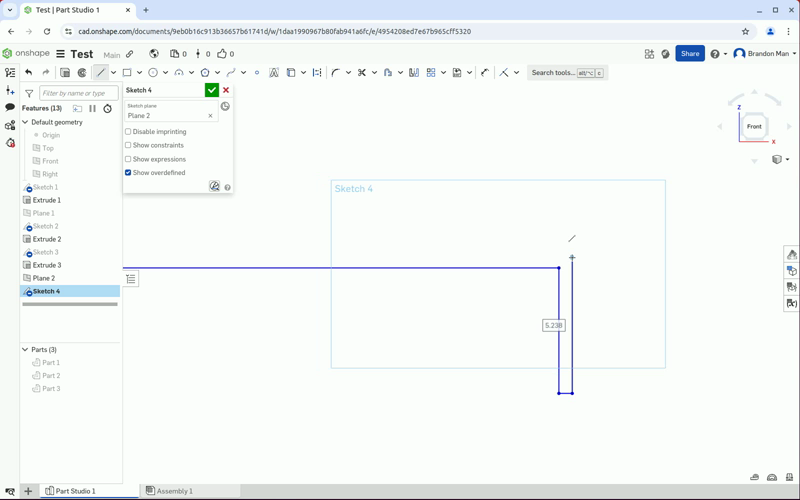
scroll(-6)
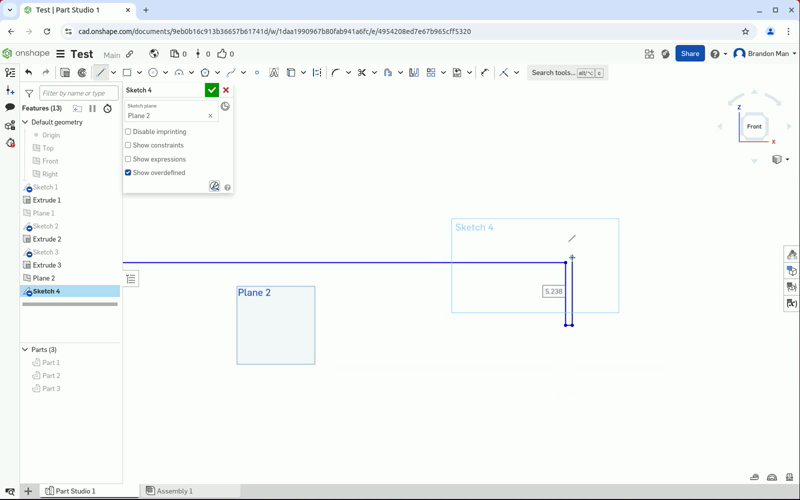
scroll(-6)
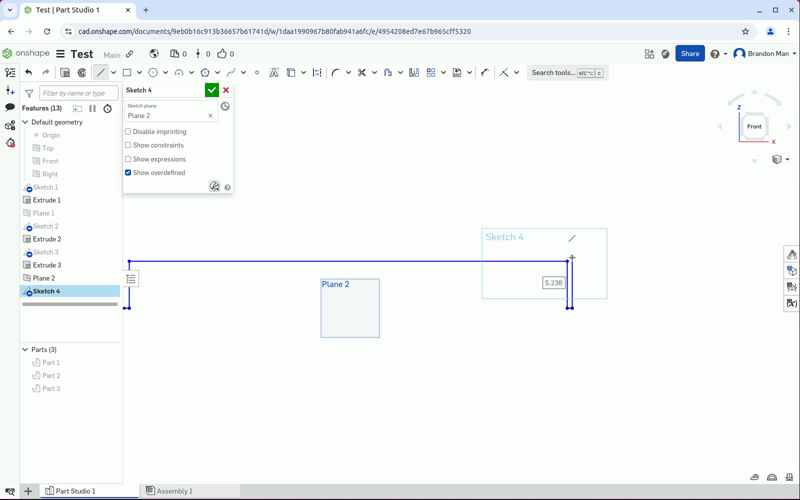
scroll(-6)
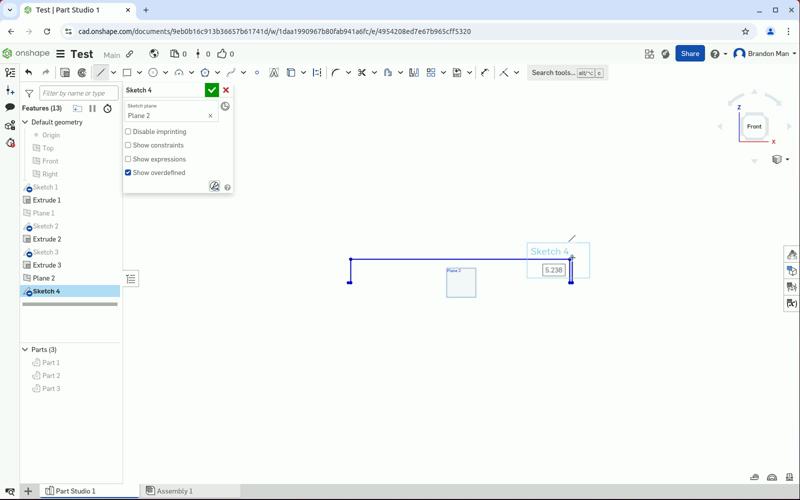
key_up(shift)
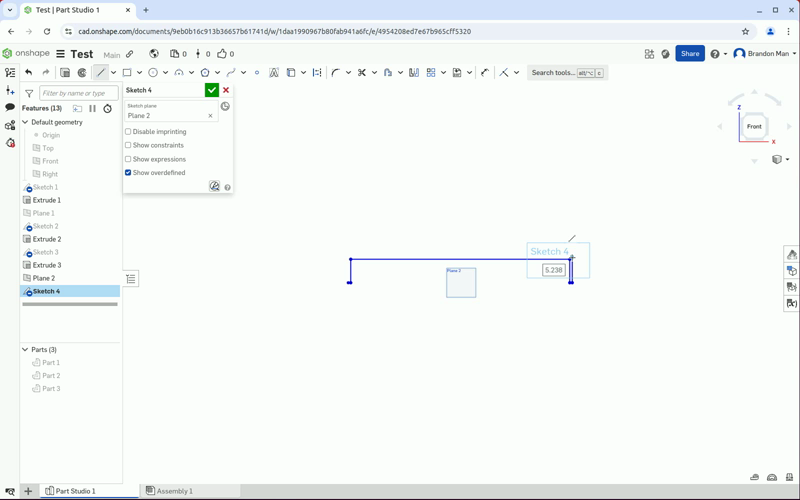
key_down(shift)
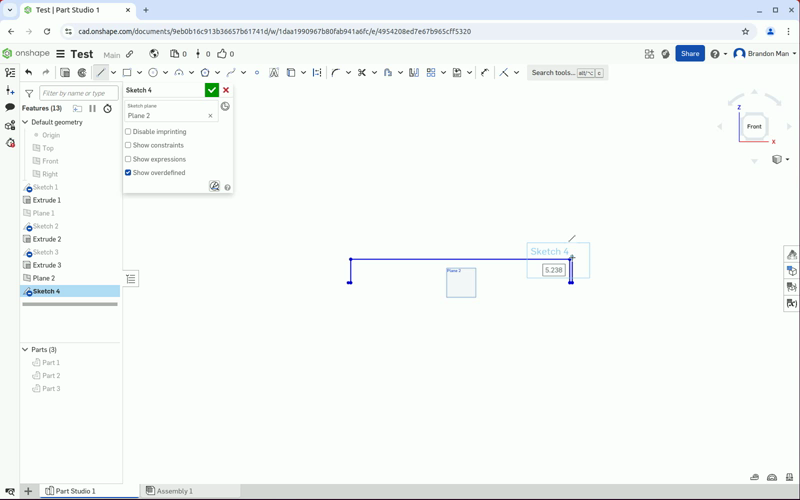
mouse_move(348, 257)
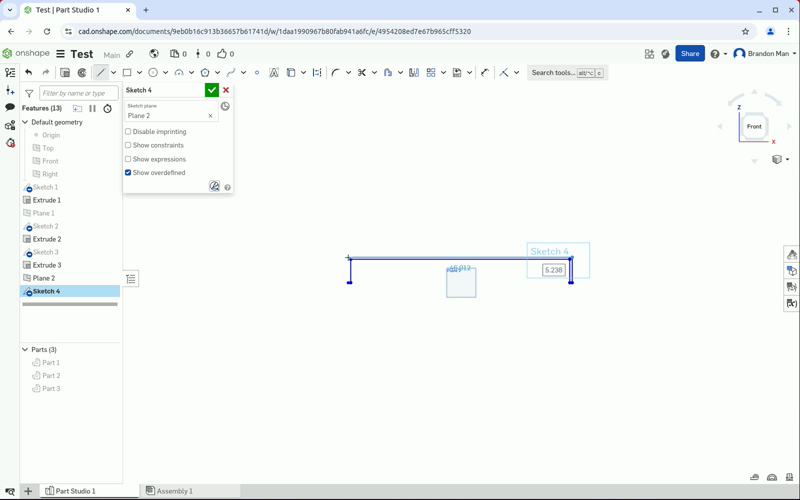
scroll(6)
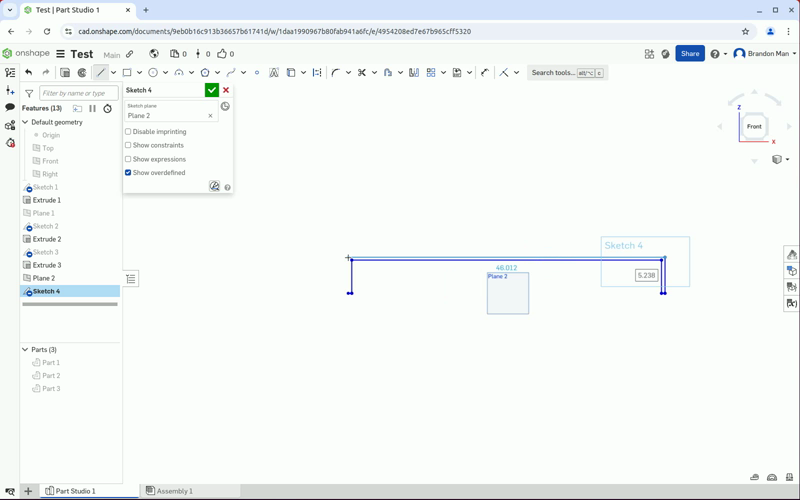
scroll(6)
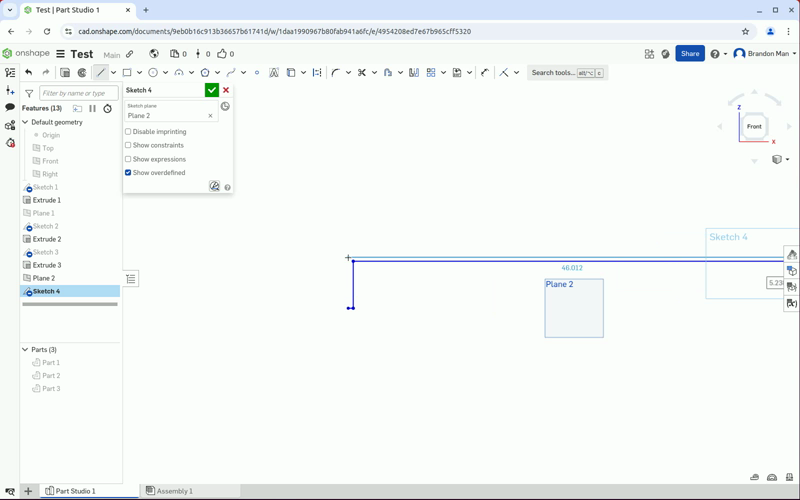
scroll(6)
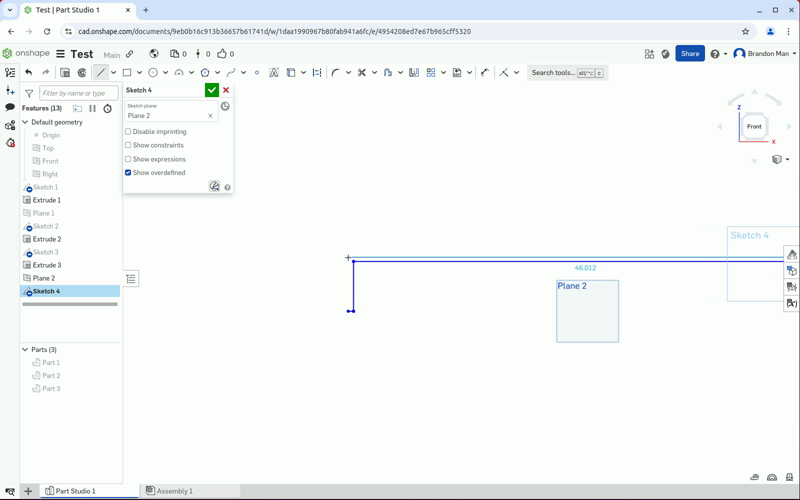
scroll(6)
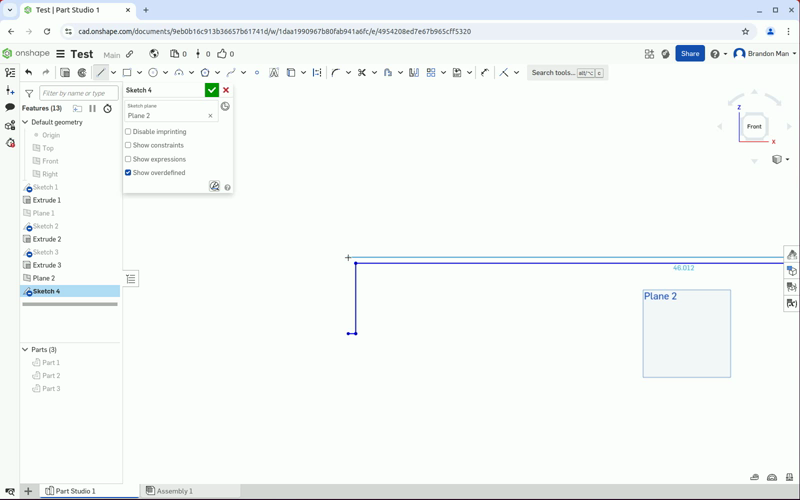
scroll(6)
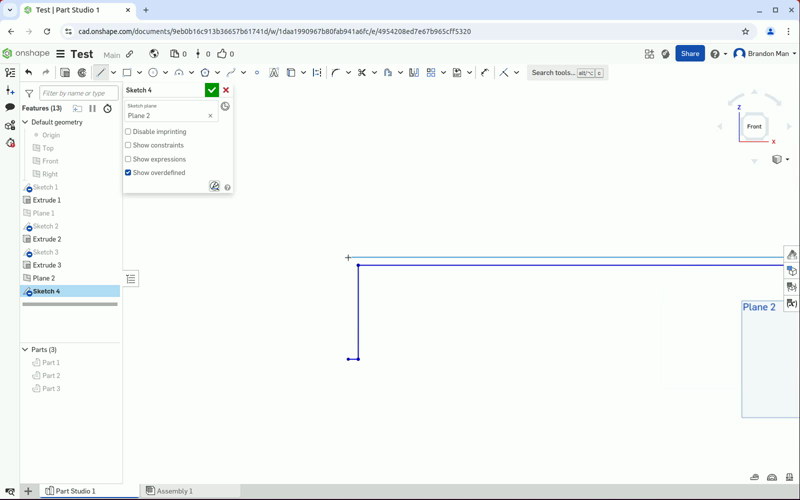
scroll(6)
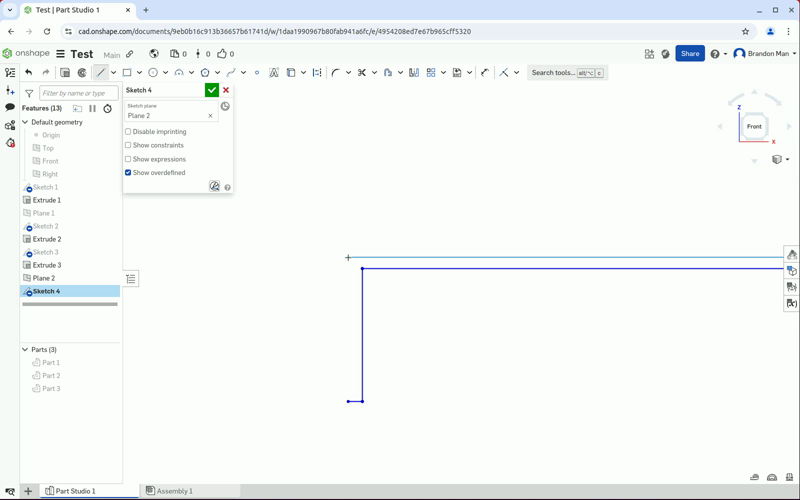
scroll(6)
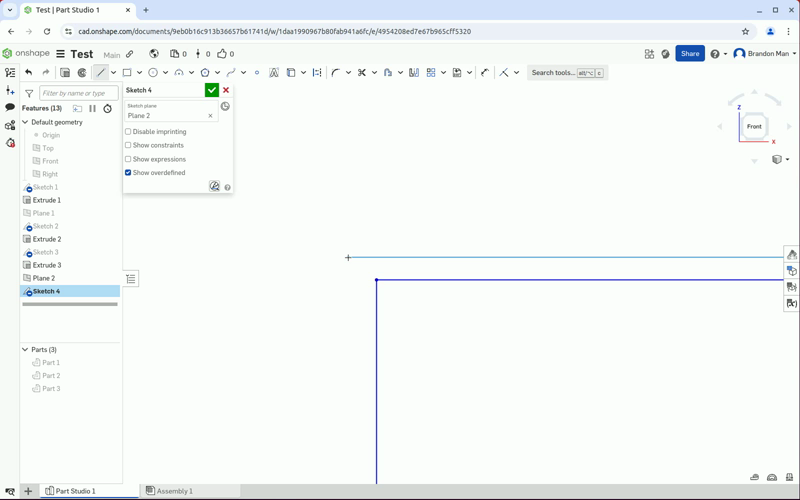
click(348, 257)
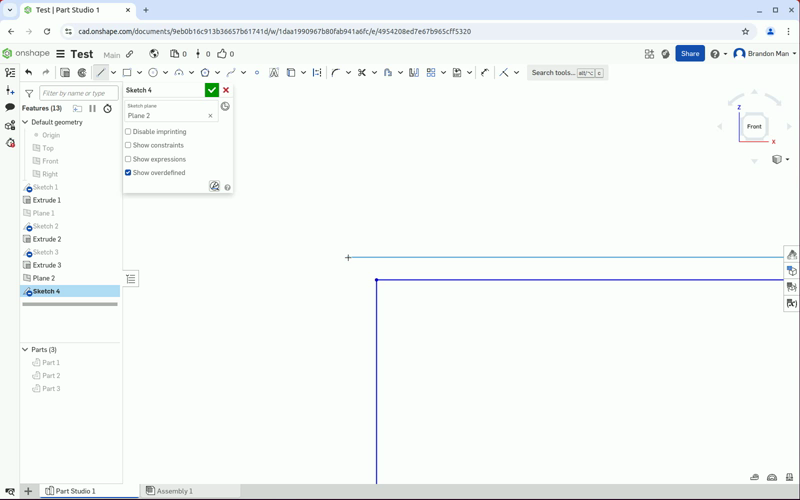
scroll(-6)
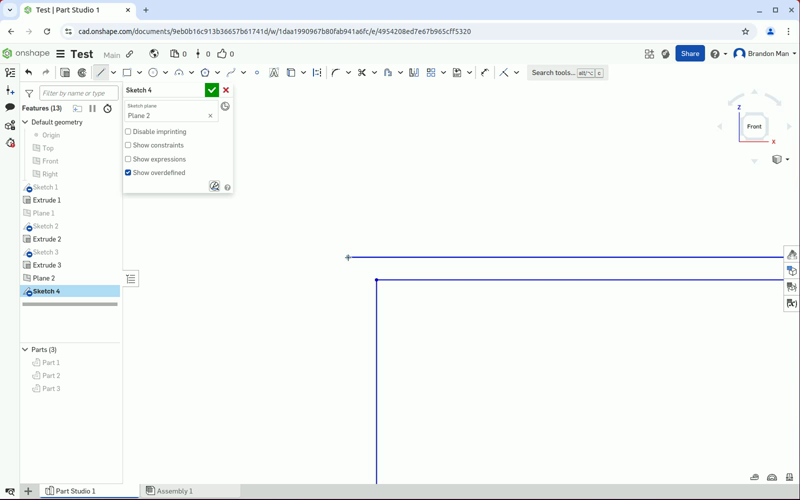
scroll(-6)
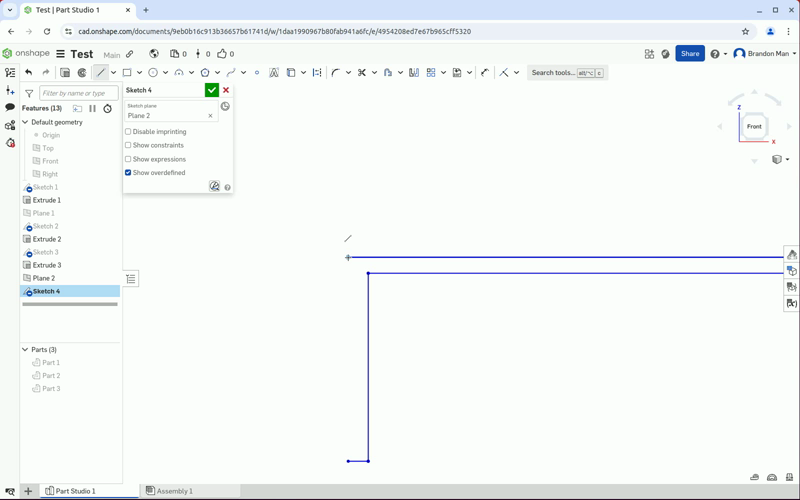
scroll(-6)
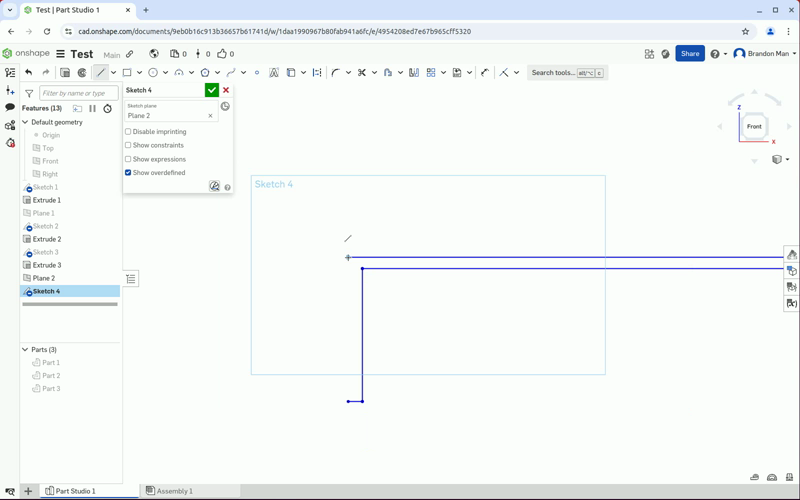
scroll(-6)
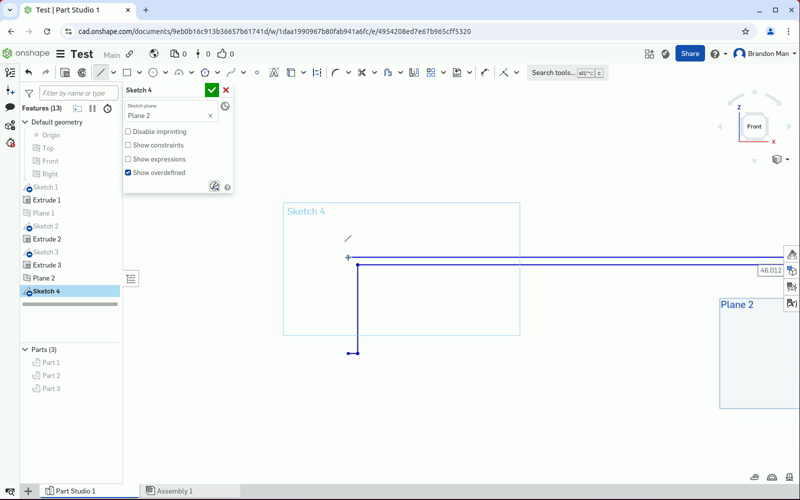
scroll(-6)
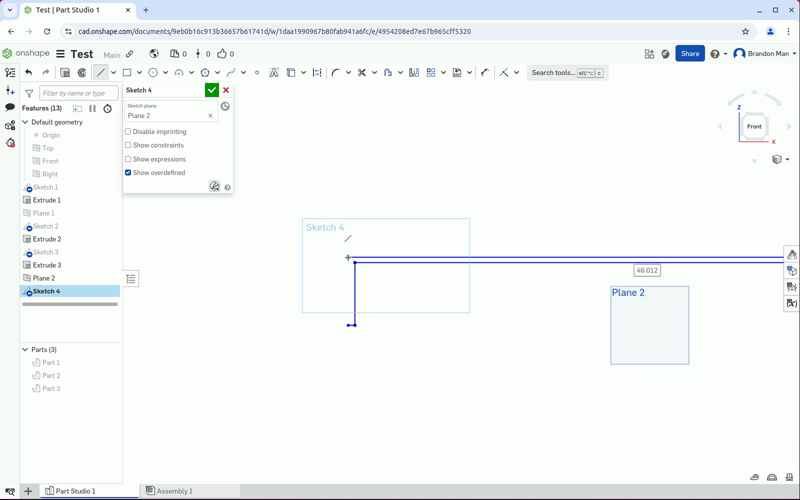
scroll(-6)
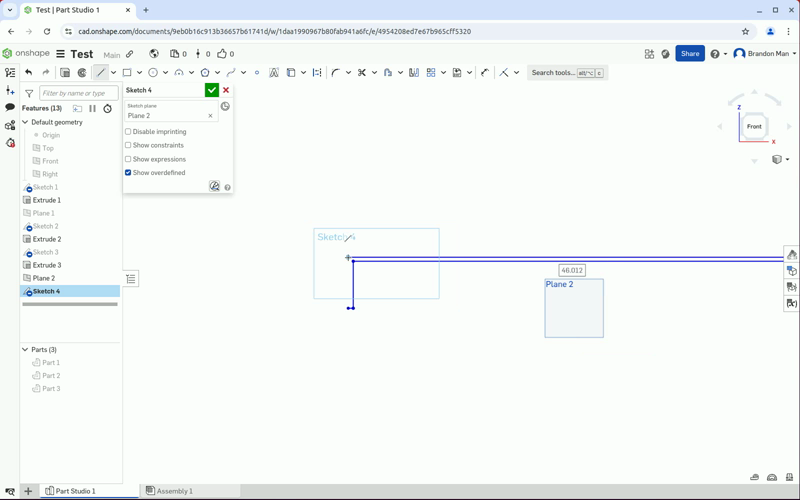
scroll(-6)
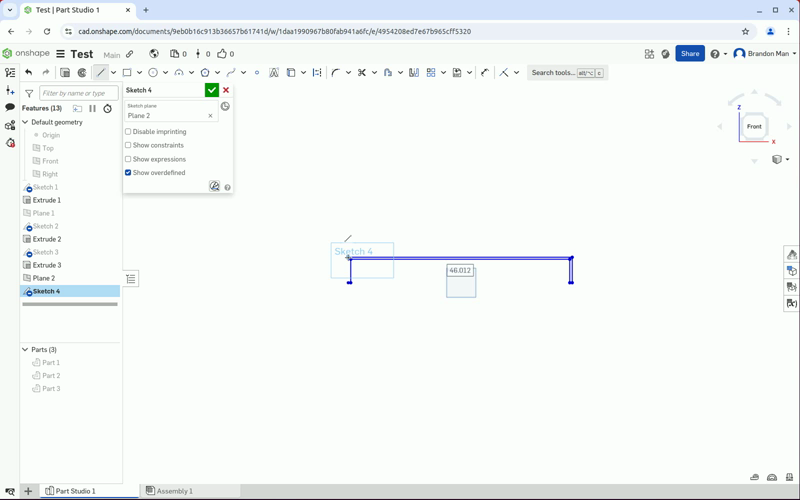
key_up(shift)
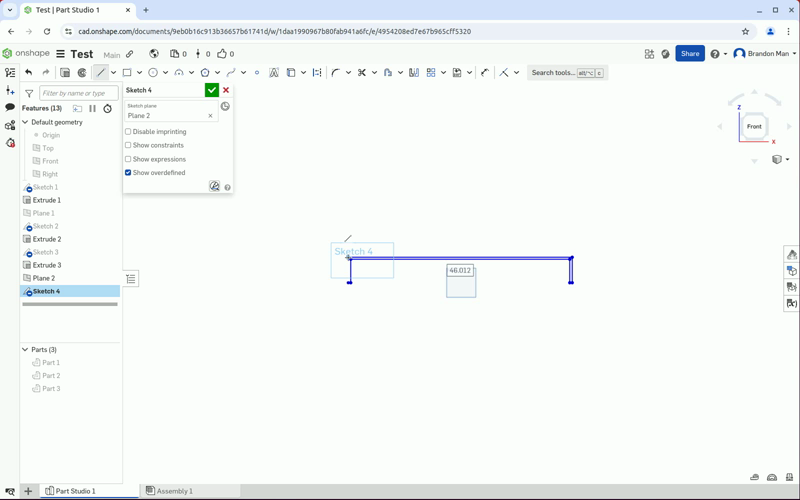
mouse_move(378, 257)
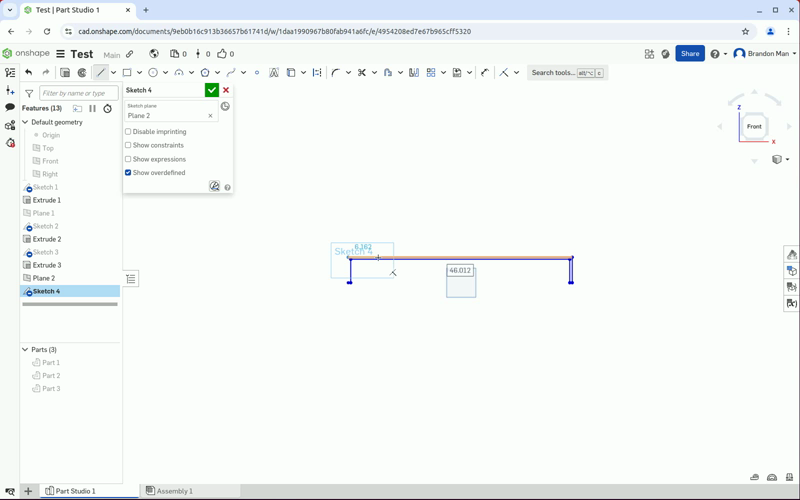
key_down(shift)
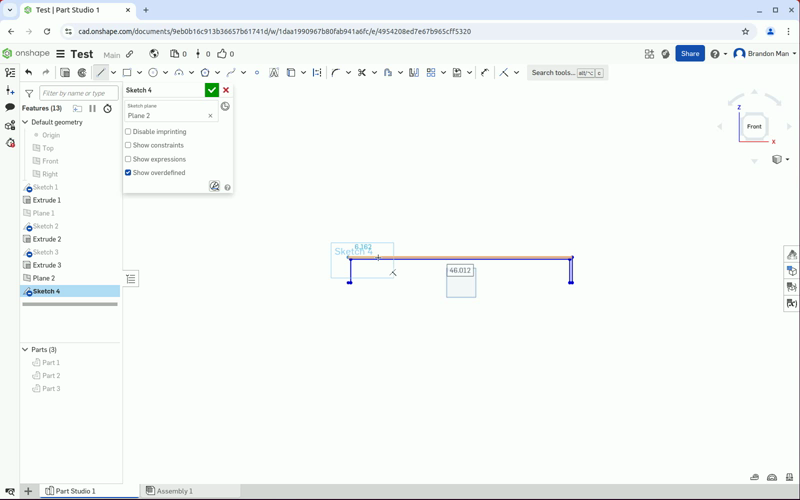
mouse_move(348, 282)
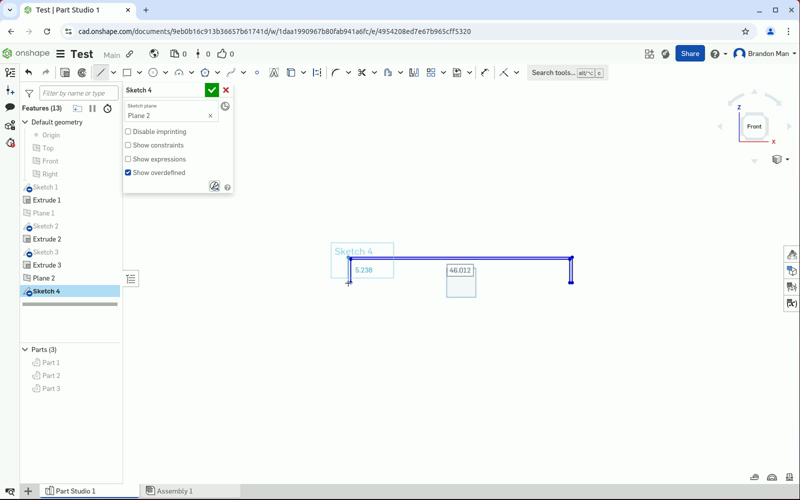
scroll(6)
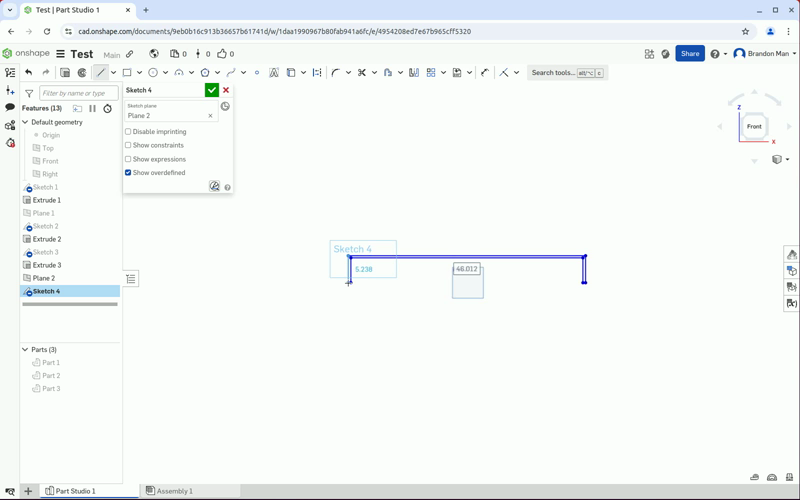
scroll(6)
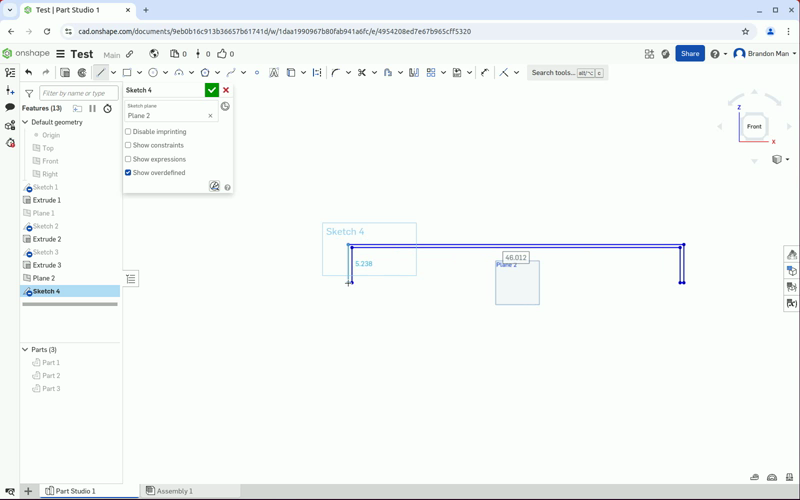
scroll(6)
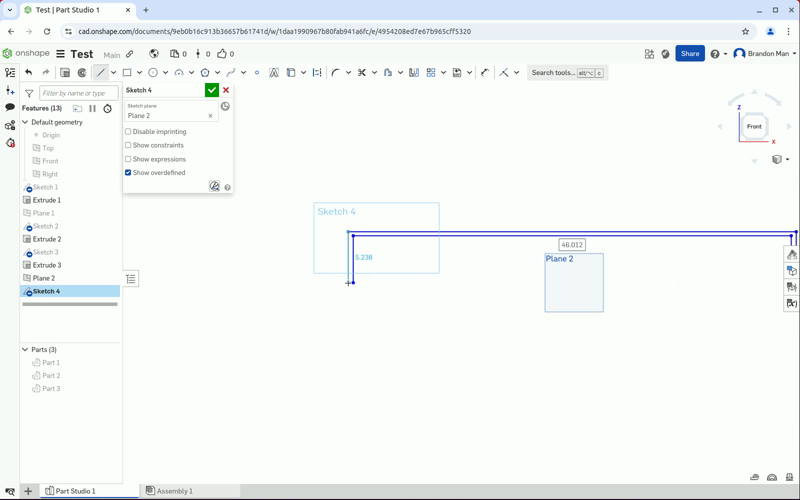
scroll(6)
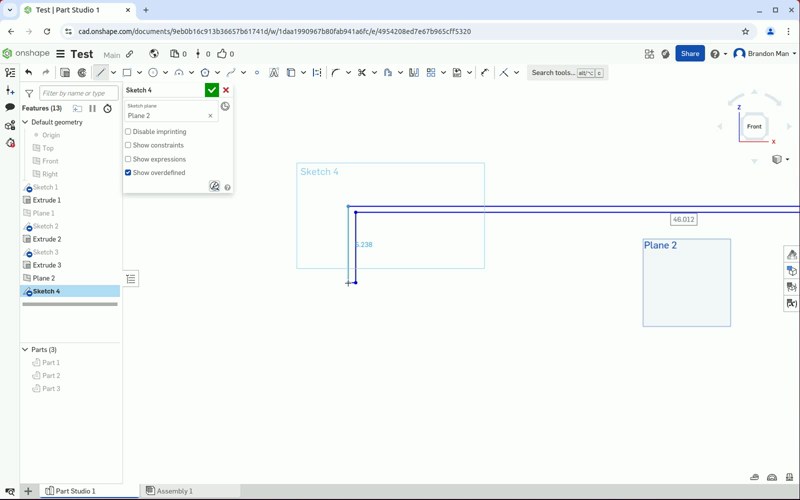
scroll(6)
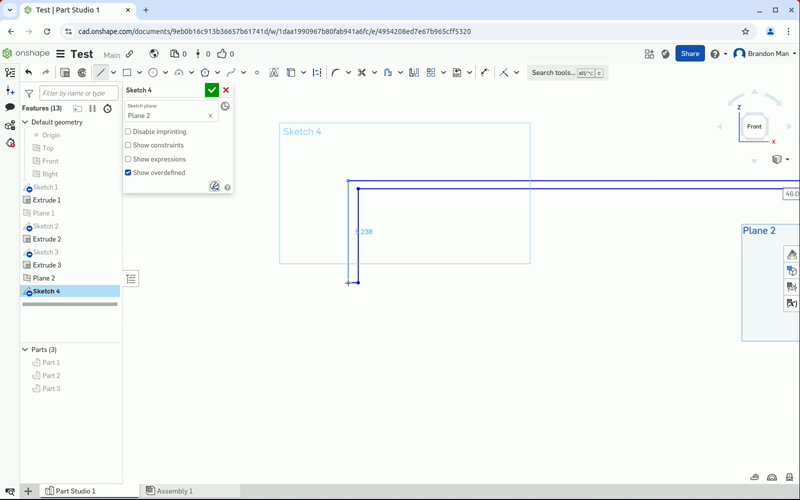
scroll(6)
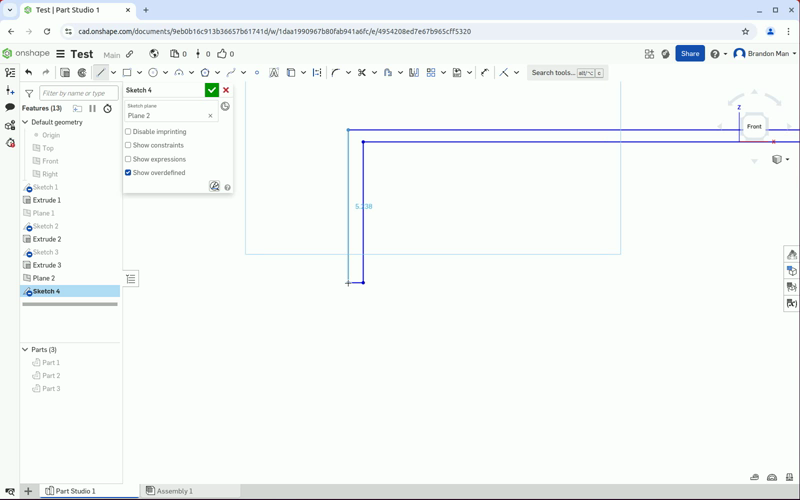
scroll(6)
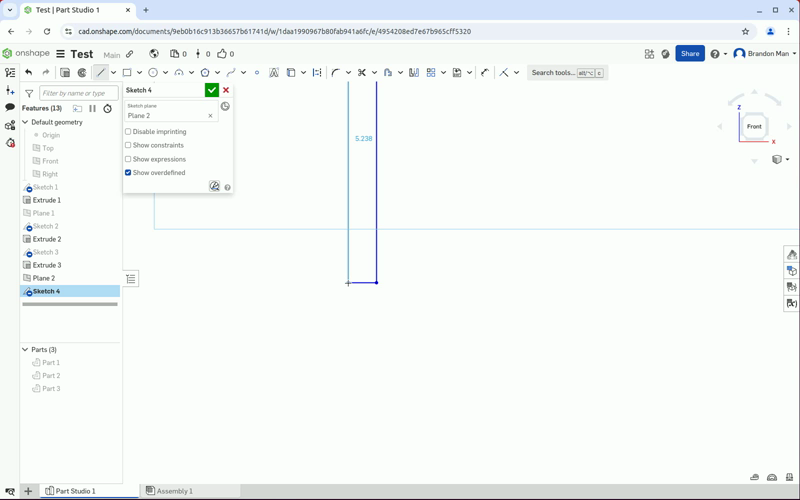
key_up(shift)
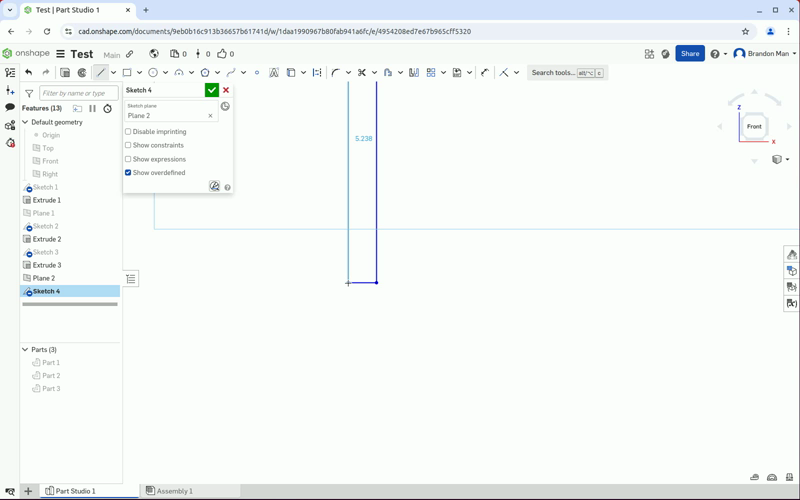
click(348, 282)
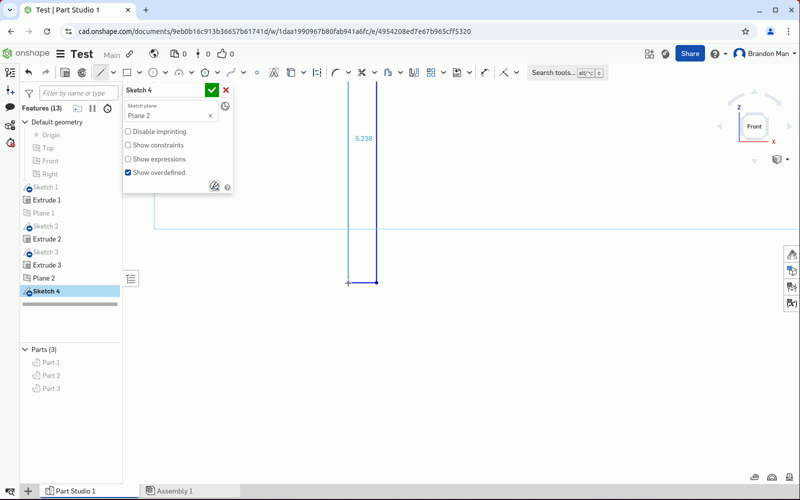
scroll(-6)
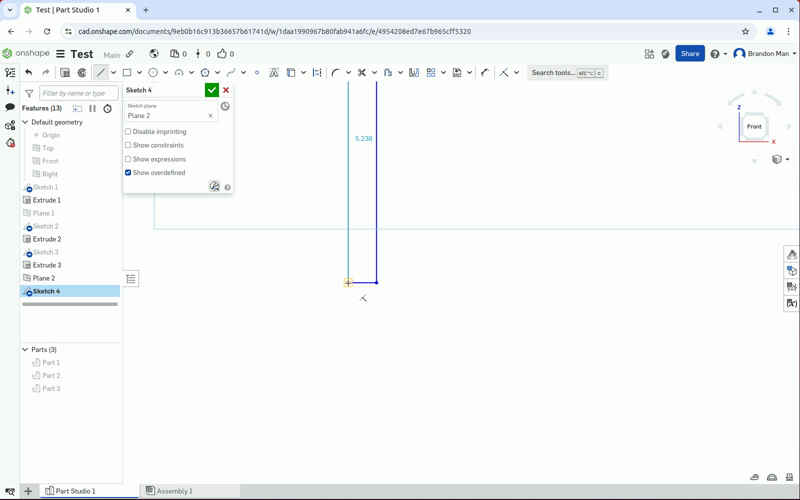
scroll(-6)
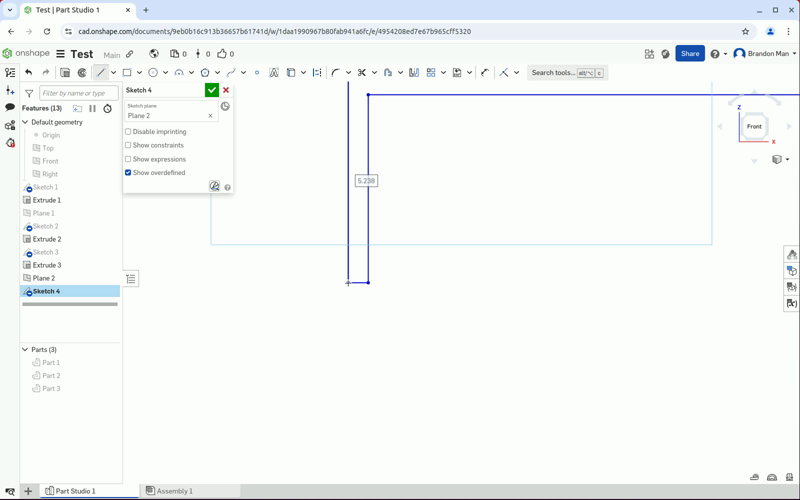
scroll(-6)
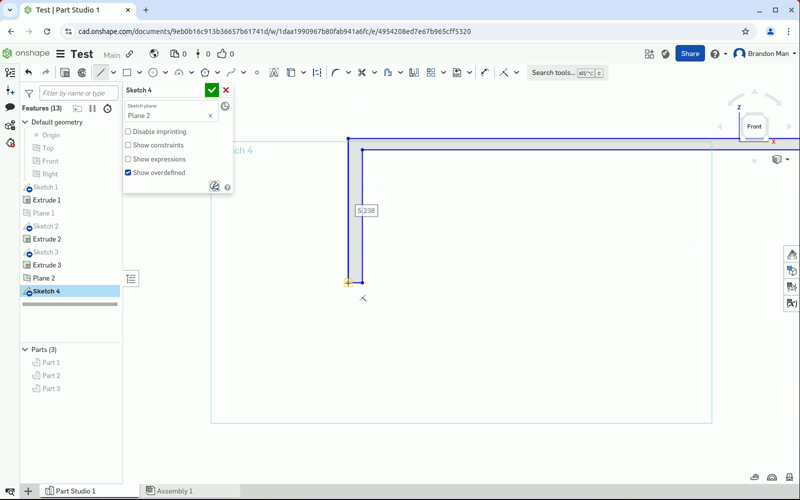
scroll(-6)
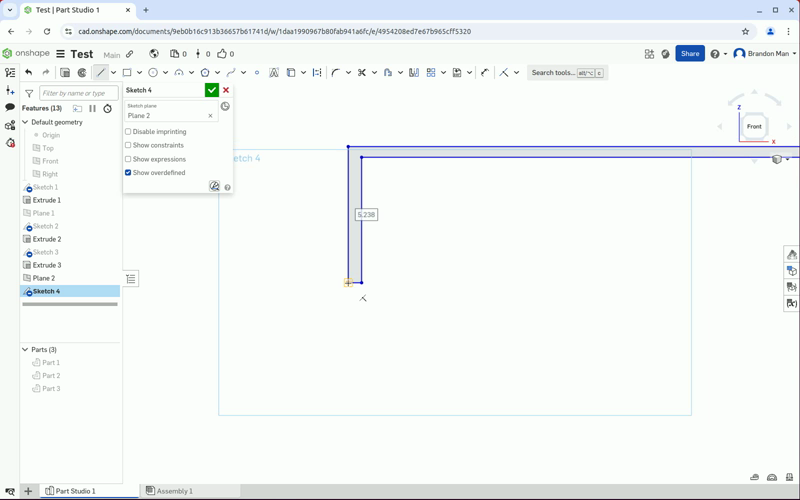
scroll(-6)
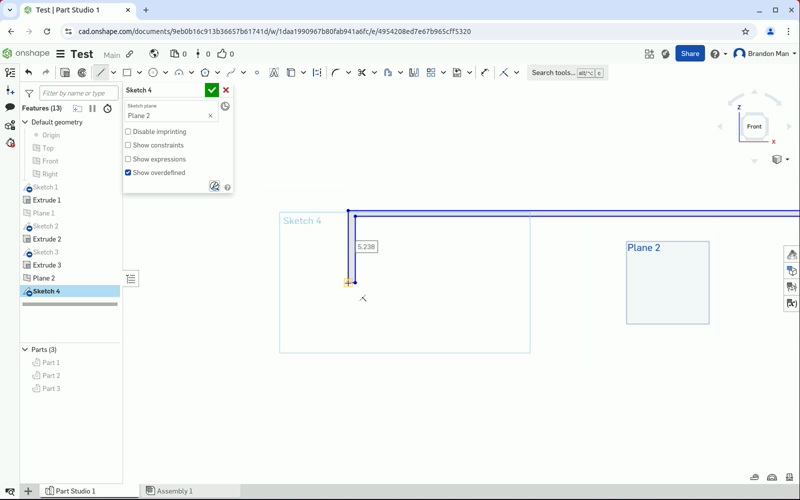
scroll(-6)
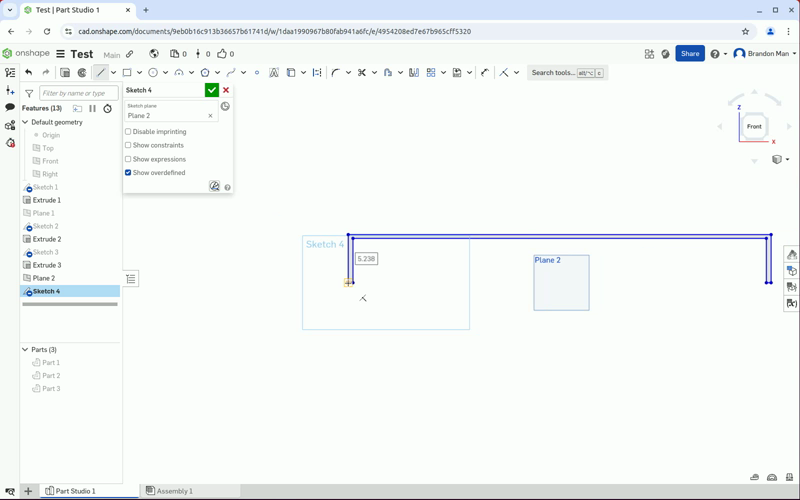
scroll(-6)
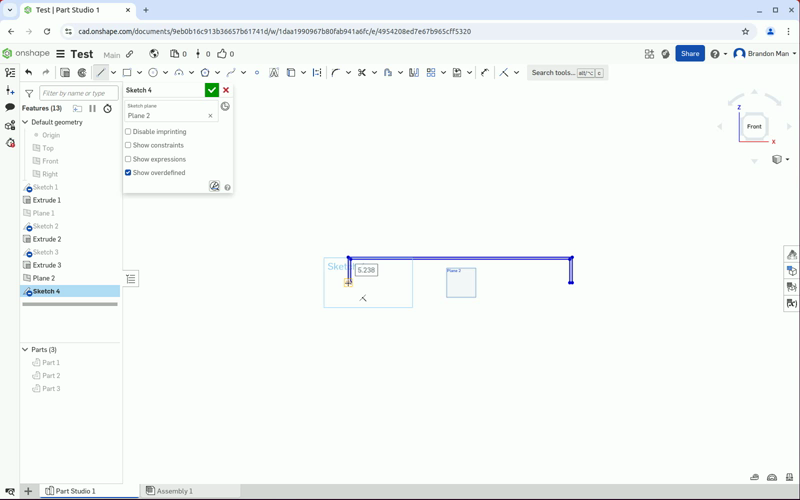
key(esc)
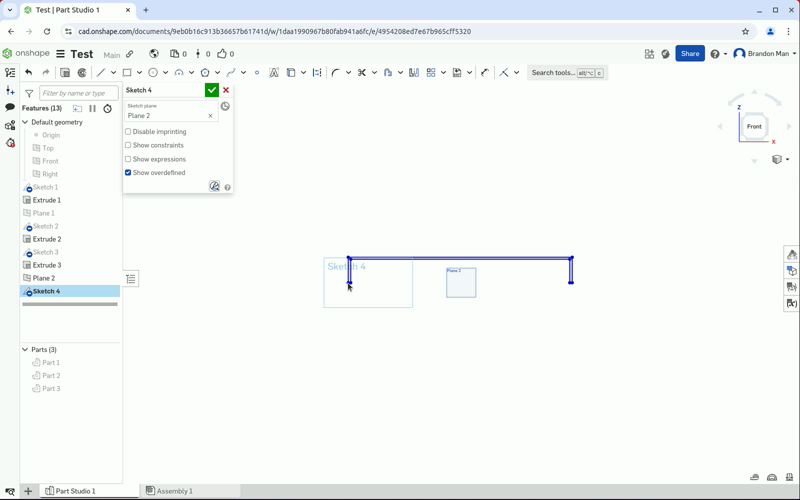
mouse_move(570, 263)
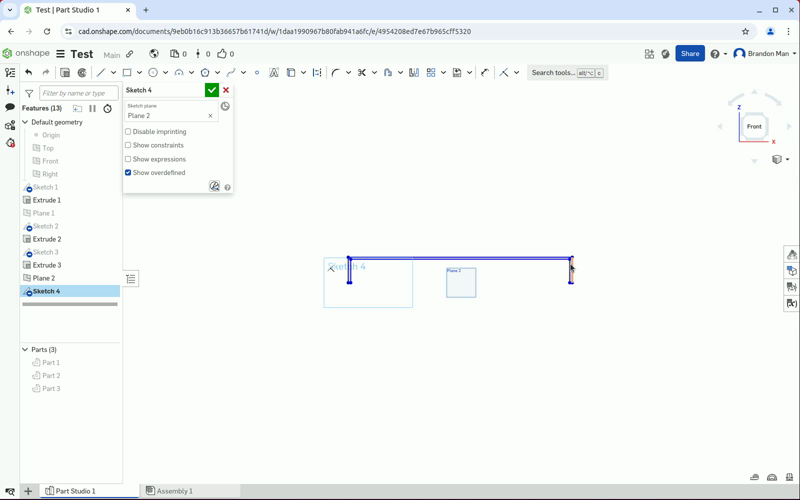
scroll(6)
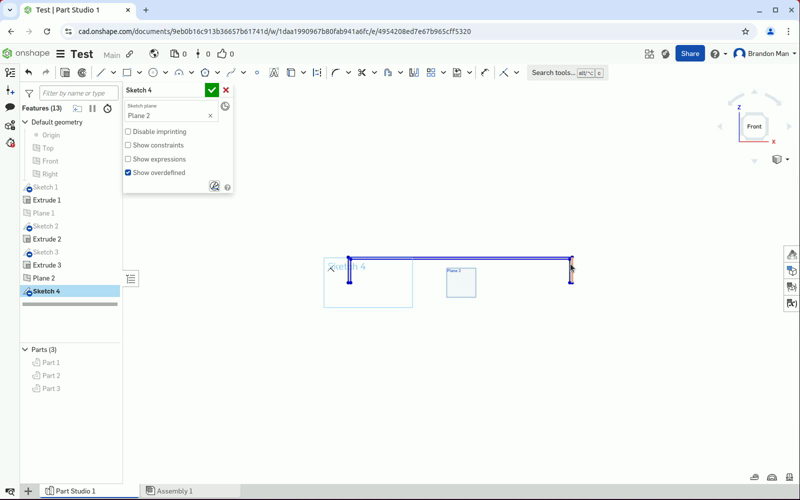
scroll(6)
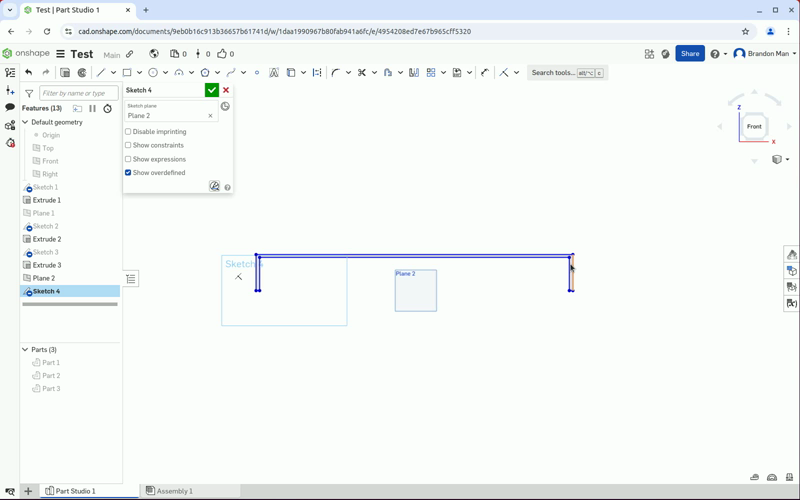
scroll(6)
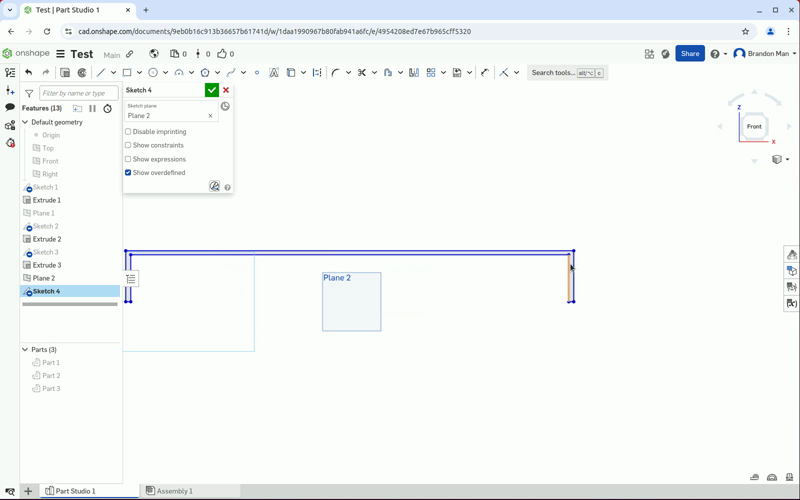
scroll(6)
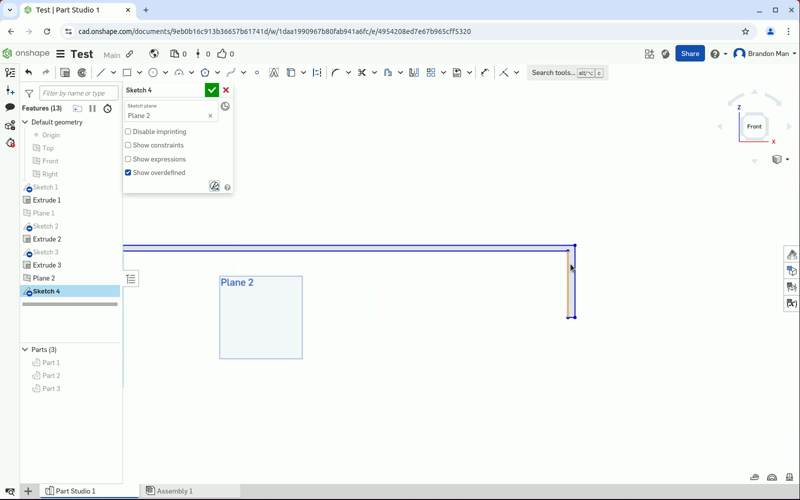
scroll(6)
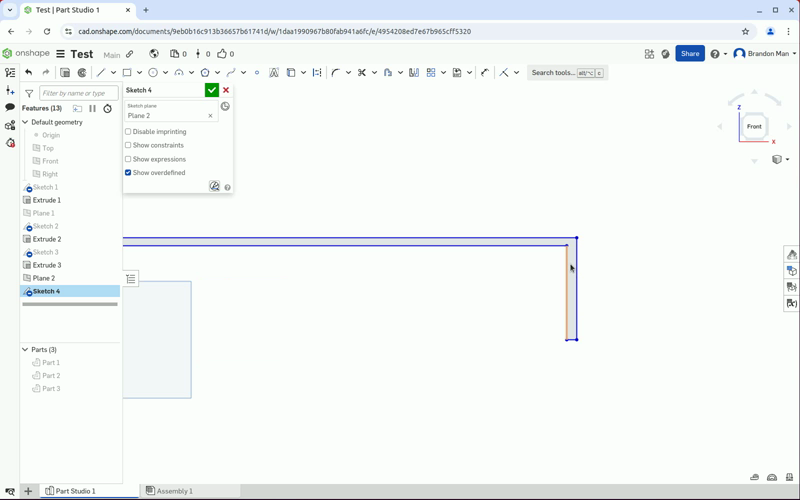
scroll(6)
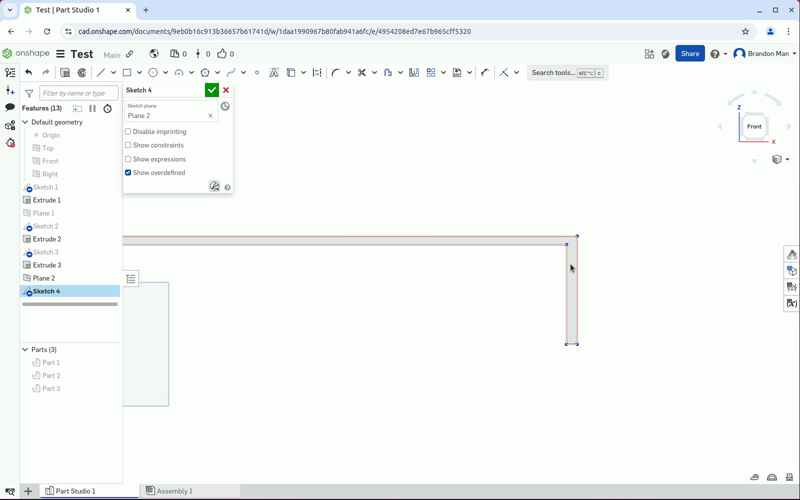
scroll(6)
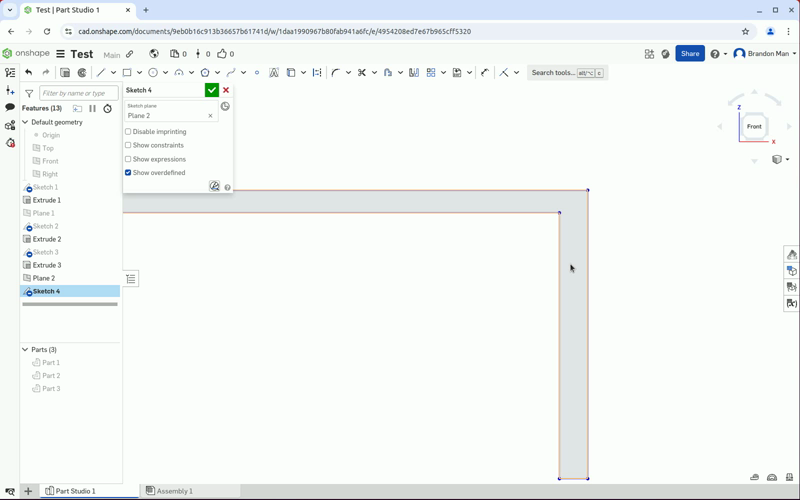
click(570, 263)
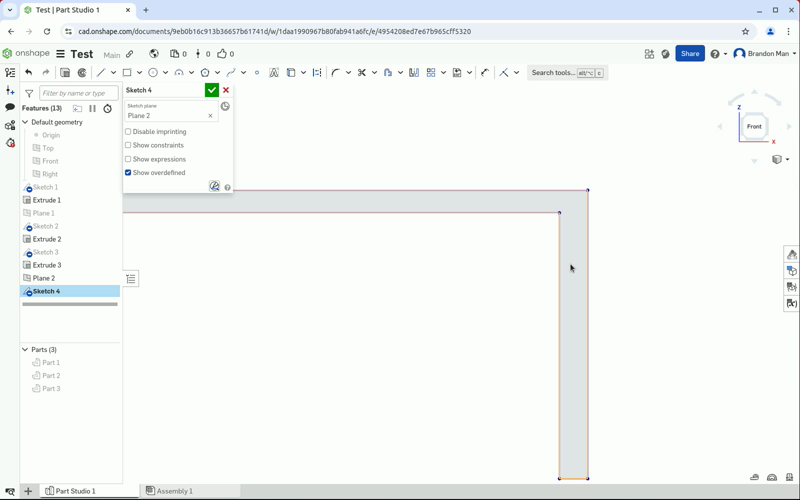
scroll(-6)
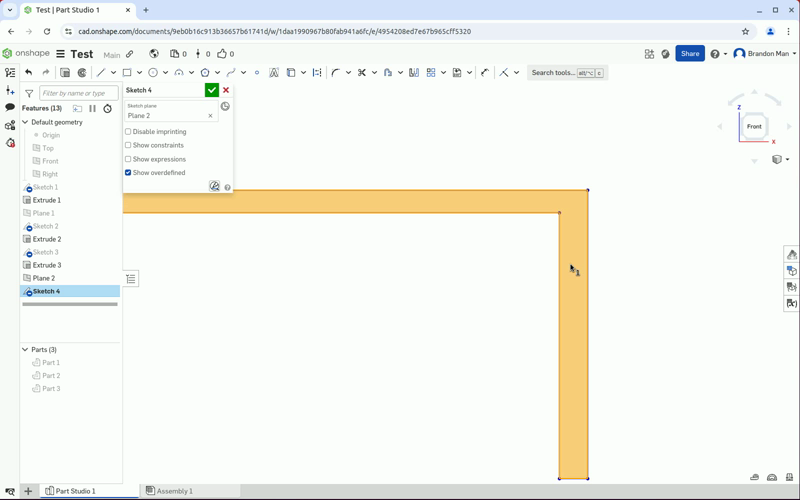
scroll(-6)
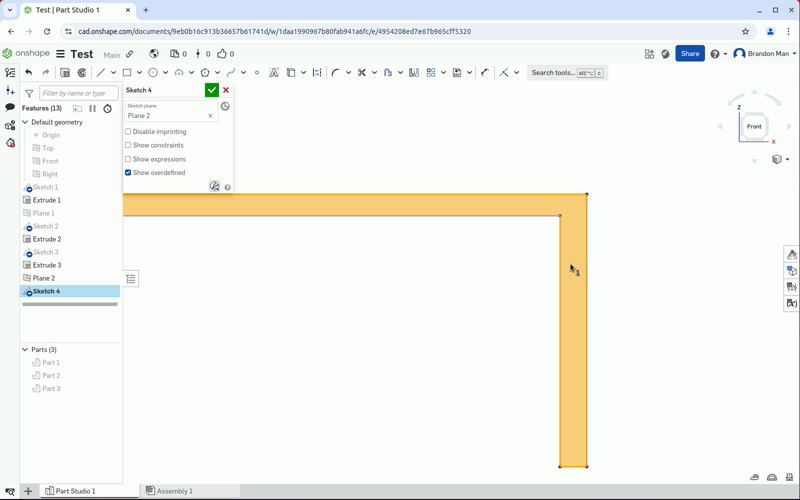
scroll(-6)
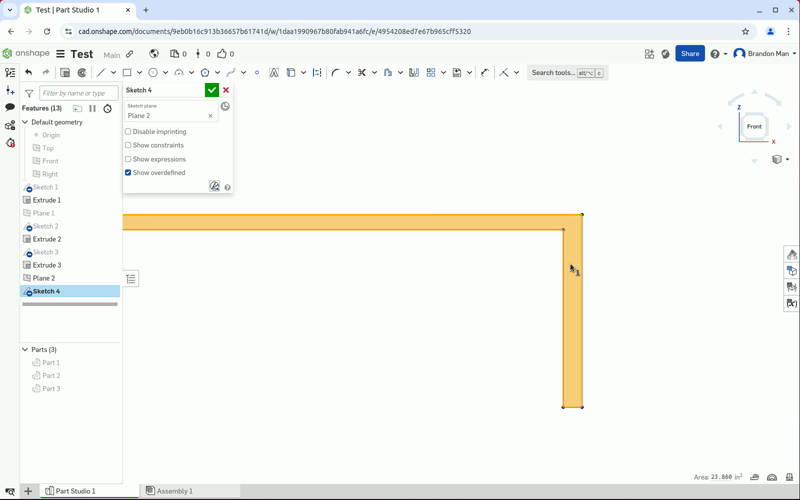
scroll(-6)
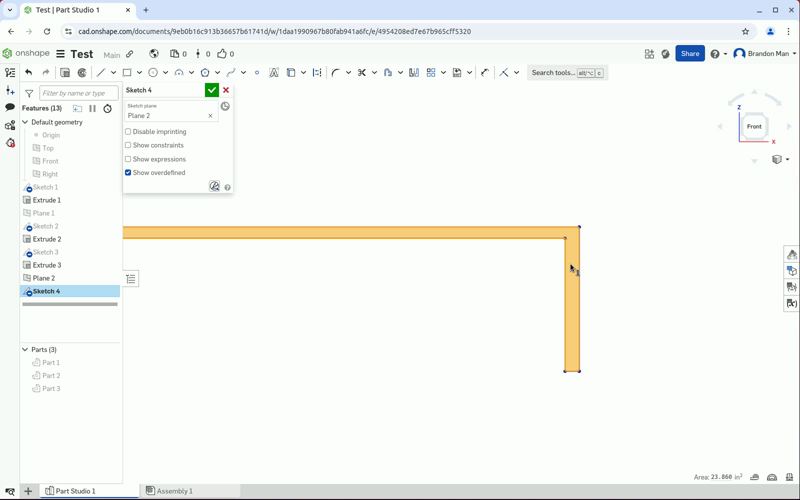
scroll(-6)
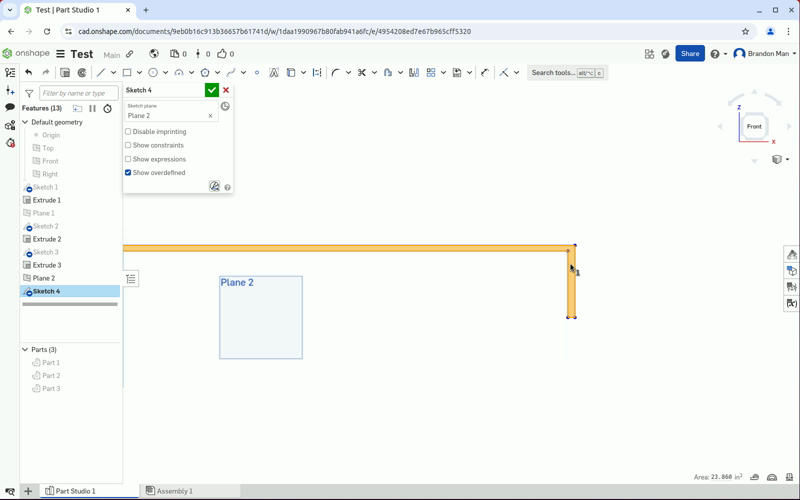
scroll(-6)
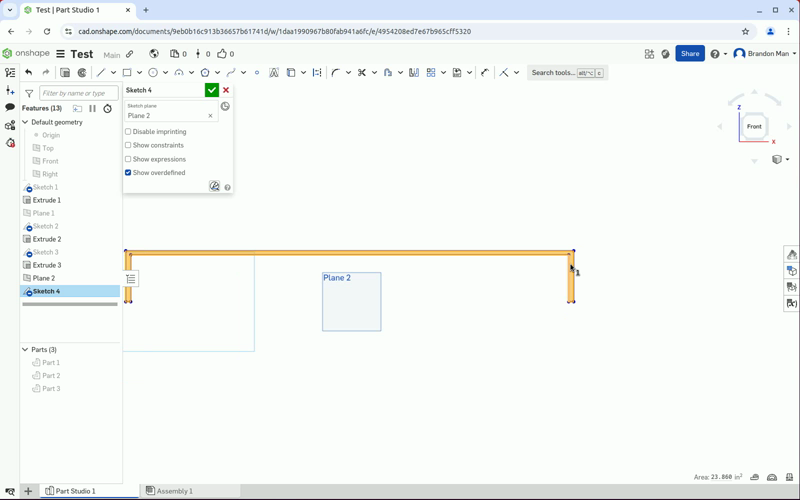
scroll(-6)
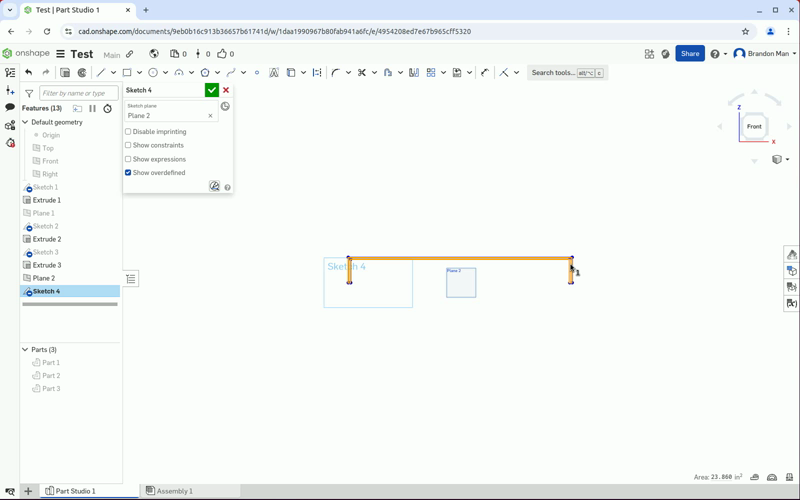
mouse_move(73, 352)
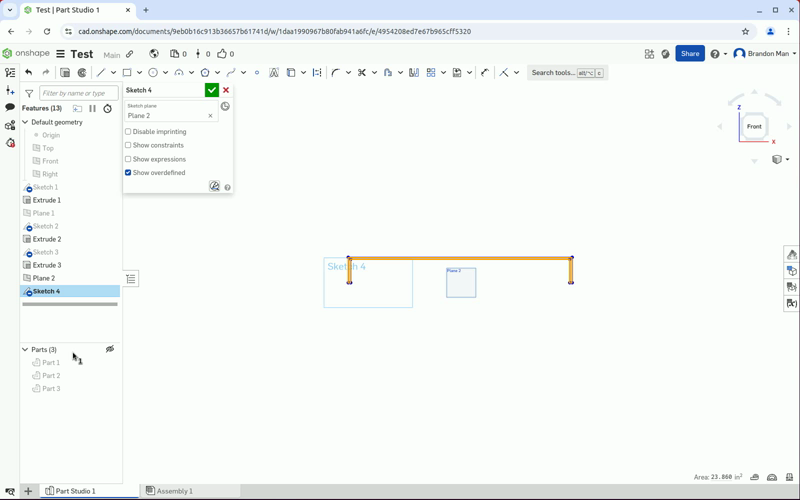
key(shift+y)
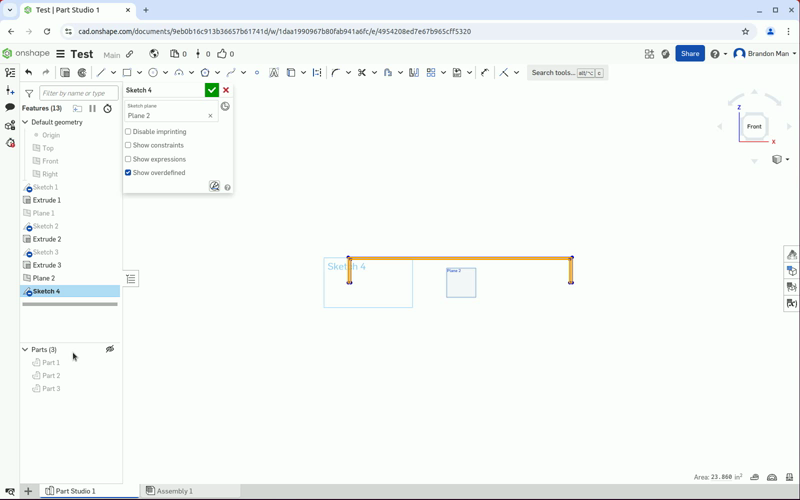
key(shift+e)
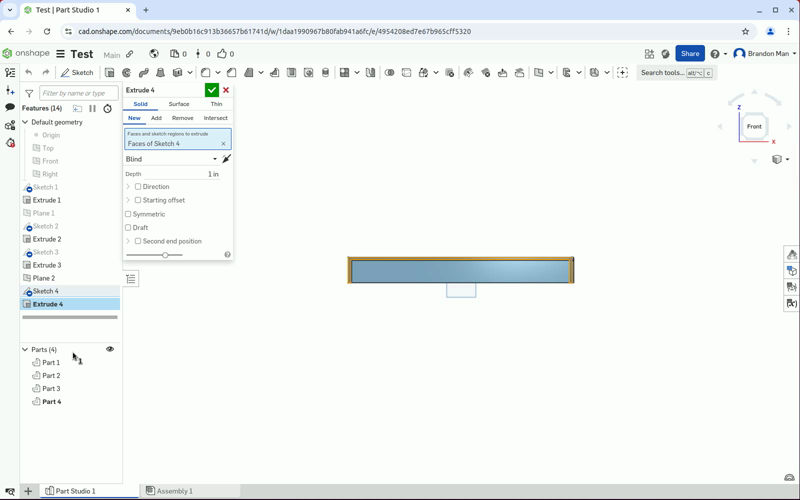
mouse_move(143, 106)
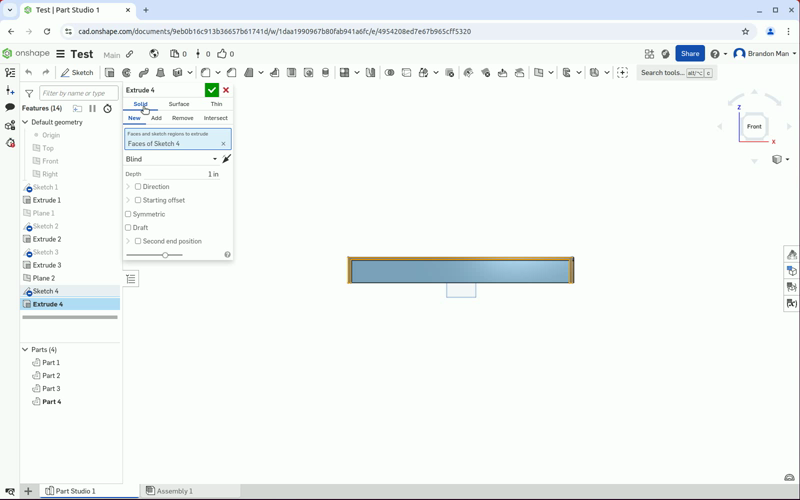
click(143, 106)
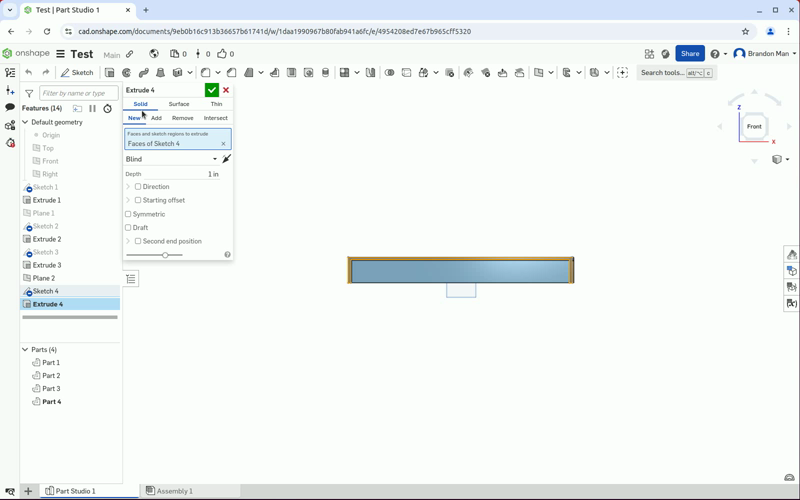
mouse_move(137, 120)
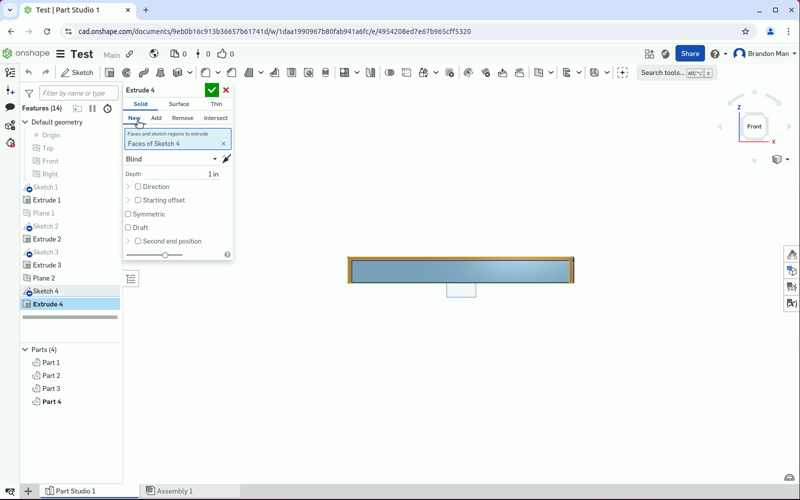
click(137, 120)
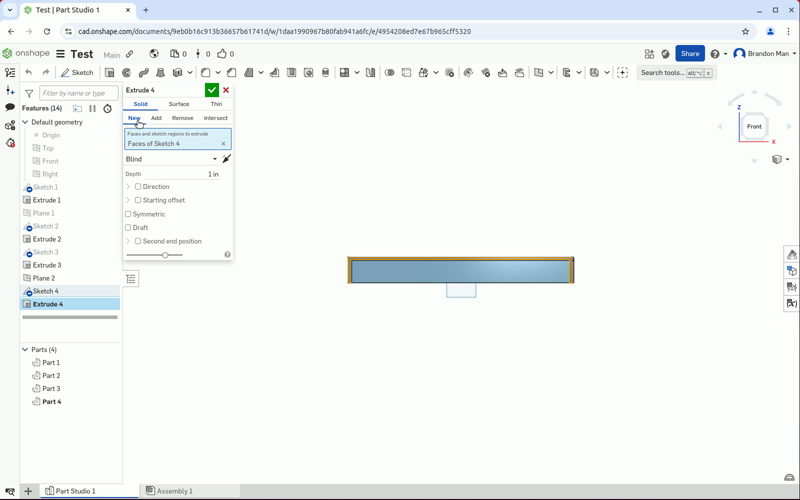
key(tab, 4)
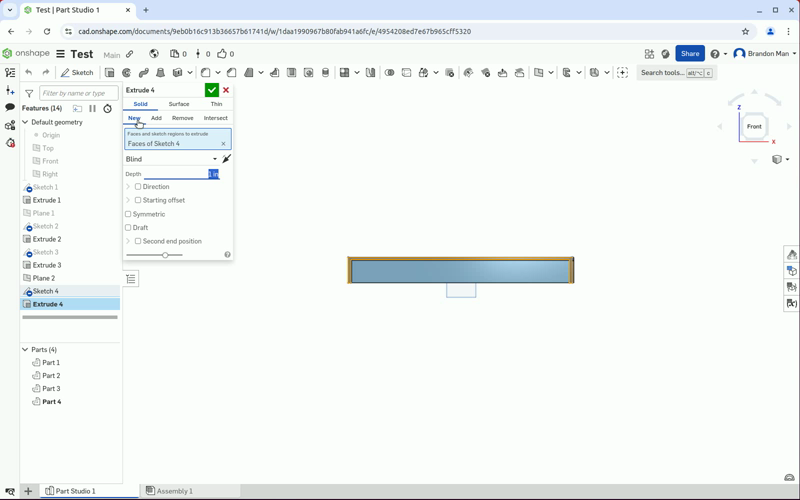
text(0.722)
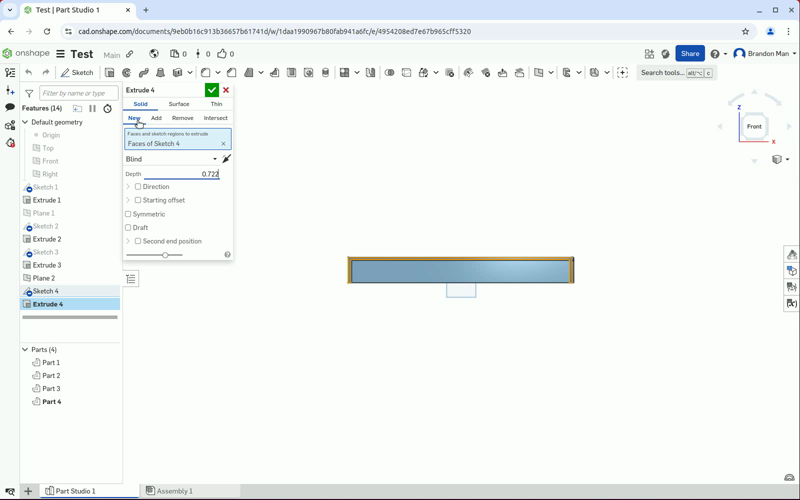
key(enter)
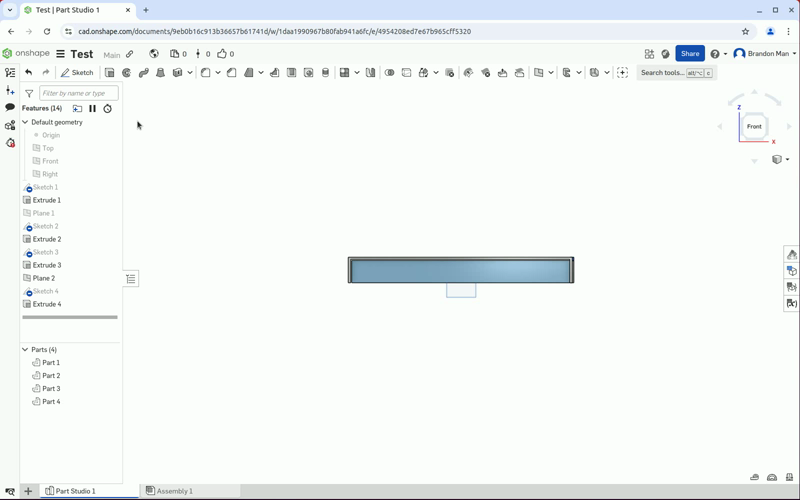
key(shift+h)
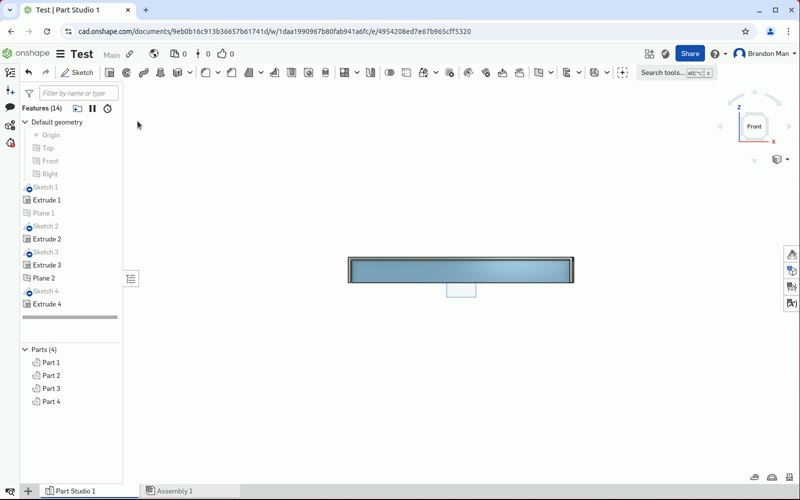
key(shift+h)
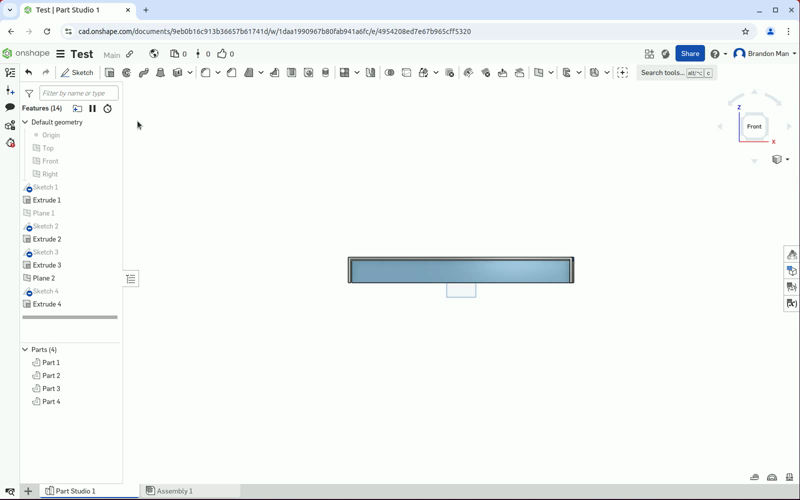
mouse_move(73, 189)
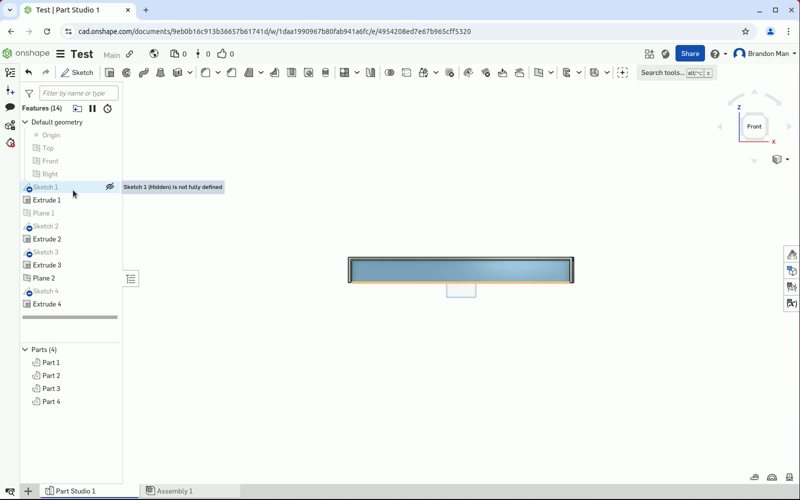
click(73, 189)
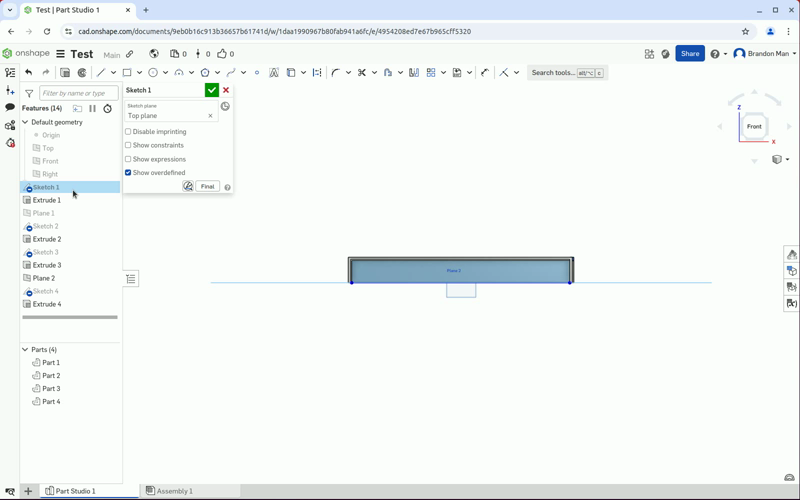
mouse_move(229, 92)
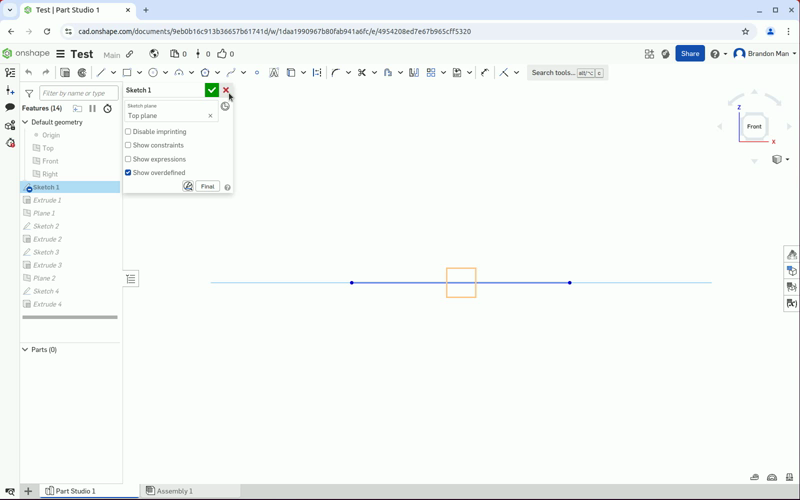
click(229, 92)
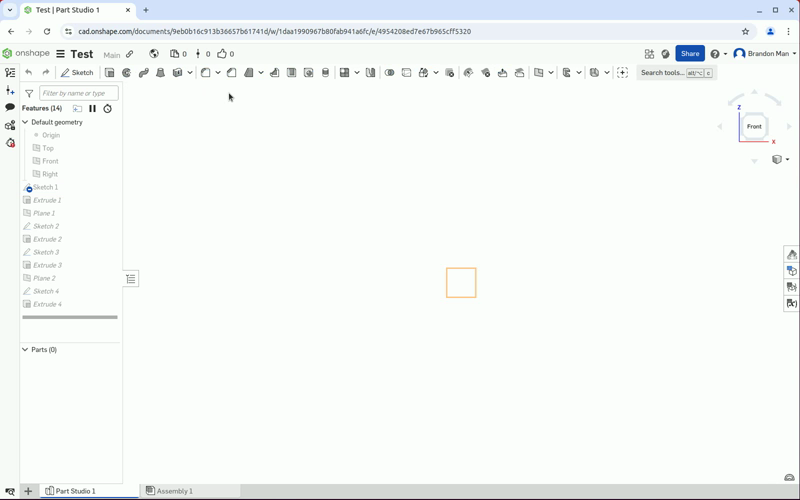
key(shift+s)
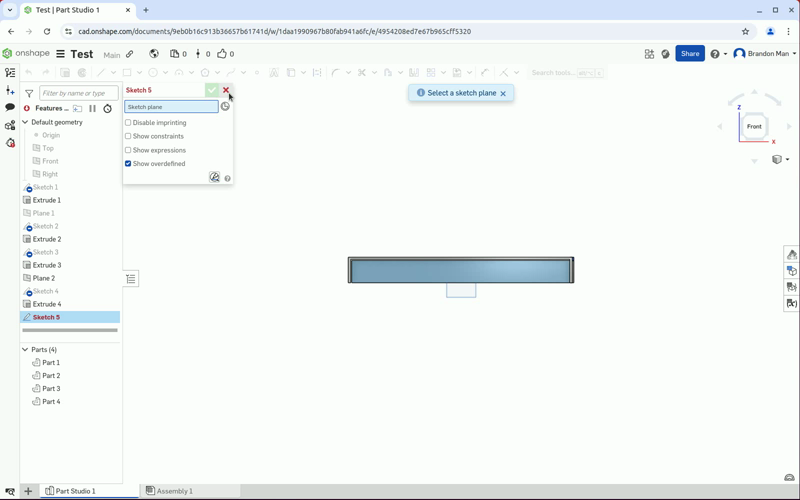
mouse_move(73, 280)
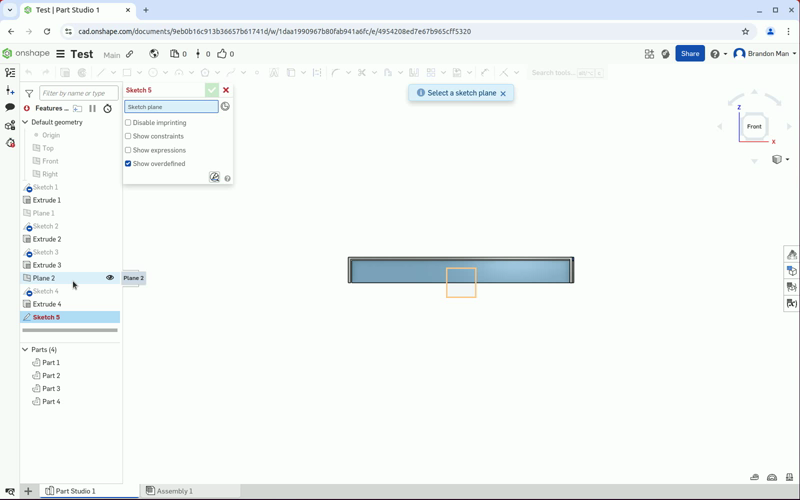
click(73, 280)
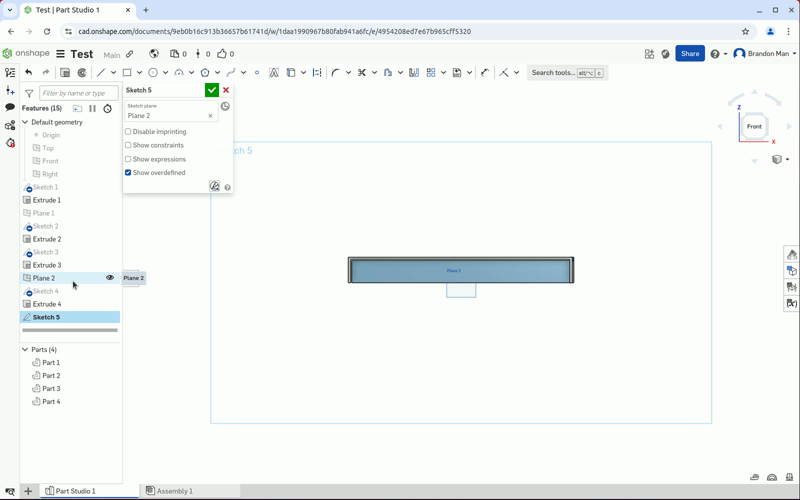
mouse_move(73, 352)
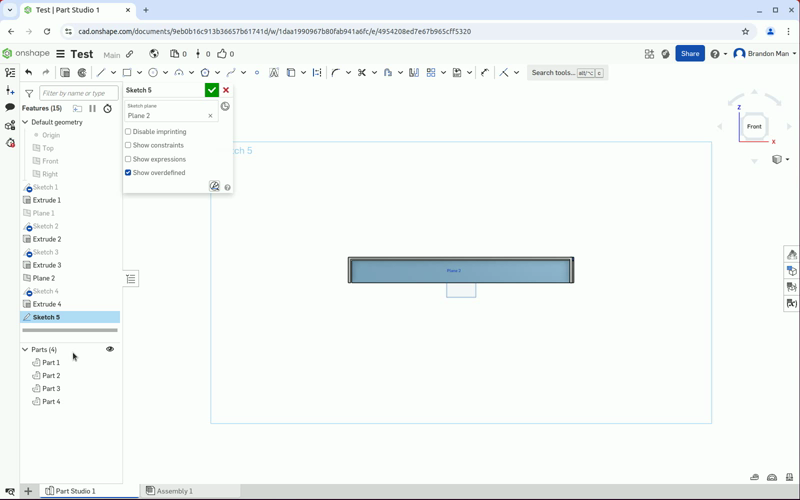
key(y)
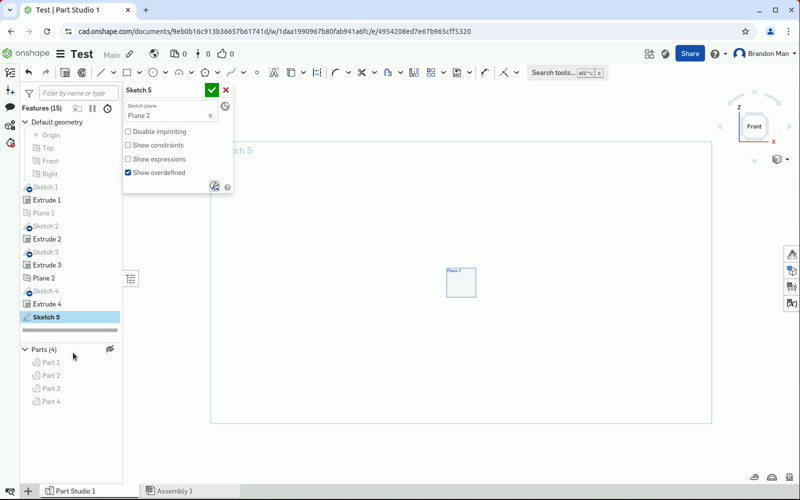
key(l)
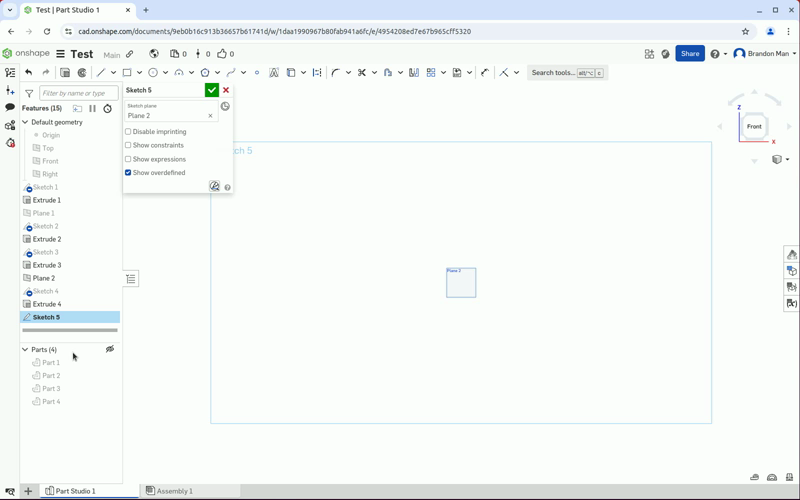
key_down(shift)
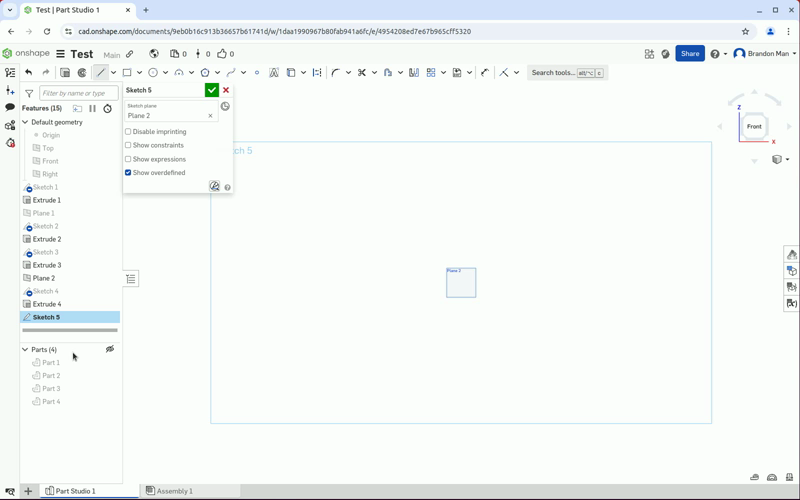
mouse_move(351, 282)
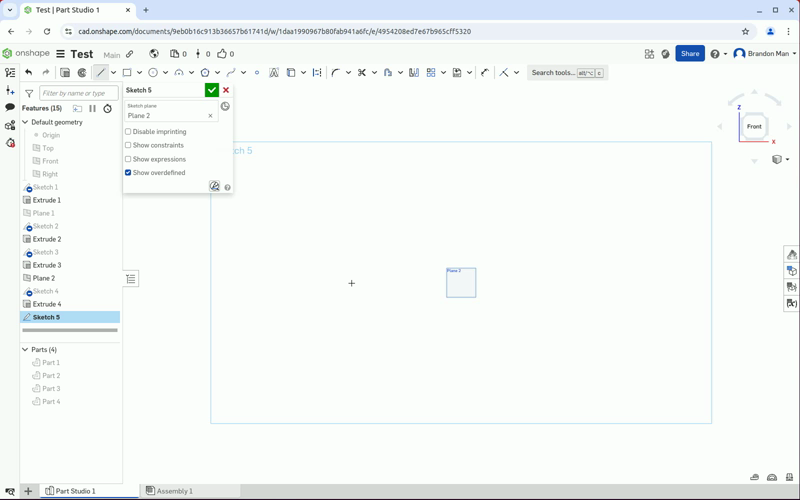
click(351, 282)
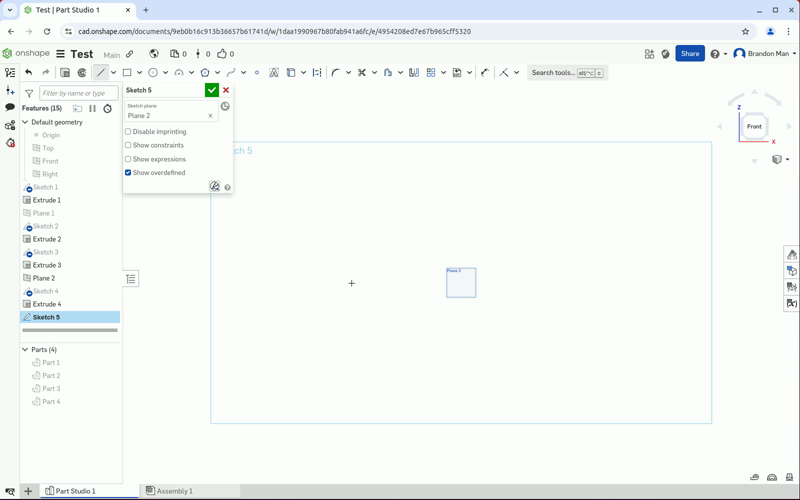
key_up(shift)
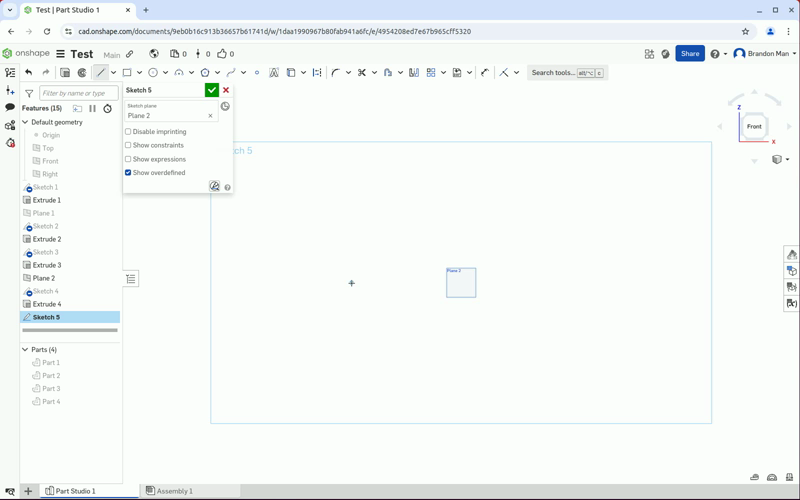
key_down(shift)
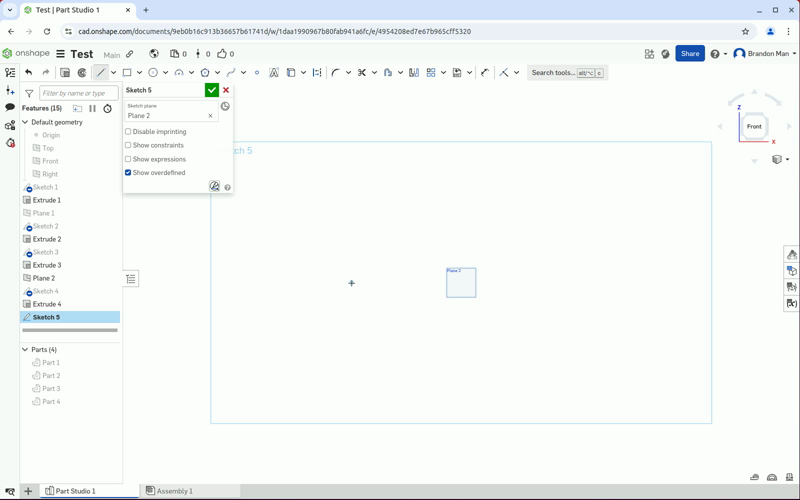
mouse_move(569, 282)
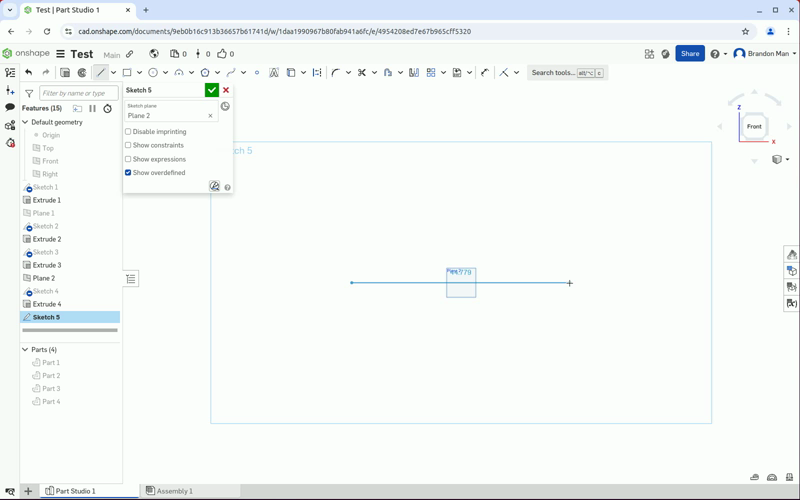
click(569, 282)
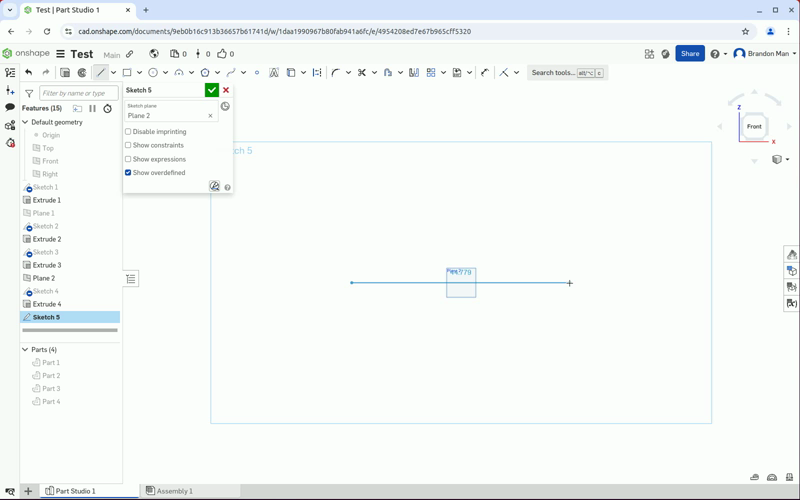
key_up(shift)
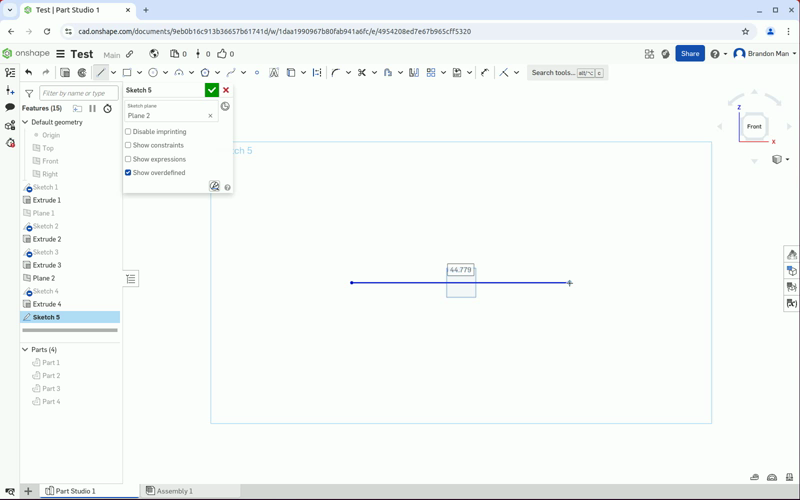
key_down(shift)
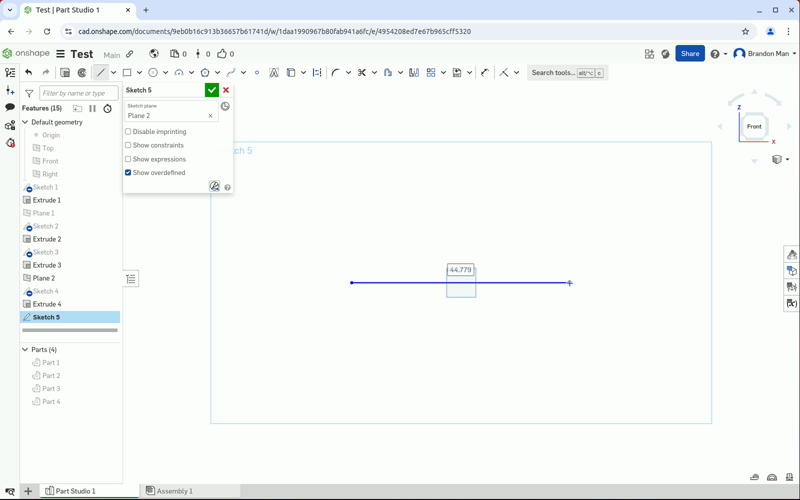
mouse_move(589, 282)
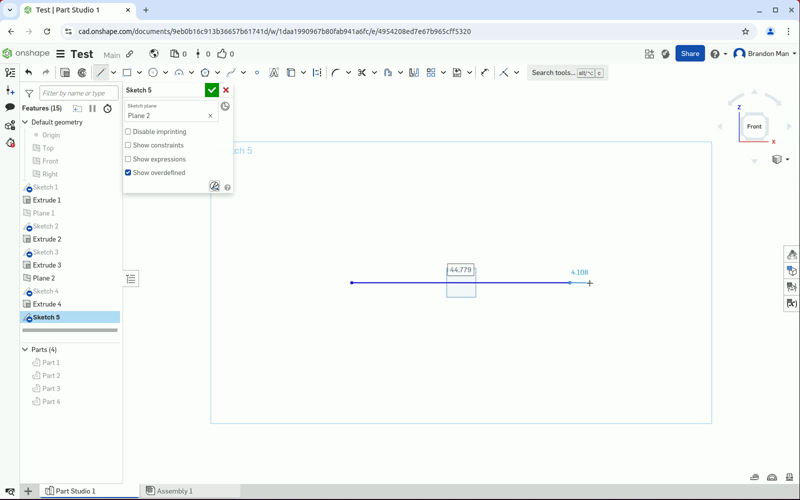
mouse_move(569, 260)
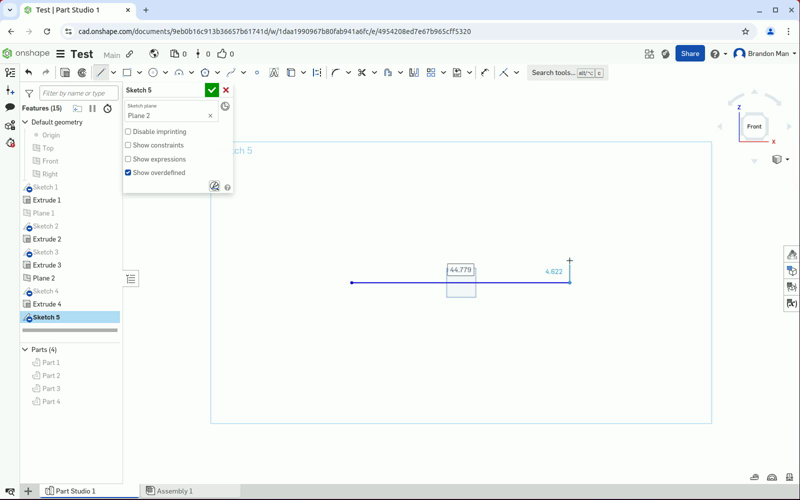
click(569, 260)
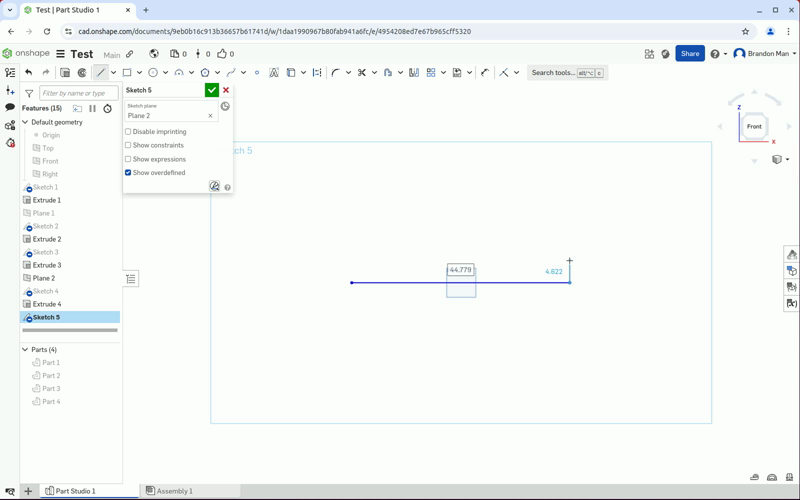
key_up(shift)
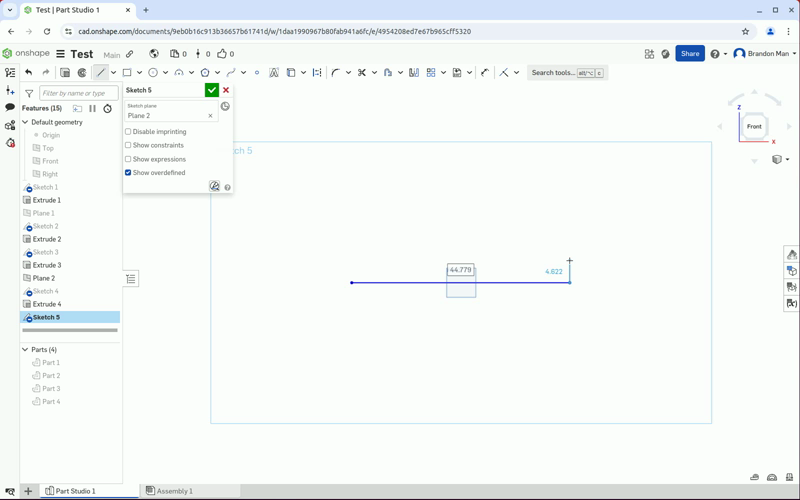
key_down(shift)
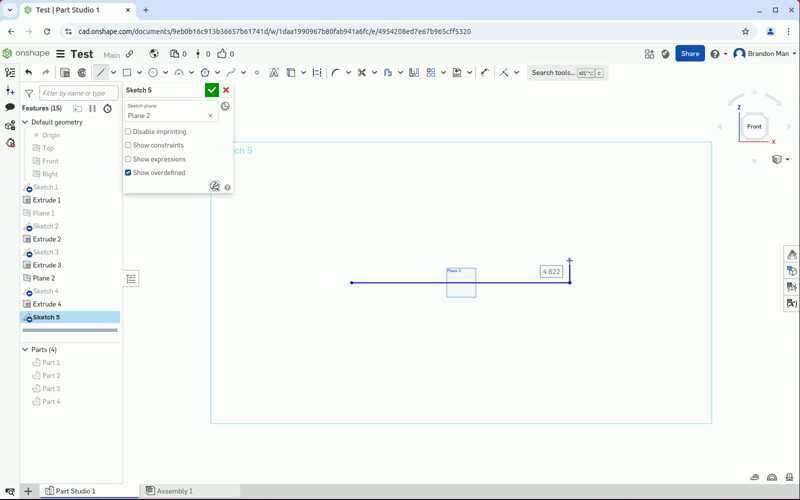
mouse_move(351, 260)
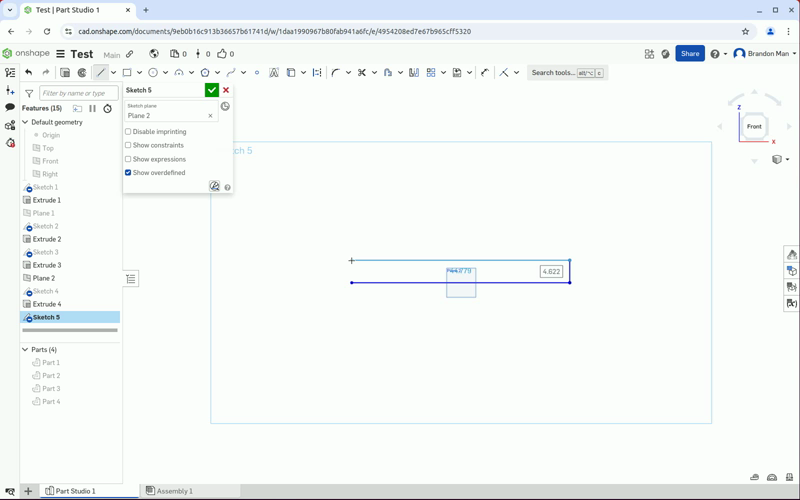
click(351, 260)
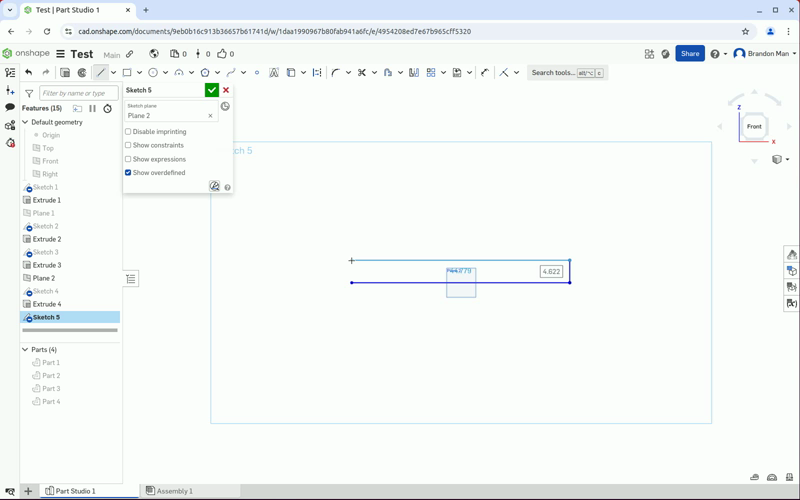
key_up(shift)
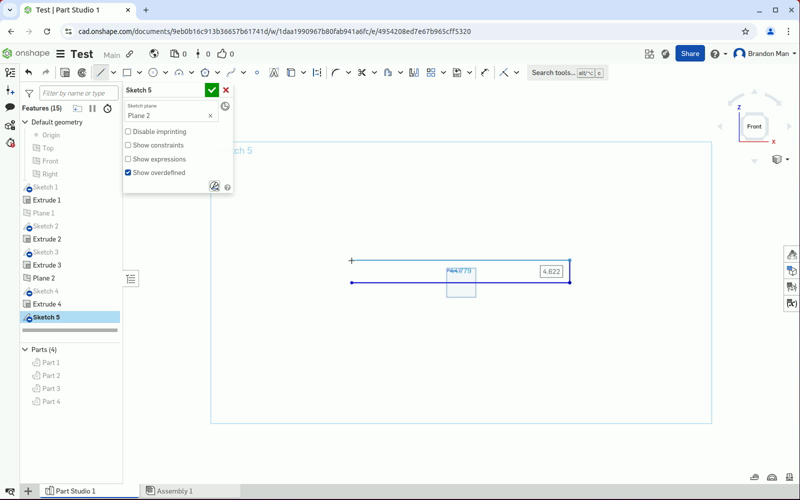
mouse_move(381, 260)
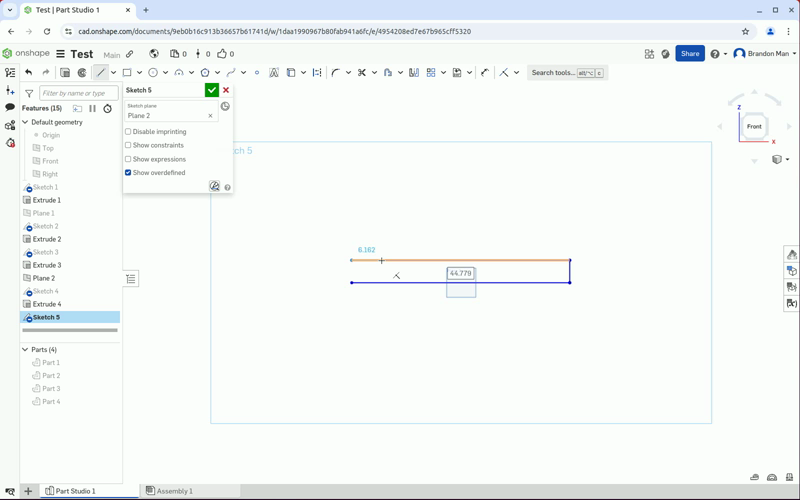
key_down(shift)
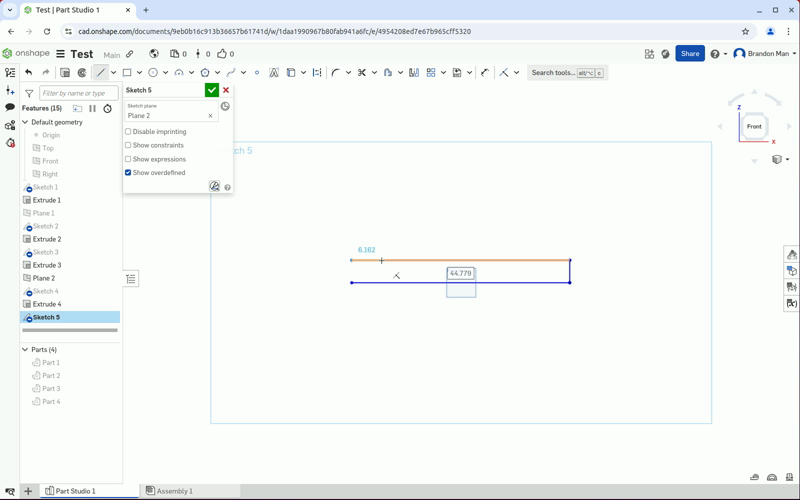
mouse_move(351, 282)
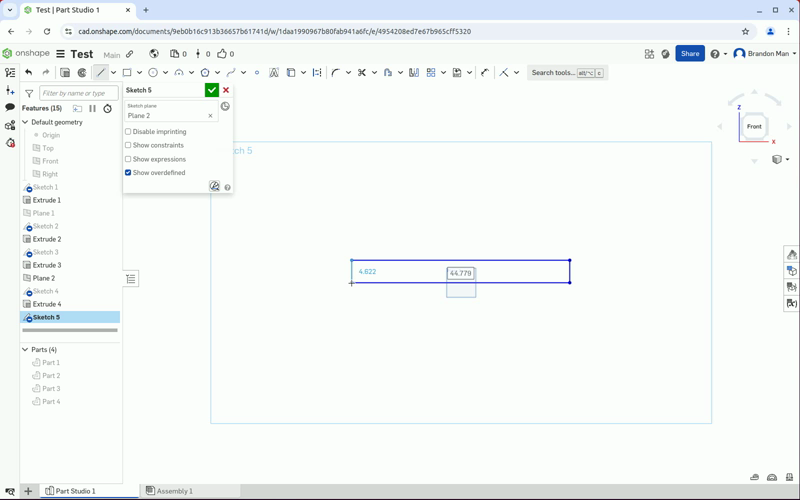
key_up(shift)
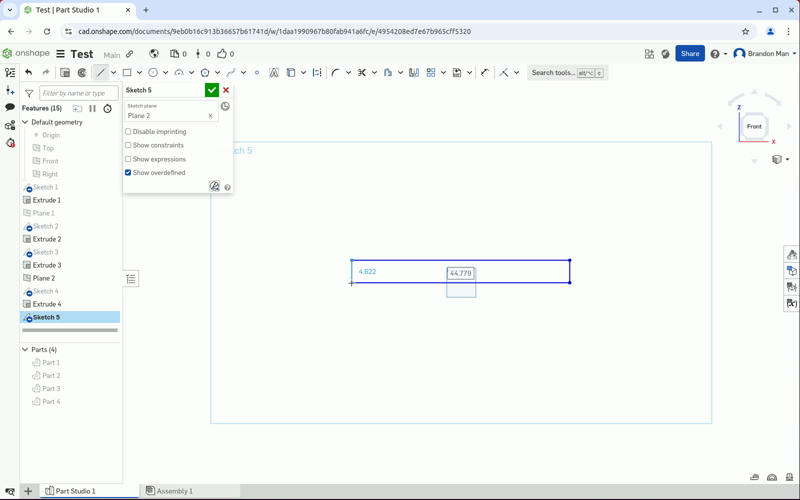
click(351, 282)
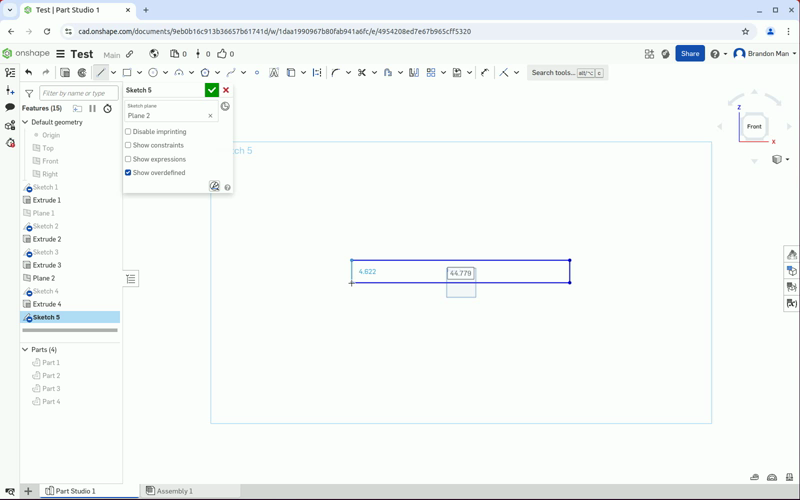
key(esc)
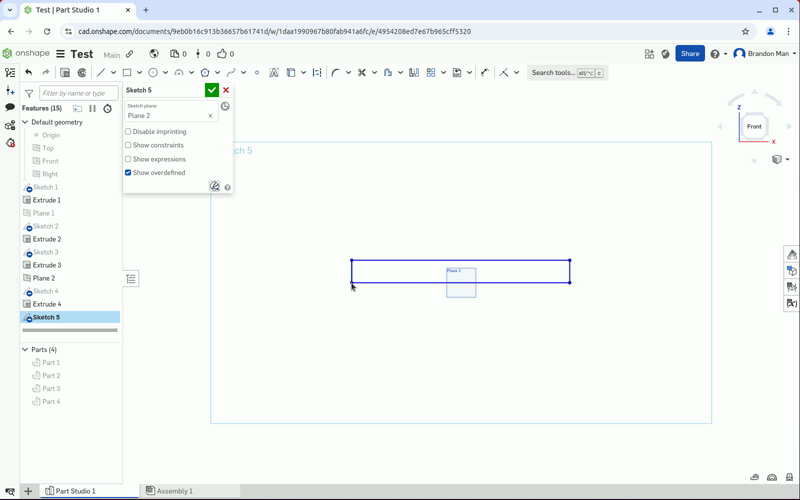
mouse_move(442, 265)
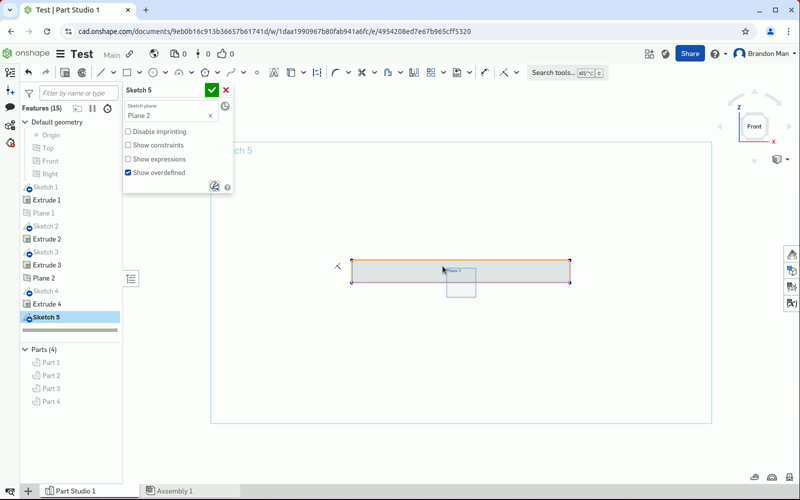
click(442, 265)
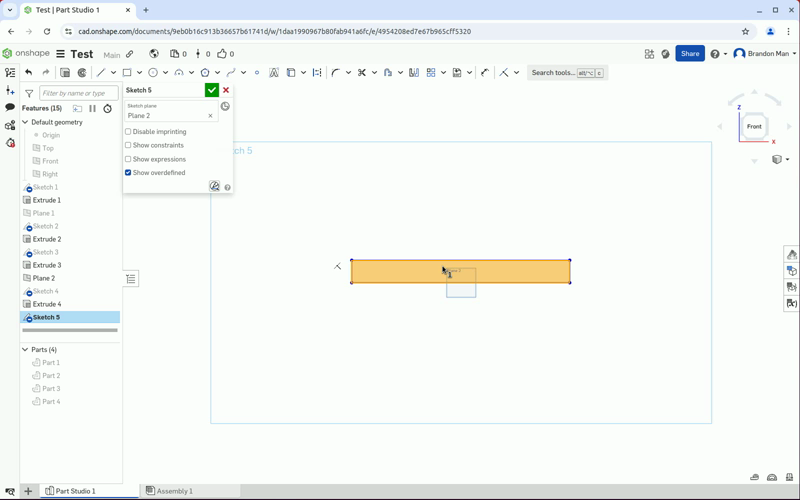
mouse_move(73, 352)
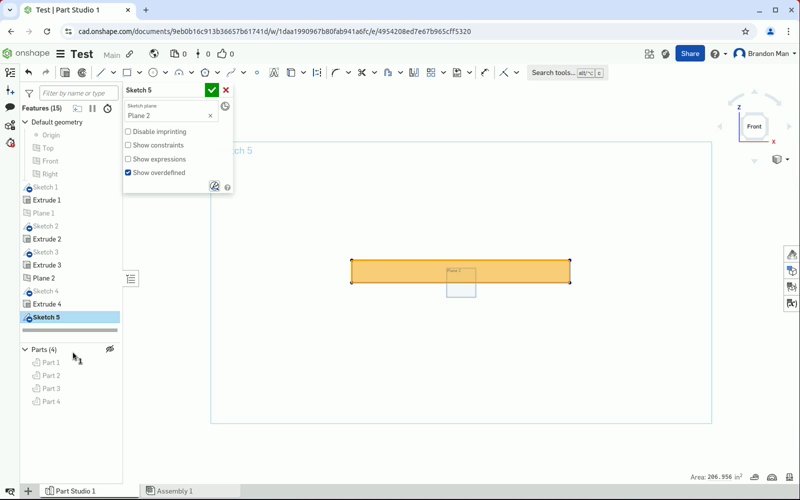
key(shift+y)
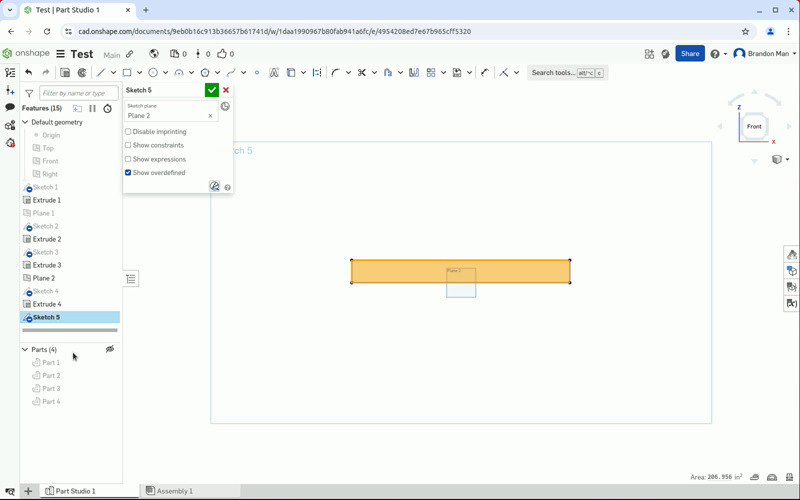
key(shift+e)
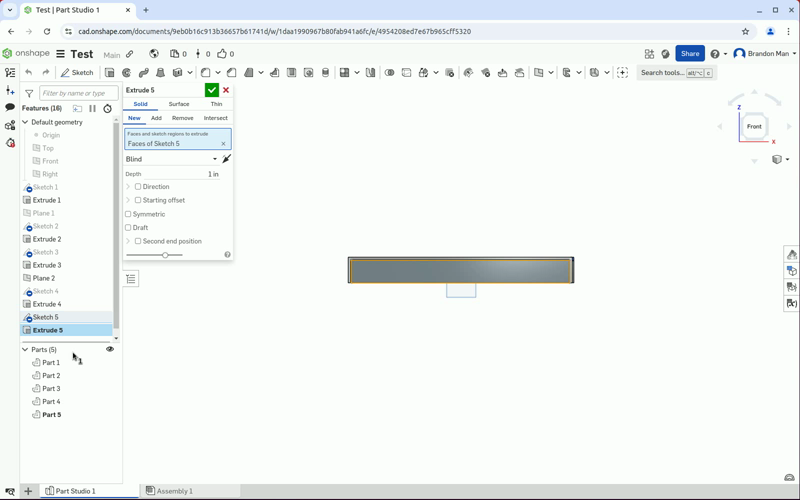
mouse_move(143, 106)
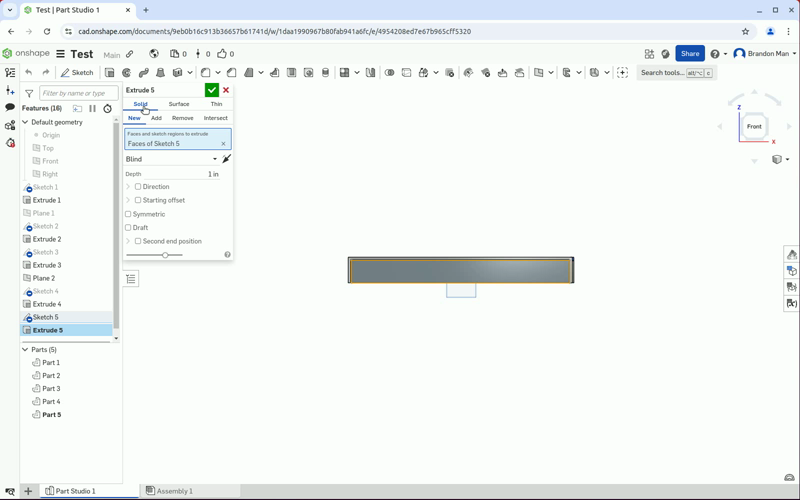
click(143, 106)
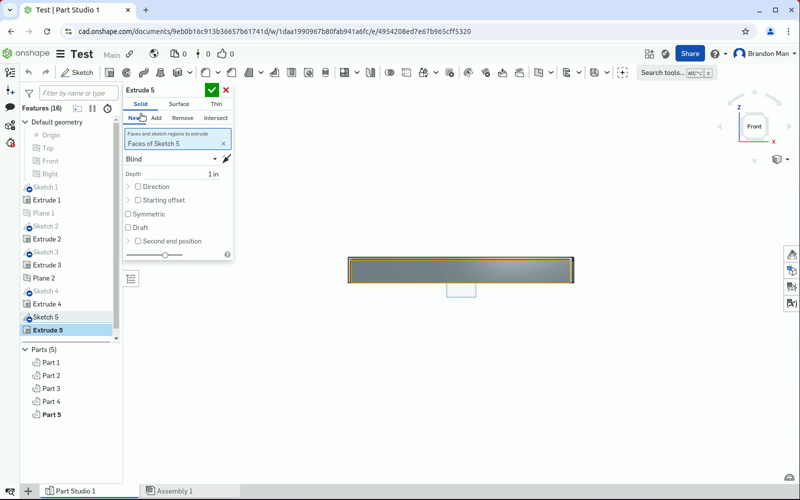
mouse_move(137, 120)
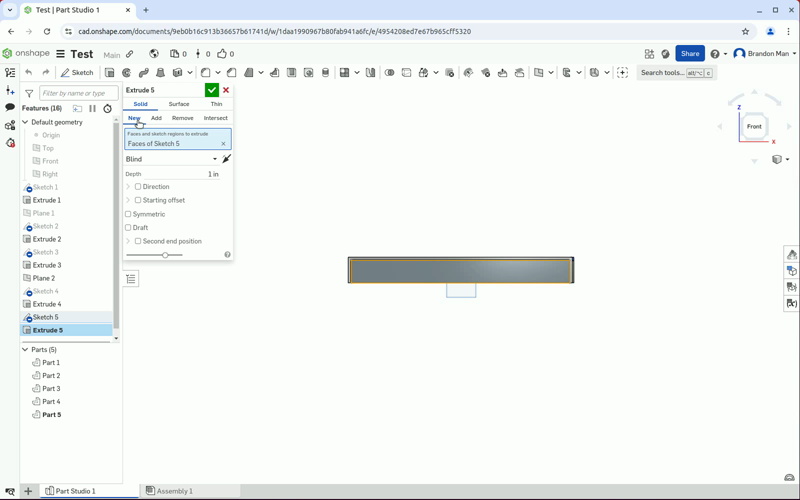
click(137, 120)
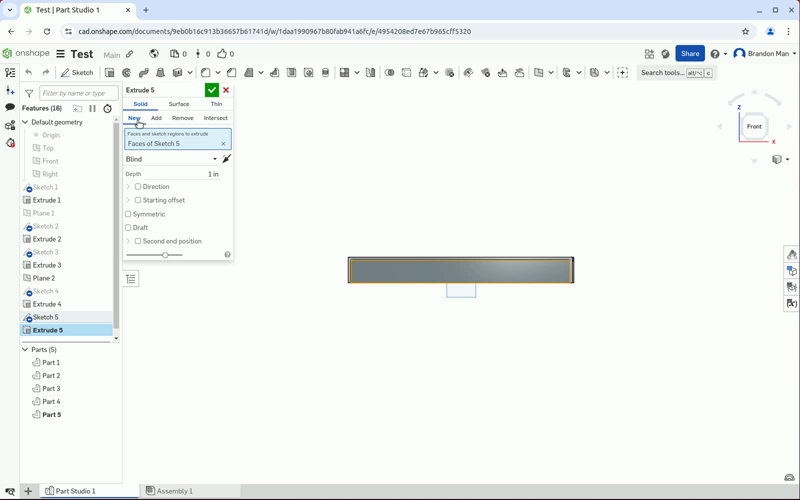
key(tab, 4)
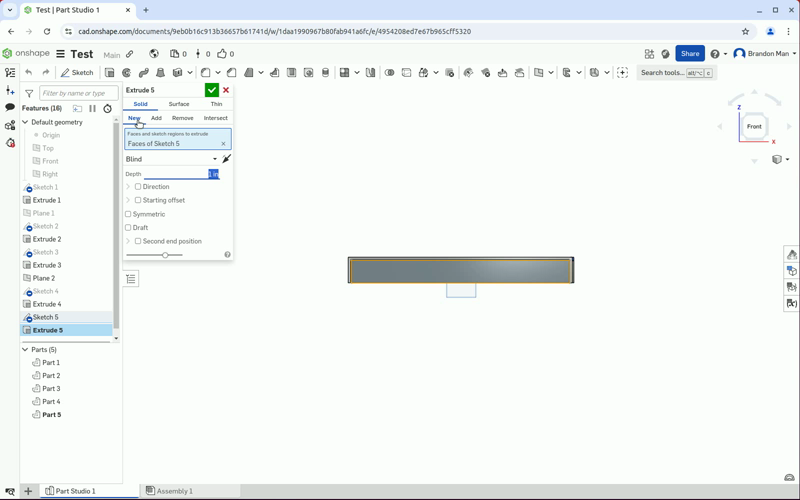
text(0.722)
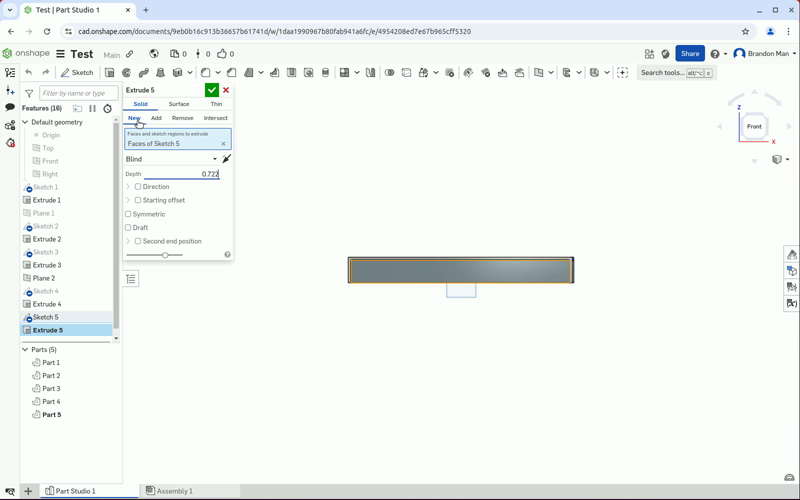
key(enter)
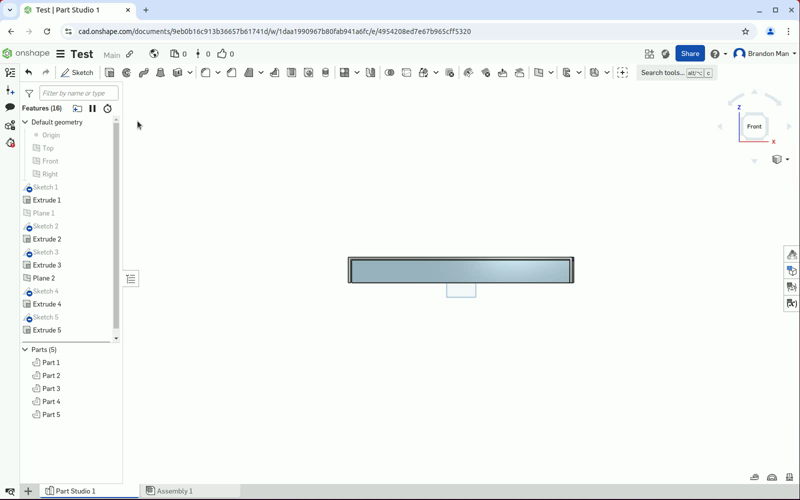
key(shift+h)
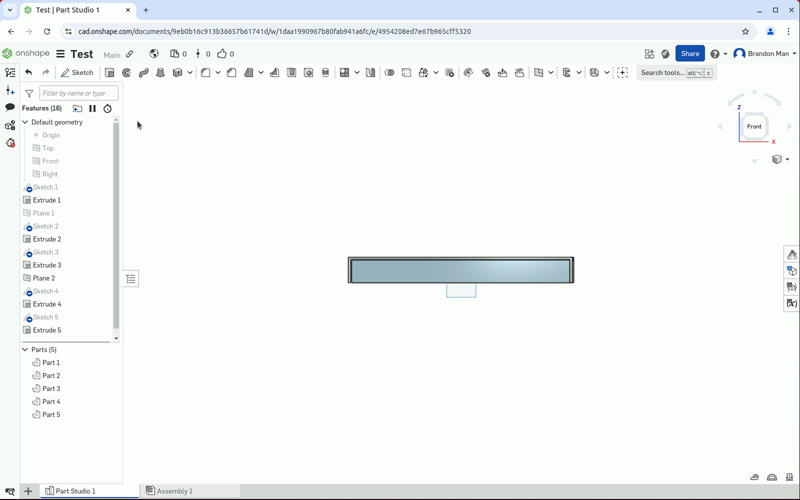
key(shift+h)
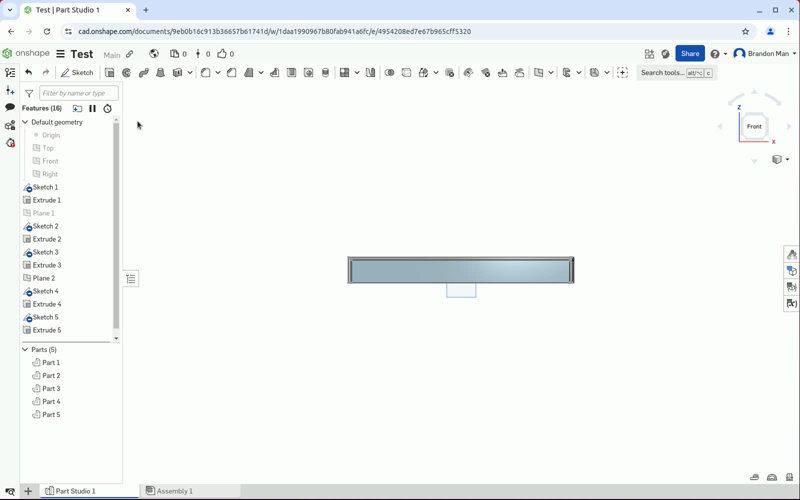
key(shift+7)
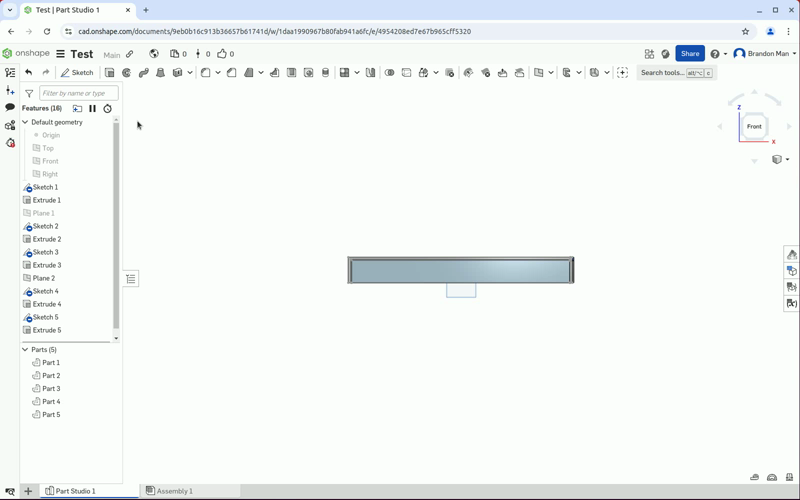
key(left, 2)
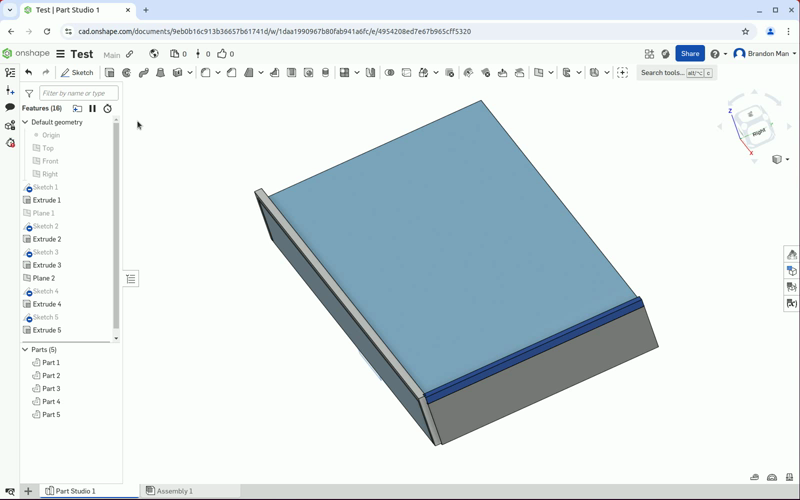
key(down, 2)
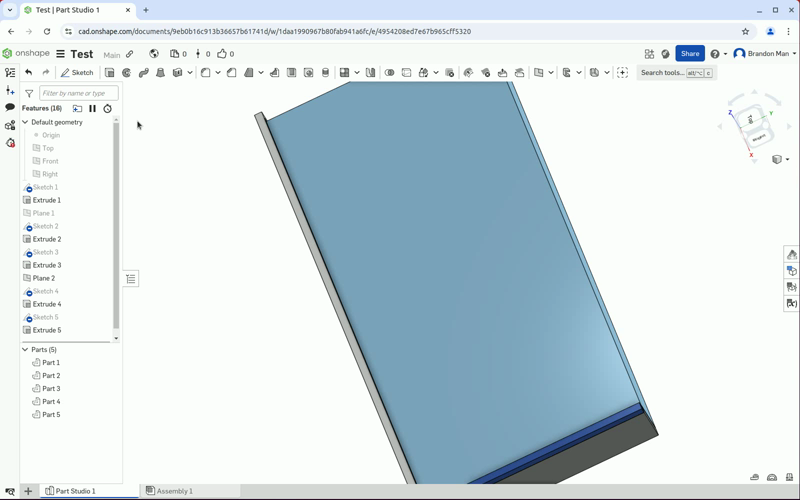
key(up, 2)
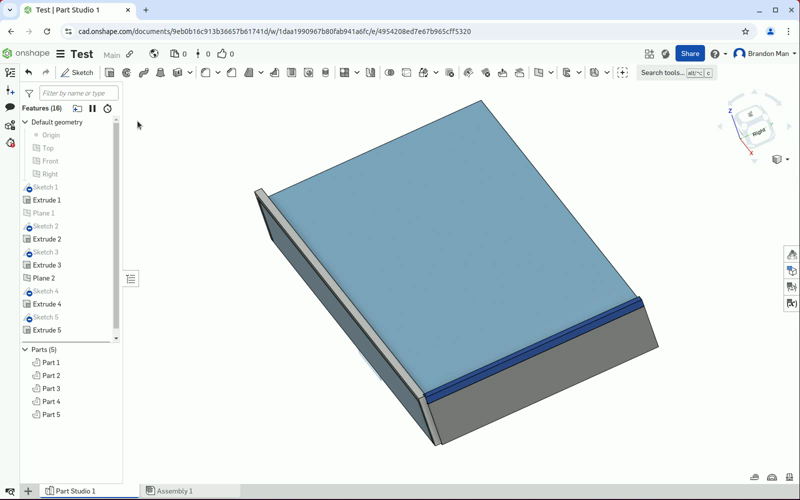
key(right, 2)
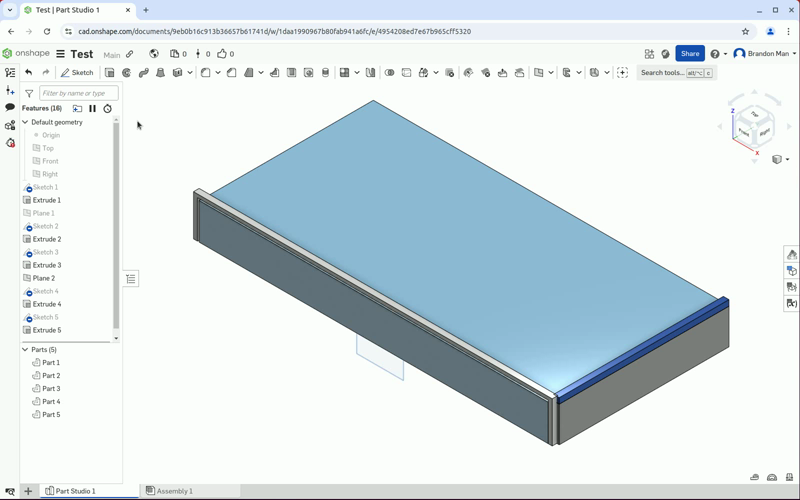
mouse_move(69, 189)
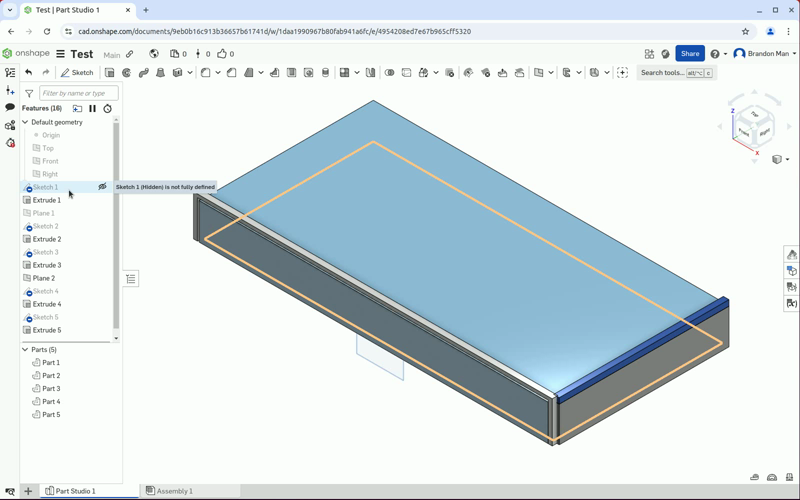
click(69, 189)